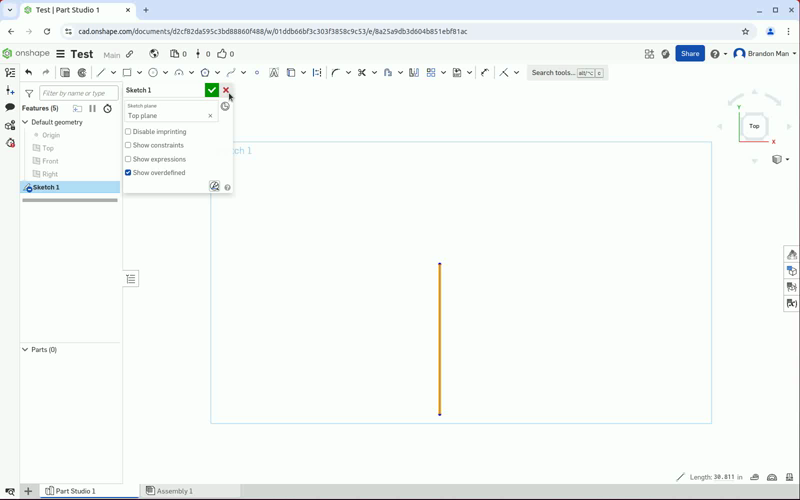
key(shift+h)
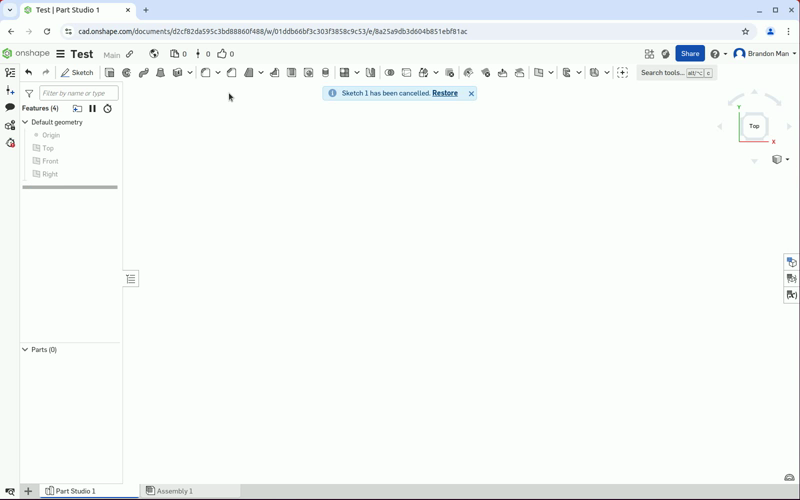
mouse_move(73, 352)
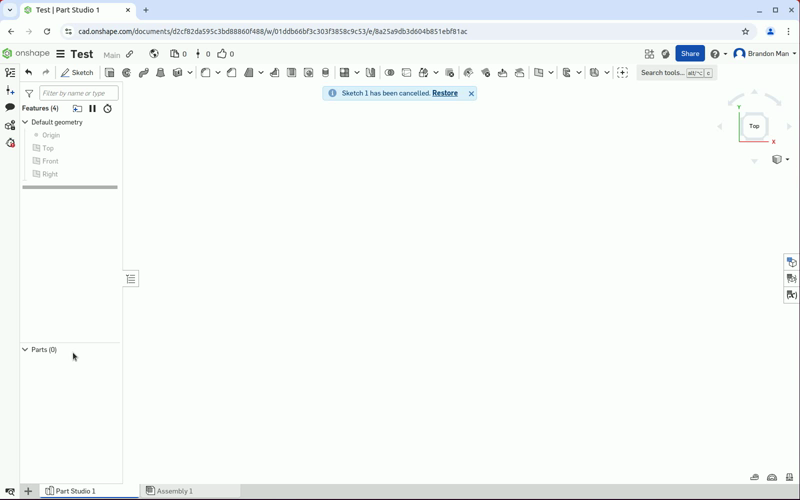
key(y)
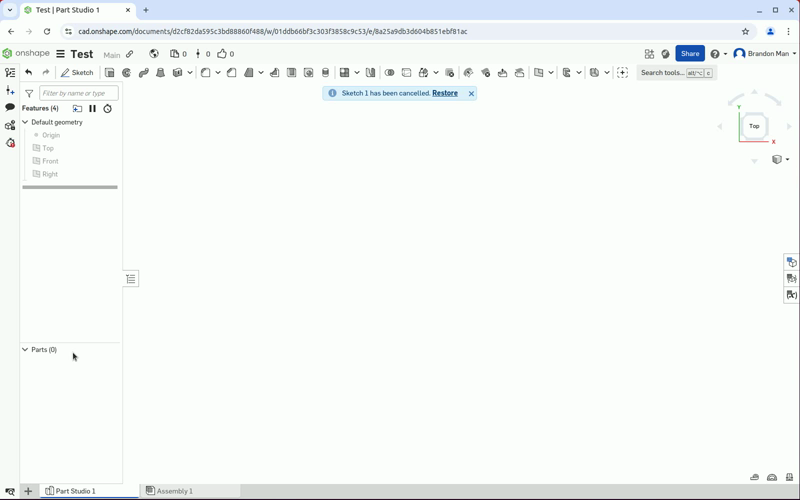
key(shift+p)
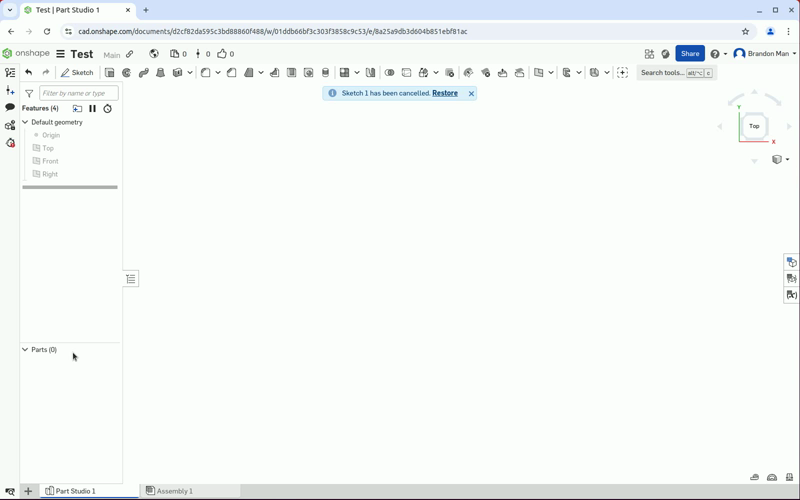
key(space)
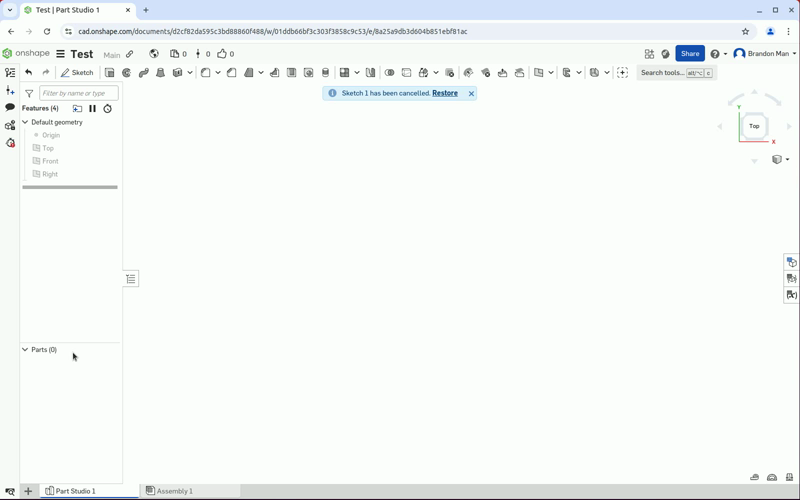
key_down(shift)
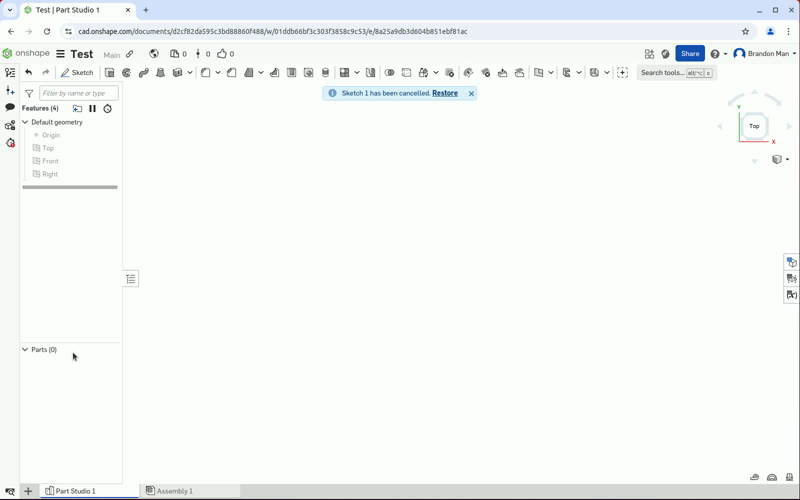
key(up)
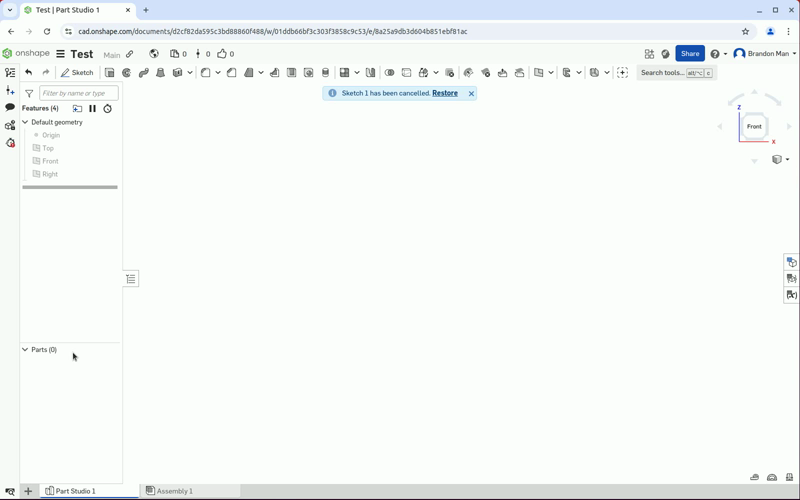
key_up(shift)
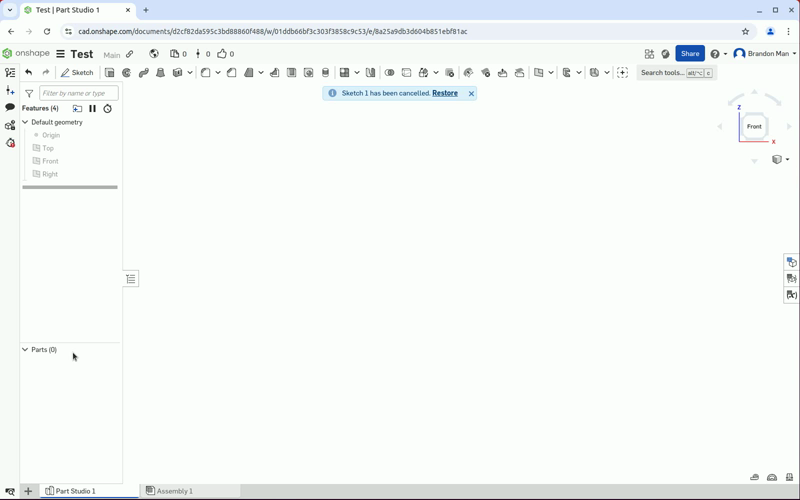
mouse_move(73, 352)
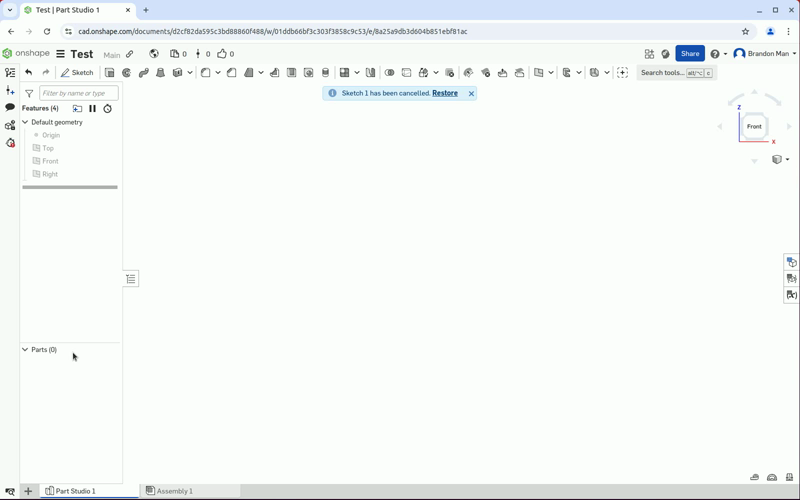
key(shift+y)
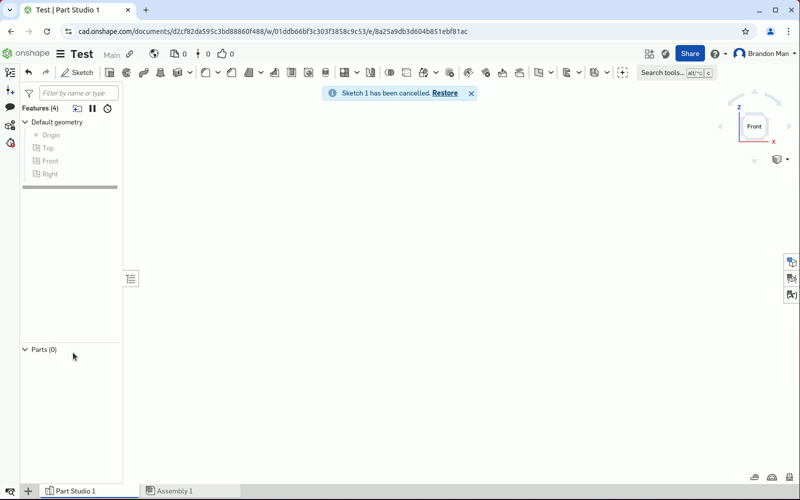
key(shift+s)
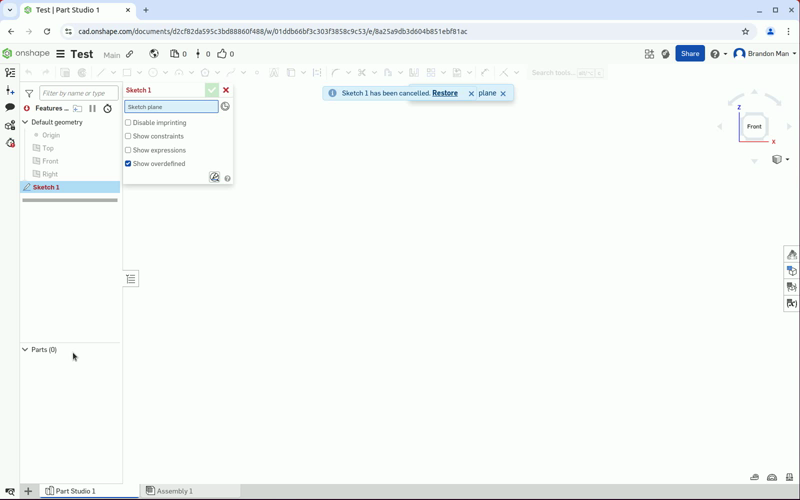
mouse_move(73, 163)
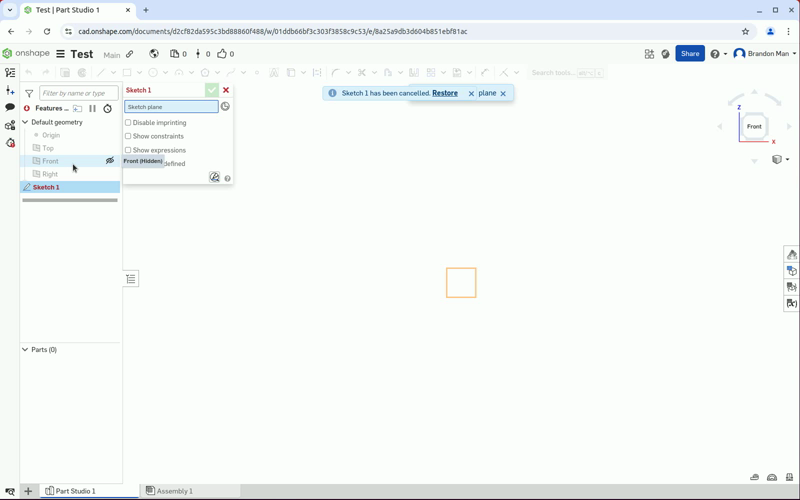
click(73, 163)
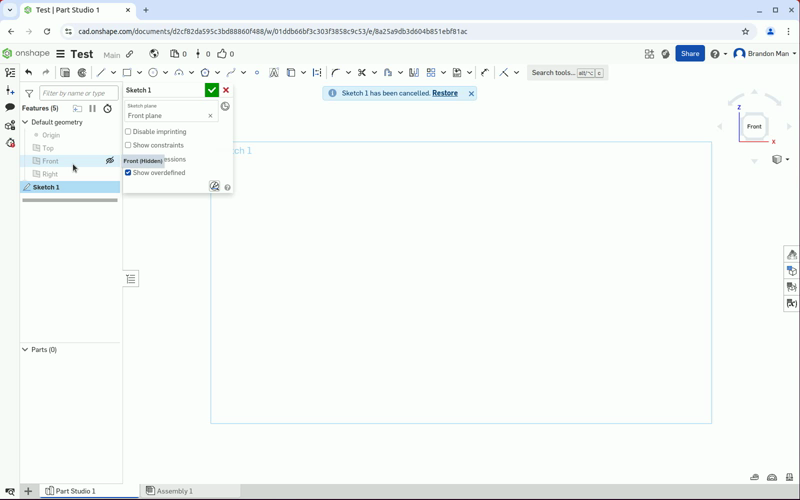
mouse_move(73, 352)
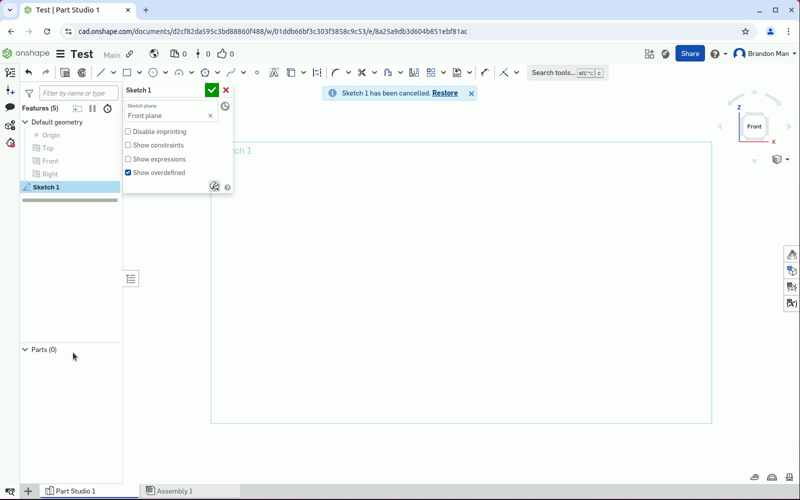
key(y)
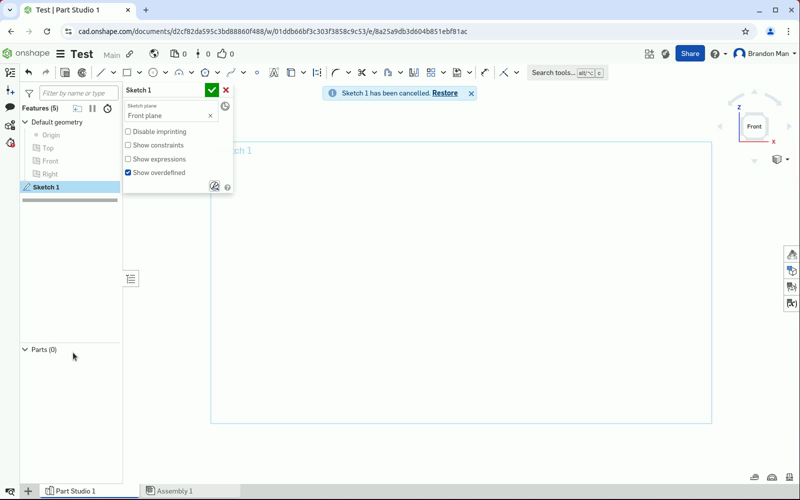
key(l)
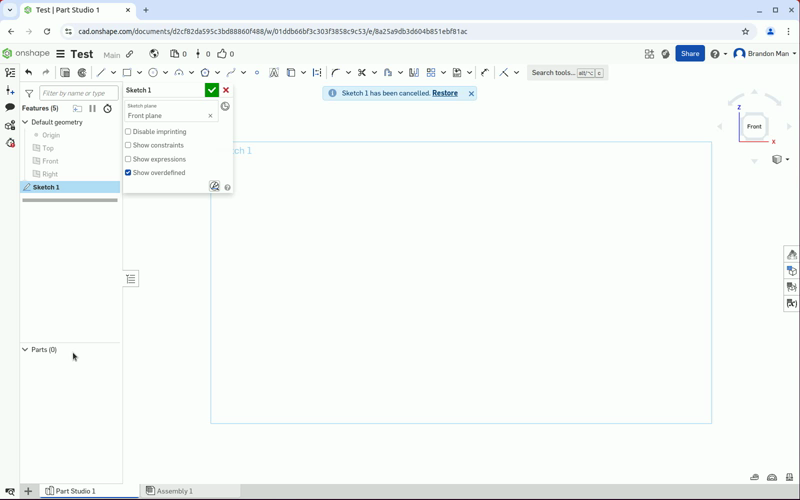
key_down(shift)
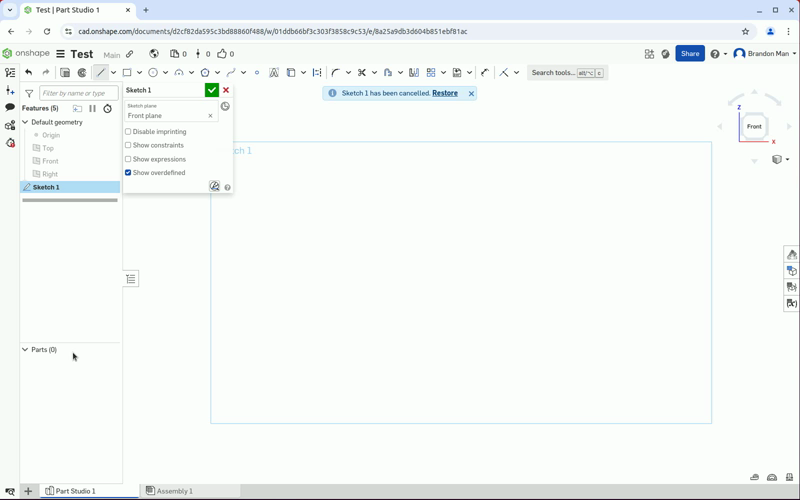
mouse_move(348, 333)
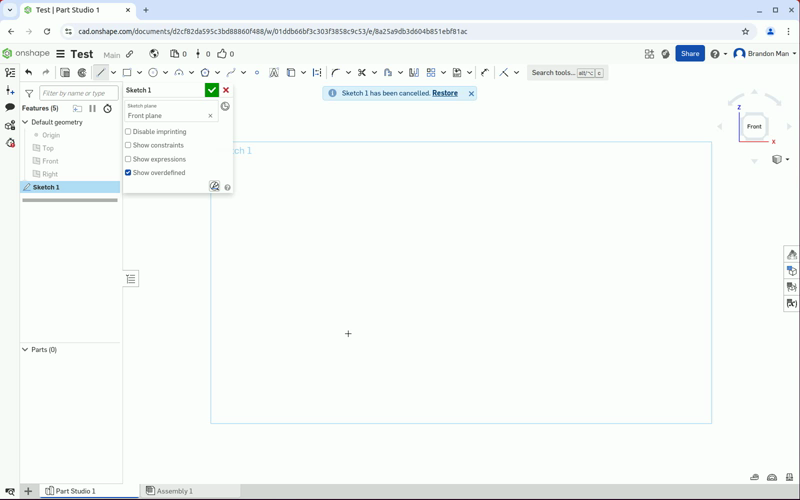
click(348, 333)
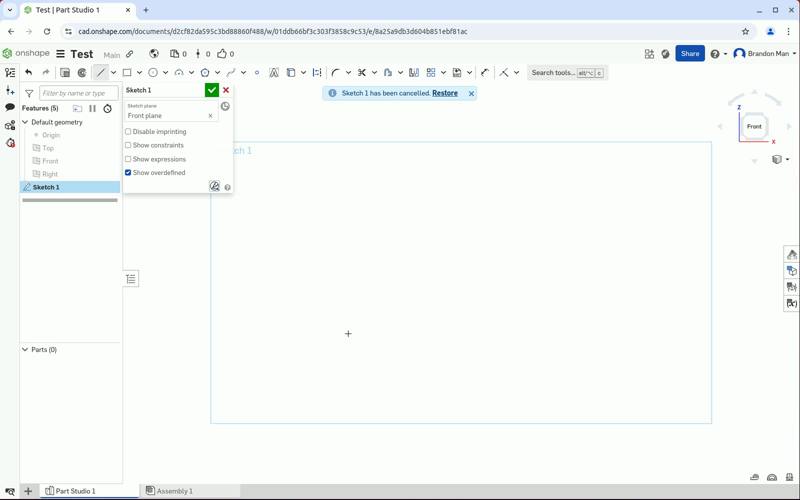
key_up(shift)
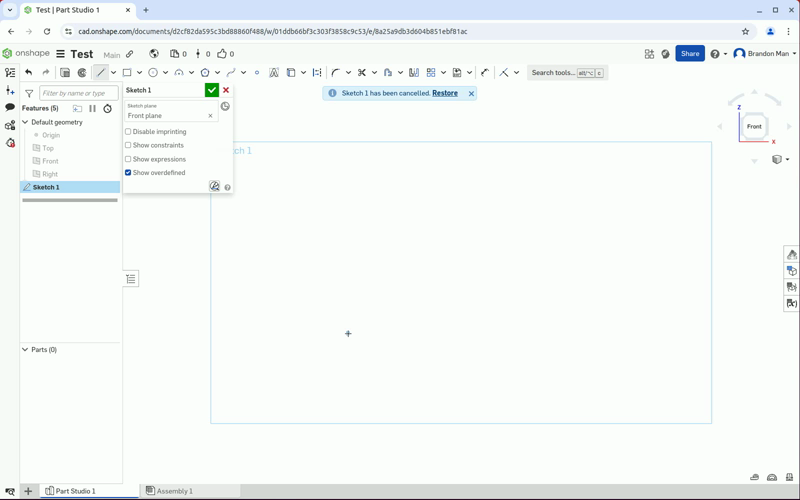
key_down(shift)
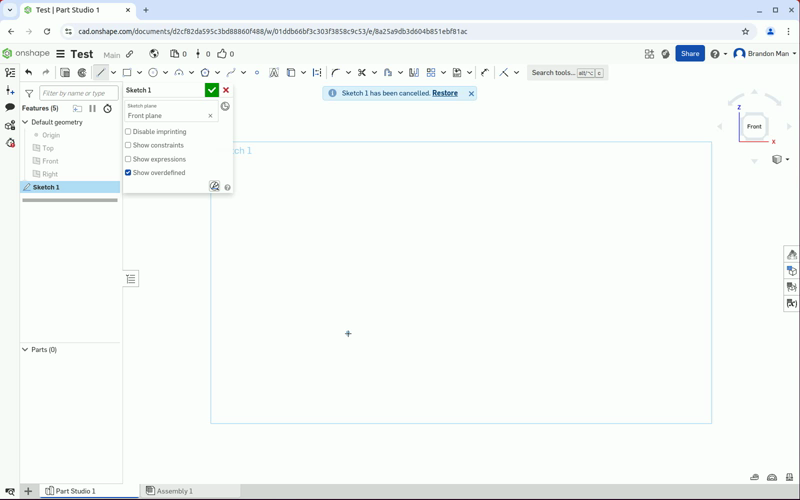
mouse_move(378, 333)
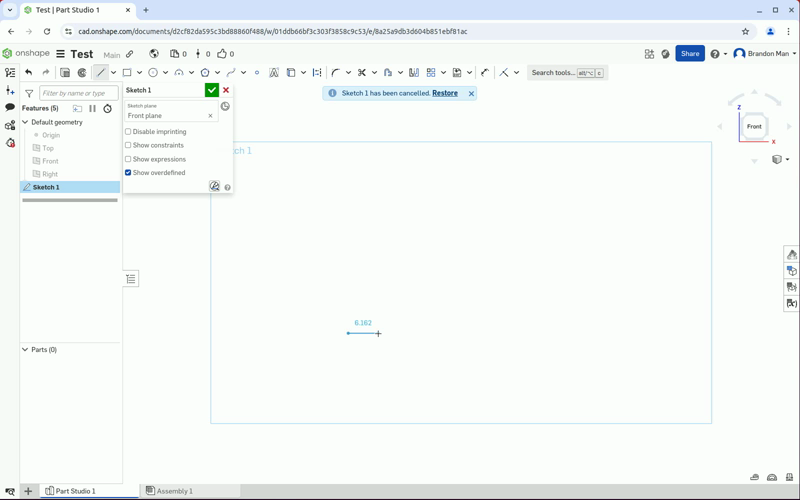
mouse_move(370, 333)
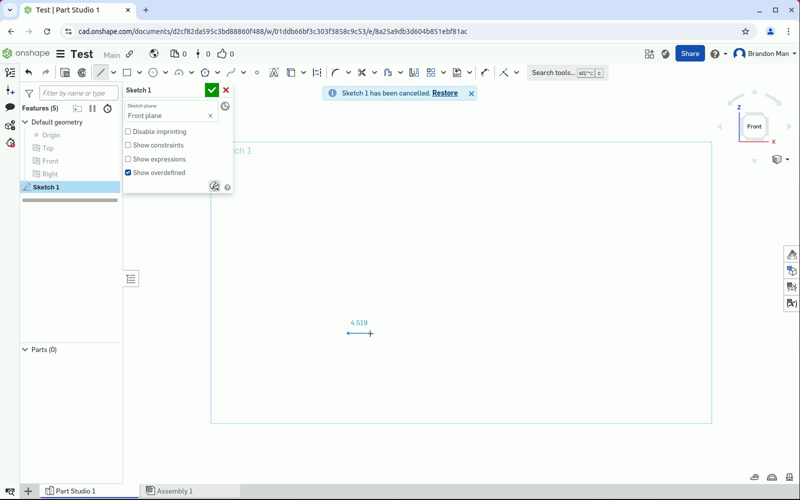
click(370, 333)
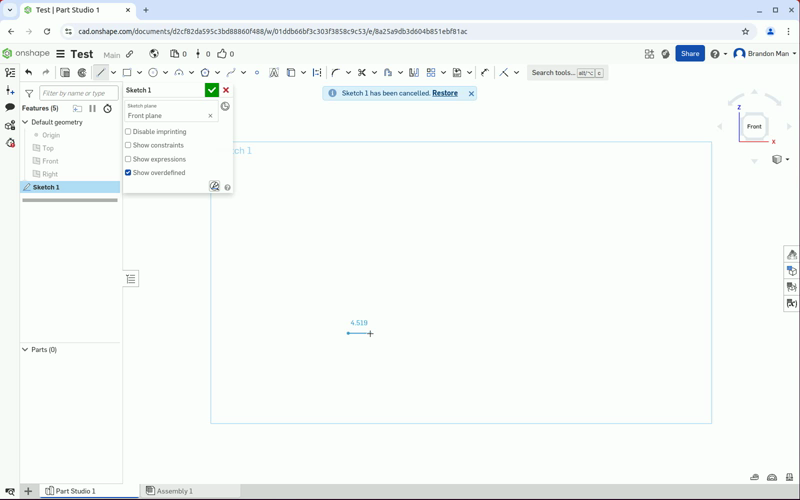
key_up(shift)
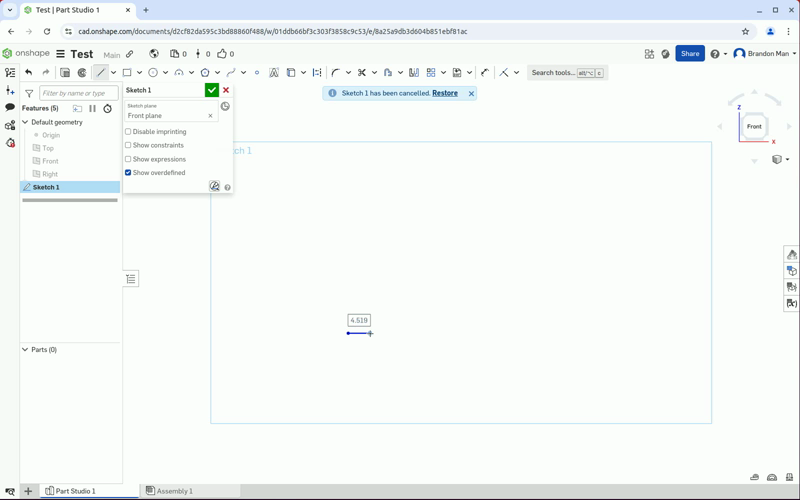
key_down(shift)
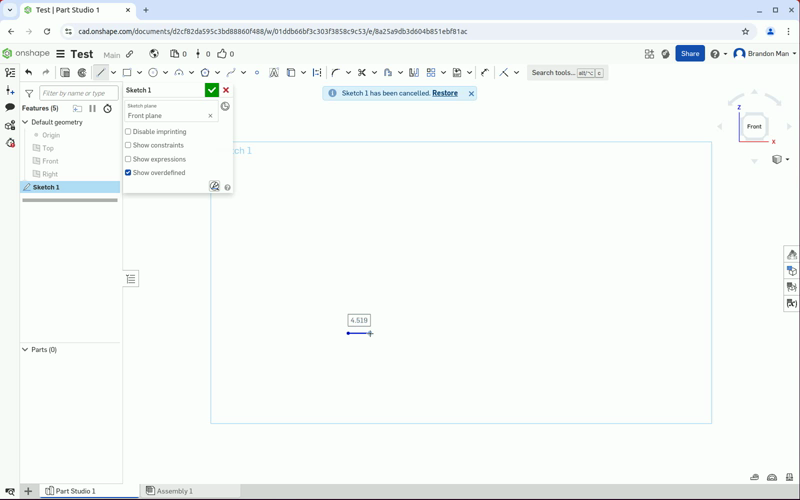
mouse_move(400, 333)
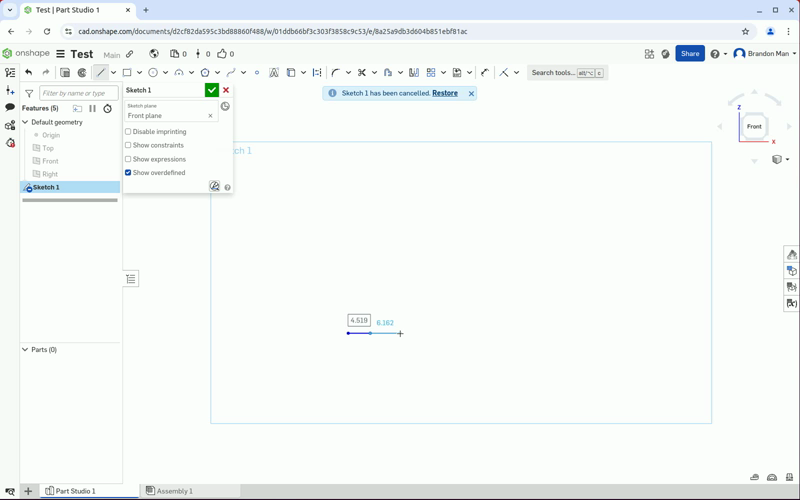
mouse_move(370, 329)
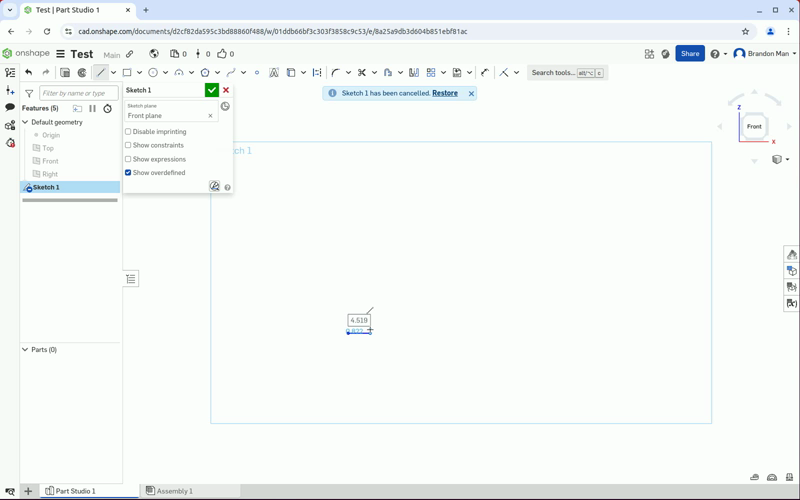
scroll(6)
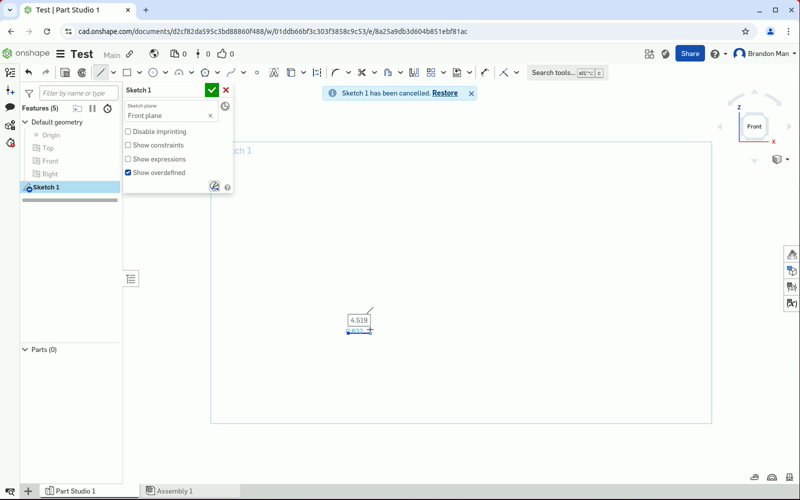
scroll(6)
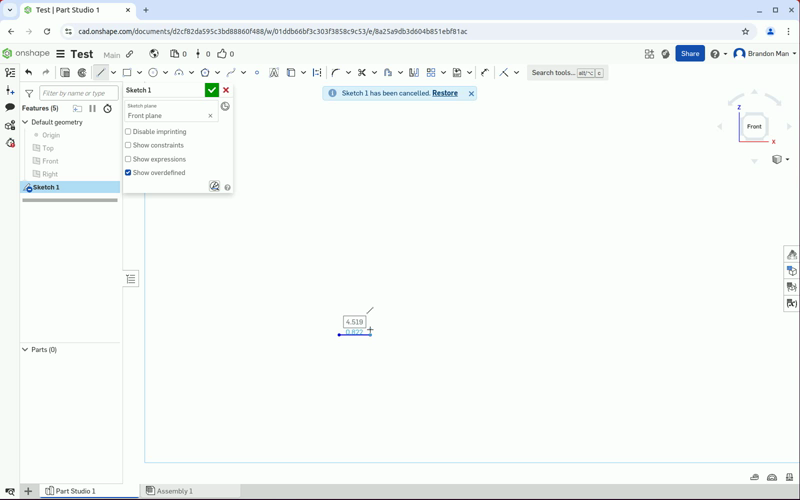
scroll(6)
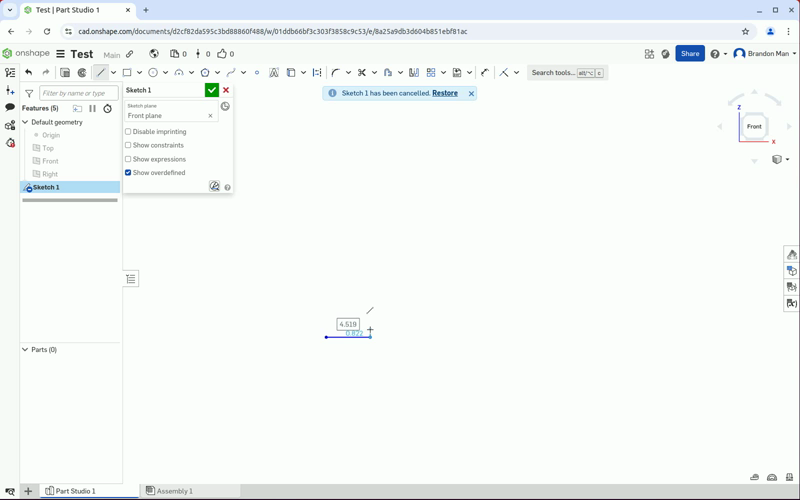
scroll(6)
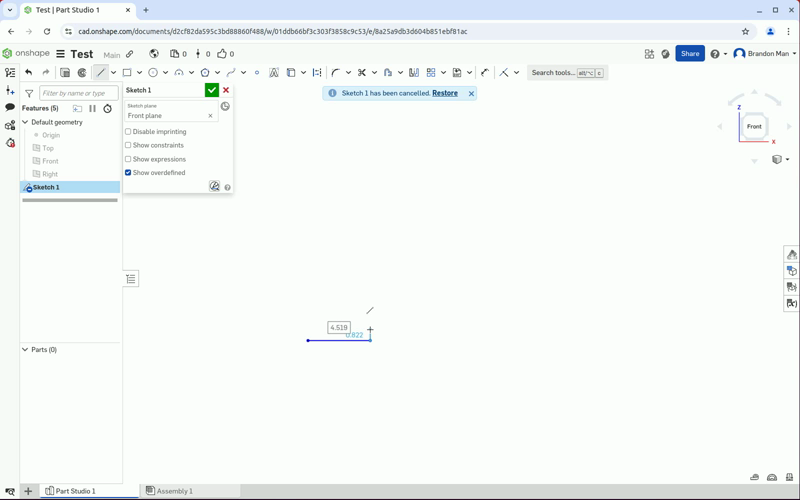
scroll(6)
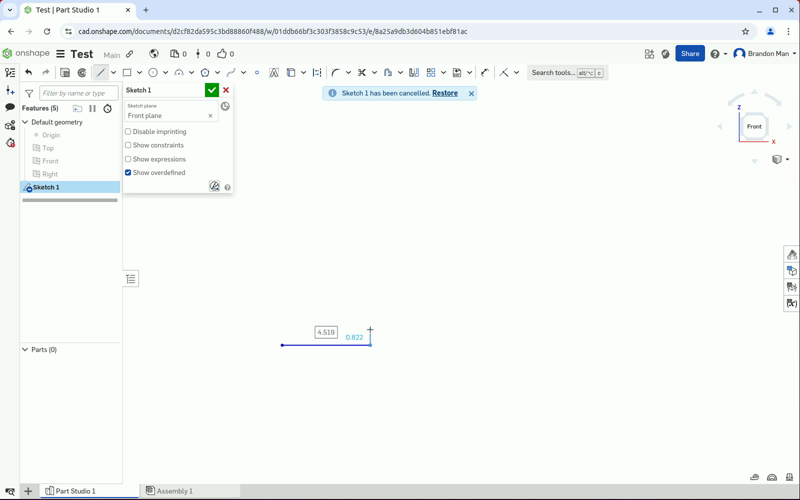
scroll(6)
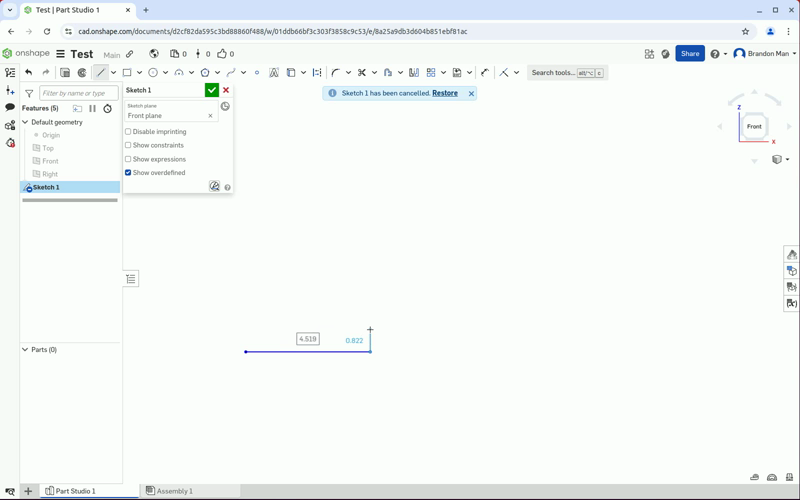
scroll(6)
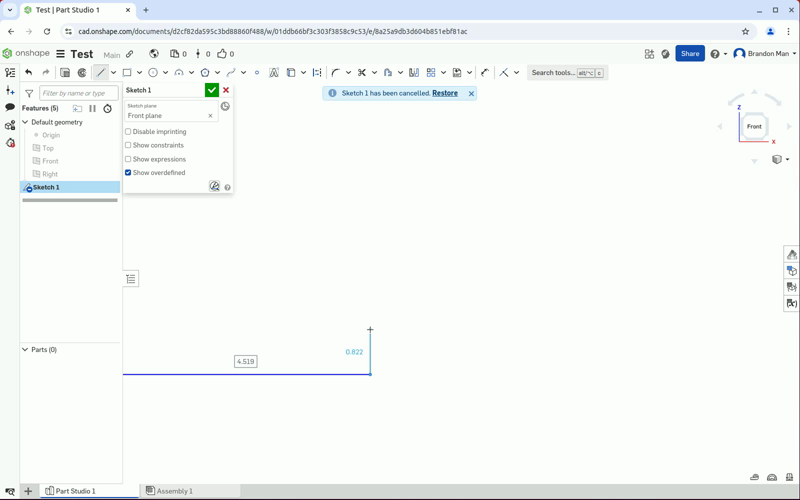
click(370, 329)
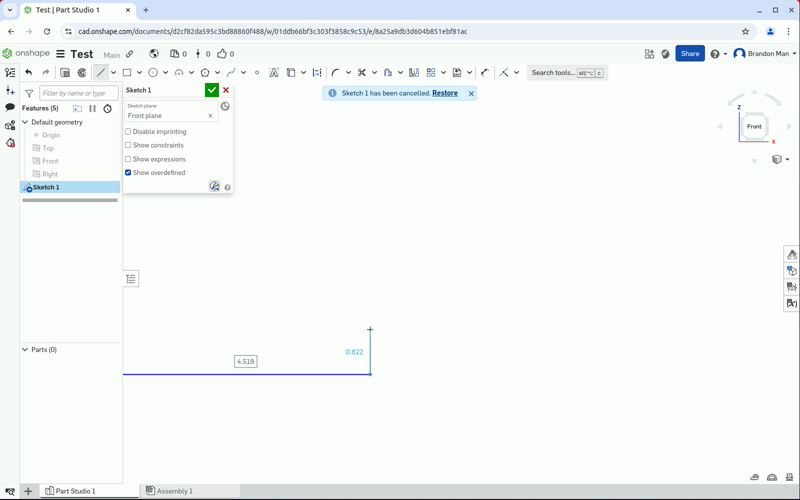
scroll(-6)
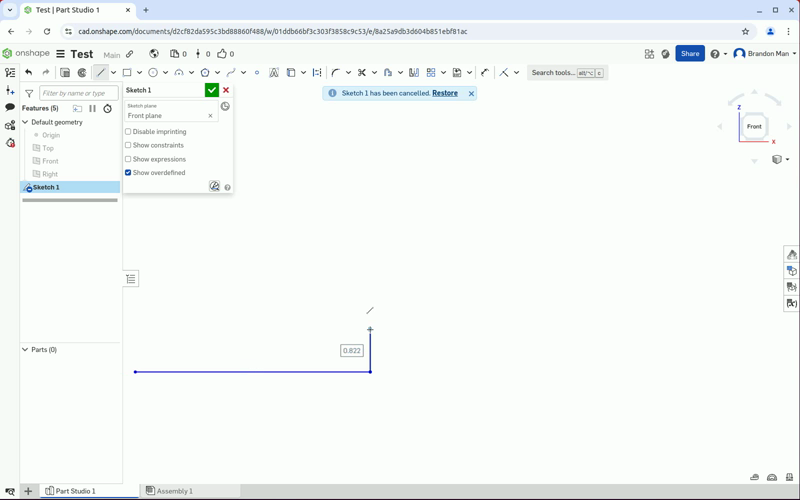
scroll(-6)
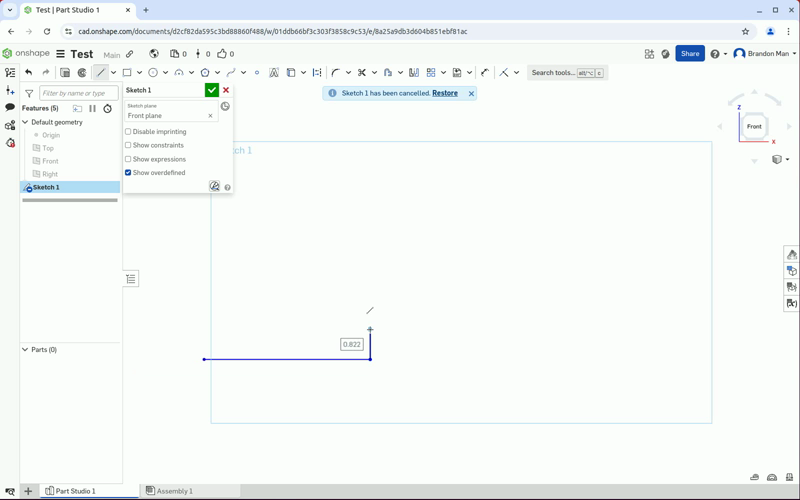
scroll(-6)
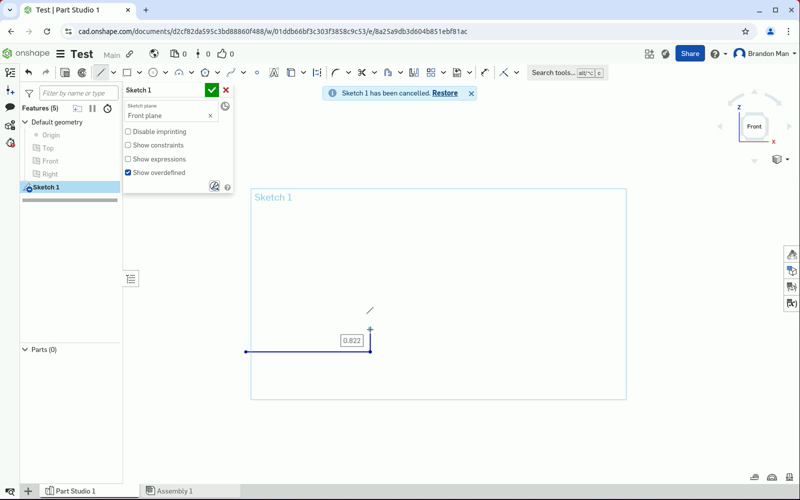
scroll(-6)
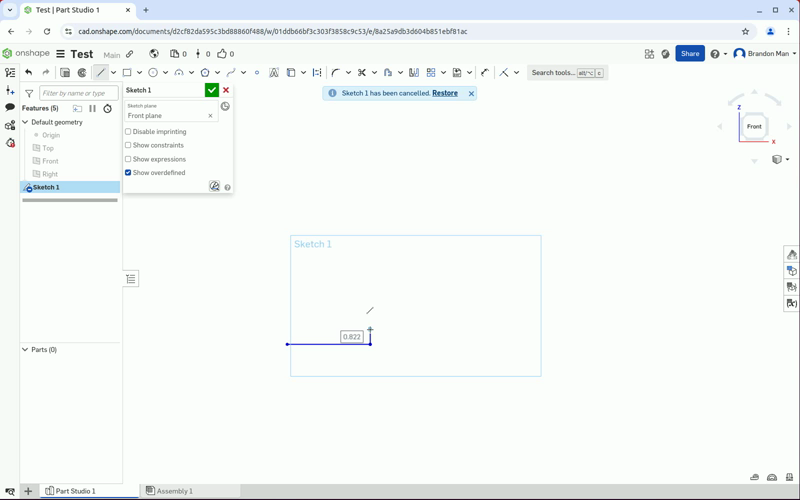
scroll(-6)
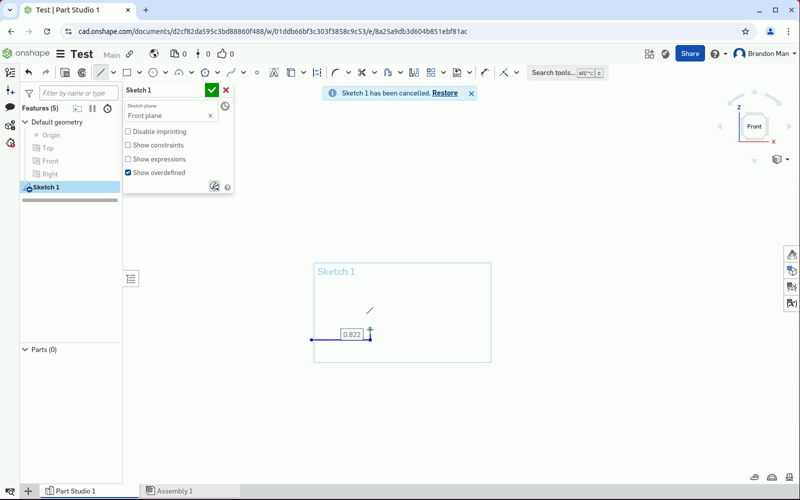
scroll(-6)
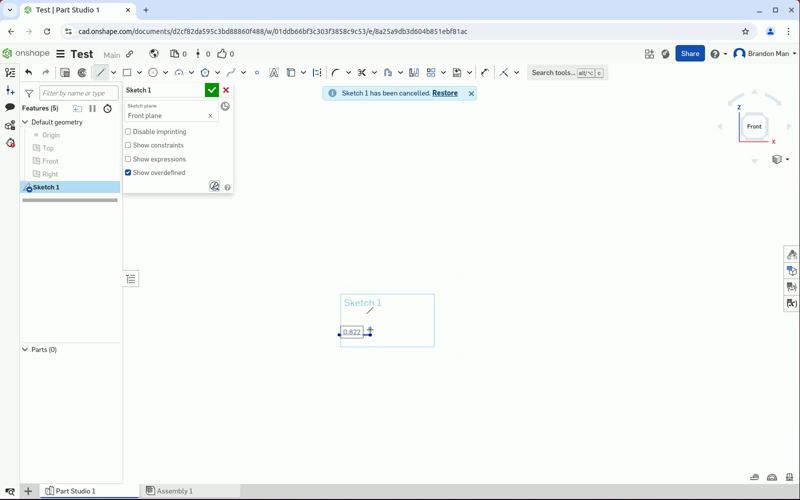
scroll(-6)
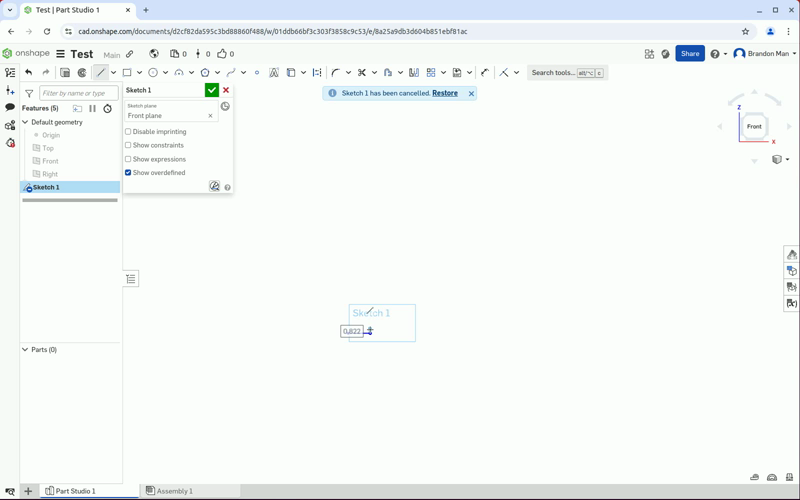
key_up(shift)
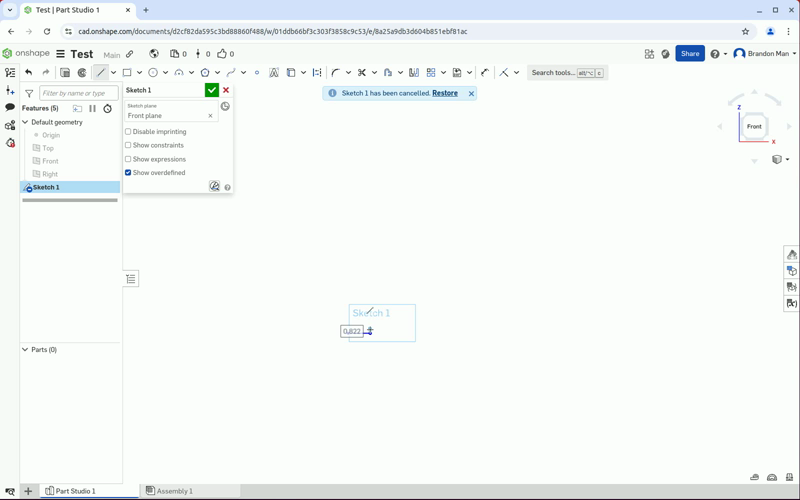
key_down(shift)
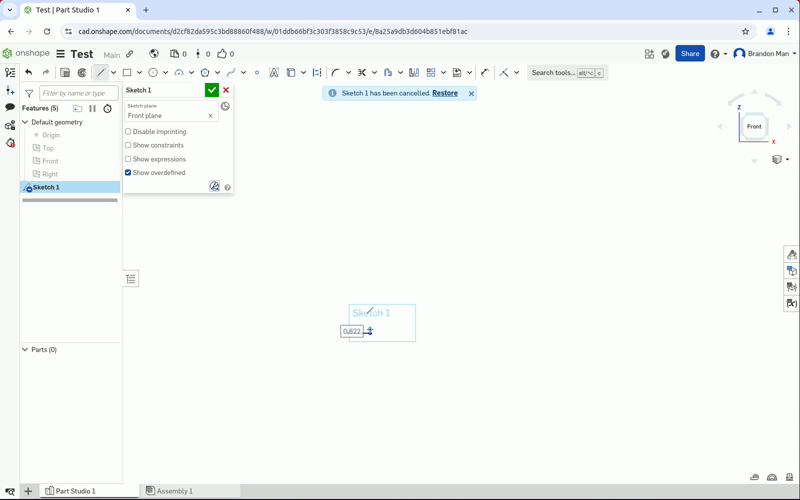
mouse_move(370, 246)
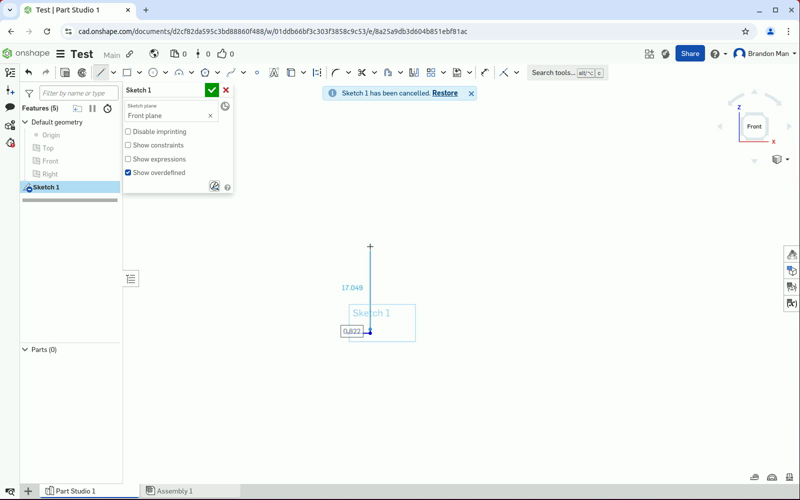
click(370, 246)
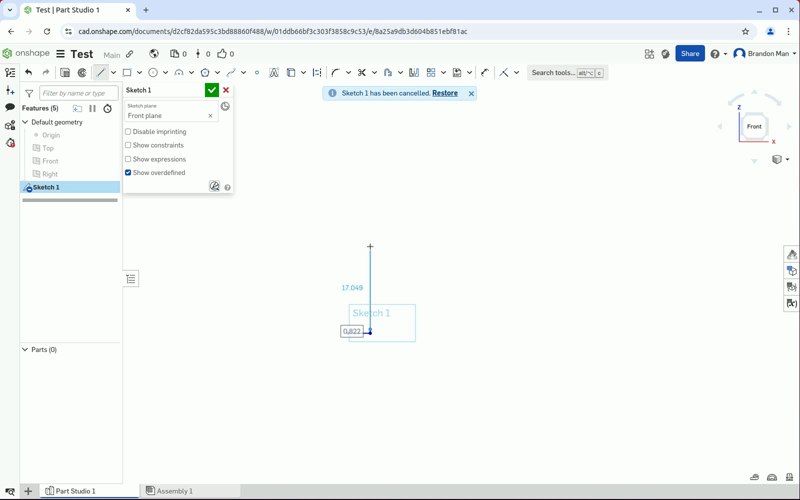
key_up(shift)
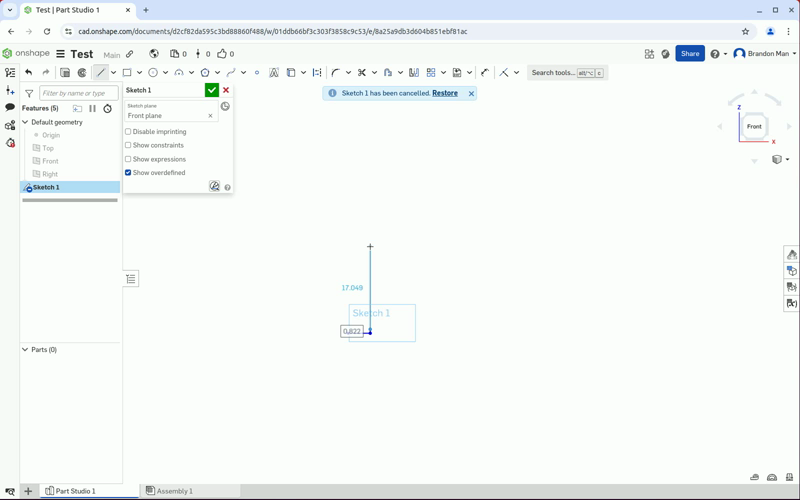
key_down(shift)
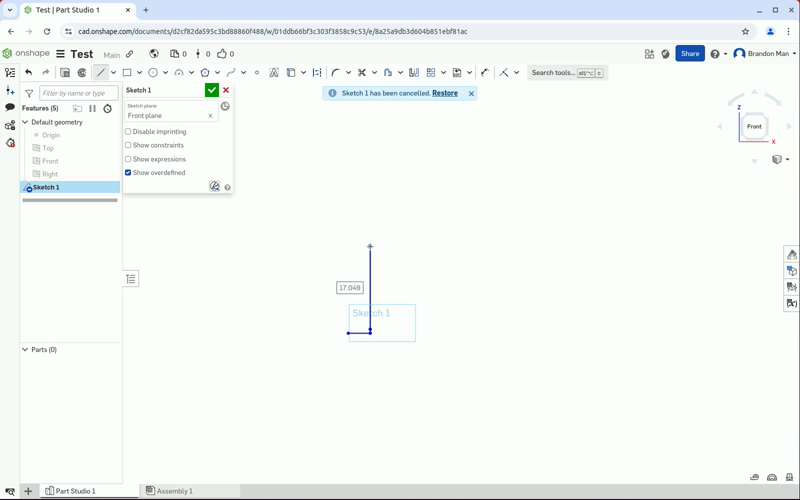
mouse_move(400, 246)
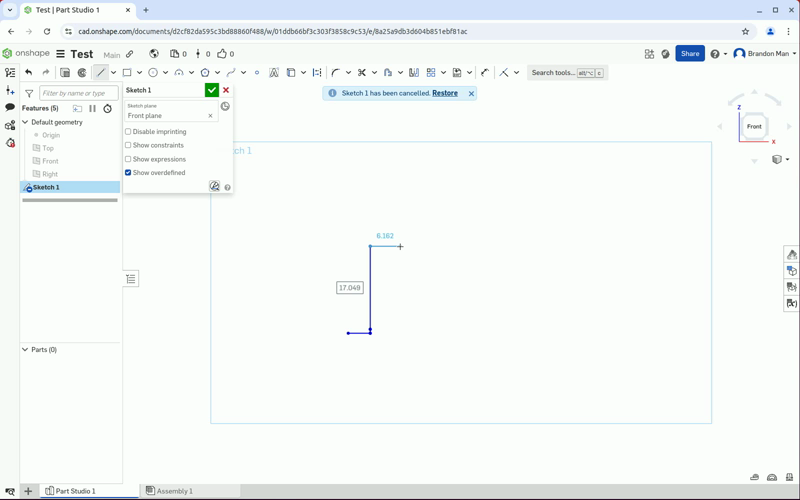
mouse_move(370, 240)
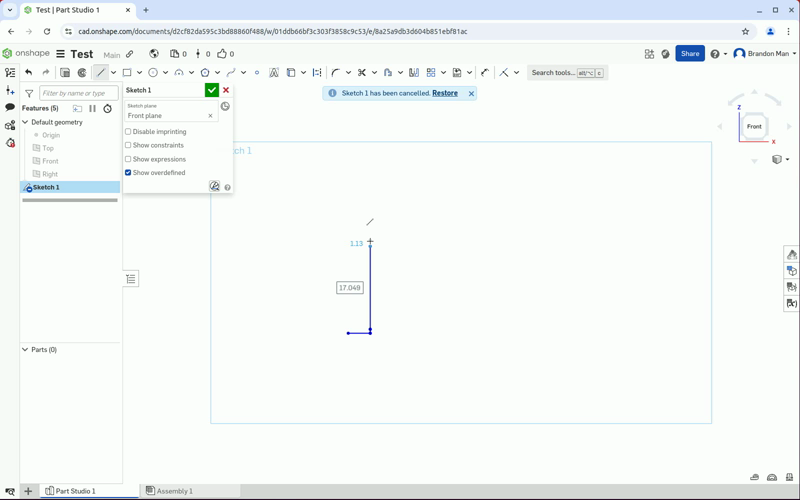
scroll(6)
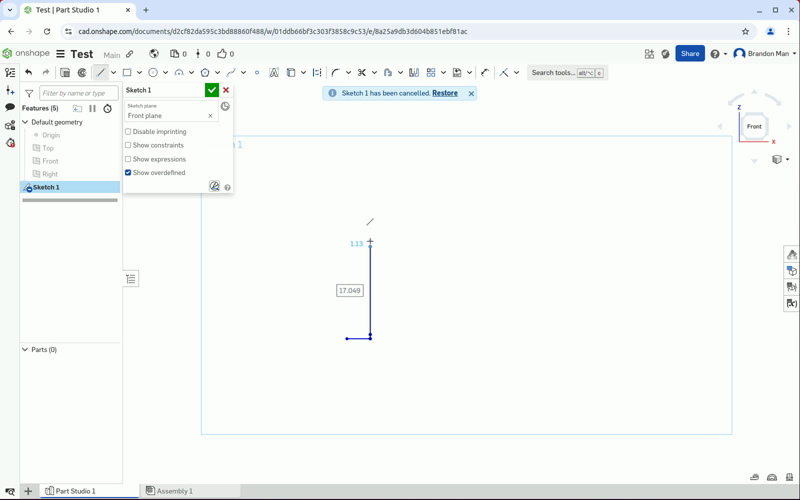
scroll(6)
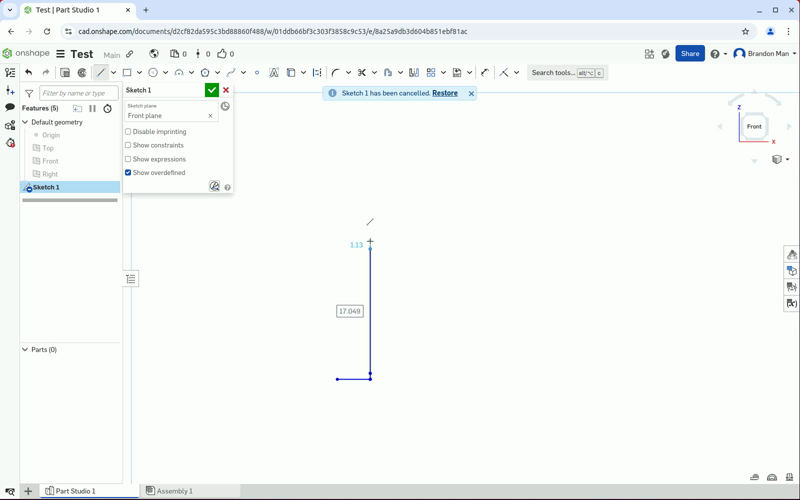
scroll(6)
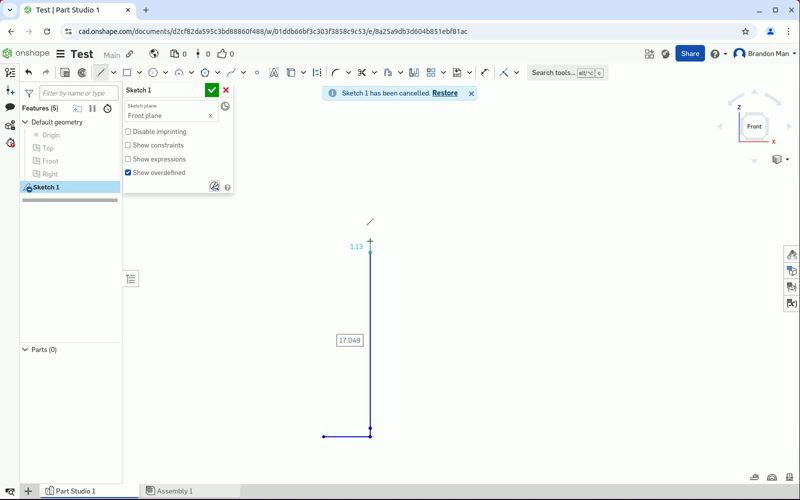
scroll(6)
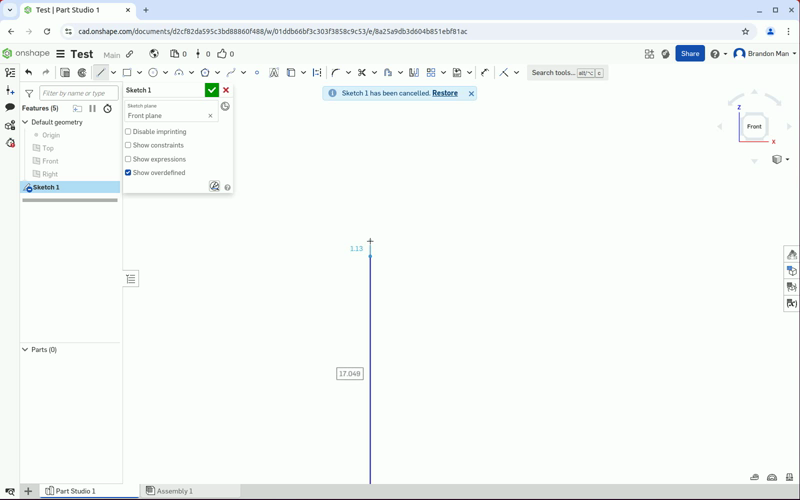
scroll(6)
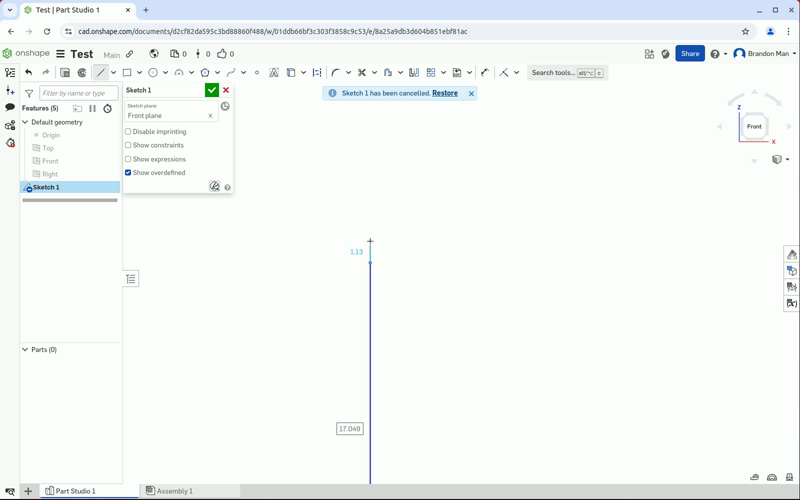
scroll(6)
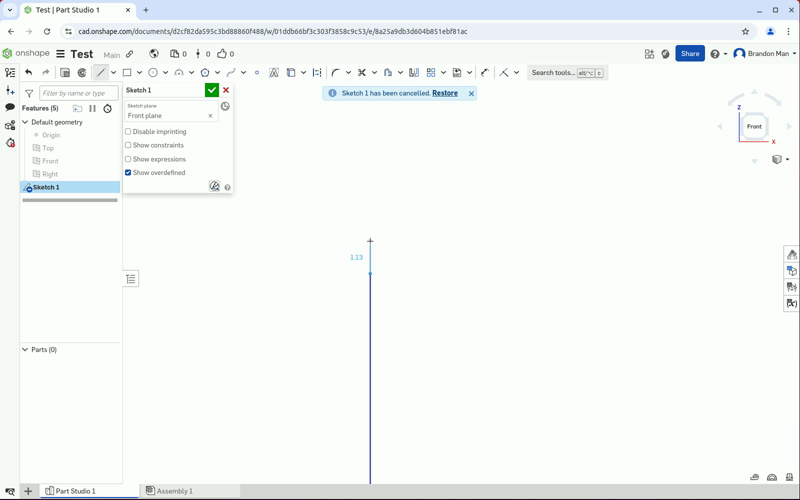
scroll(6)
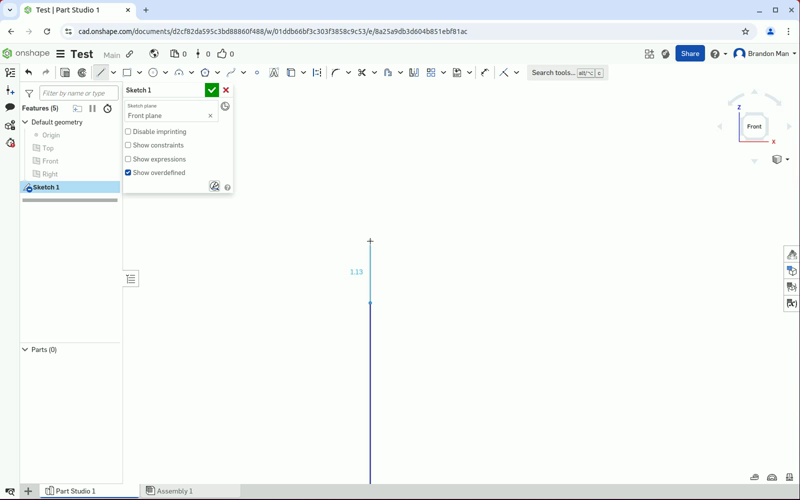
click(370, 240)
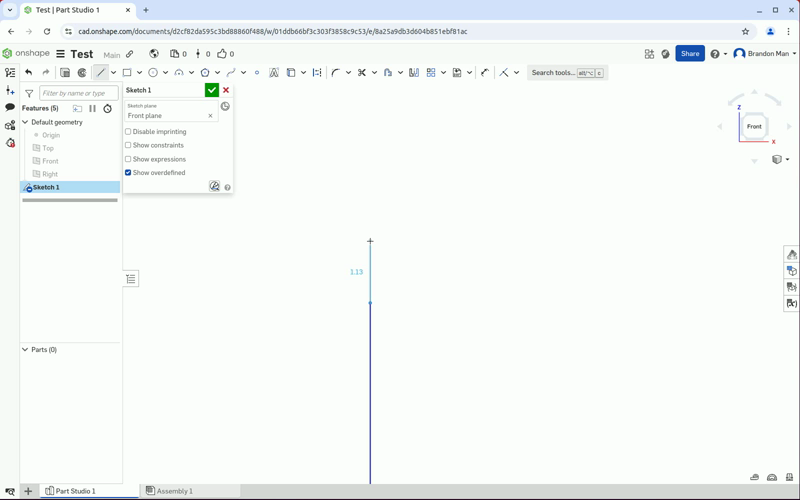
scroll(-6)
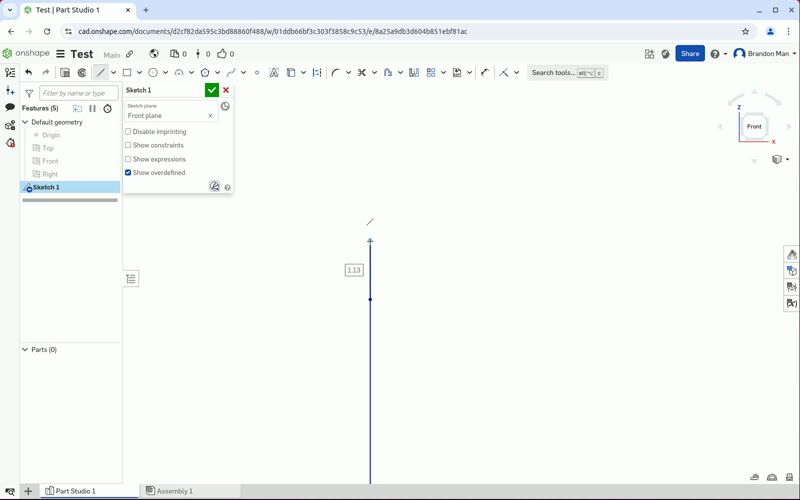
scroll(-6)
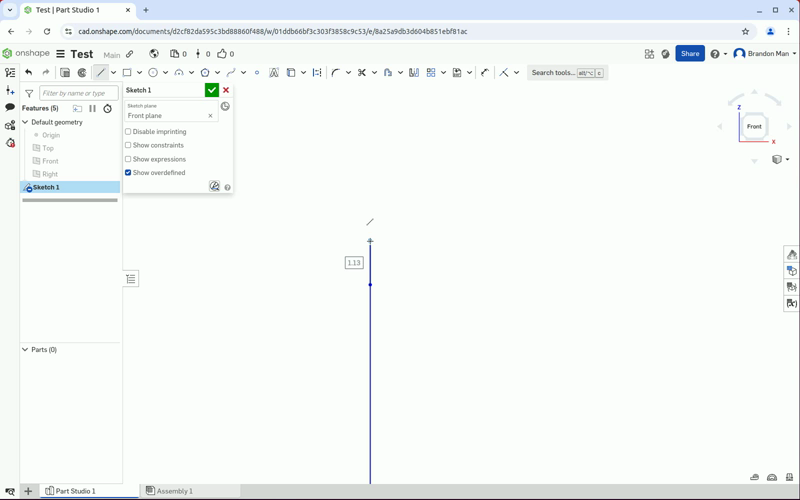
scroll(-6)
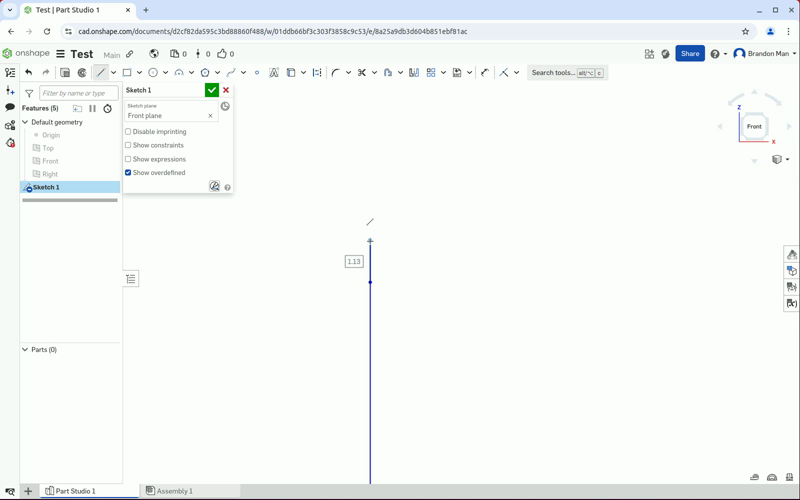
scroll(-6)
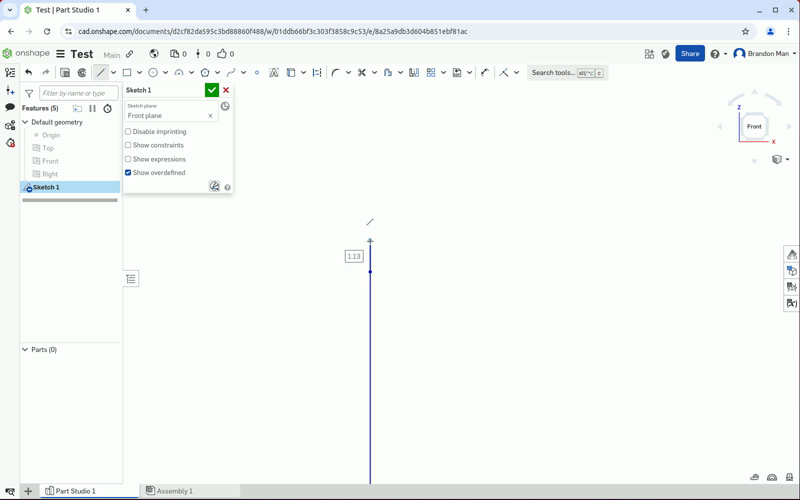
scroll(-6)
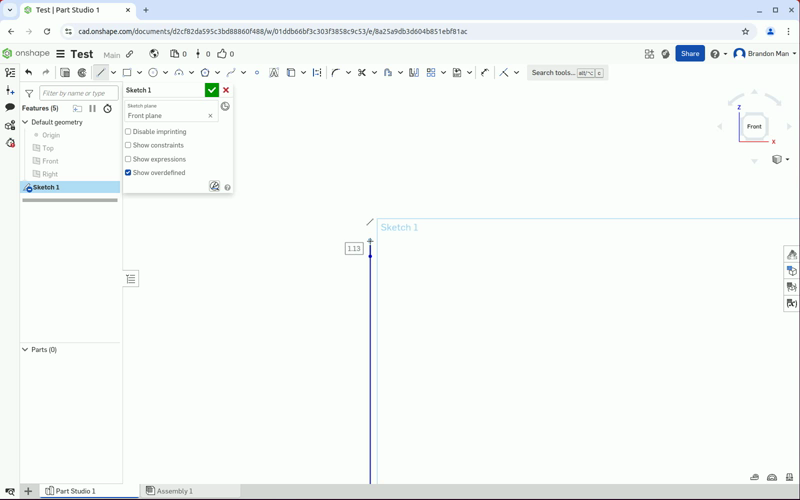
scroll(-6)
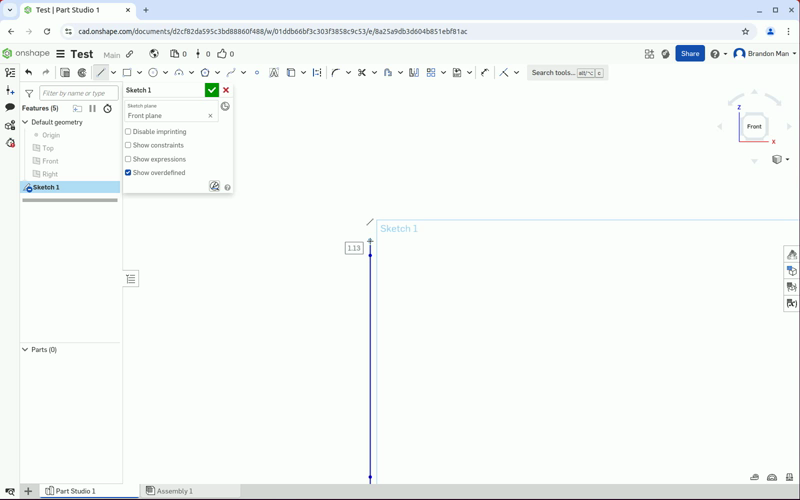
scroll(-6)
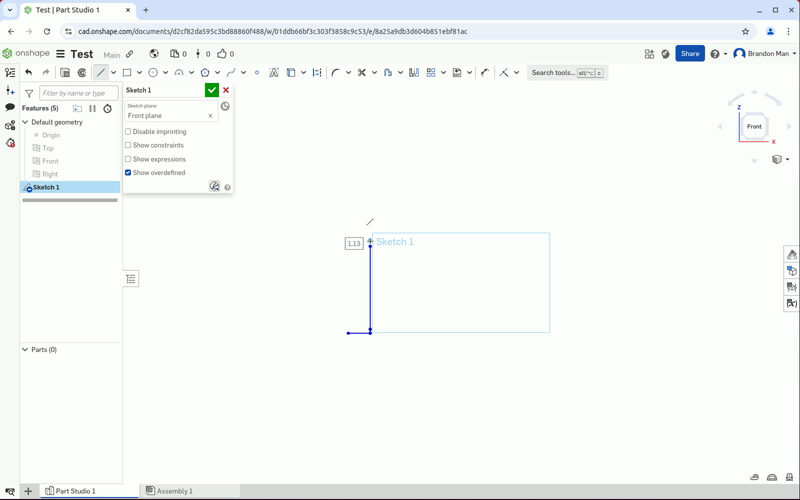
key_up(shift)
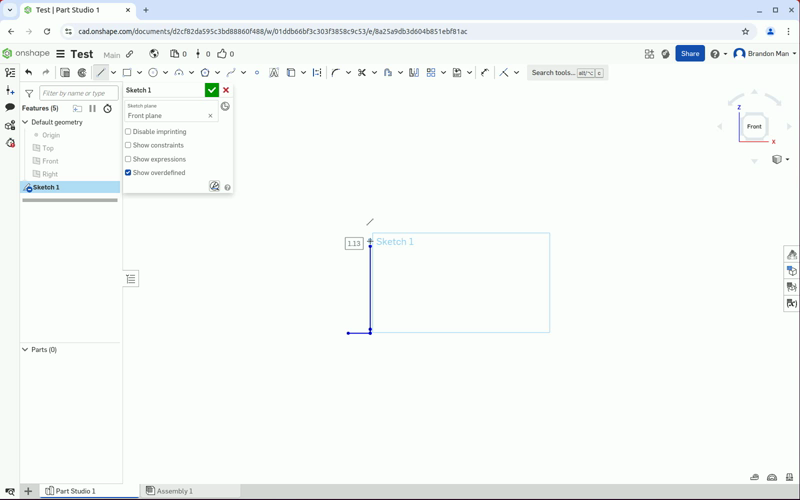
key_down(shift)
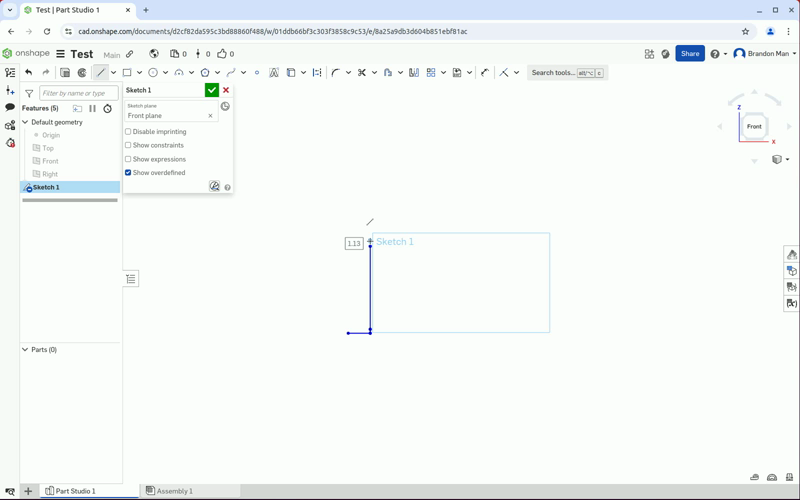
mouse_move(400, 240)
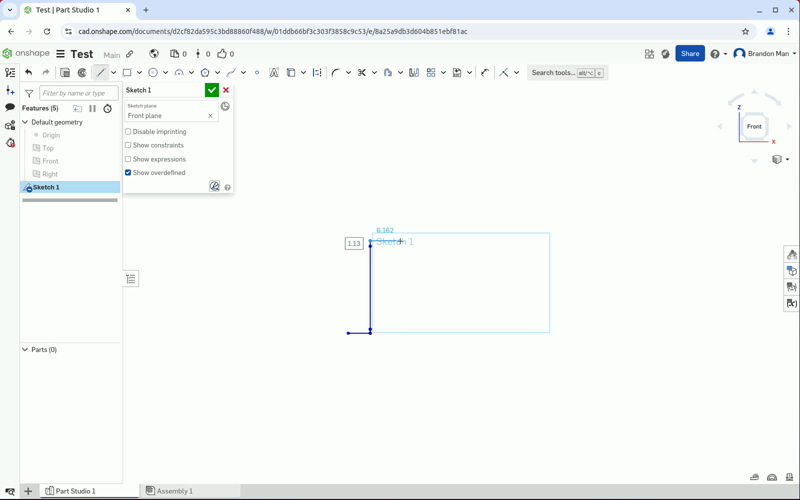
mouse_move(370, 232)
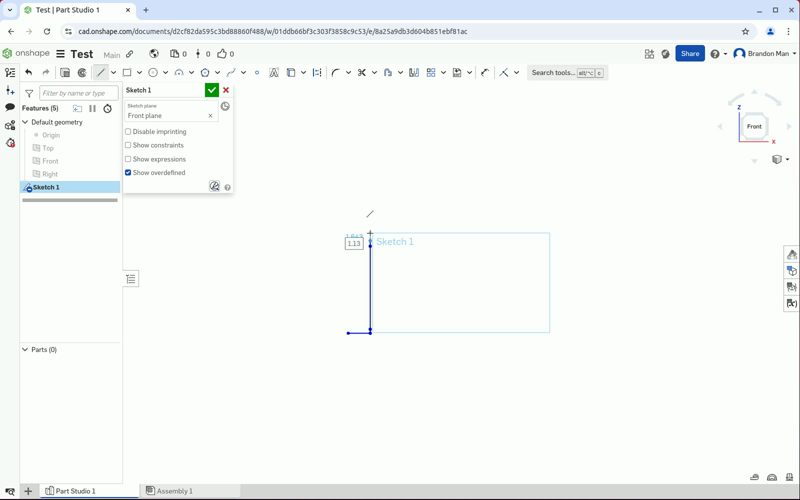
click(370, 232)
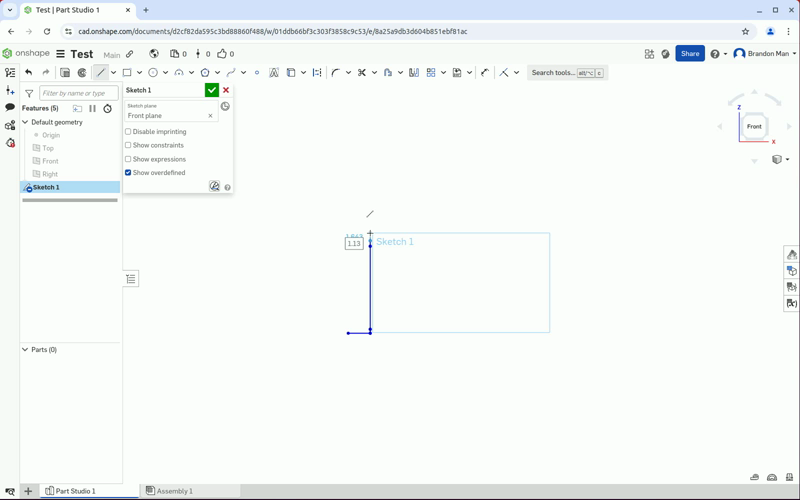
key_up(shift)
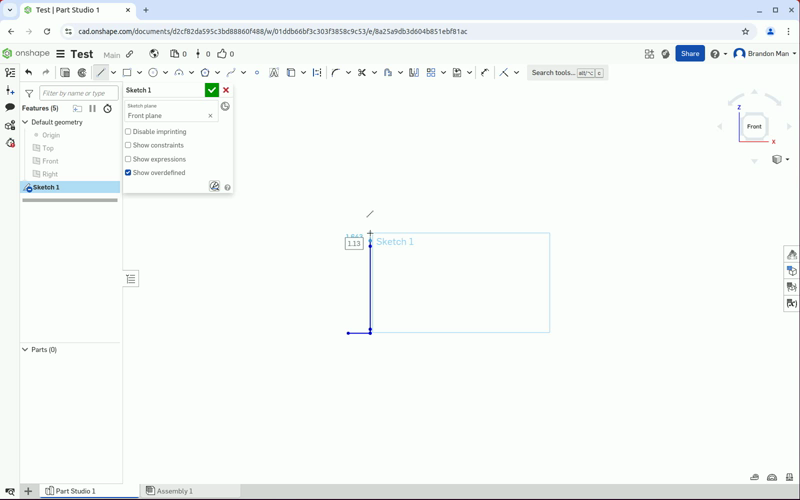
key_down(shift)
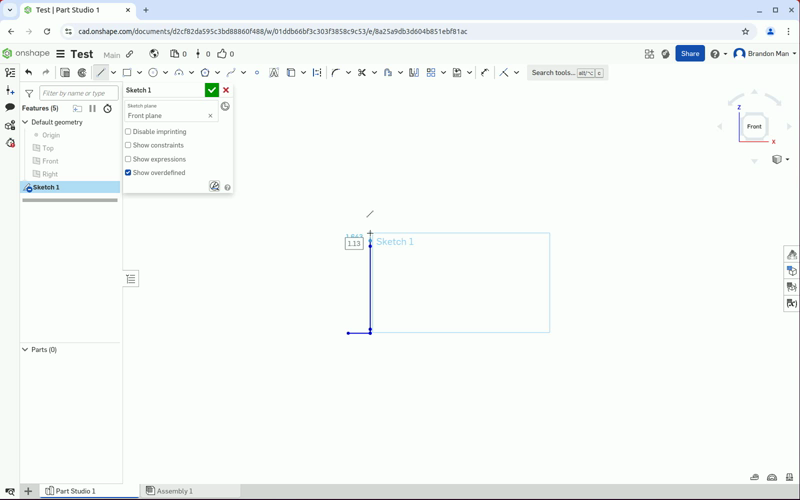
mouse_move(400, 232)
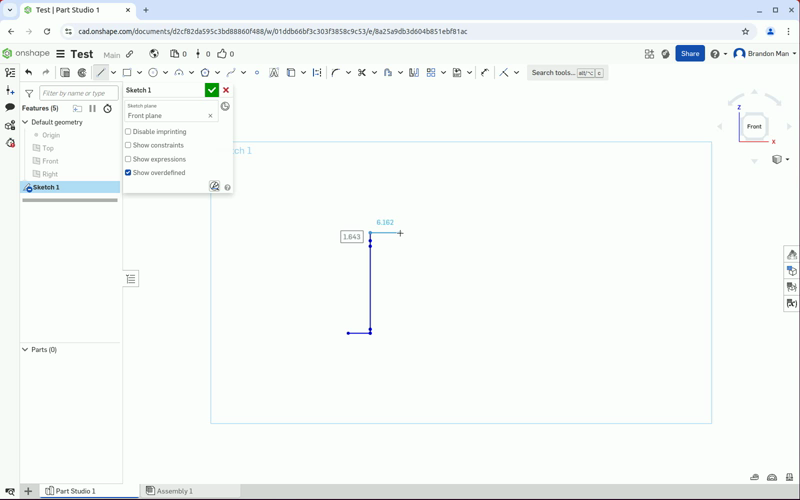
mouse_move(348, 232)
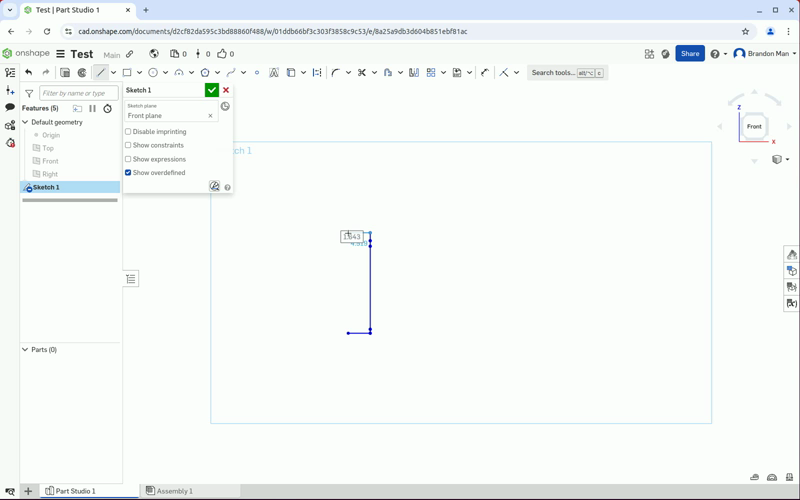
click(348, 232)
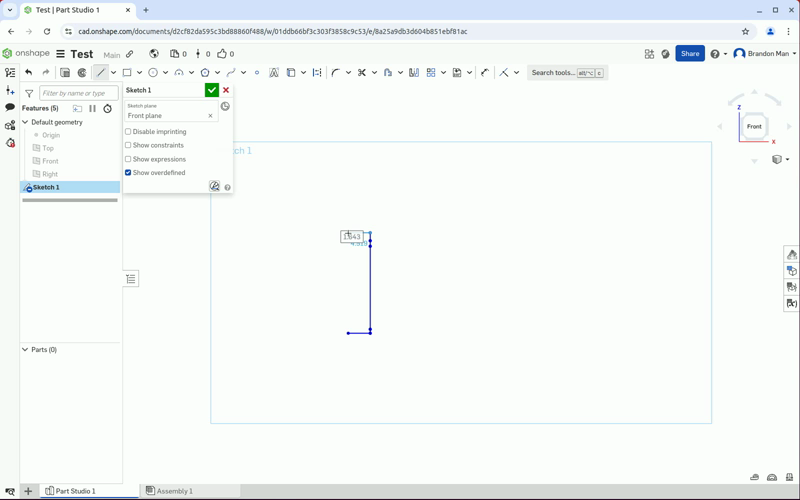
key_up(shift)
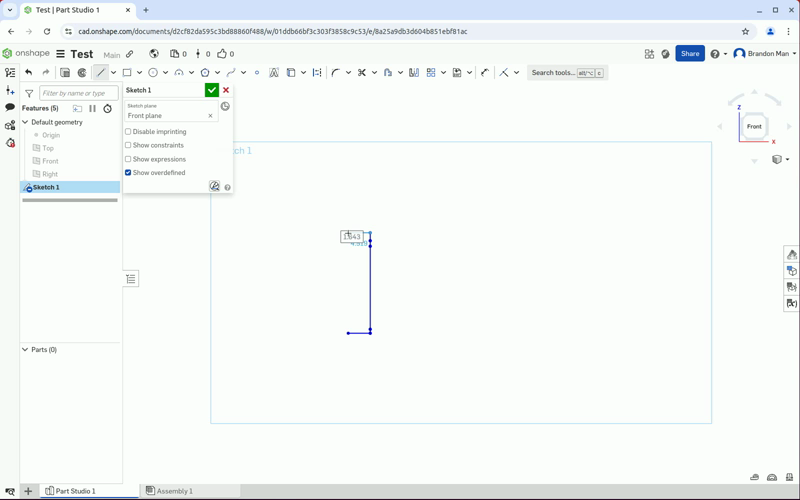
key_down(shift)
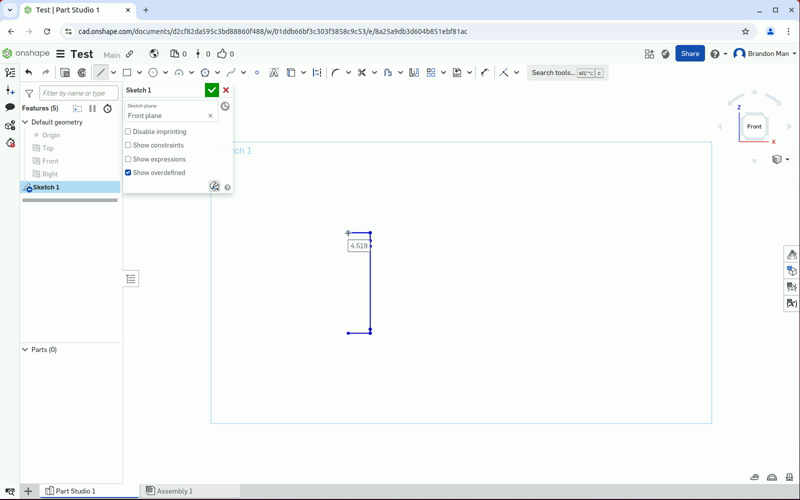
mouse_move(348, 333)
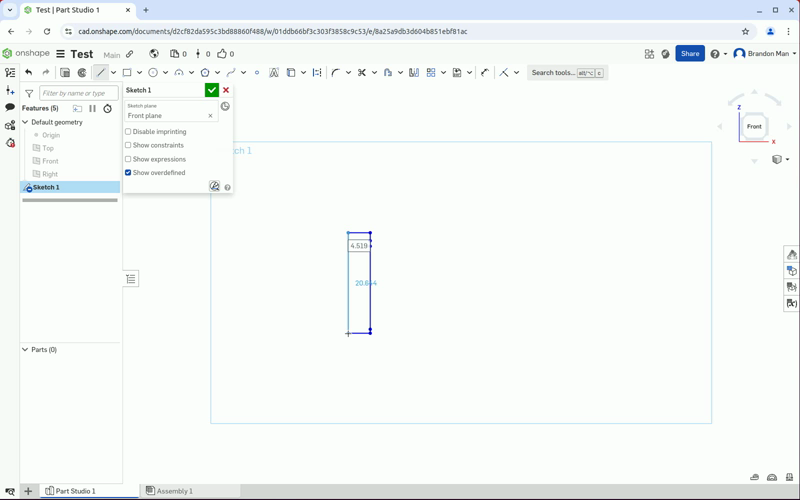
key_up(shift)
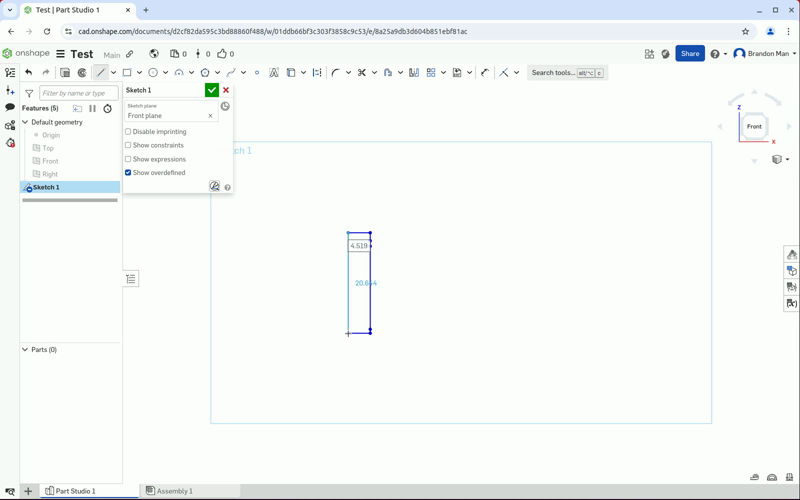
click(348, 333)
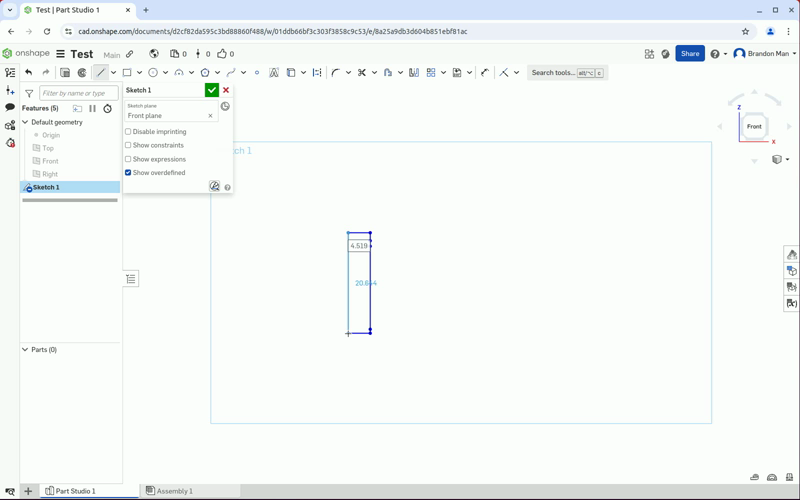
key(esc)
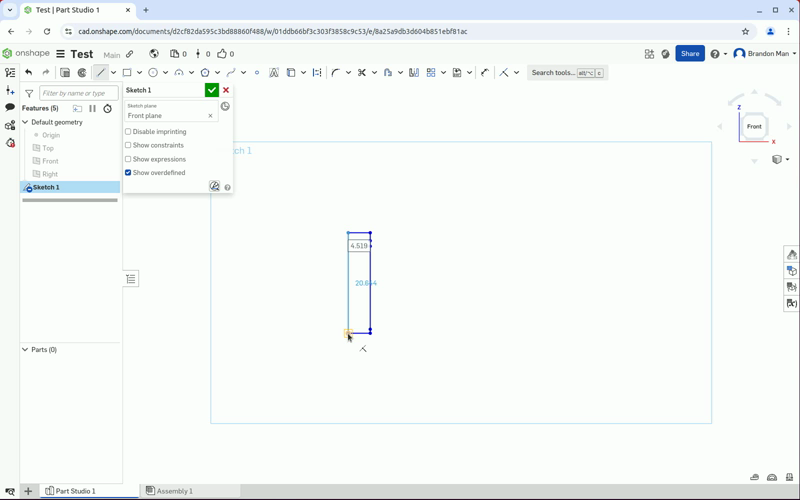
mouse_move(365, 242)
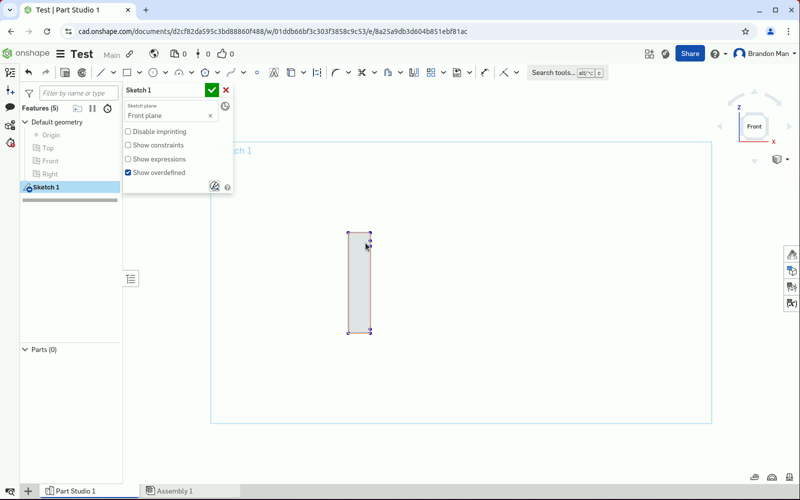
click(365, 242)
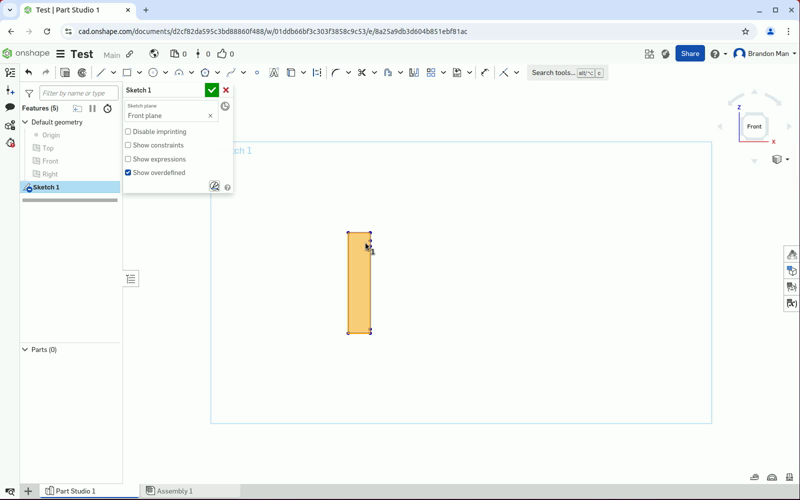
mouse_move(73, 352)
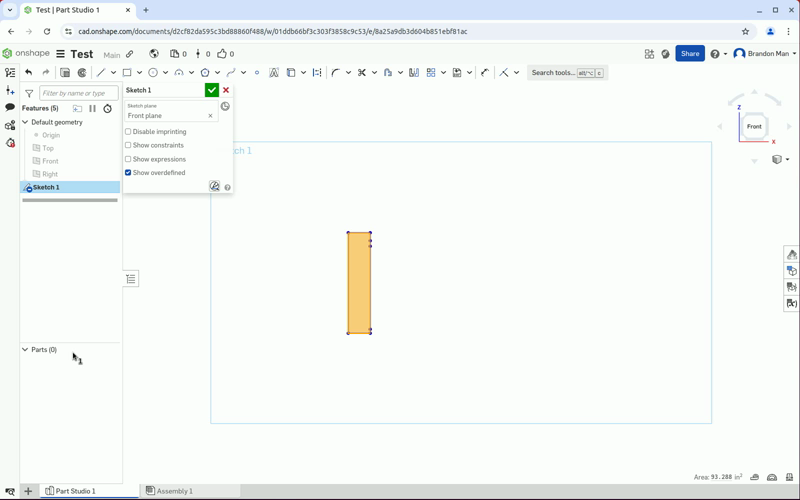
key(shift+y)
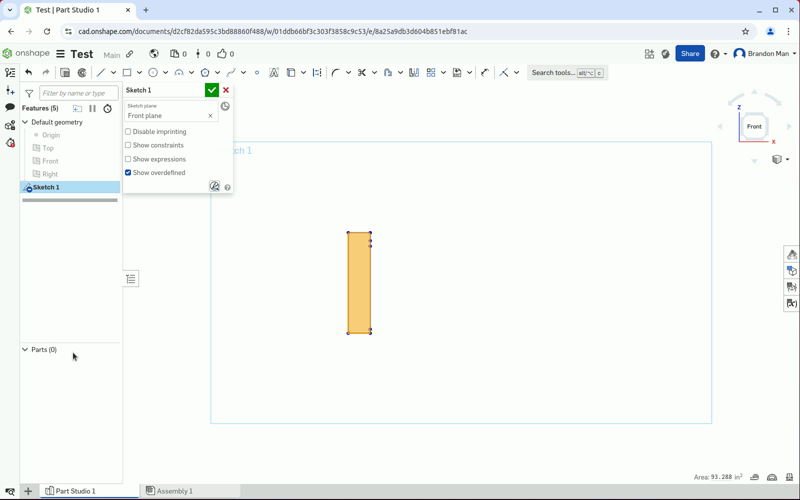
key(shift+e)
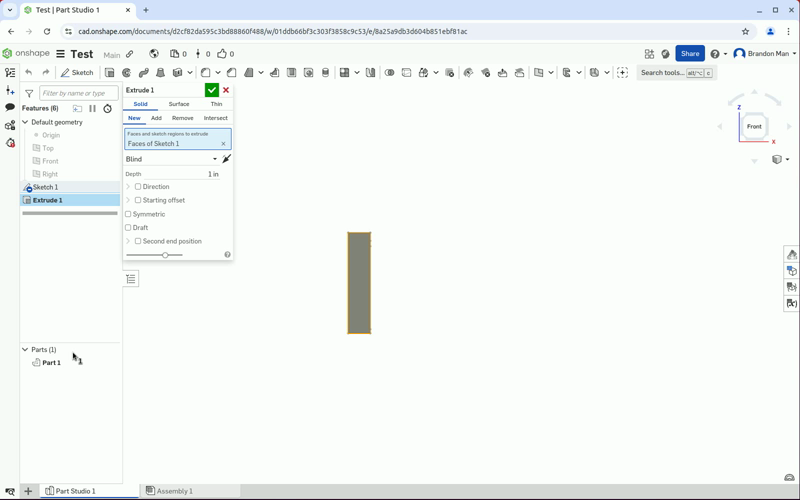
mouse_move(143, 106)
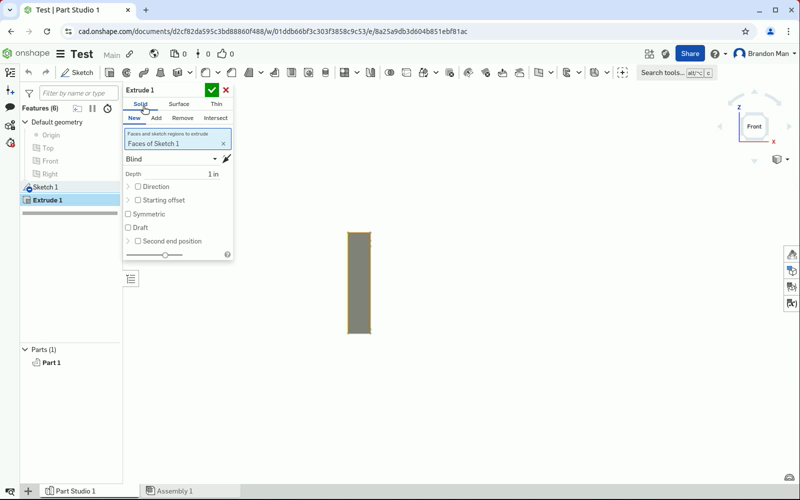
click(143, 106)
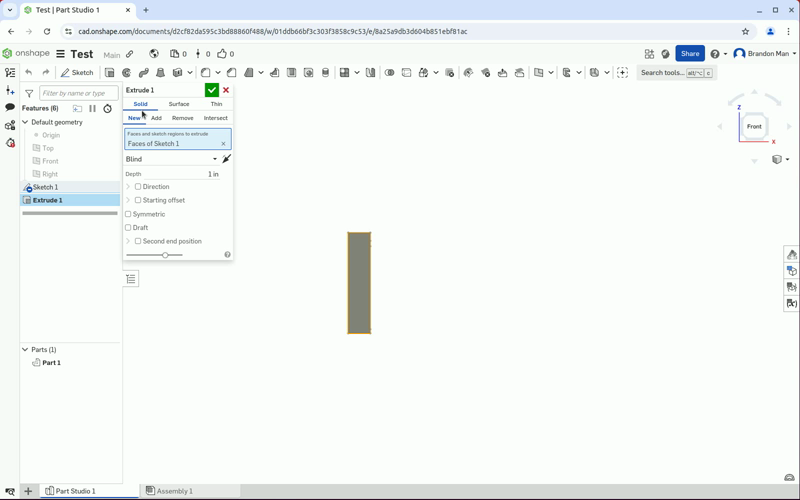
mouse_move(137, 120)
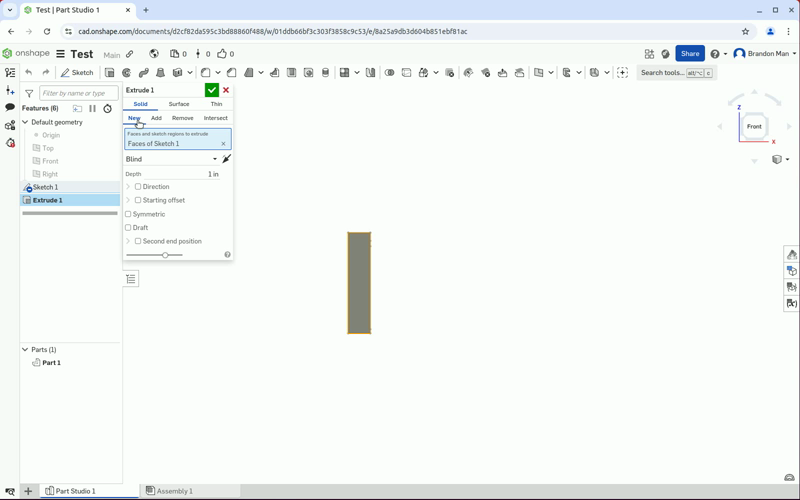
click(137, 120)
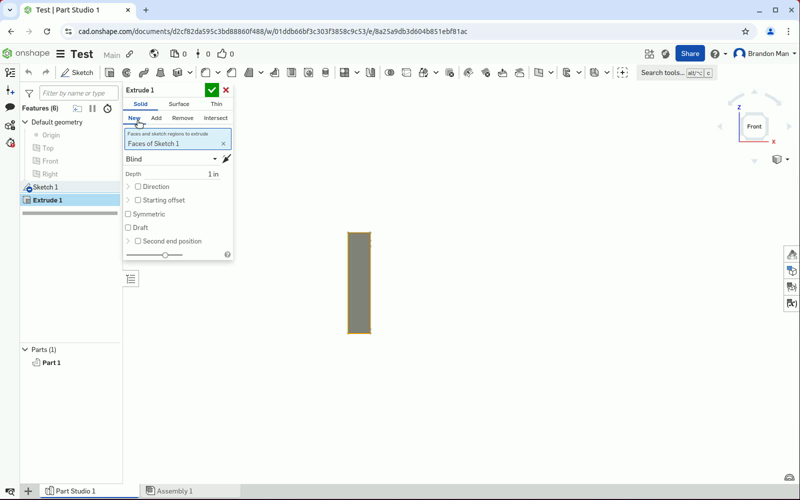
key(tab, 4)
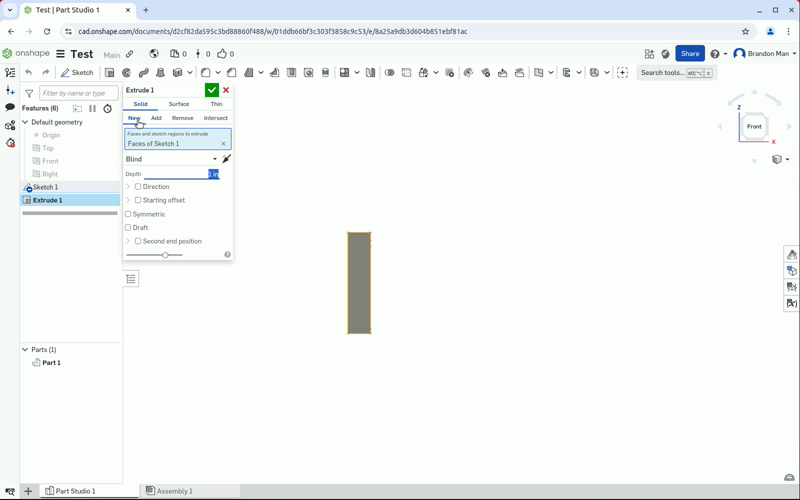
text(2.889)
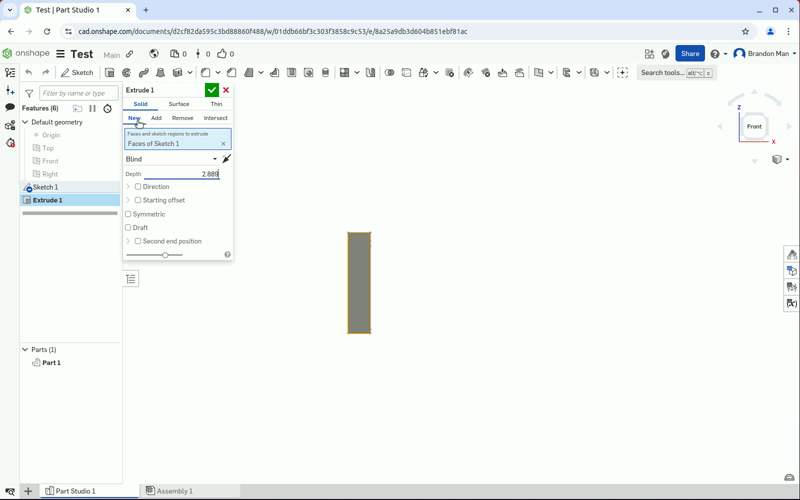
key(enter)
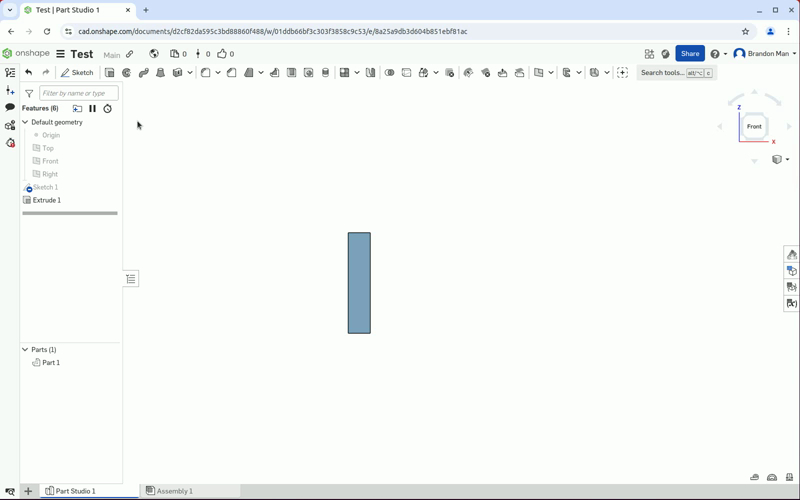
key(shift+h)
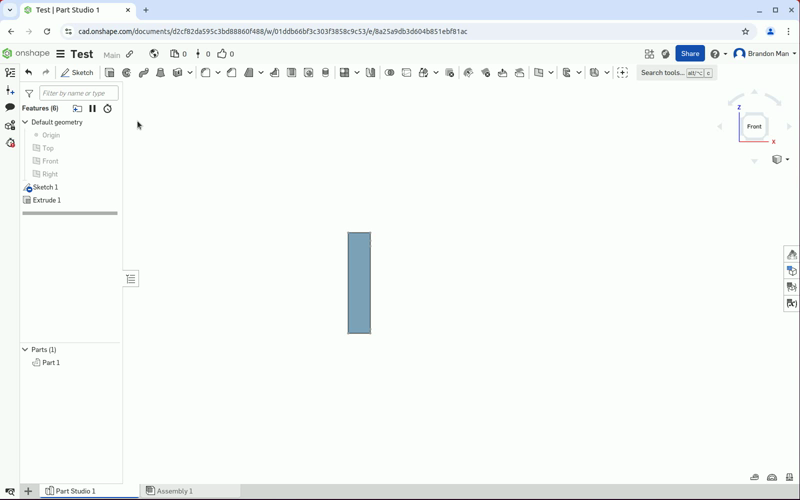
key(shift+h)
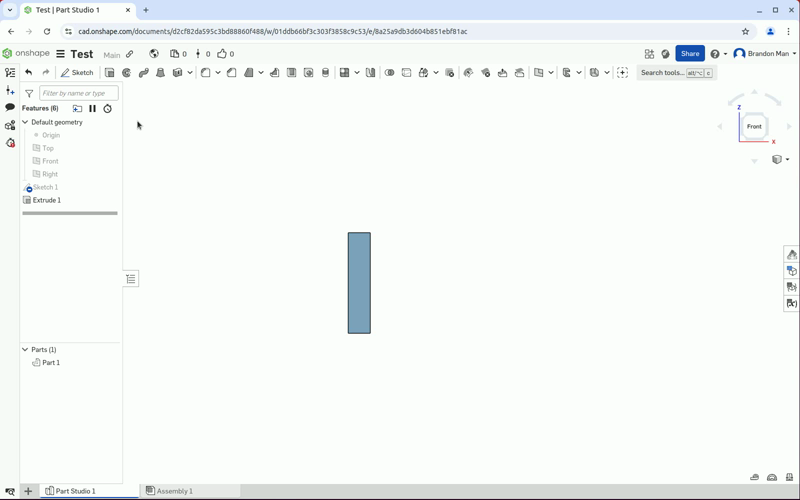
mouse_move(73, 189)
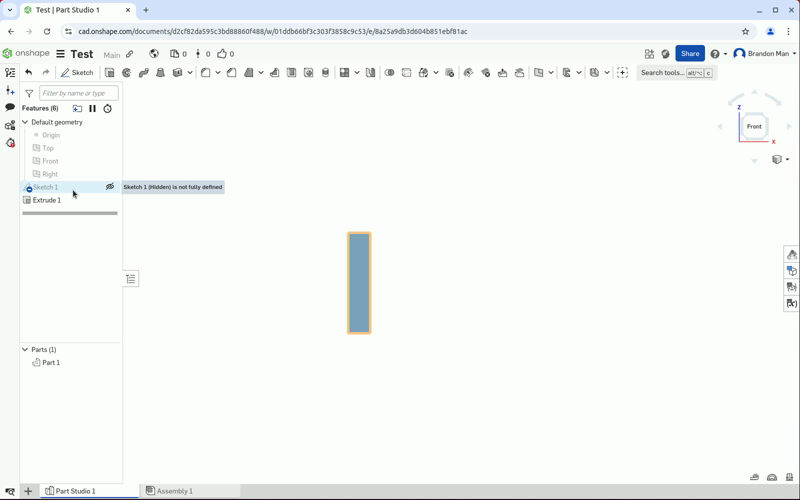
click(73, 189)
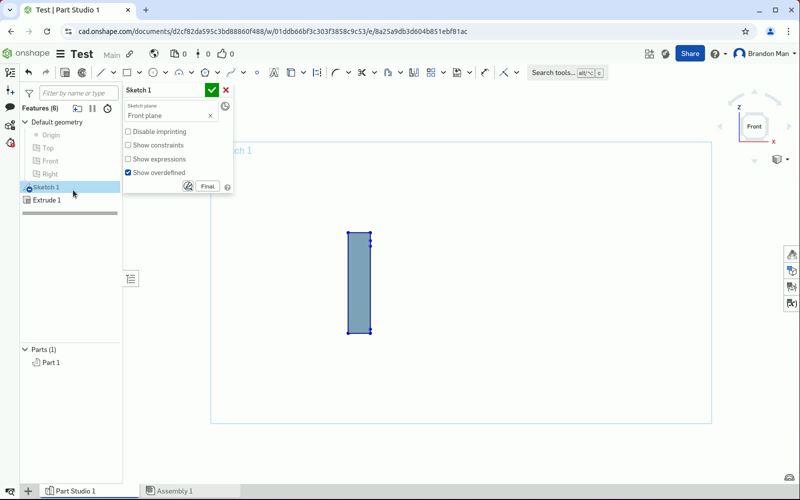
mouse_move(229, 92)
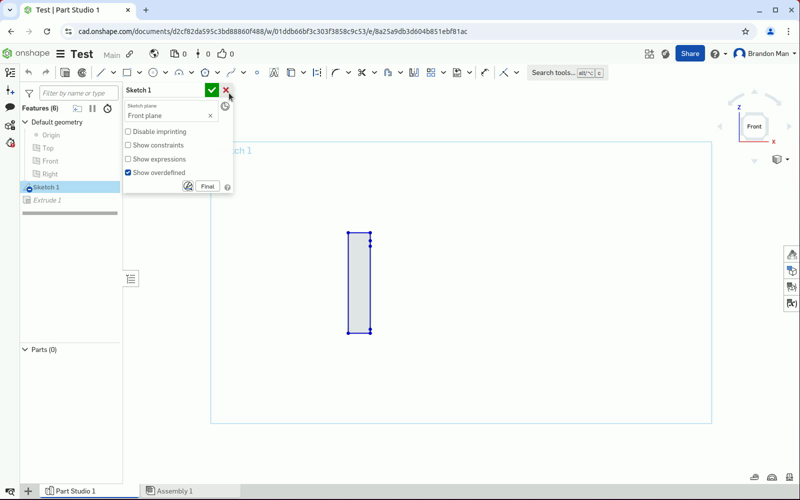
click(229, 92)
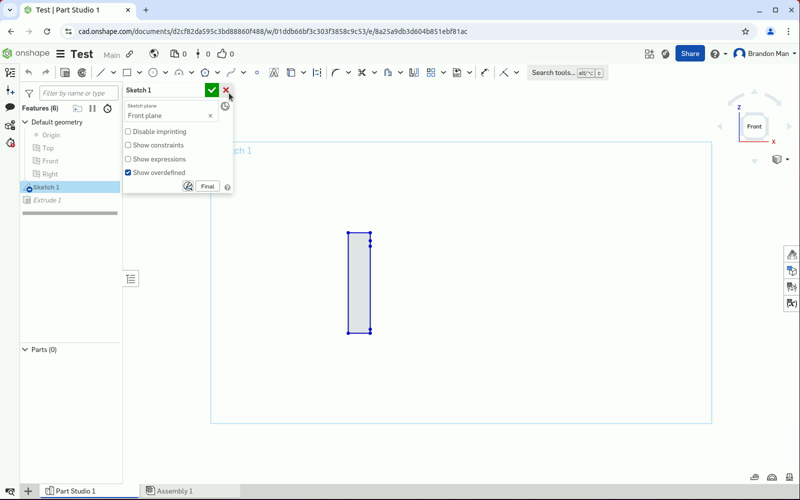
key(shift+s)
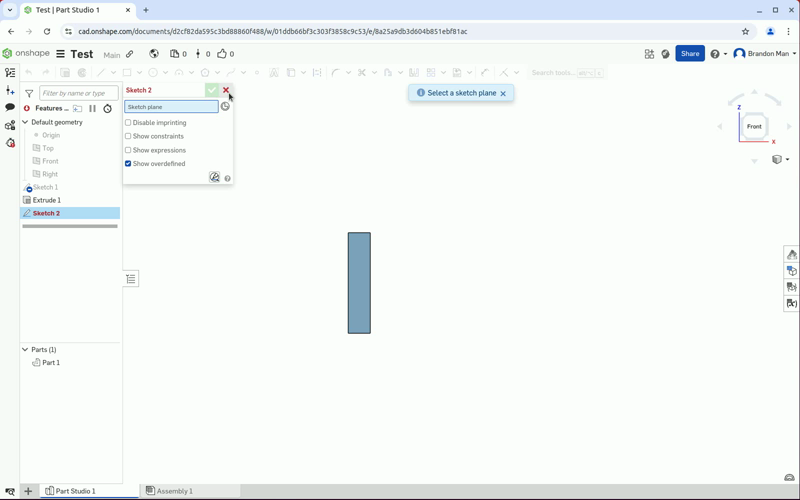
mouse_move(73, 163)
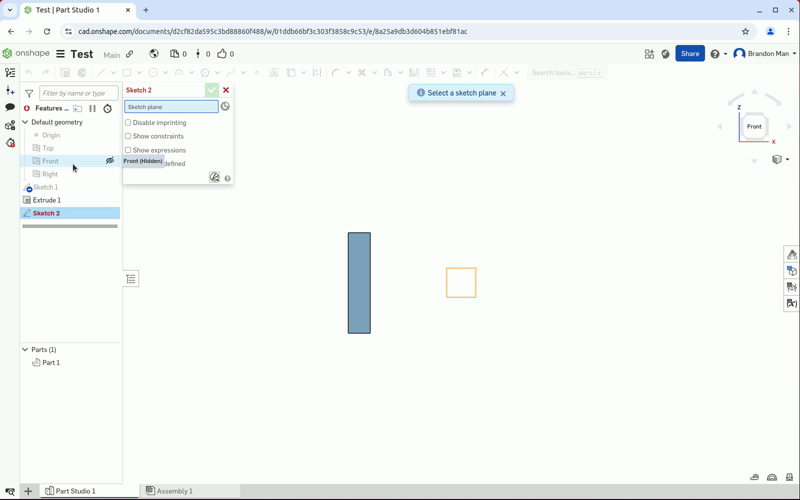
click(73, 163)
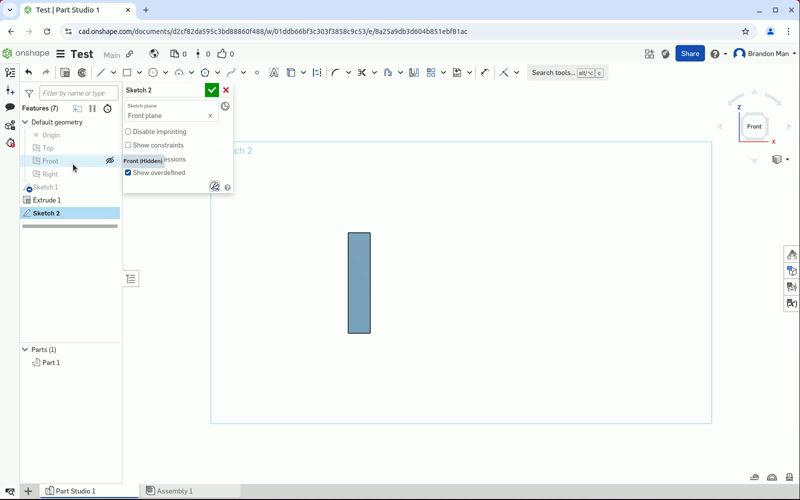
mouse_move(73, 352)
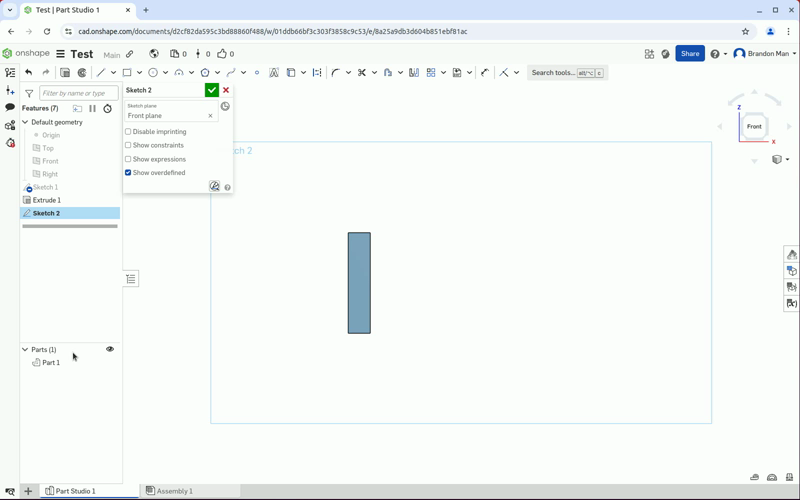
key(y)
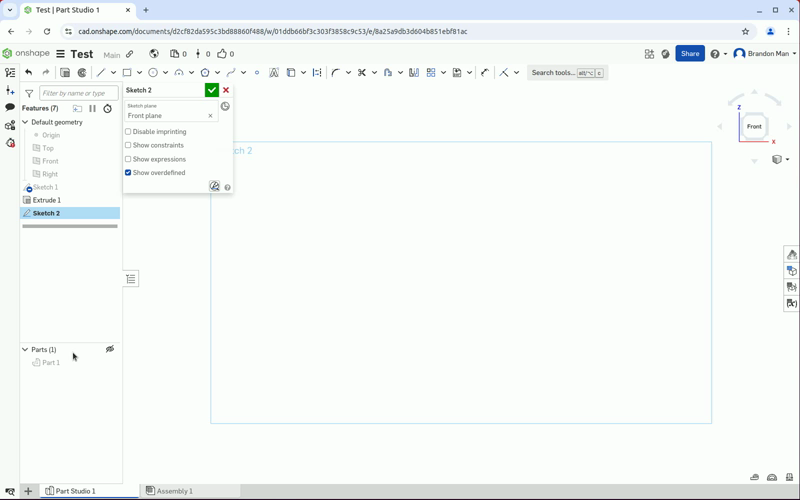
key(l)
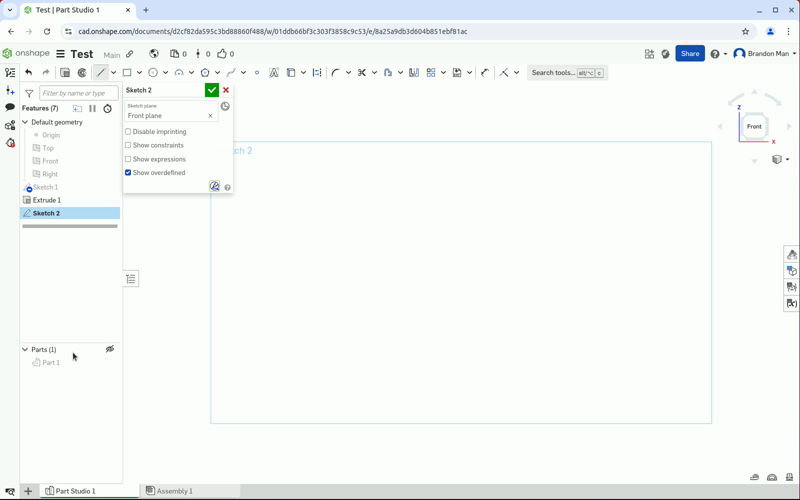
key_down(shift)
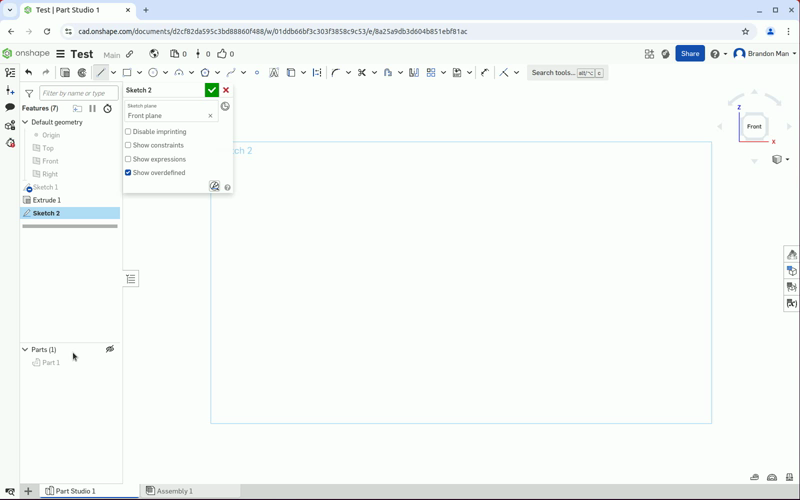
mouse_move(551, 333)
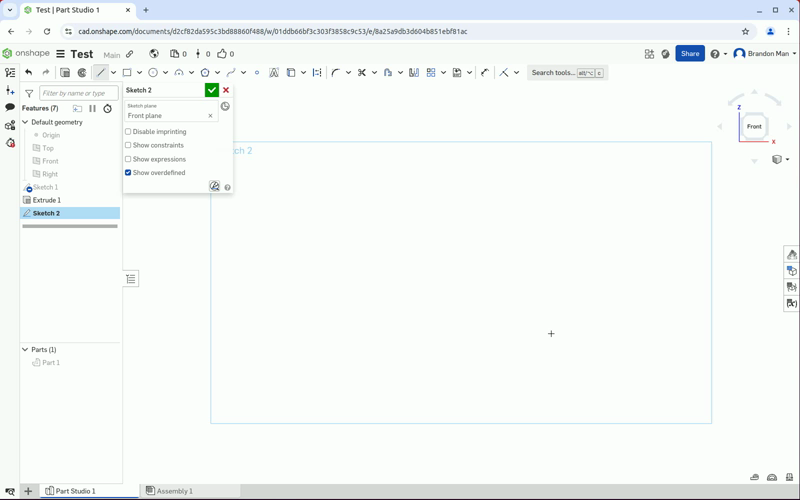
click(551, 333)
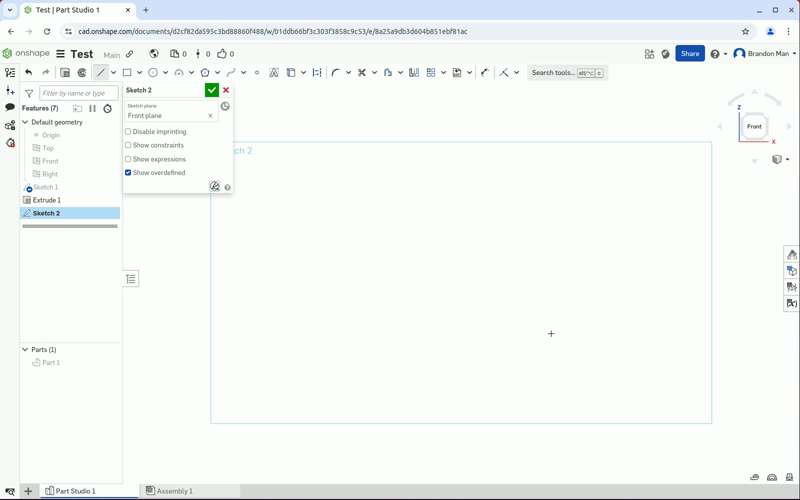
key_up(shift)
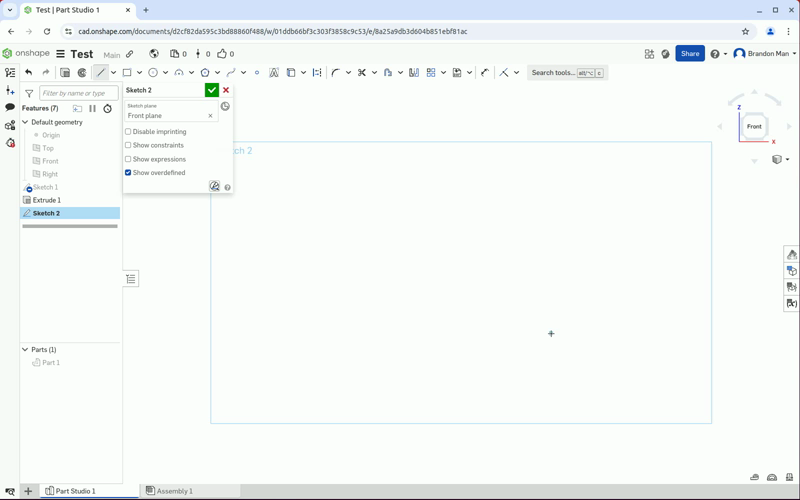
key_down(shift)
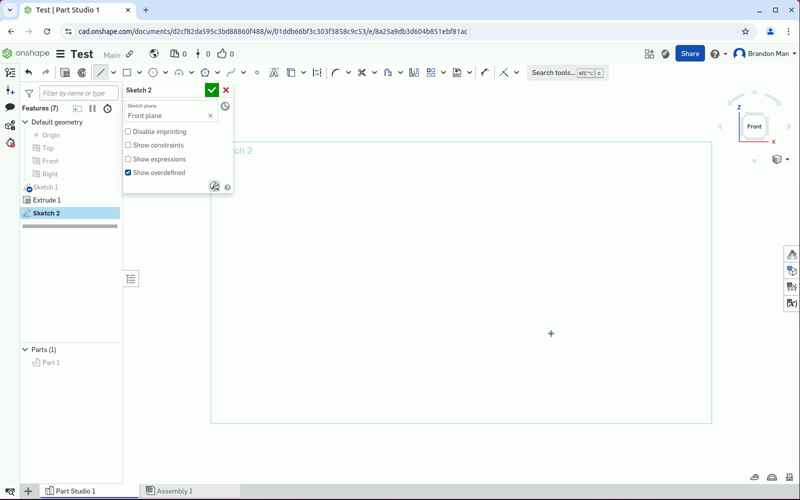
mouse_move(581, 333)
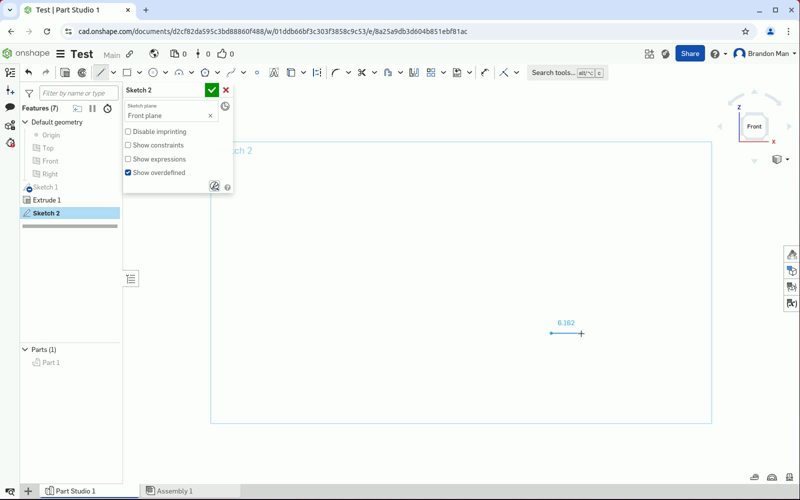
mouse_move(573, 333)
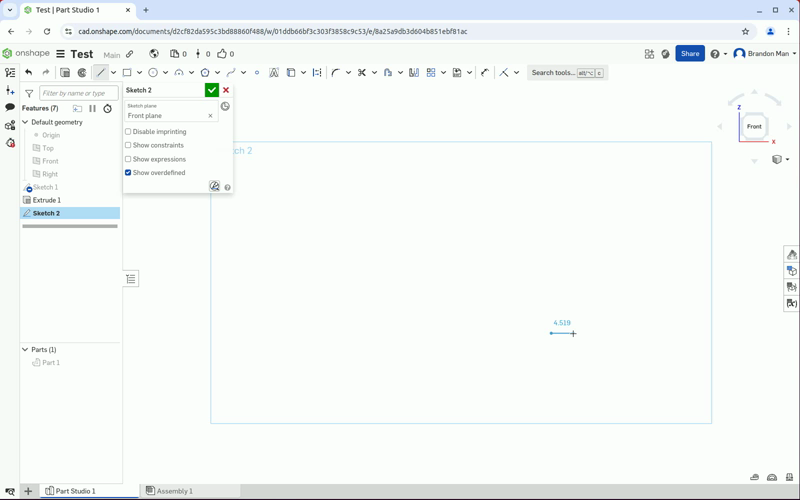
click(573, 333)
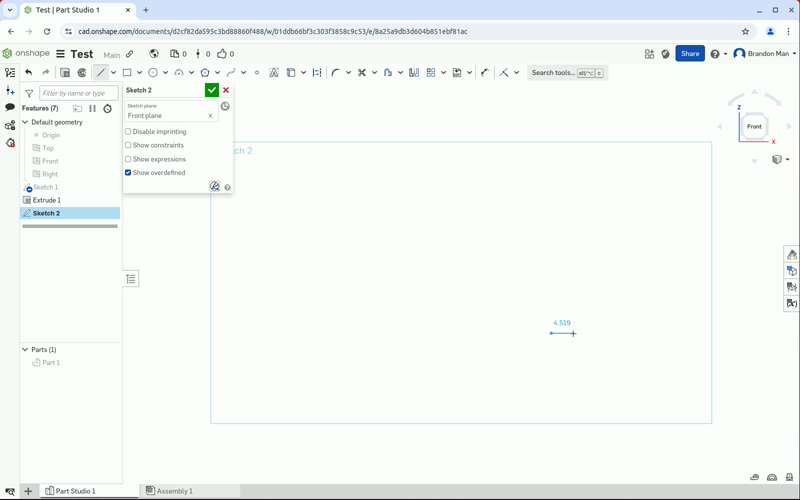
key_up(shift)
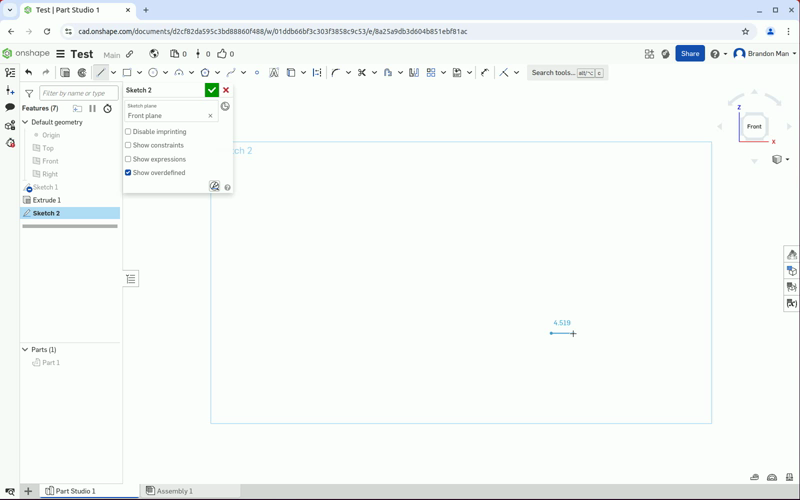
key_down(shift)
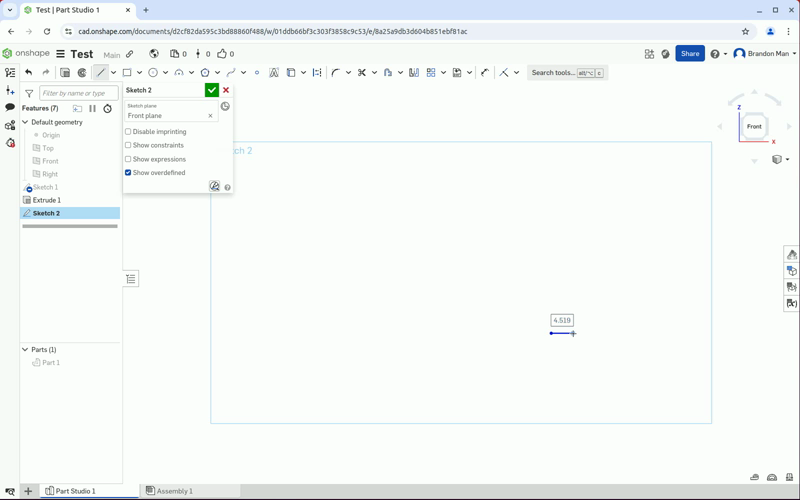
mouse_move(573, 232)
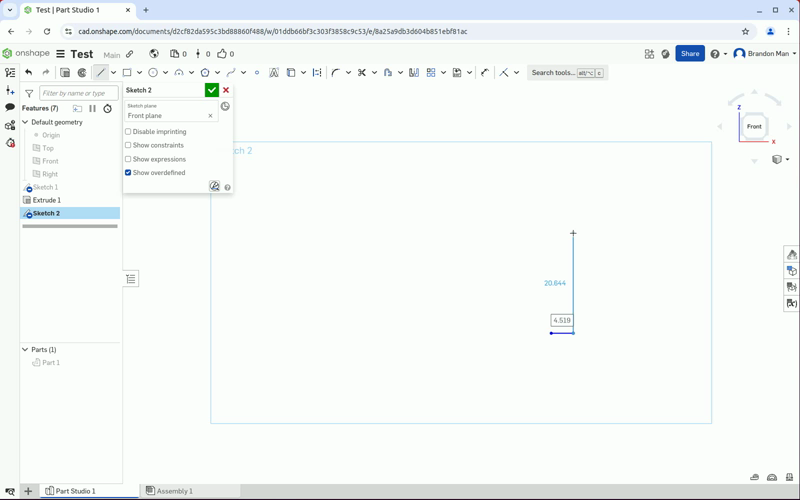
click(573, 232)
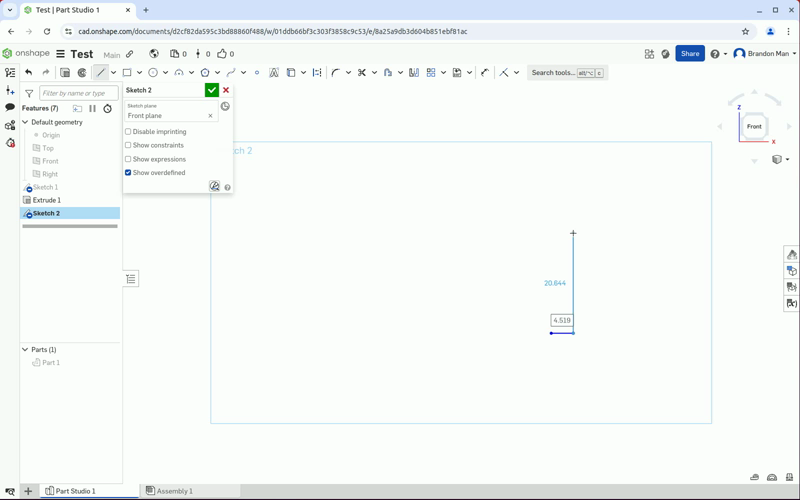
key_up(shift)
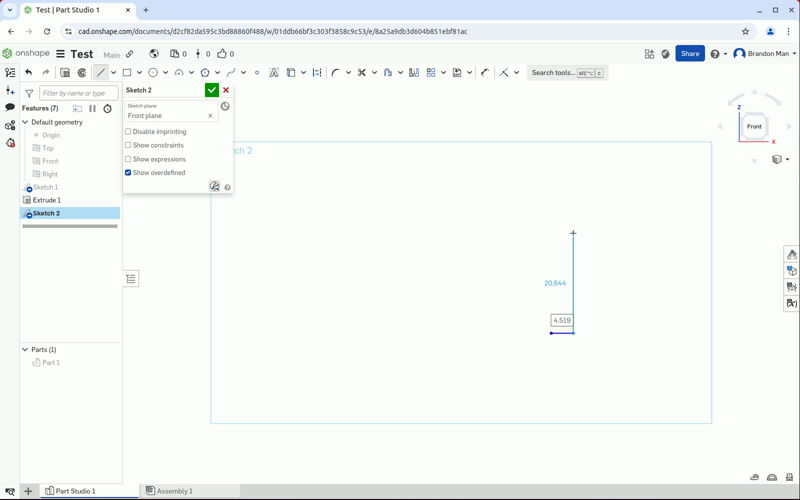
key_down(shift)
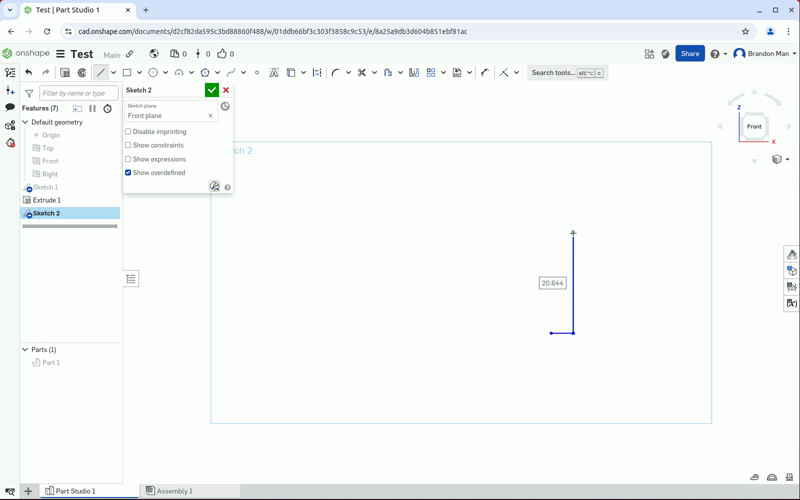
mouse_move(589, 232)
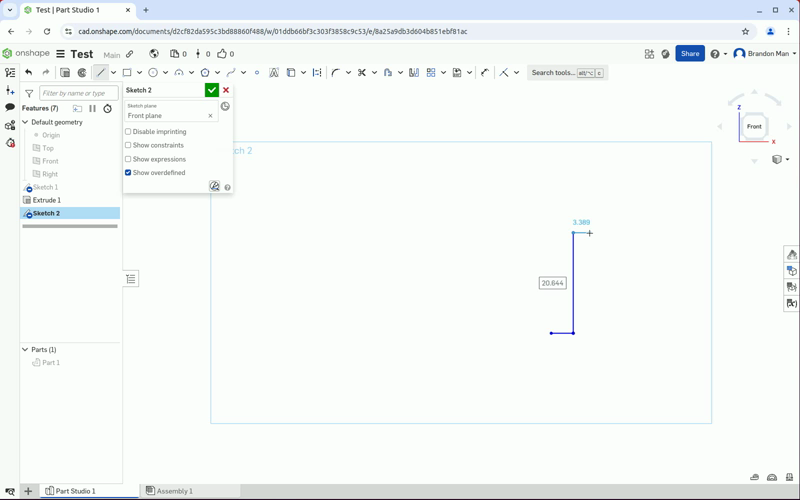
mouse_move(551, 232)
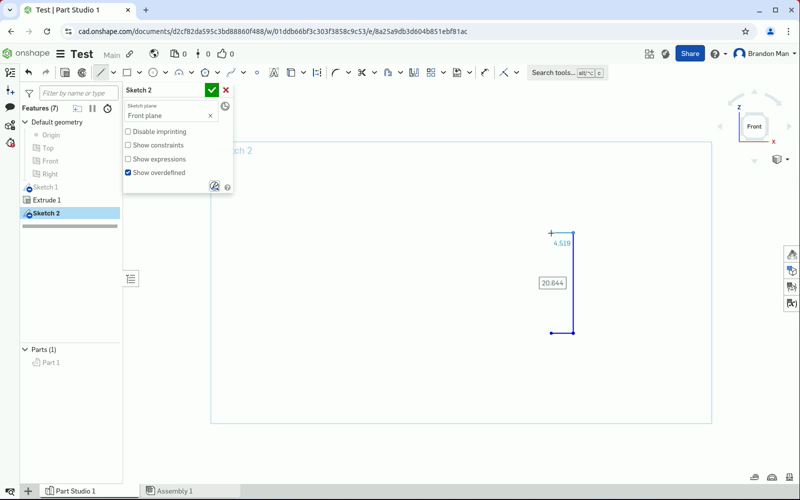
click(551, 232)
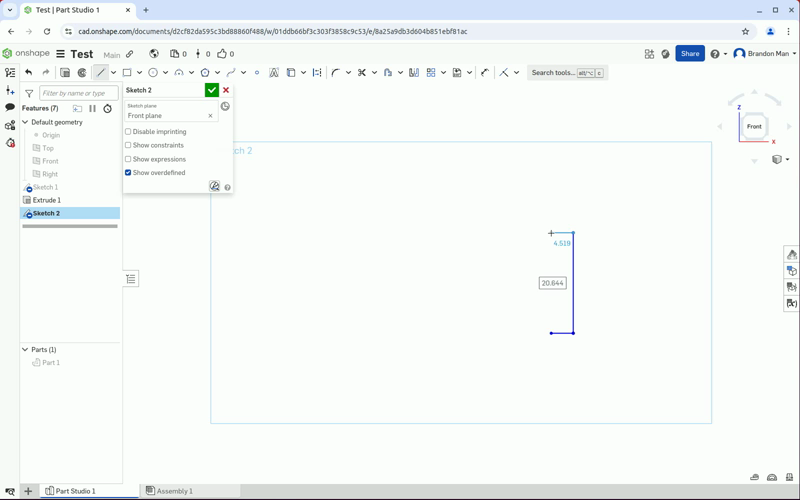
key_up(shift)
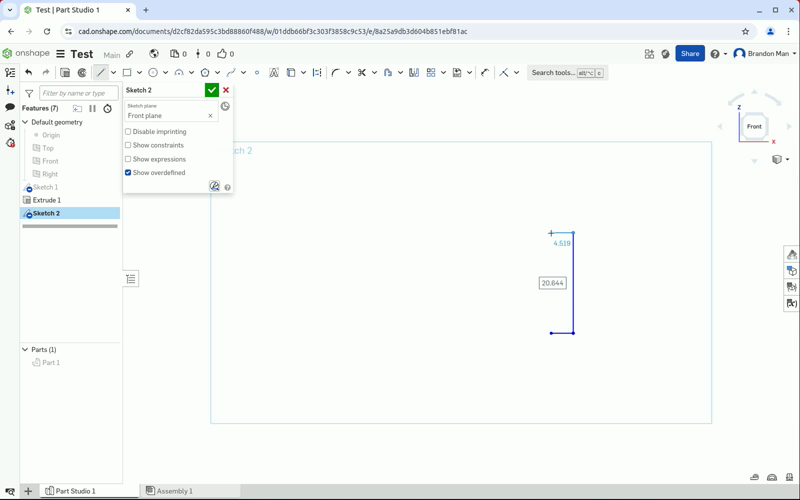
key_down(shift)
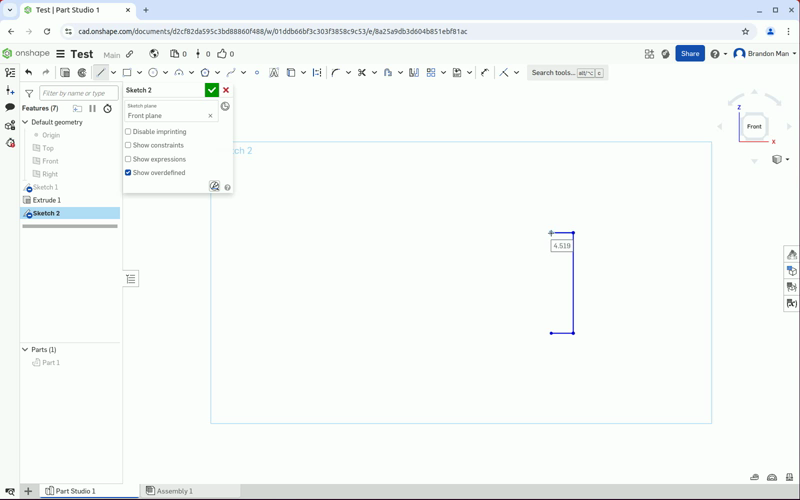
mouse_move(581, 232)
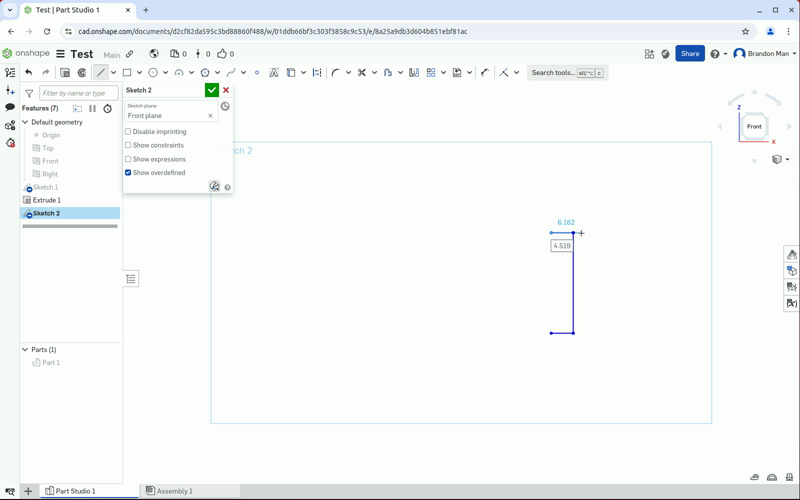
mouse_move(551, 240)
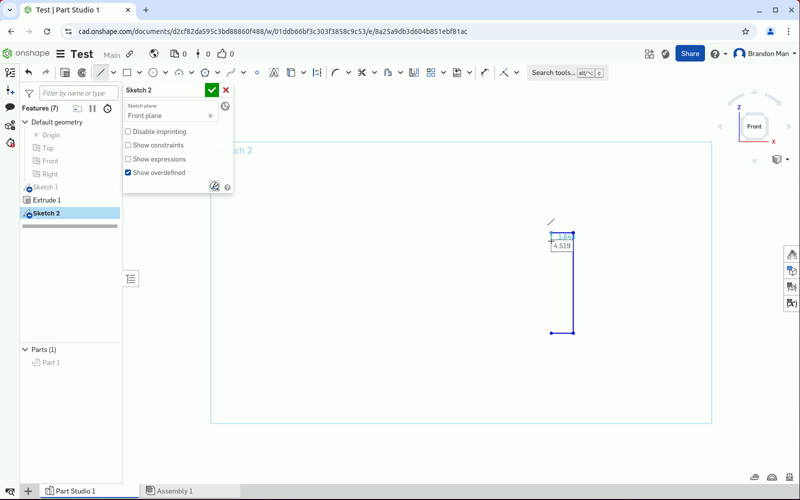
click(551, 240)
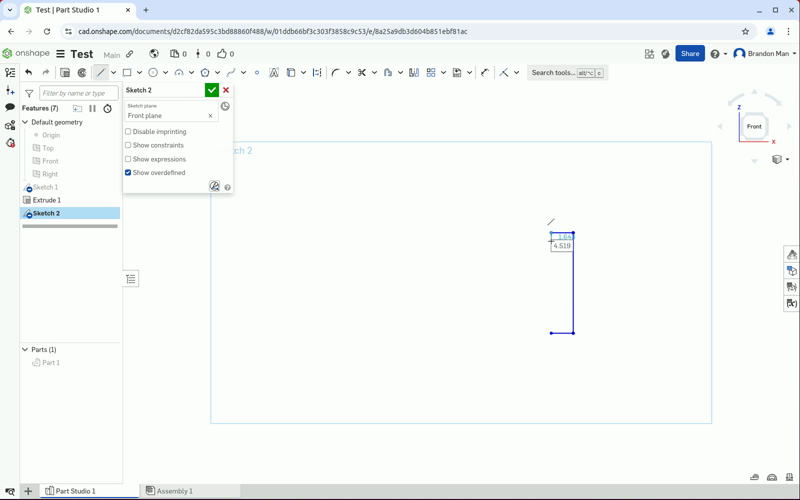
key_up(shift)
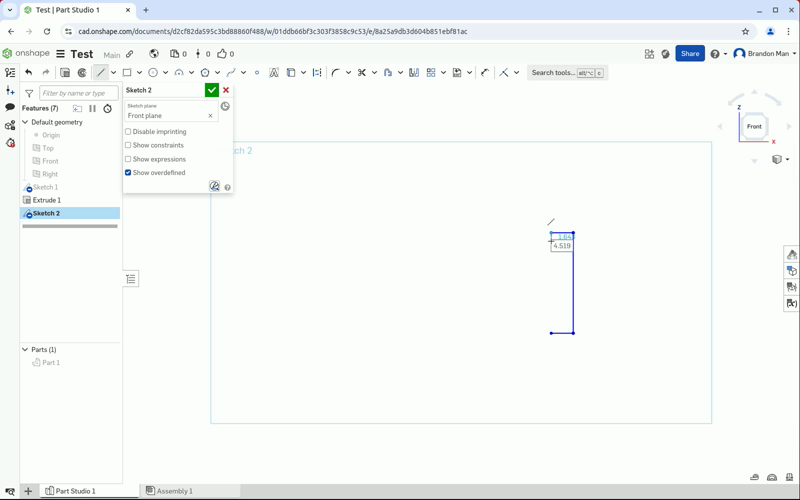
key_down(shift)
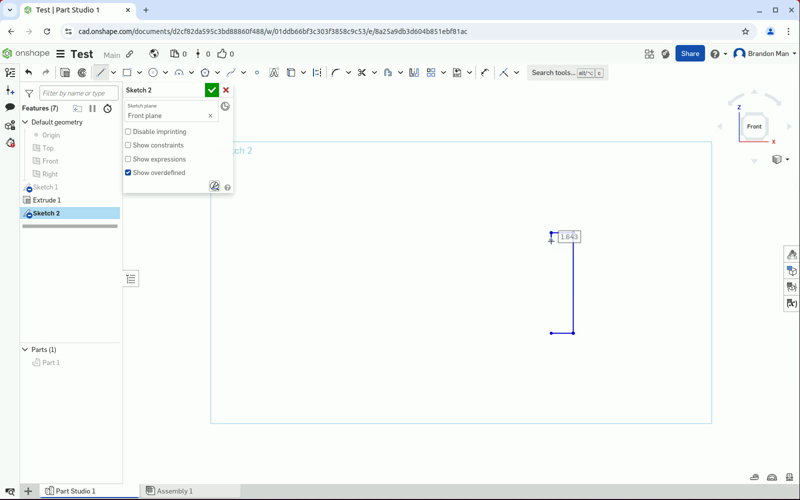
mouse_move(581, 240)
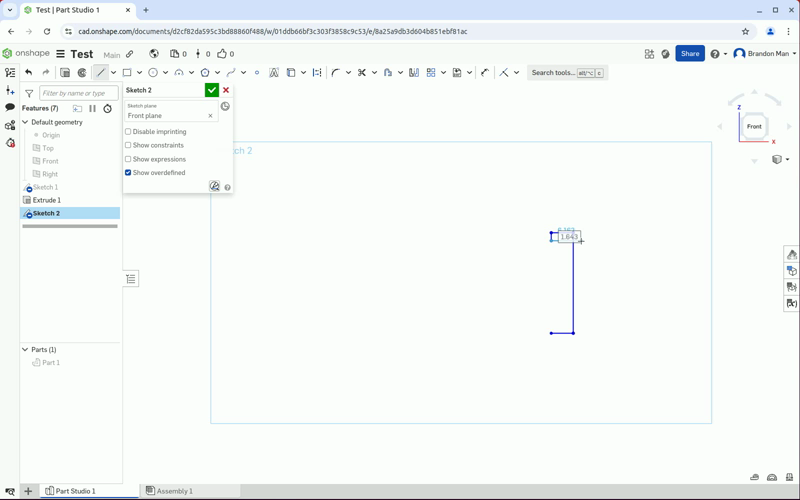
mouse_move(551, 246)
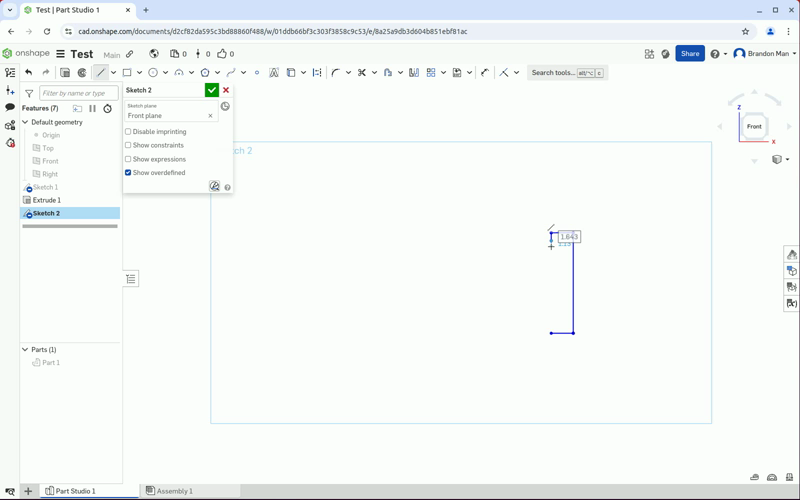
scroll(6)
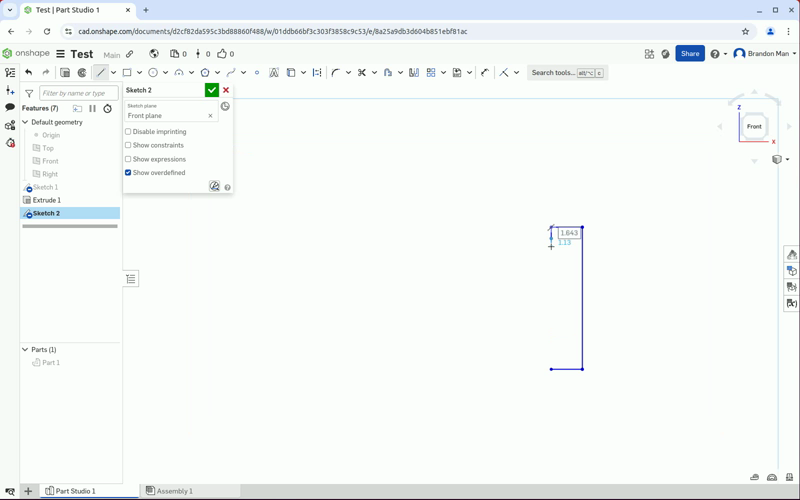
scroll(6)
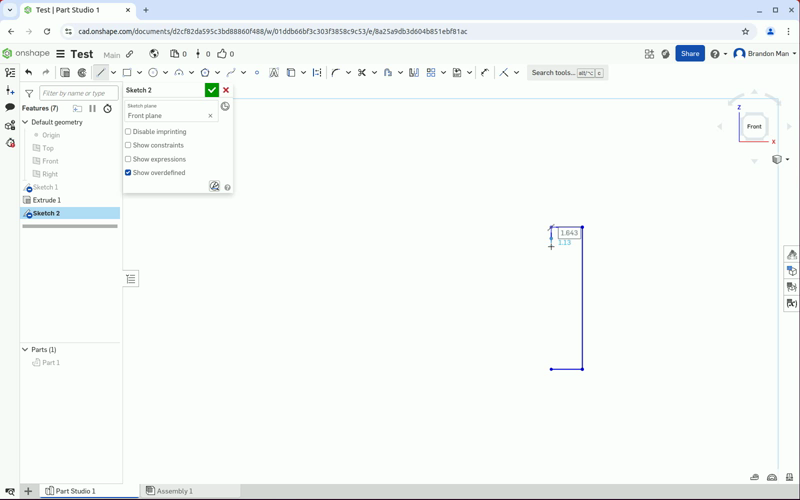
scroll(6)
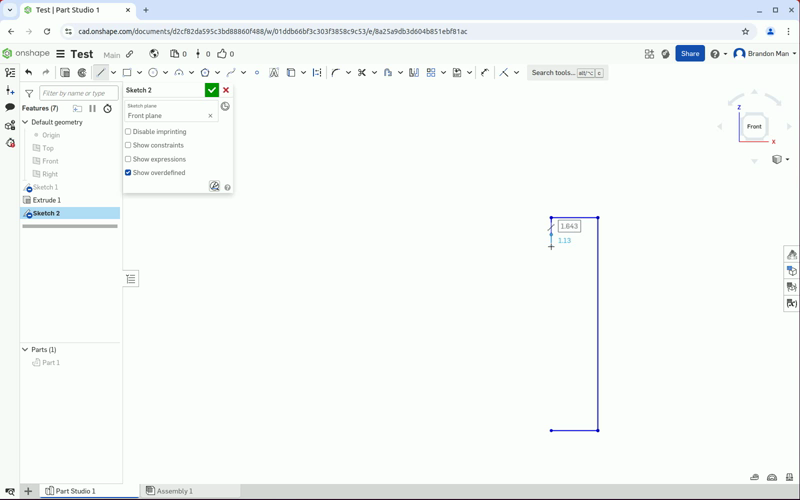
scroll(6)
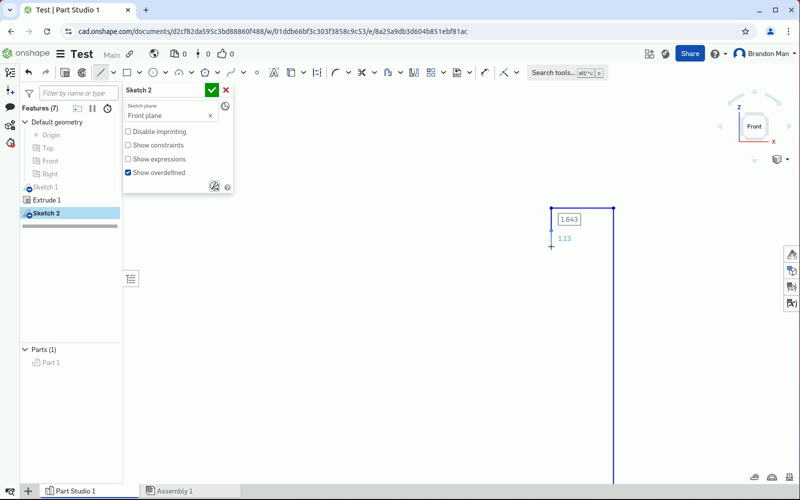
scroll(6)
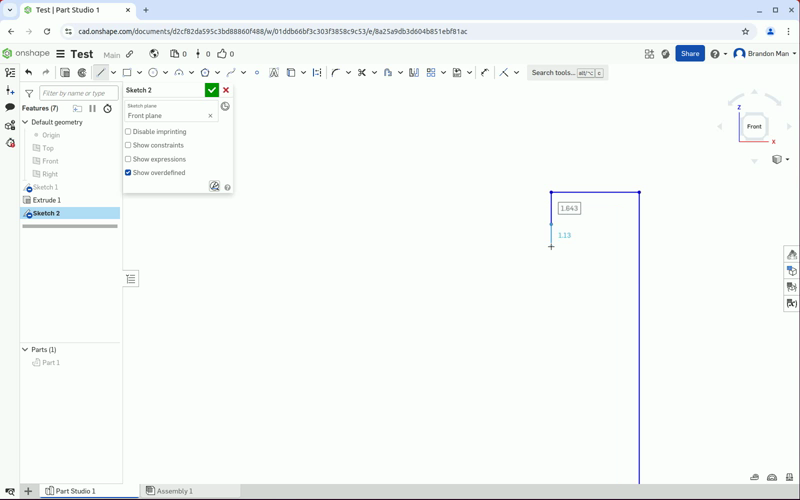
scroll(6)
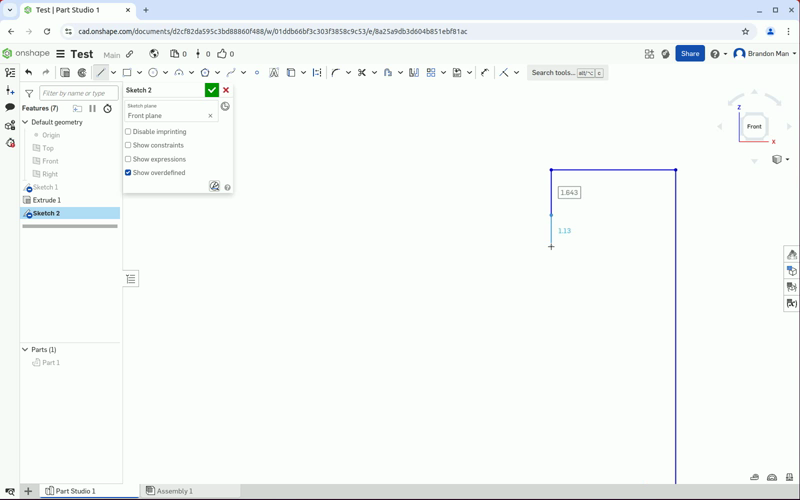
scroll(6)
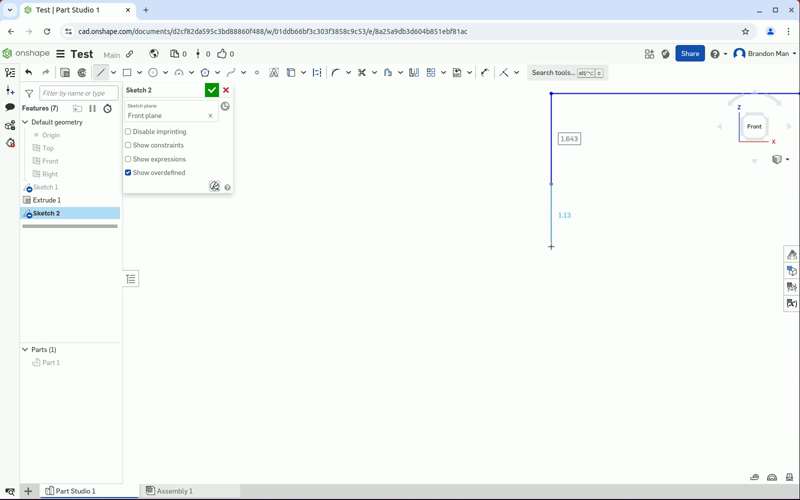
click(551, 246)
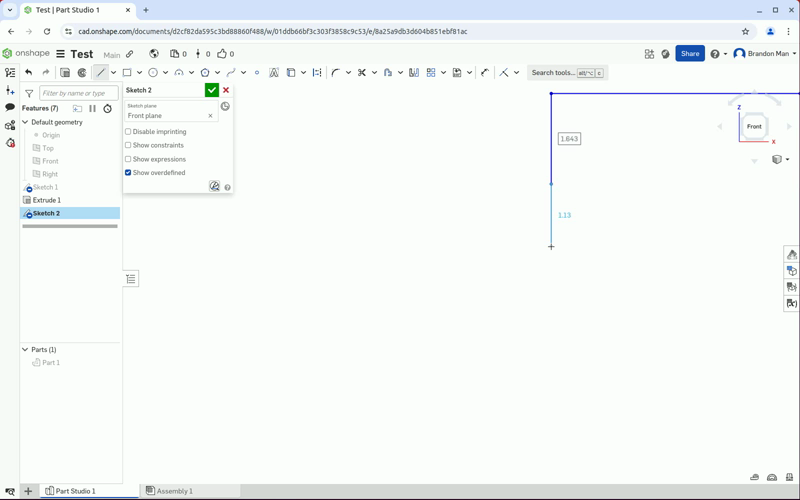
scroll(-6)
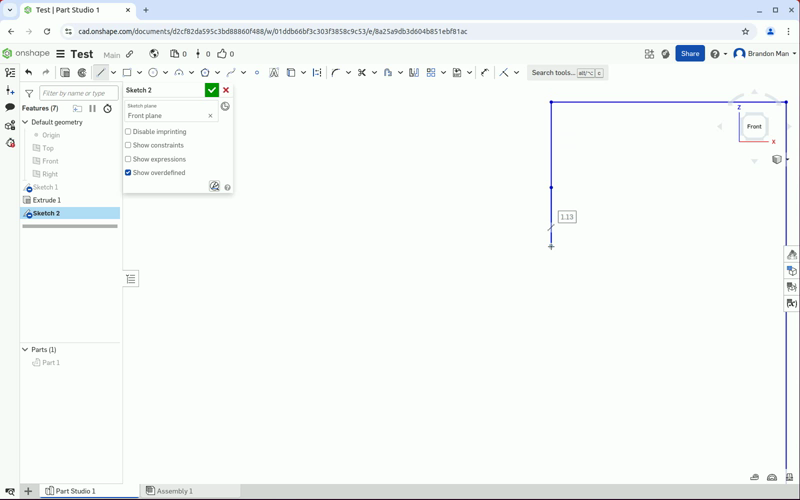
scroll(-6)
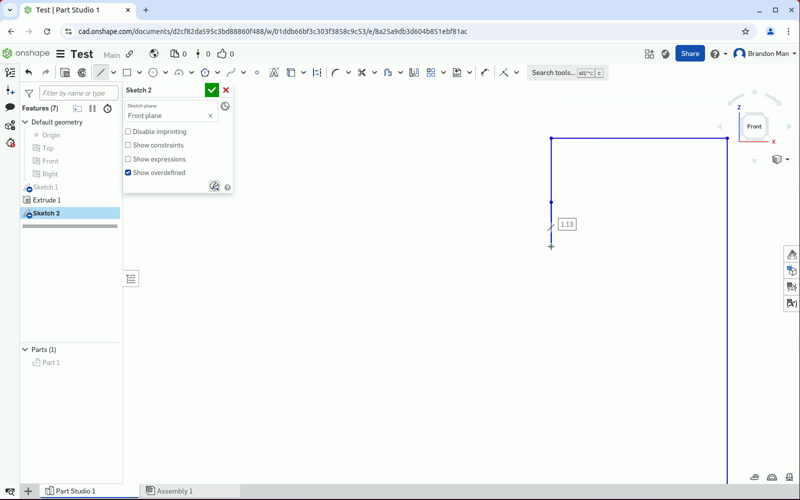
scroll(-6)
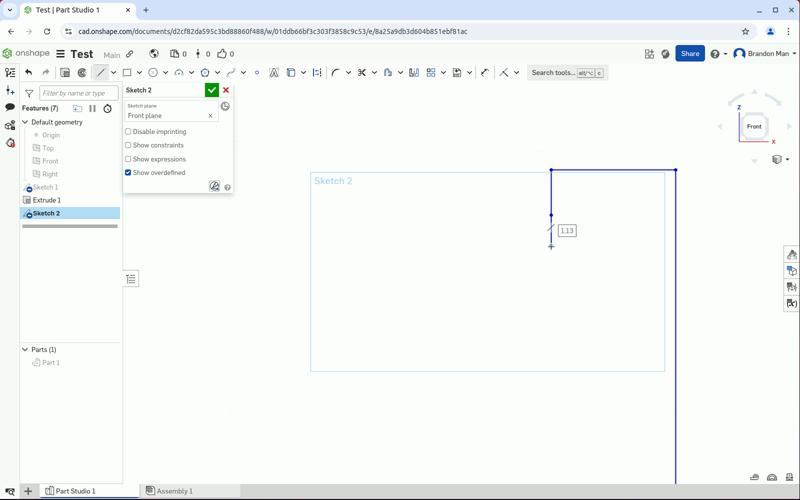
scroll(-6)
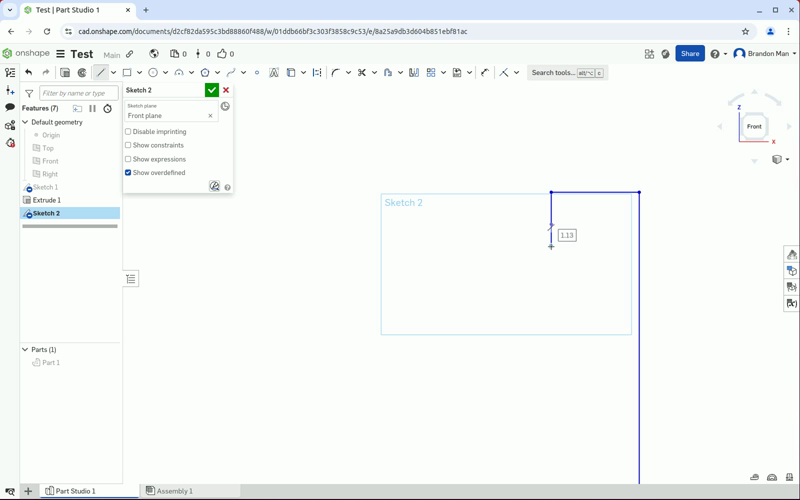
scroll(-6)
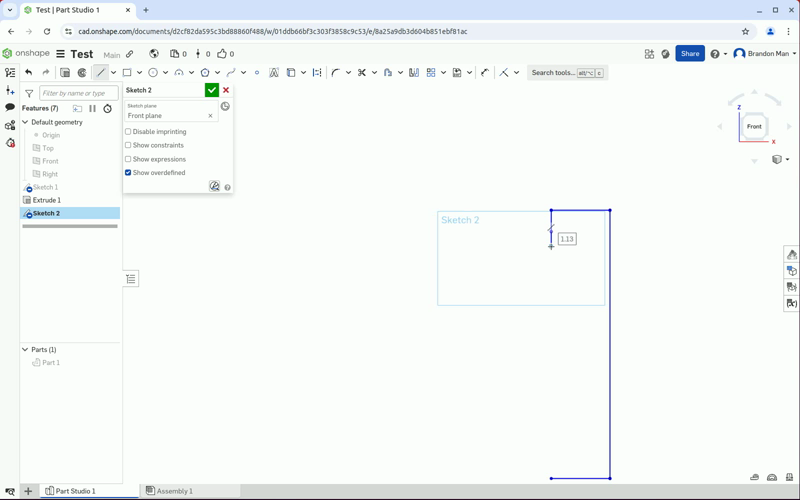
scroll(-6)
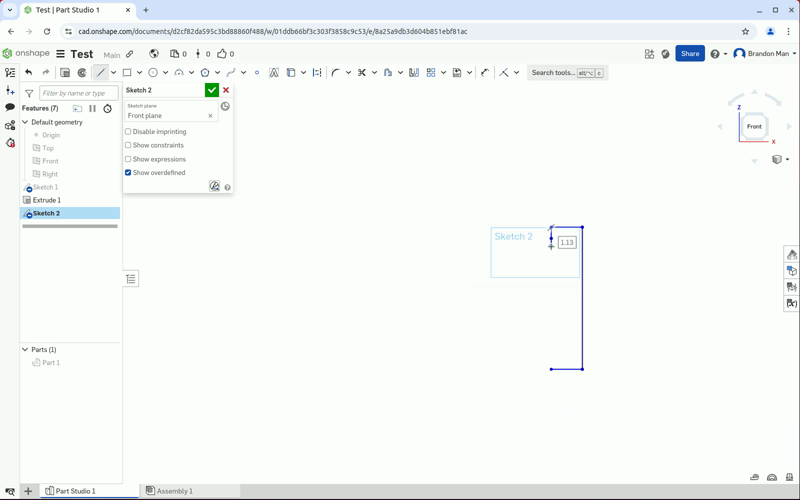
scroll(-6)
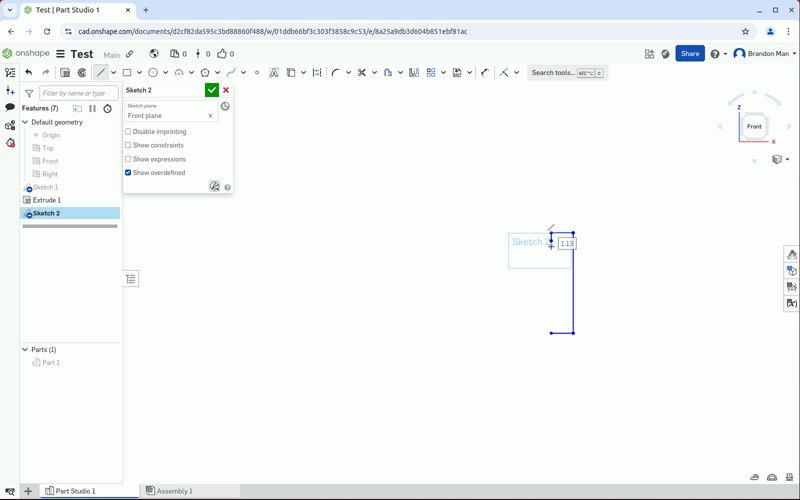
key_up(shift)
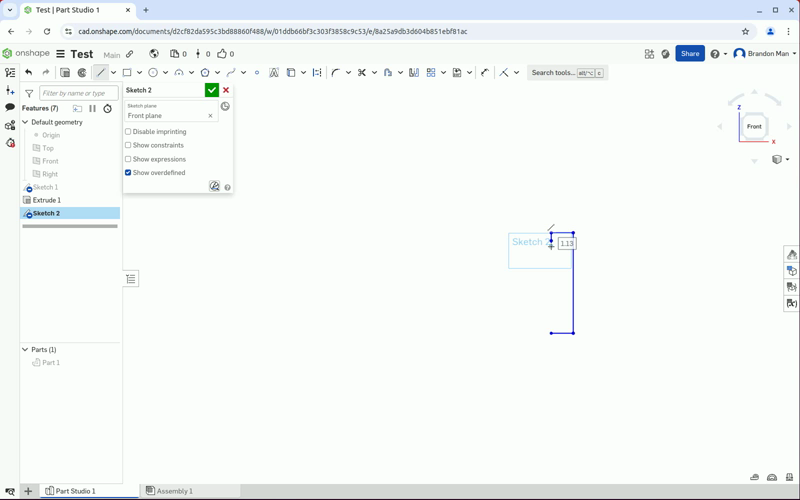
key_down(shift)
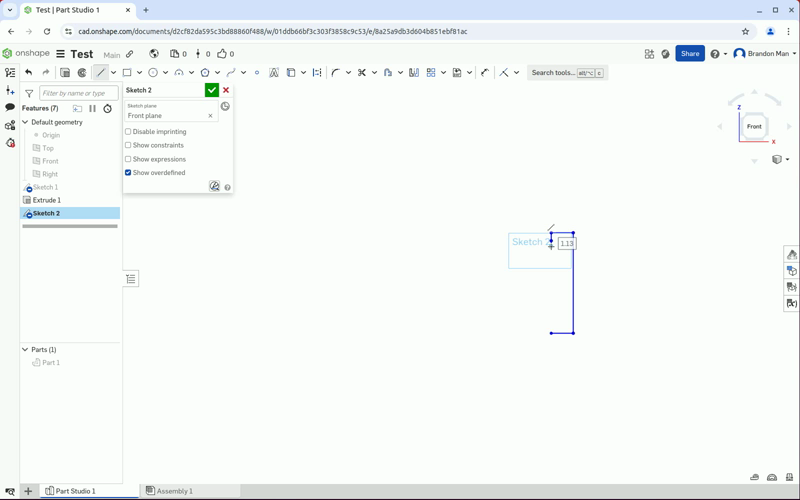
mouse_move(551, 329)
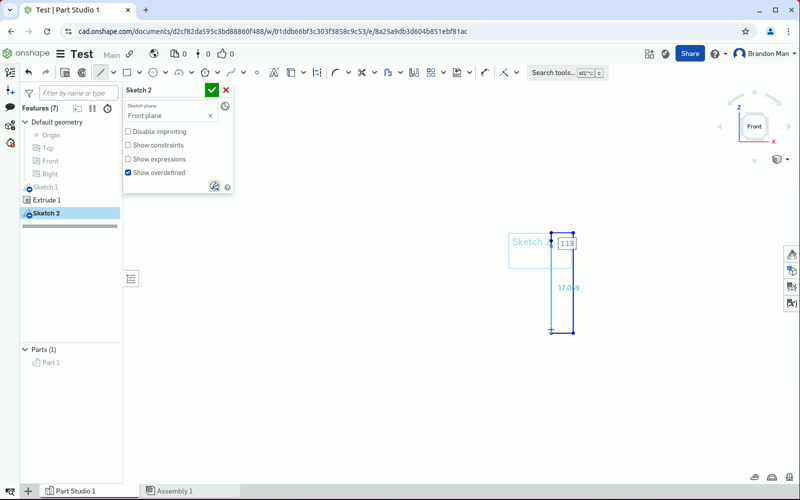
scroll(6)
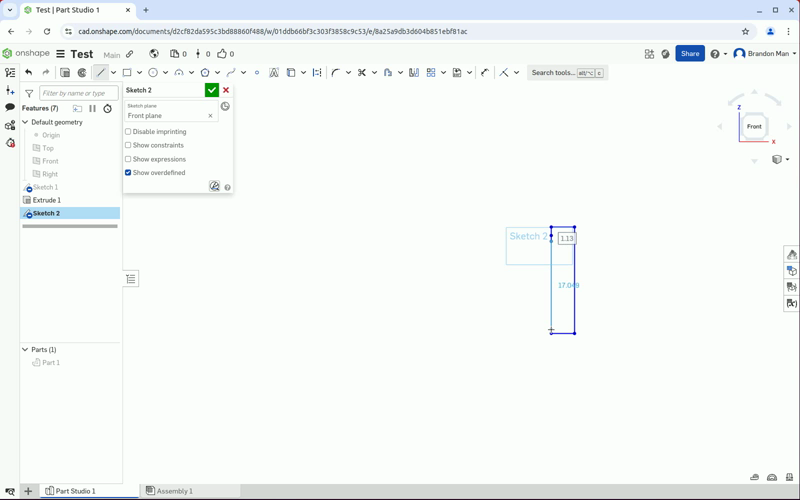
scroll(6)
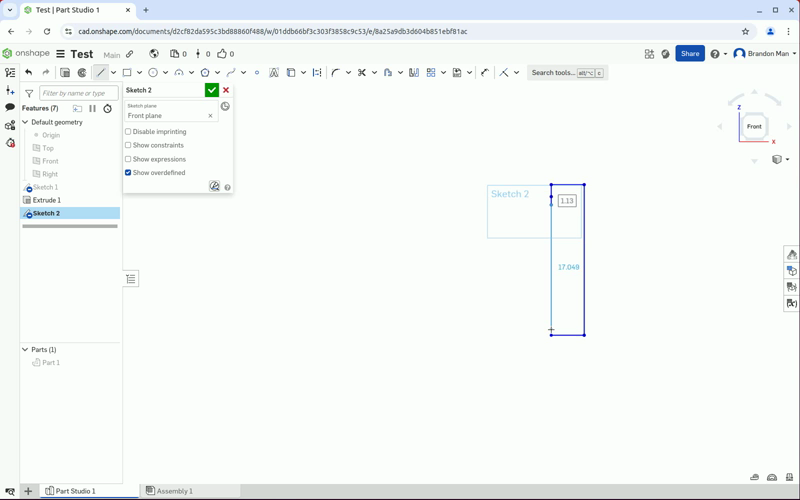
scroll(6)
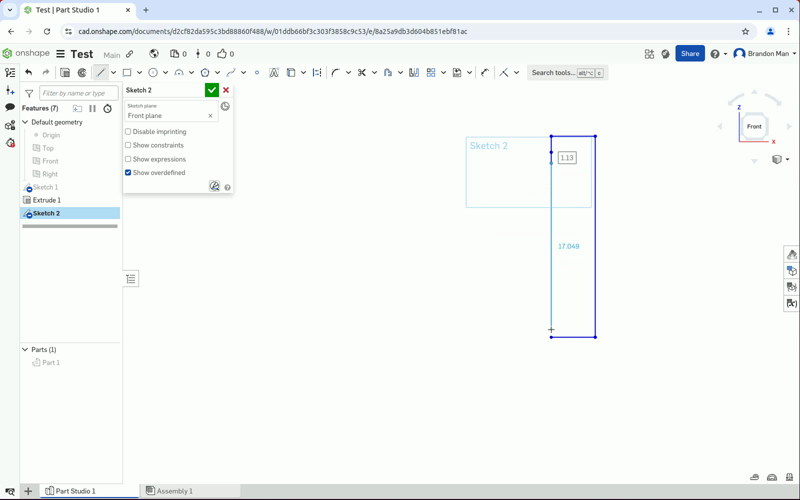
scroll(6)
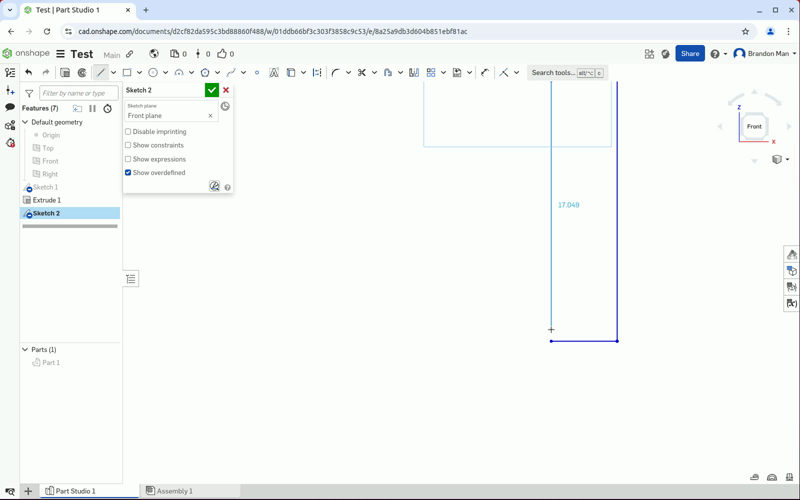
scroll(6)
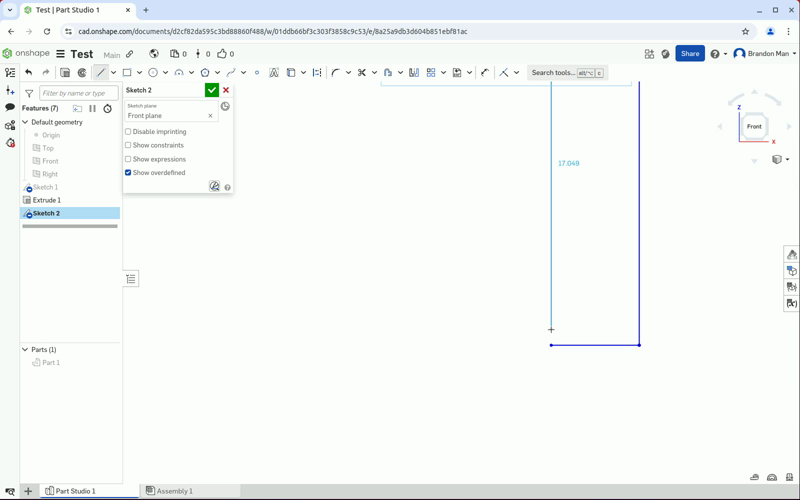
scroll(6)
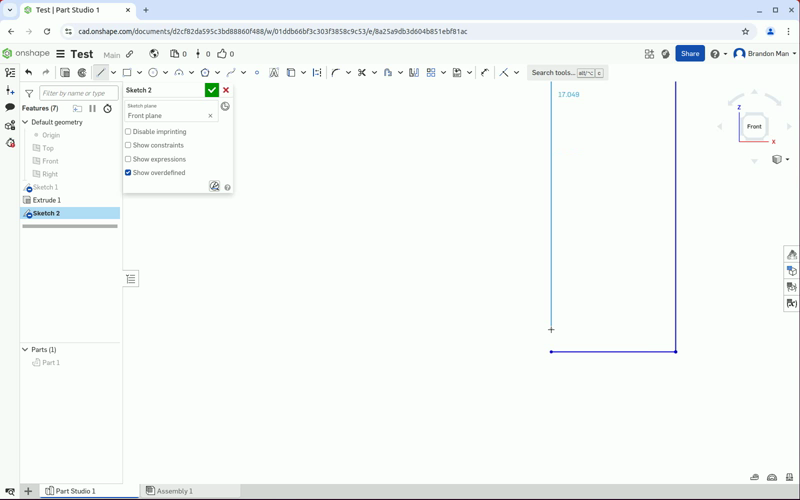
scroll(6)
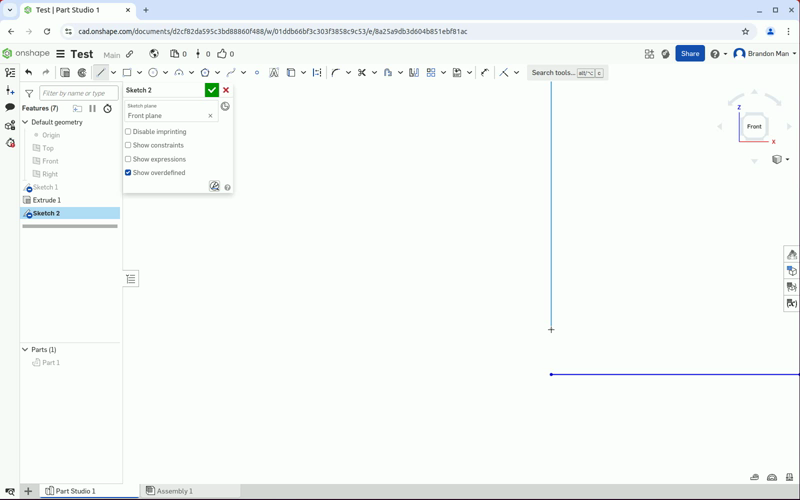
click(551, 329)
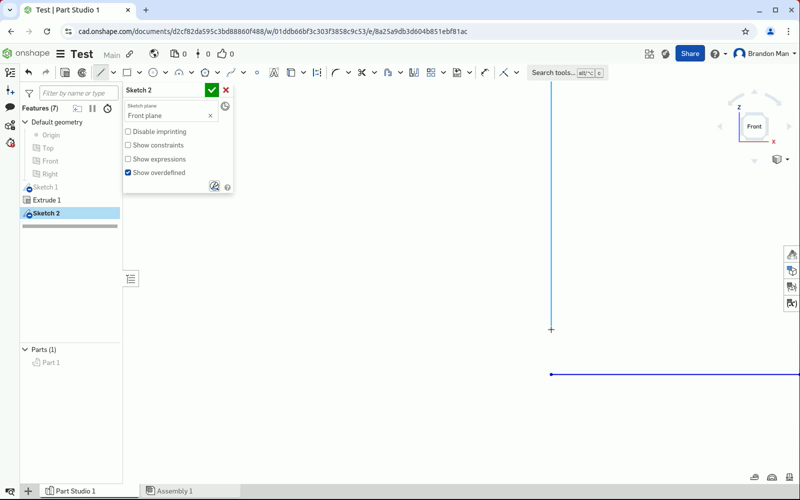
scroll(-6)
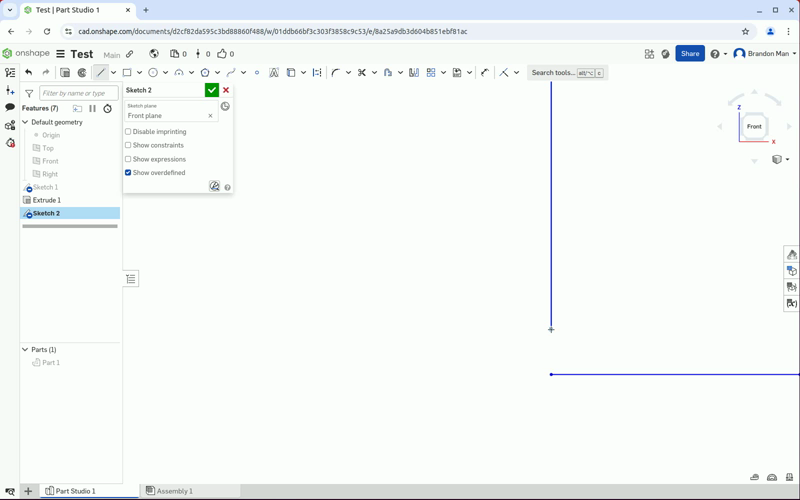
scroll(-6)
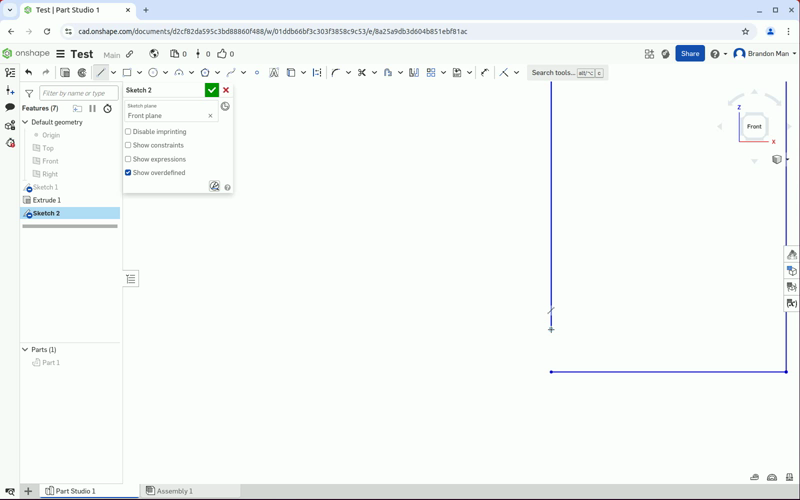
scroll(-6)
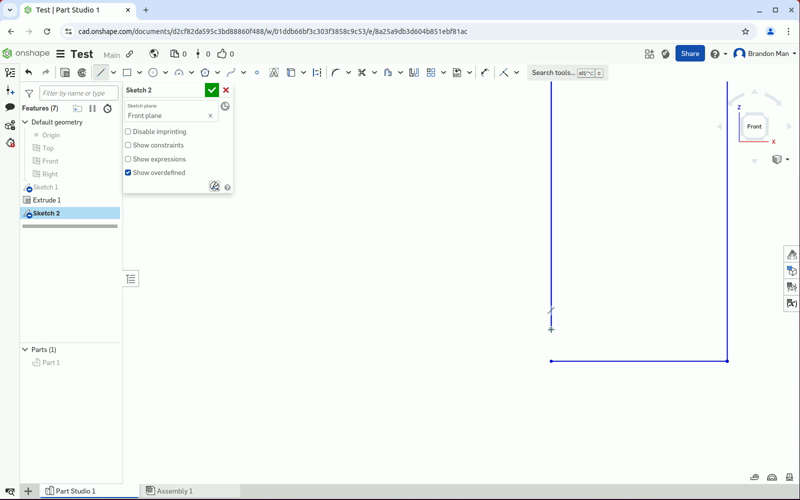
scroll(-6)
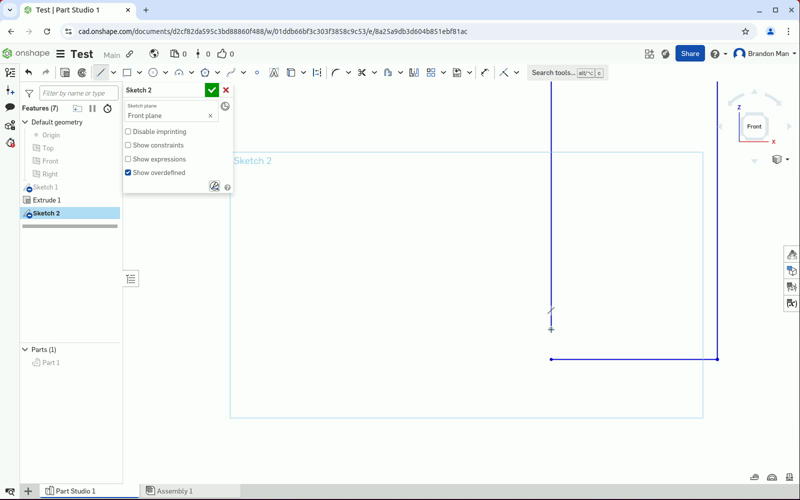
scroll(-6)
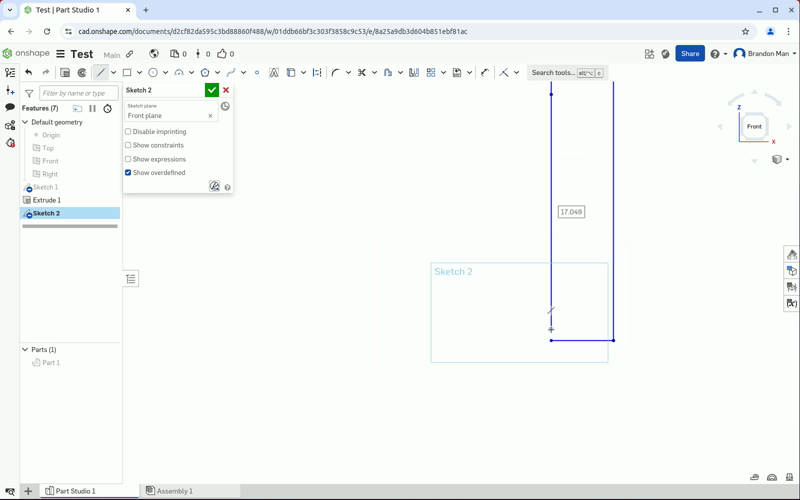
scroll(-6)
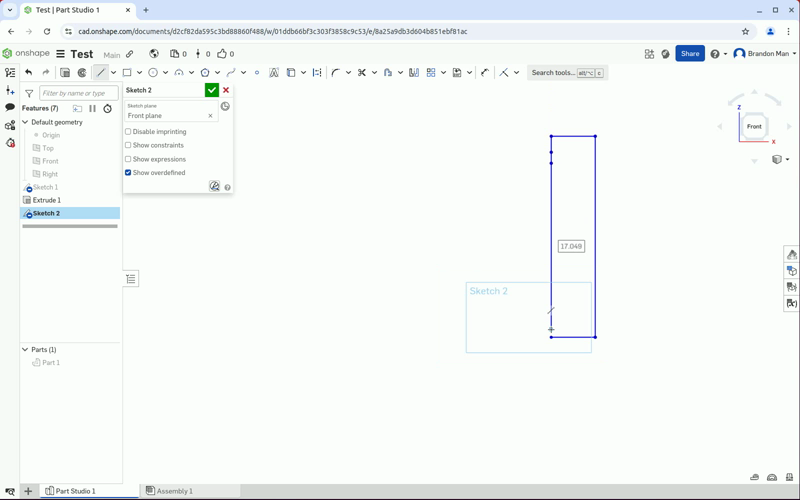
scroll(-6)
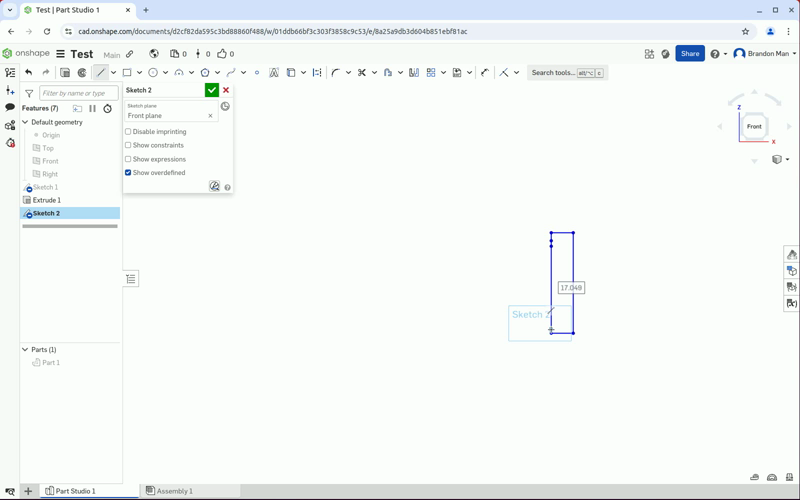
key_up(shift)
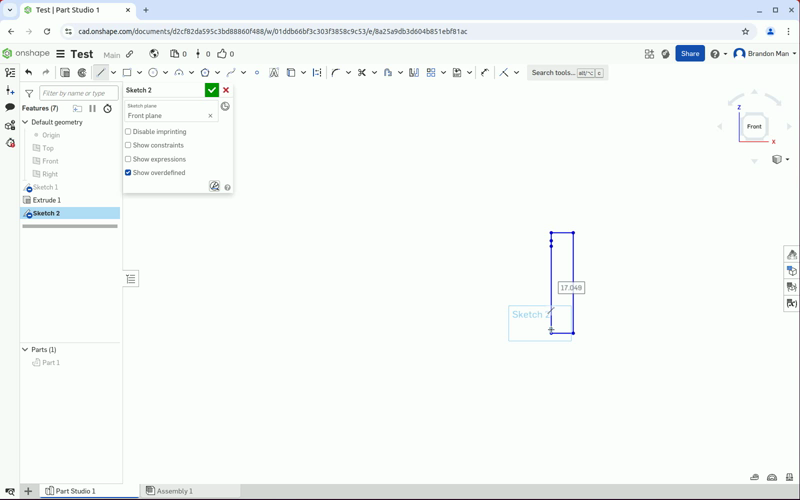
mouse_move(581, 329)
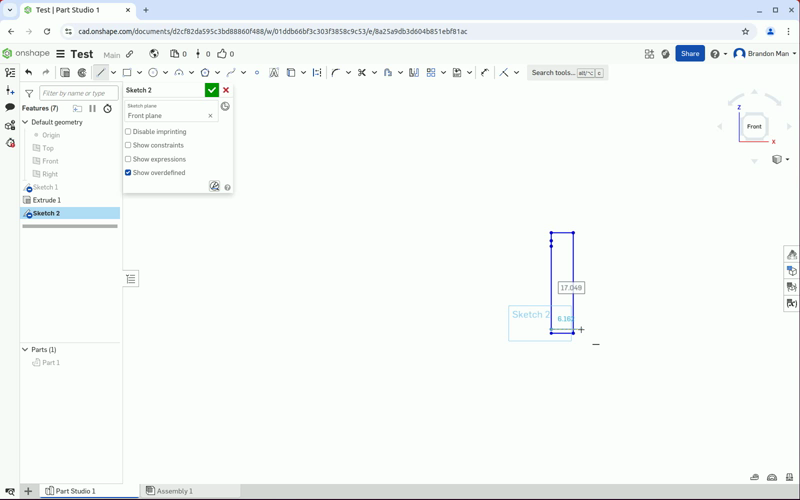
key_down(shift)
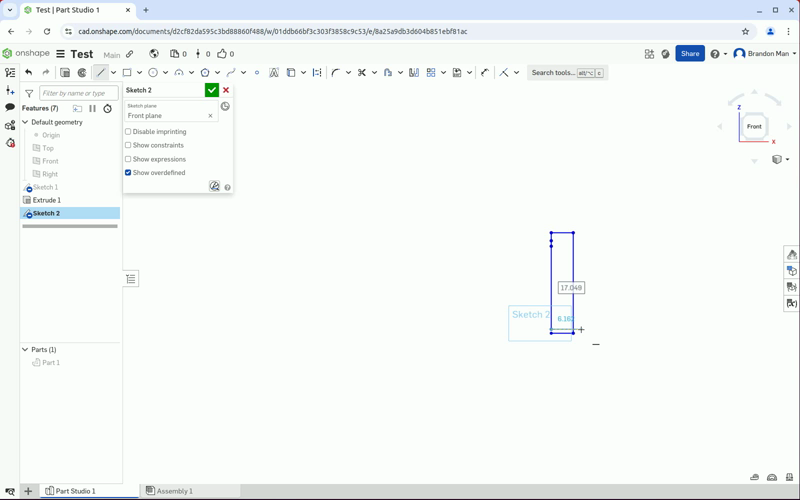
mouse_move(551, 333)
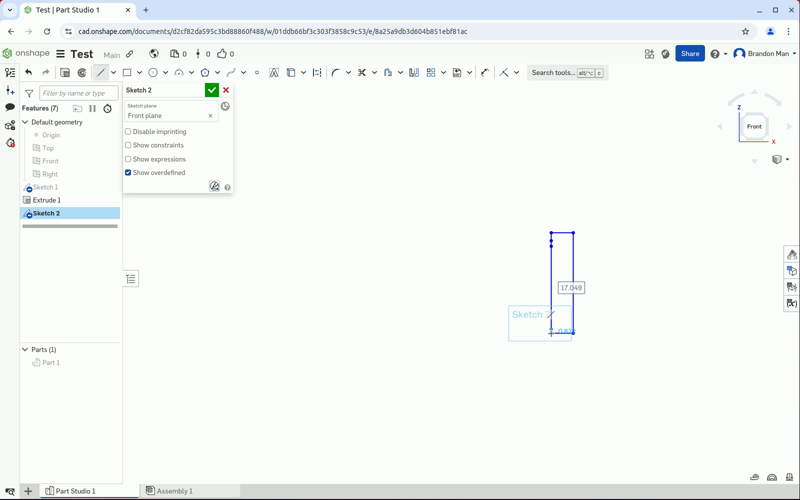
scroll(6)
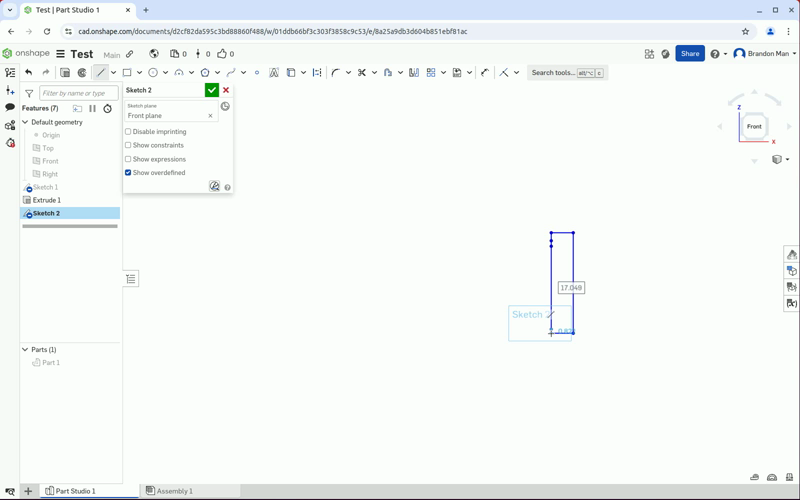
scroll(6)
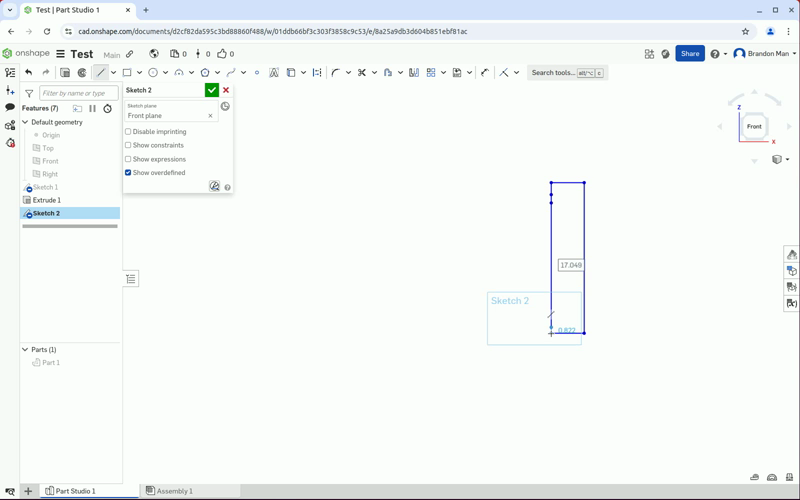
scroll(6)
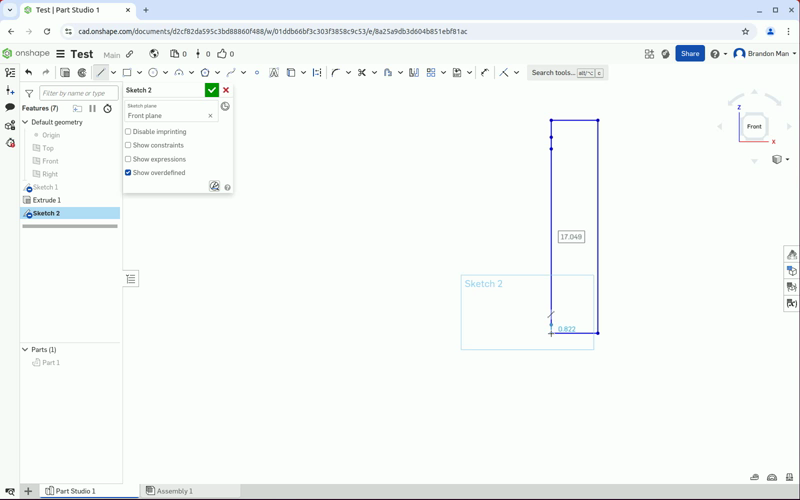
scroll(6)
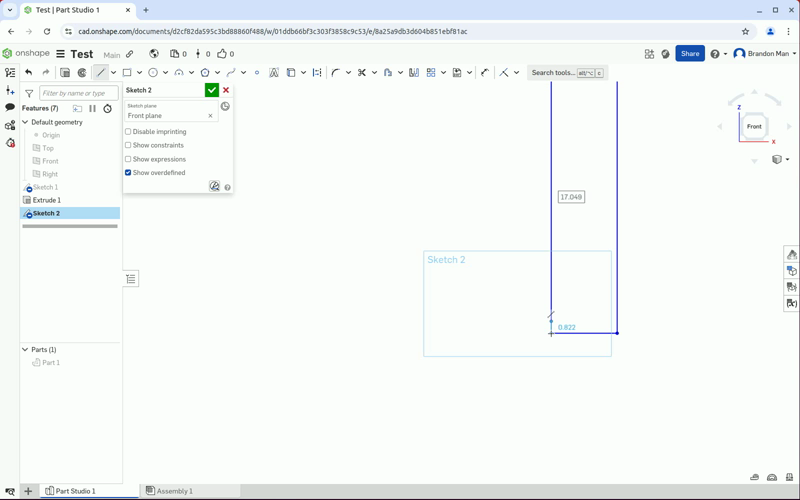
scroll(6)
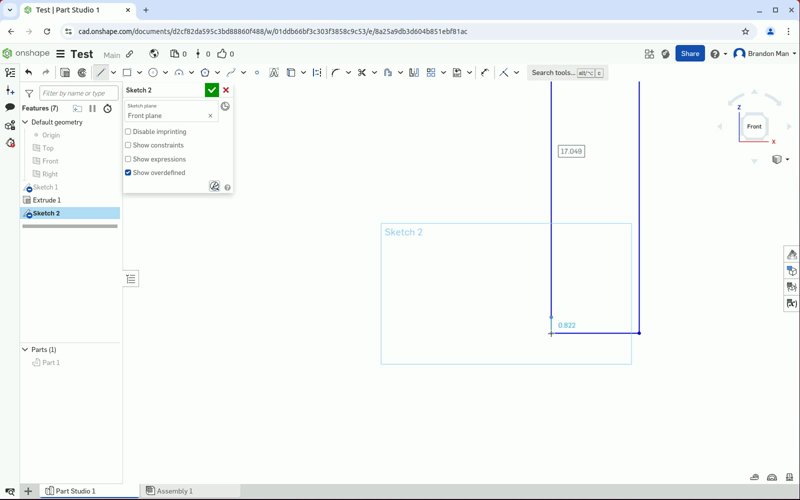
scroll(6)
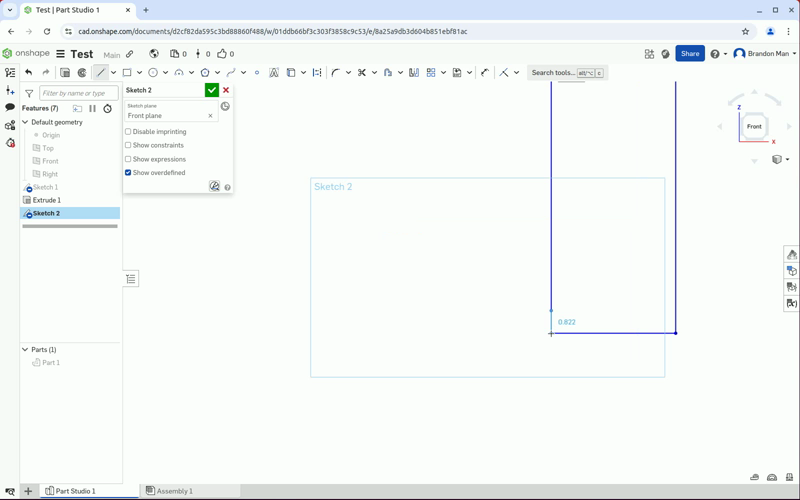
scroll(6)
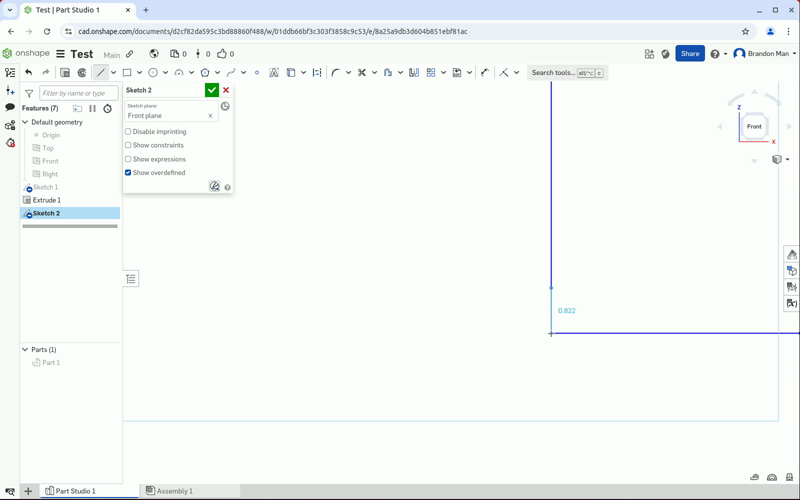
key_up(shift)
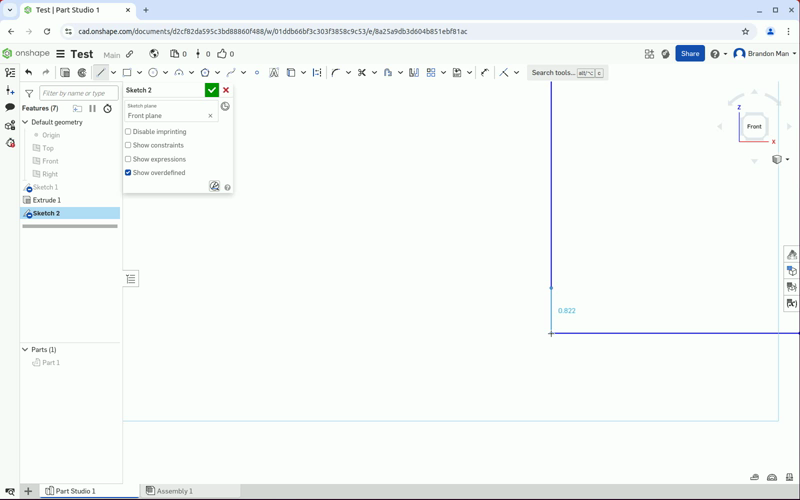
click(551, 333)
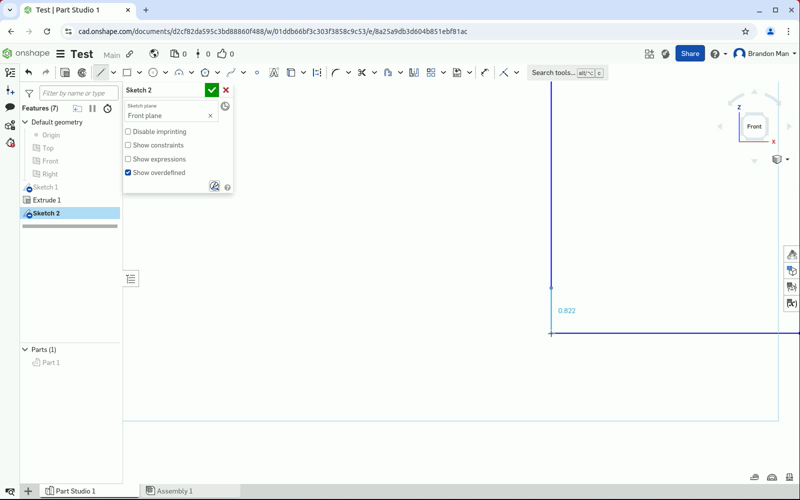
scroll(-6)
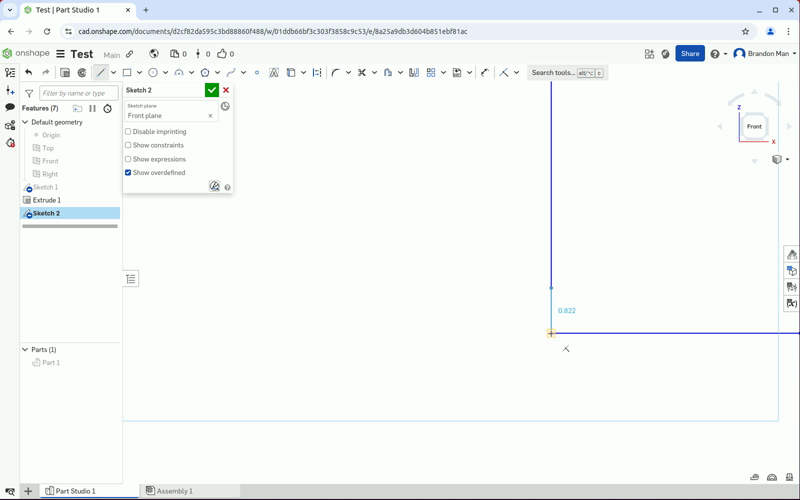
scroll(-6)
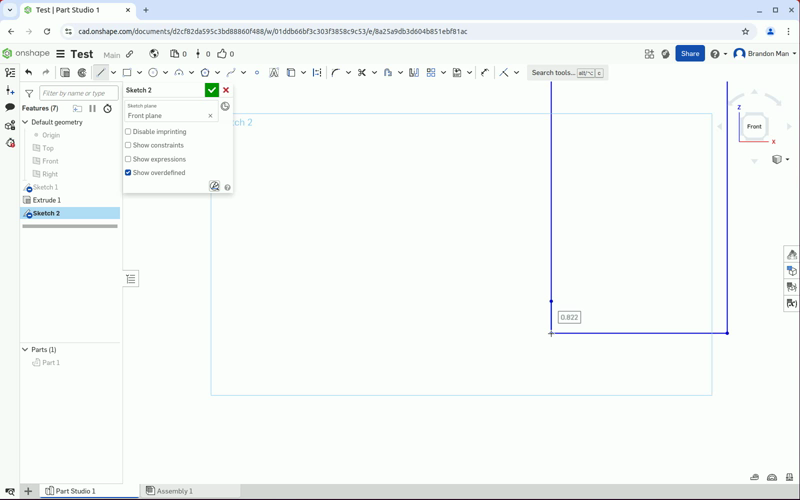
scroll(-6)
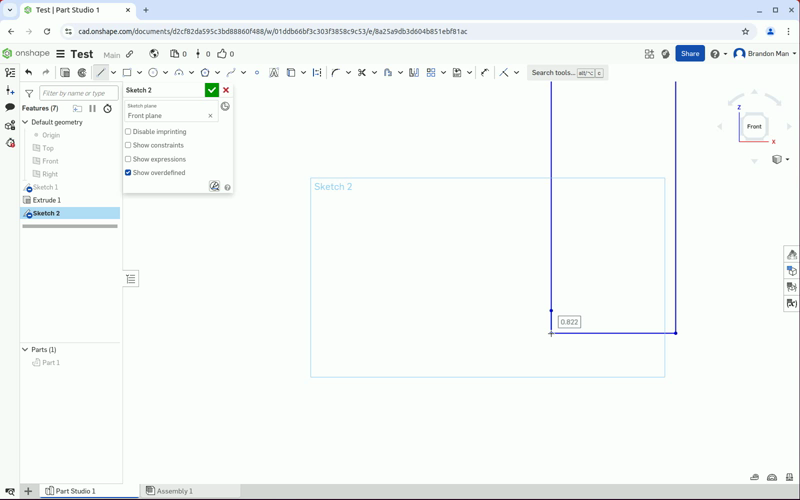
scroll(-6)
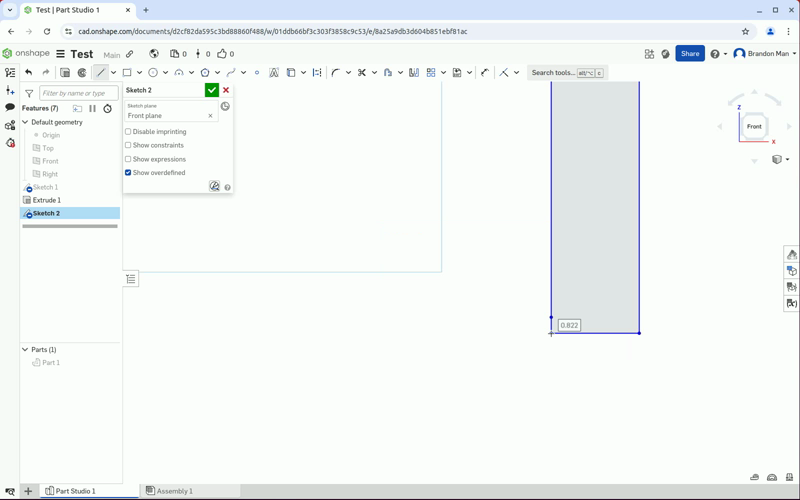
scroll(-6)
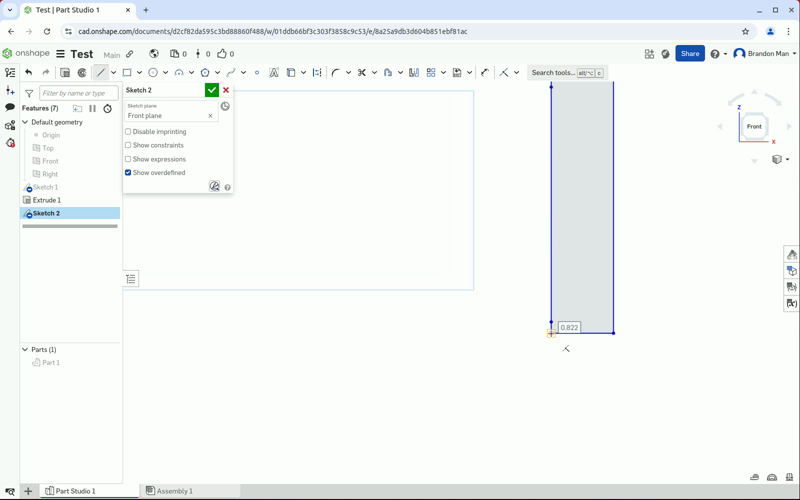
scroll(-6)
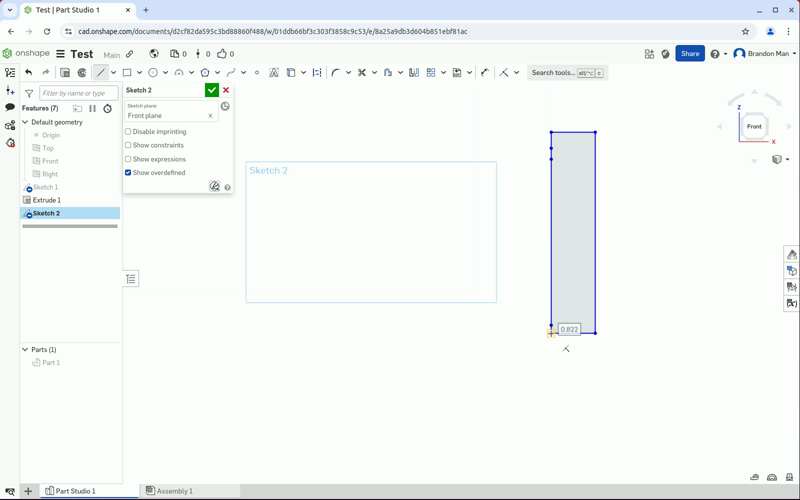
scroll(-6)
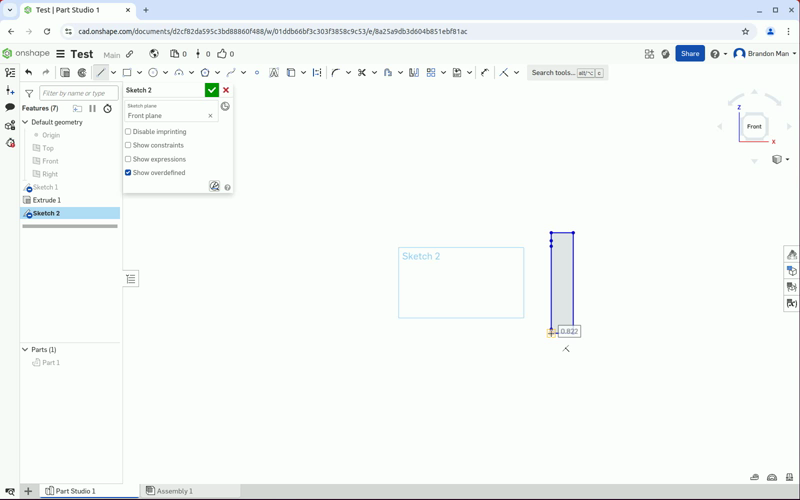
key(esc)
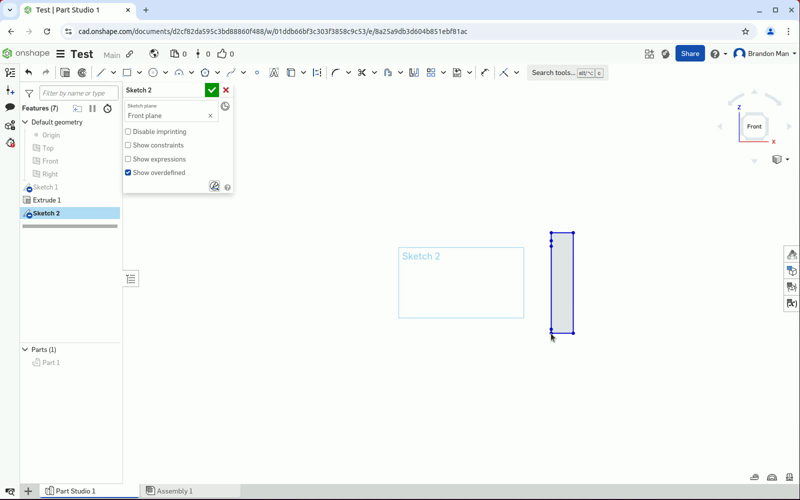
mouse_move(571, 299)
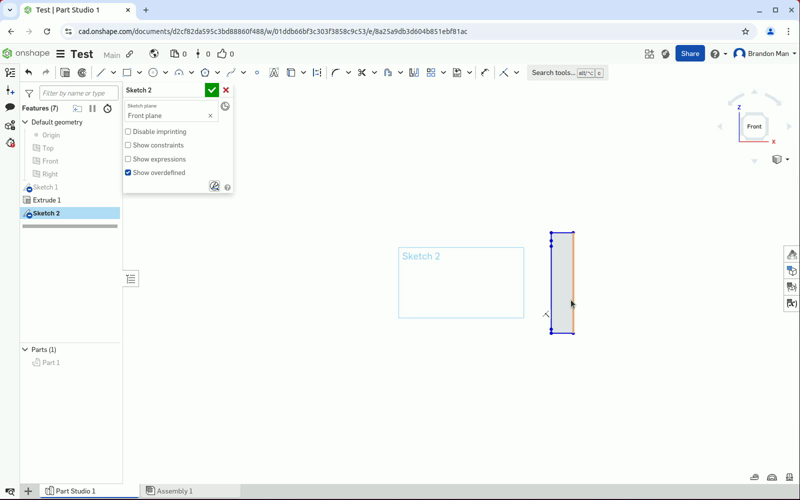
click(571, 299)
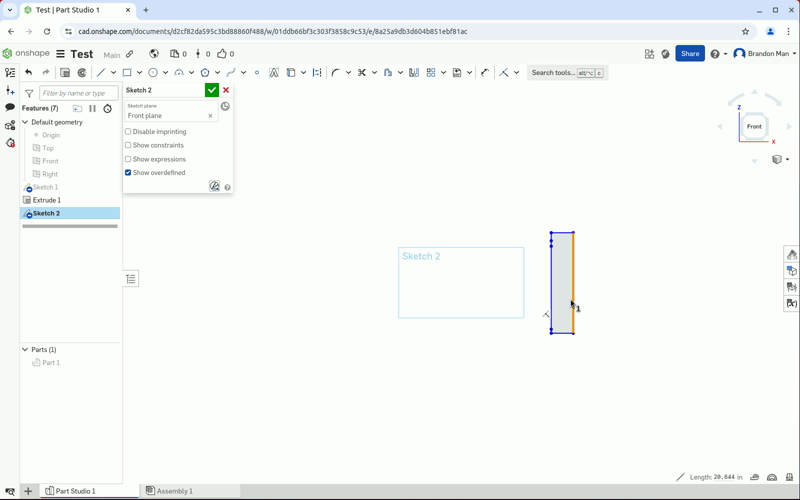
mouse_move(73, 352)
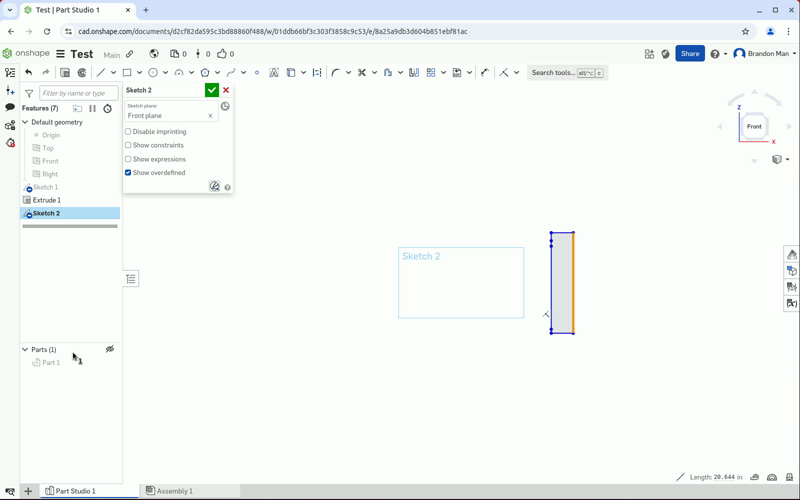
key(shift+y)
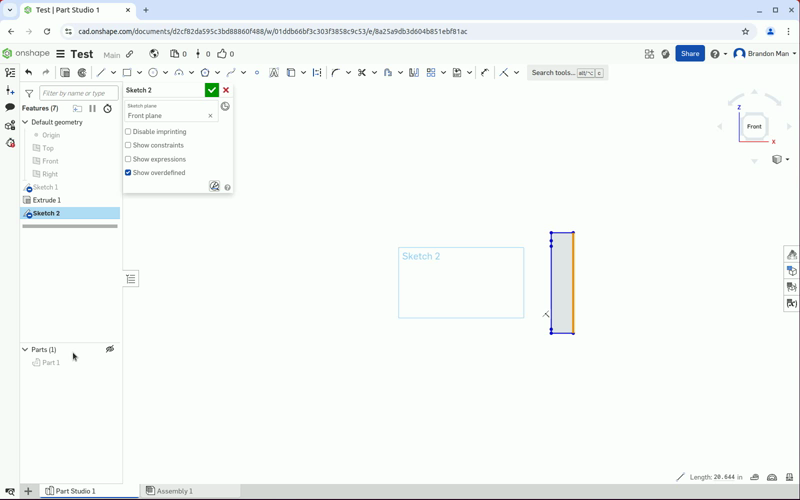
key(shift+e)
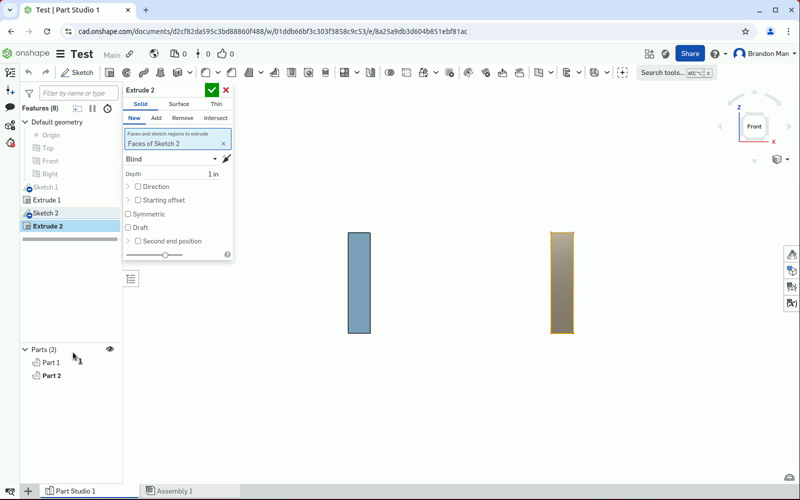
mouse_move(143, 106)
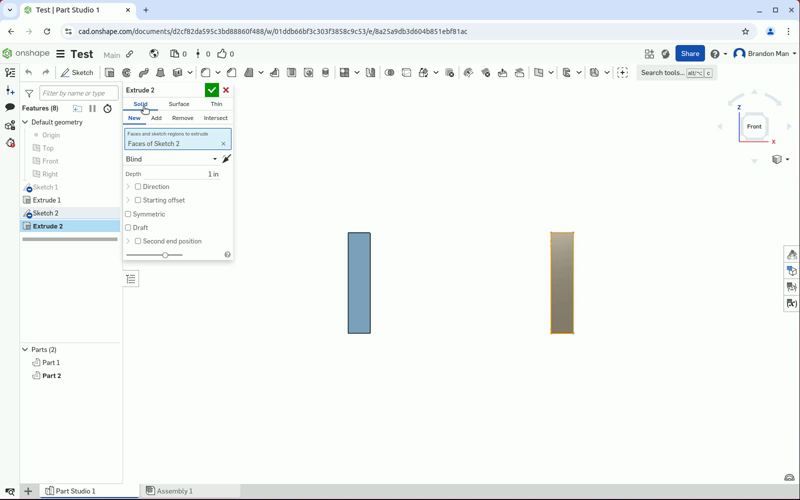
click(143, 106)
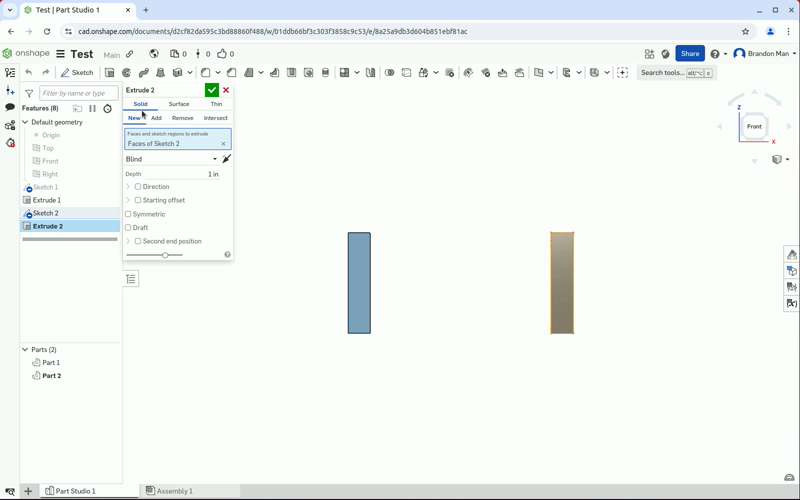
mouse_move(137, 120)
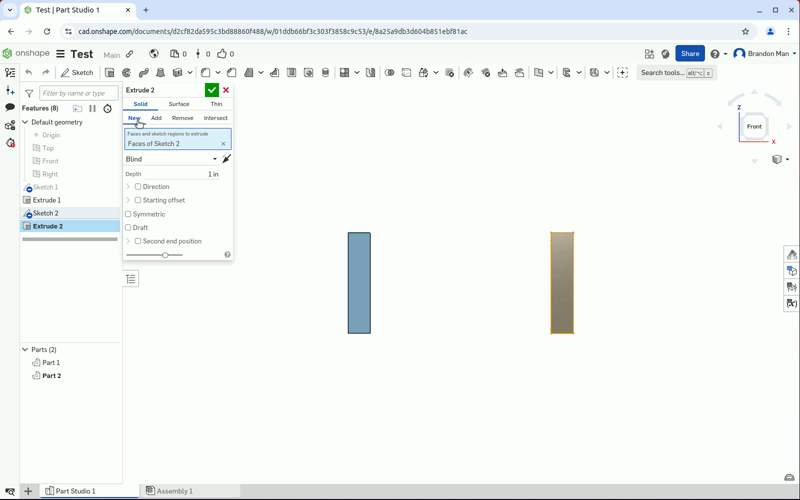
click(137, 120)
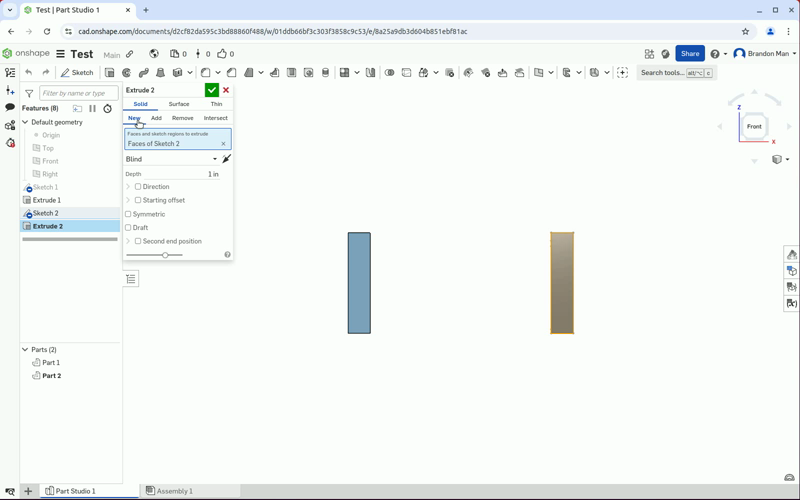
key(tab, 4)
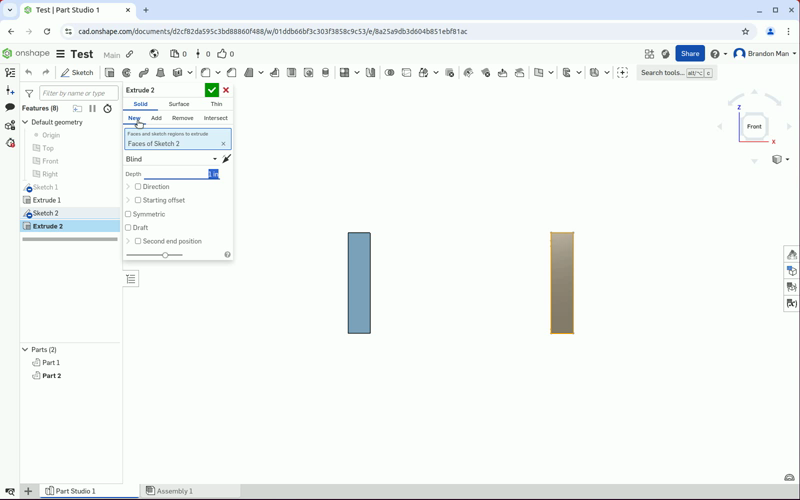
text(2.889)
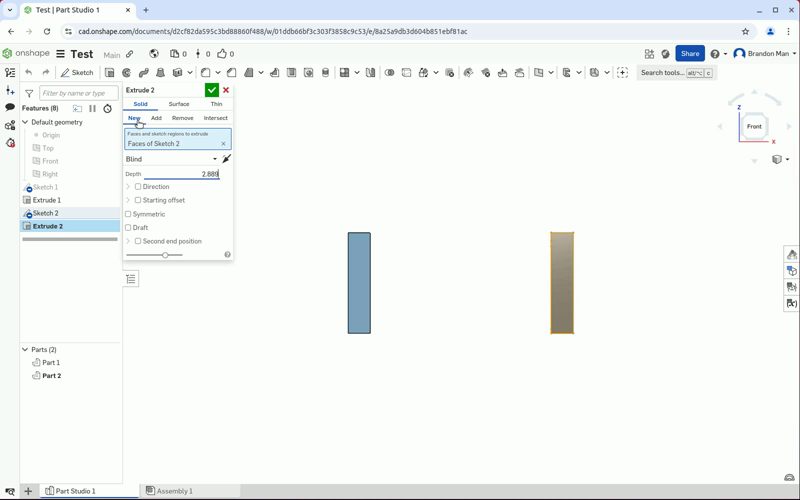
key(enter)
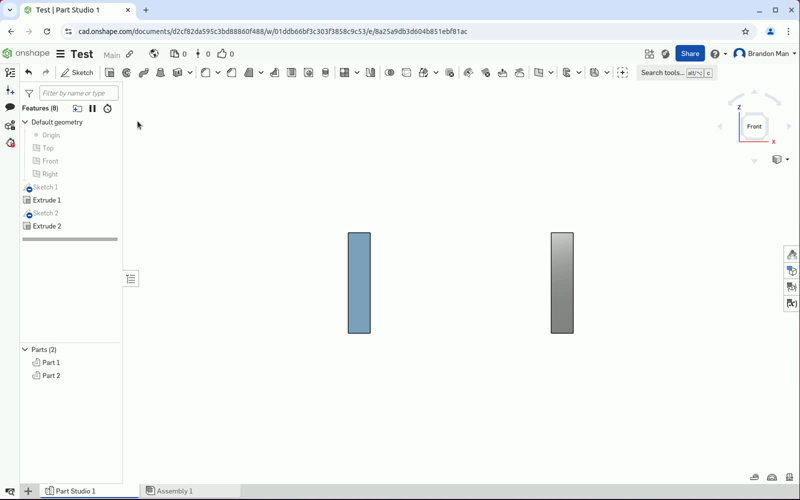
key(shift+h)
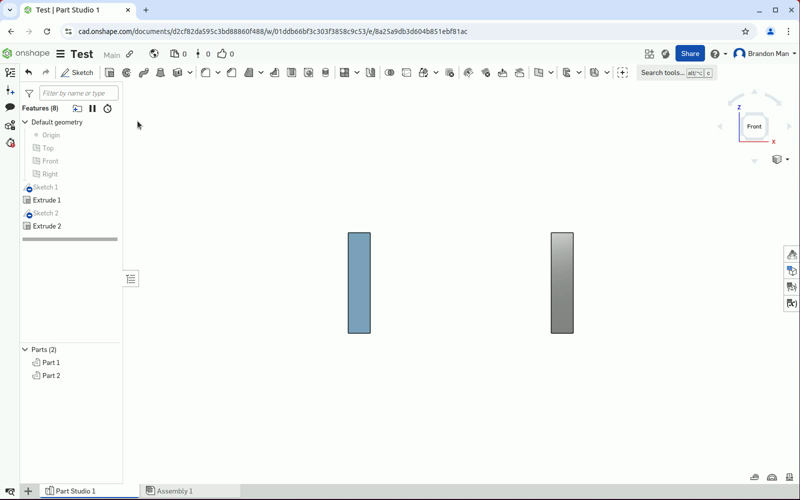
key(shift+h)
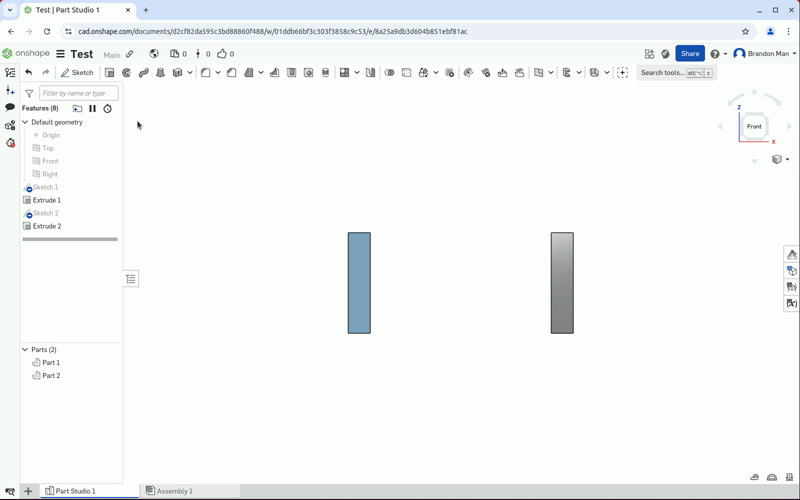
mouse_move(73, 189)
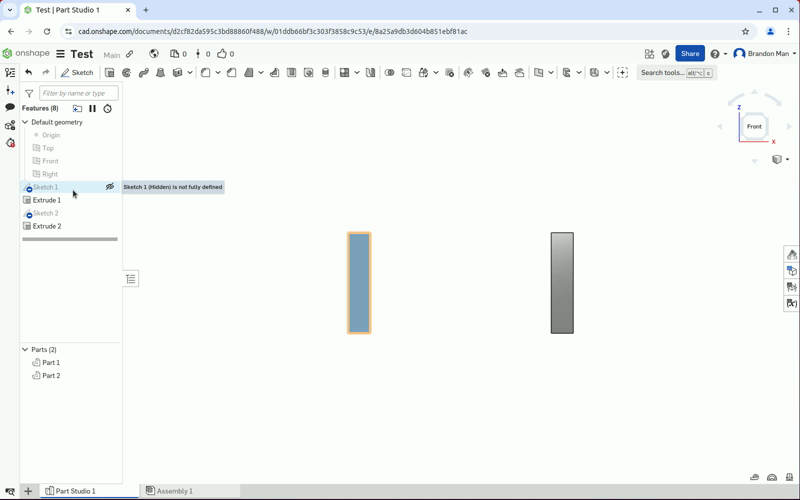
click(73, 189)
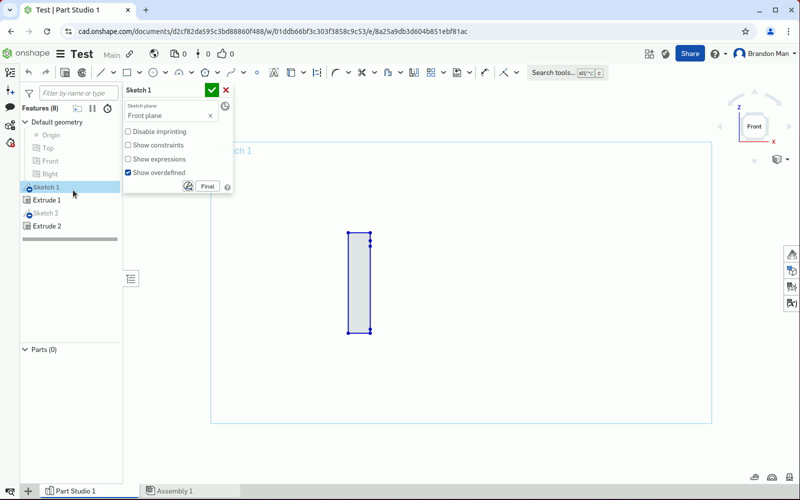
mouse_move(229, 92)
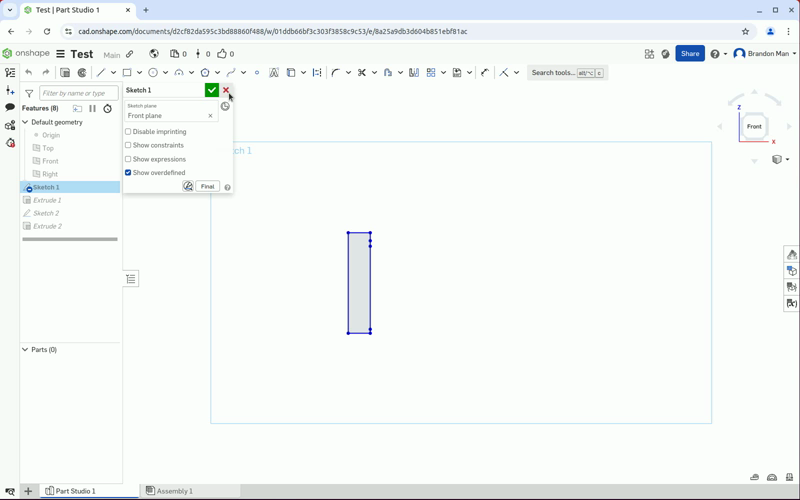
click(229, 92)
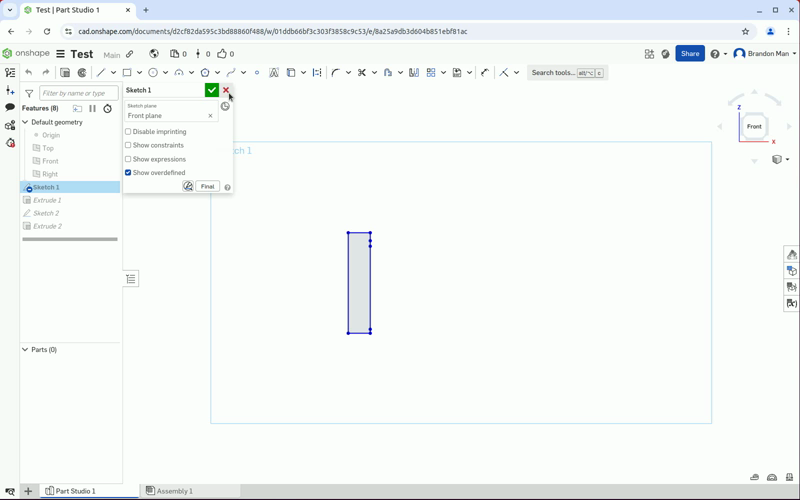
key(shift+s)
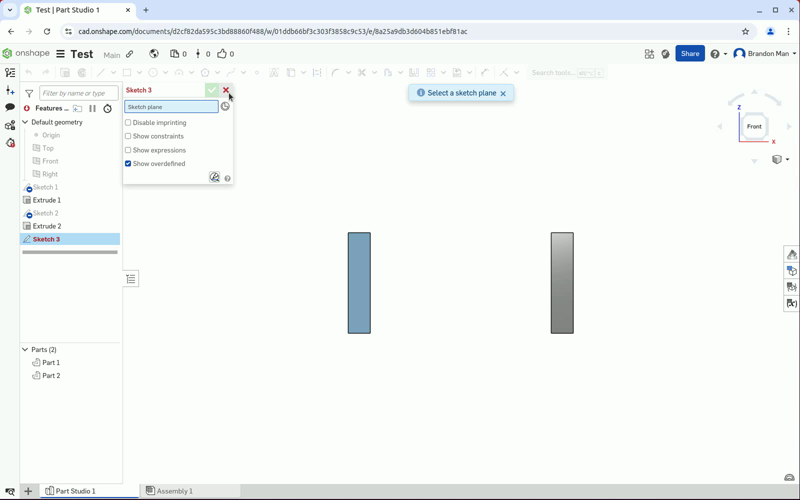
mouse_move(73, 163)
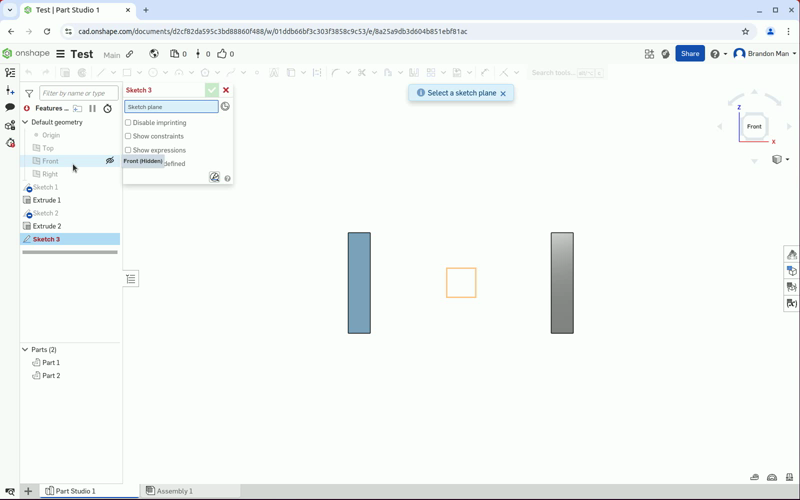
click(73, 163)
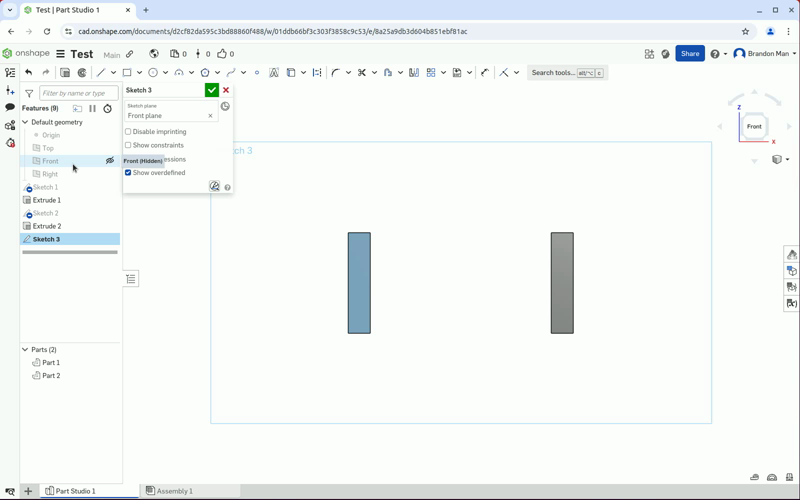
mouse_move(73, 352)
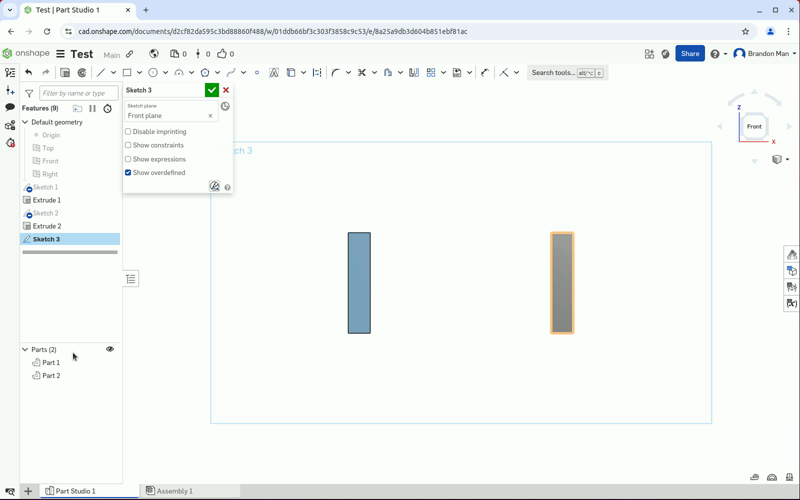
key(y)
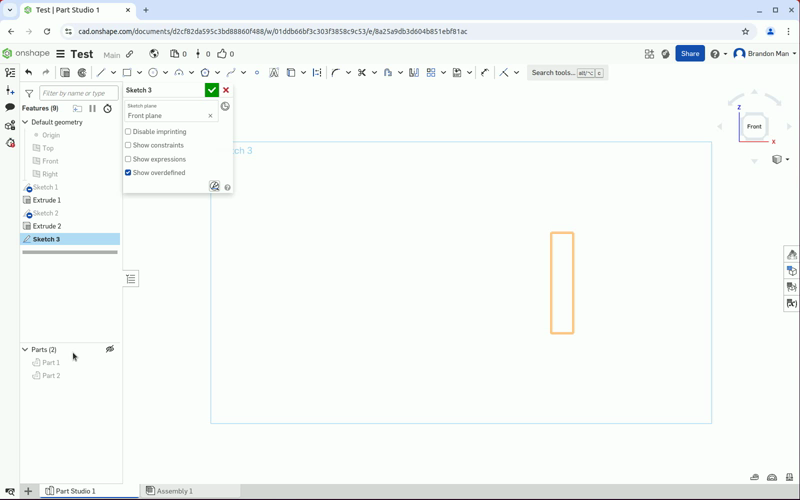
key(l)
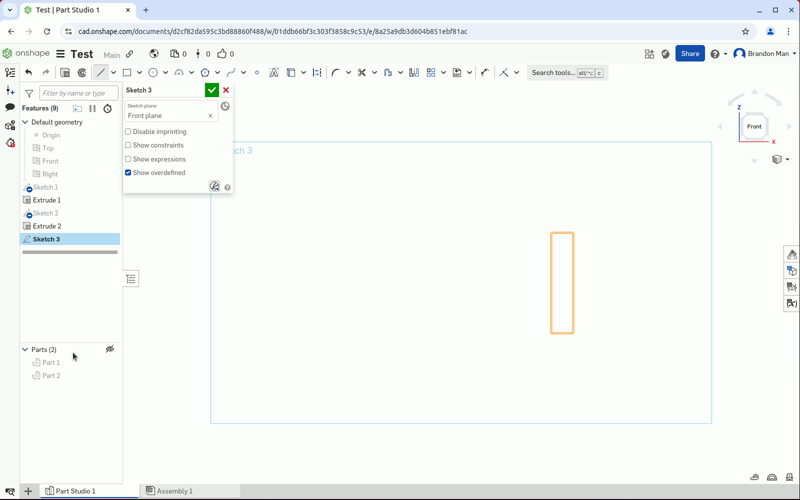
key_down(shift)
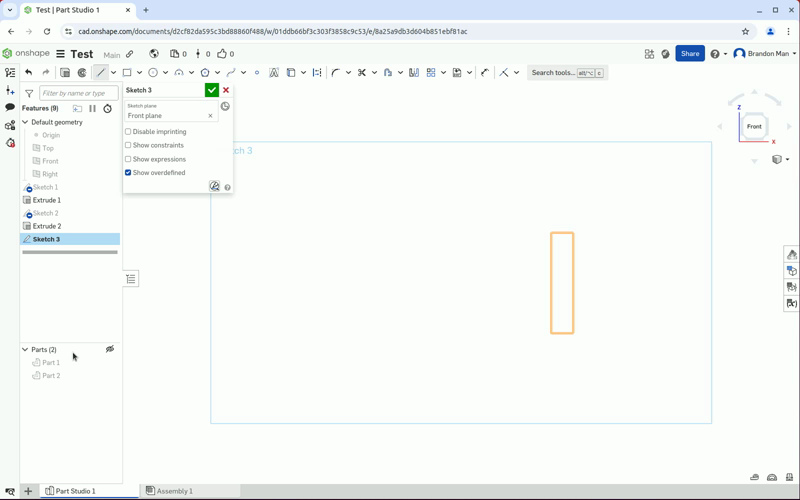
mouse_move(370, 333)
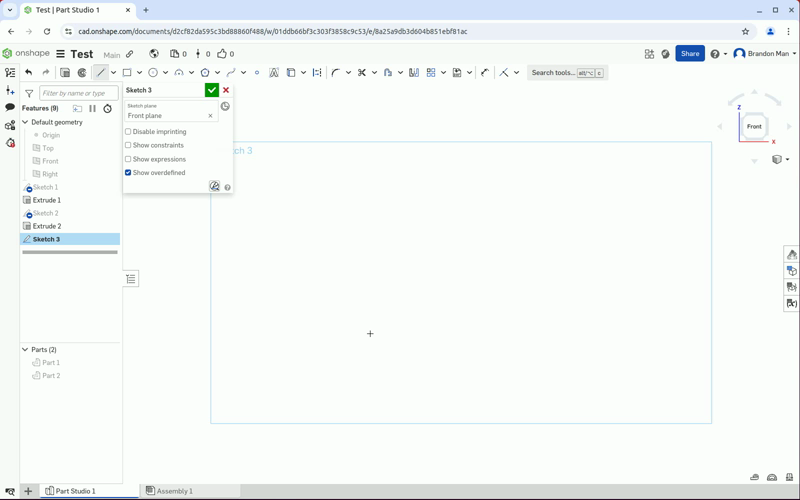
click(370, 333)
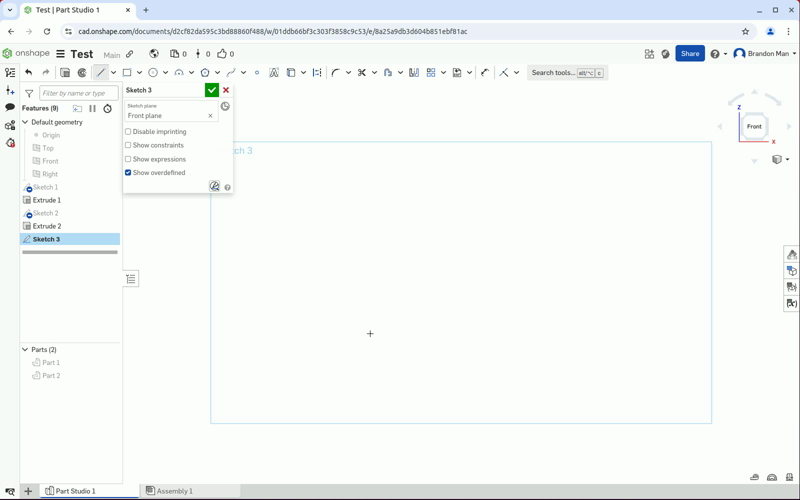
key_up(shift)
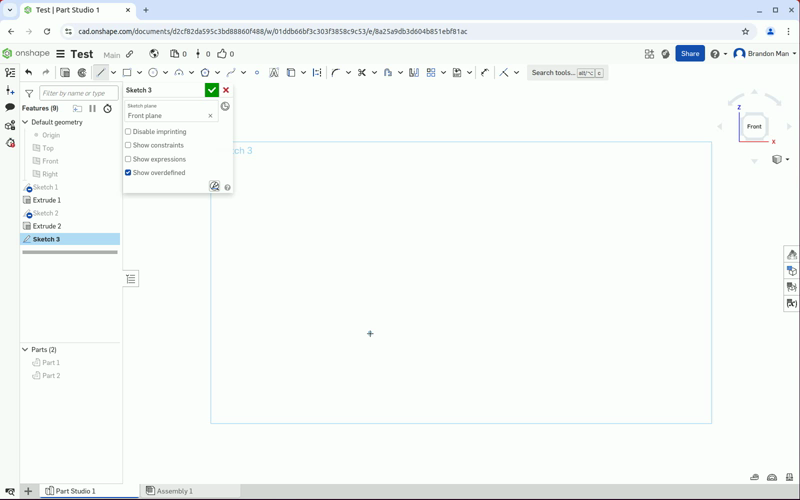
key_down(shift)
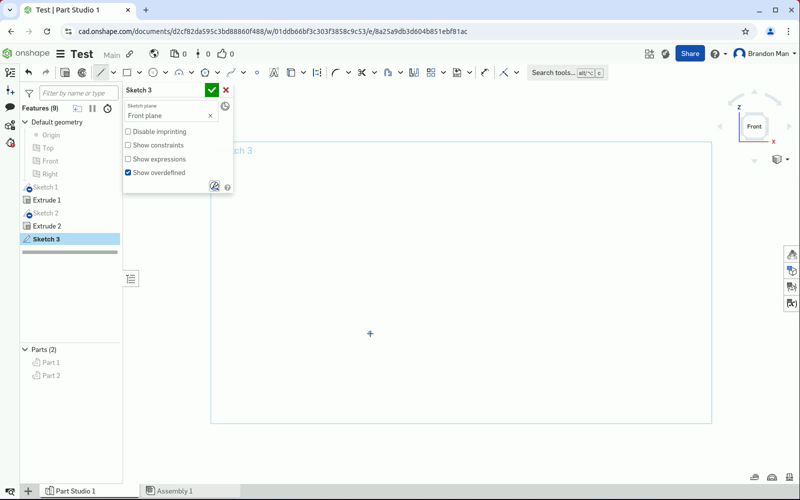
mouse_move(550, 333)
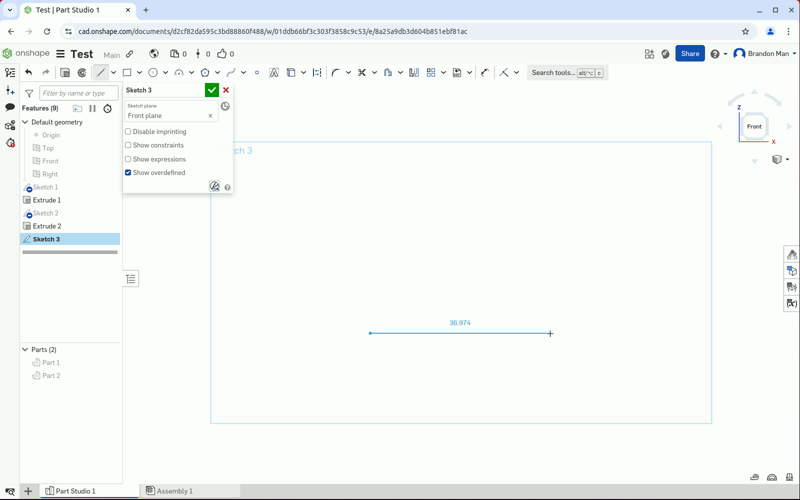
click(550, 333)
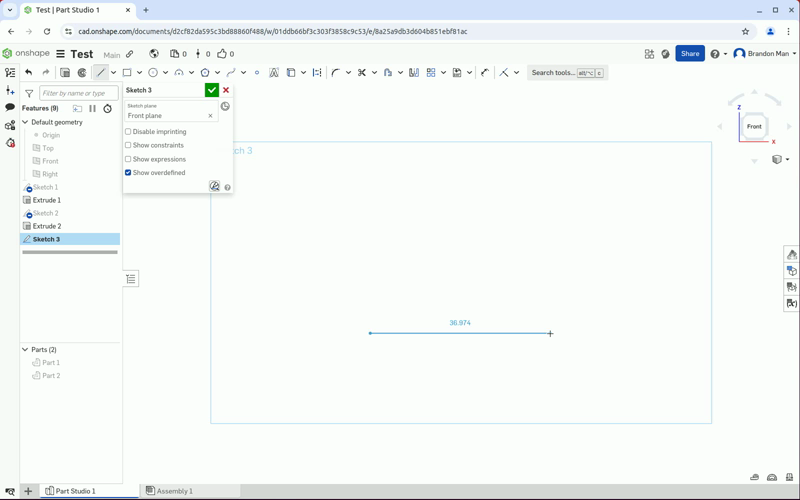
key_up(shift)
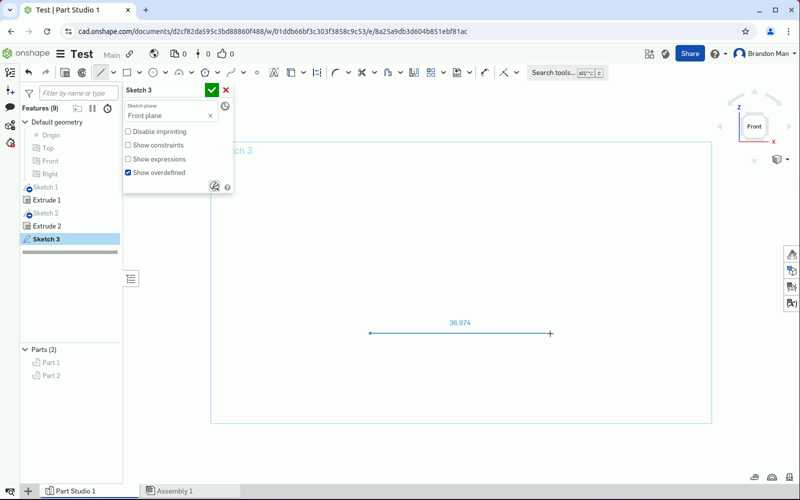
key_down(shift)
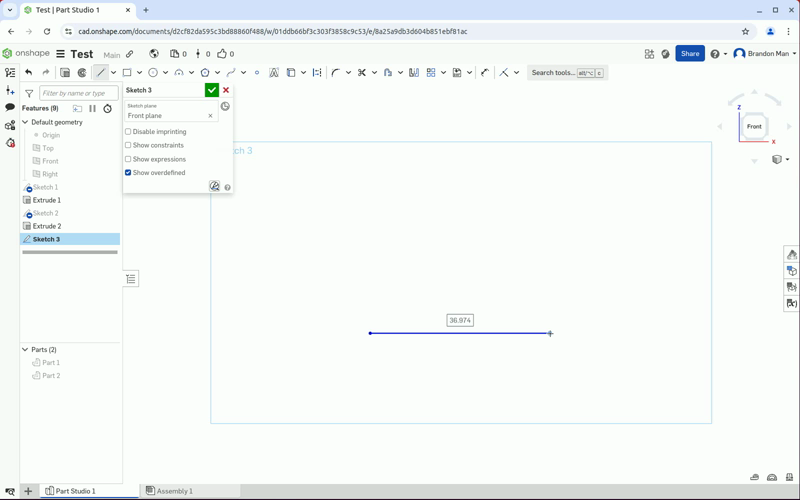
mouse_move(580, 333)
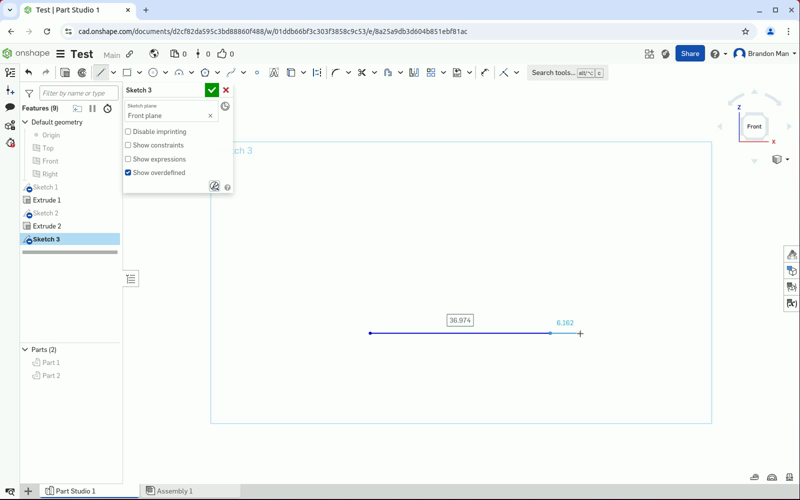
mouse_move(550, 329)
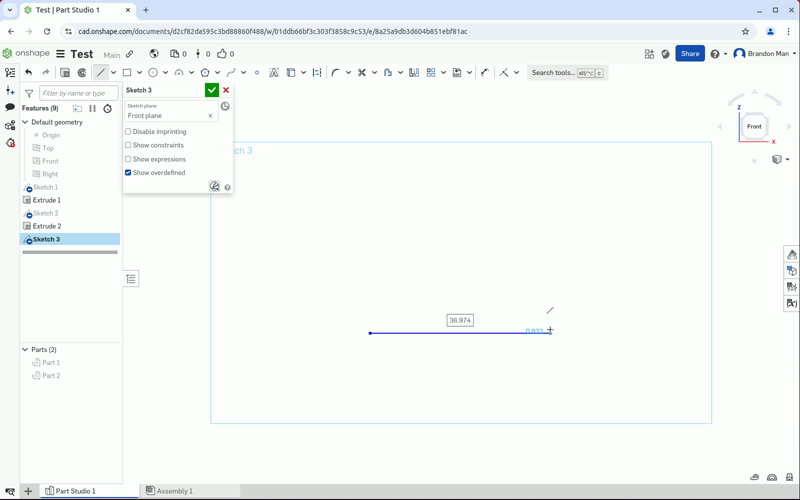
scroll(6)
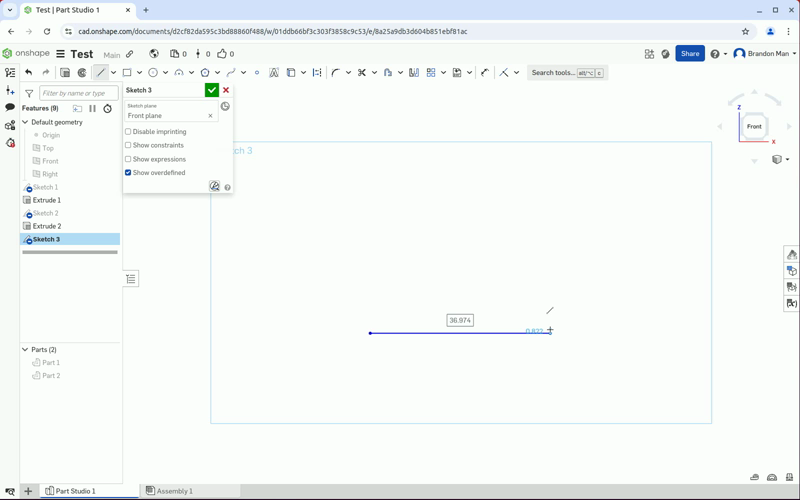
scroll(6)
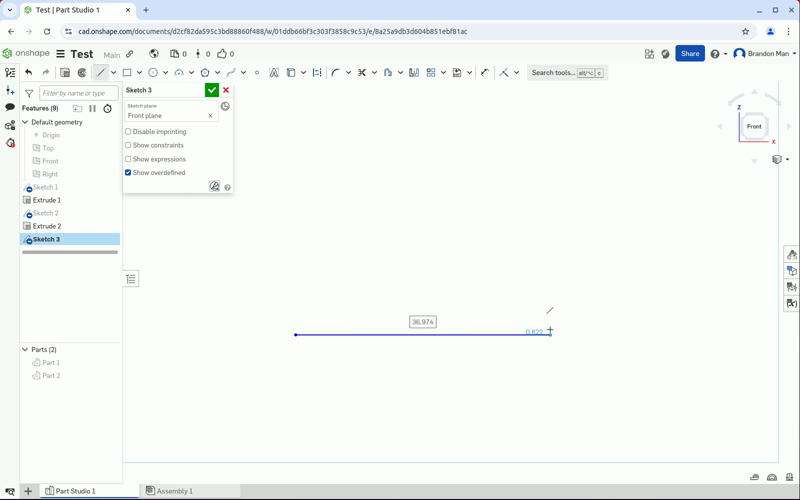
scroll(6)
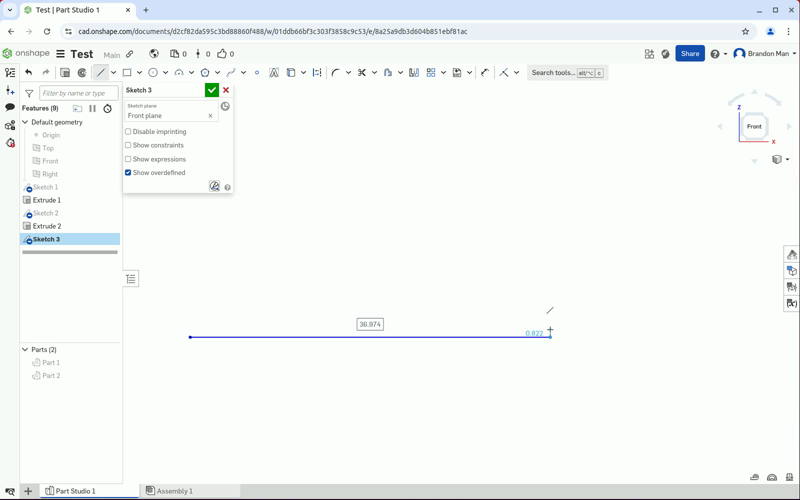
scroll(6)
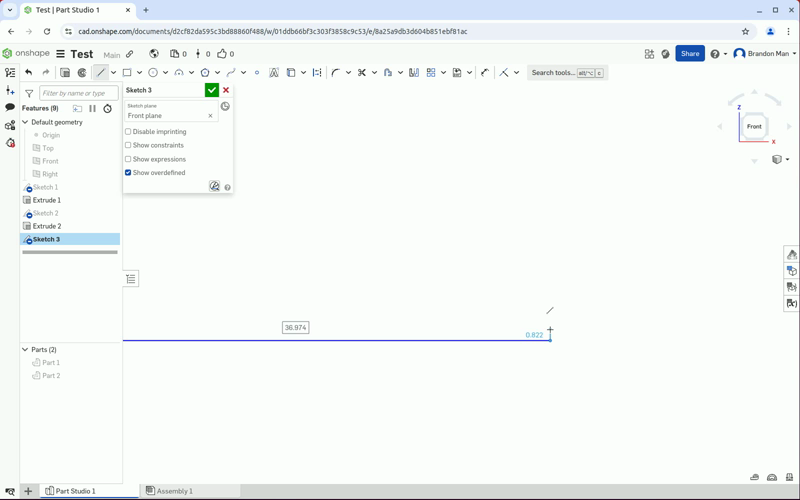
scroll(6)
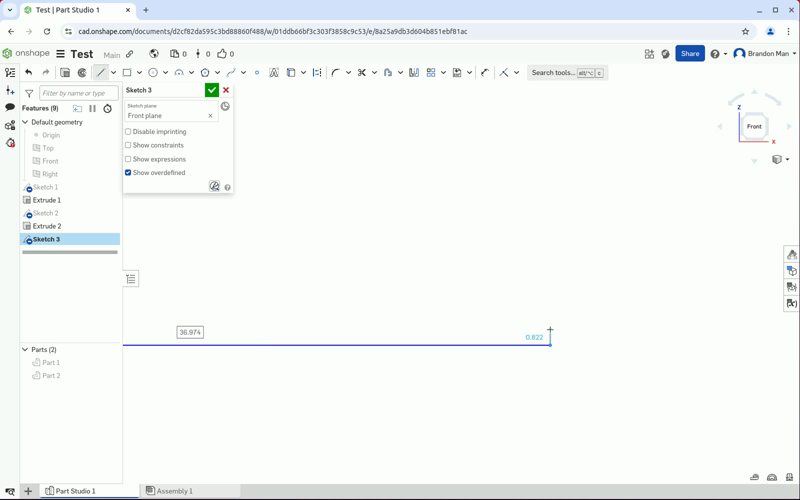
scroll(6)
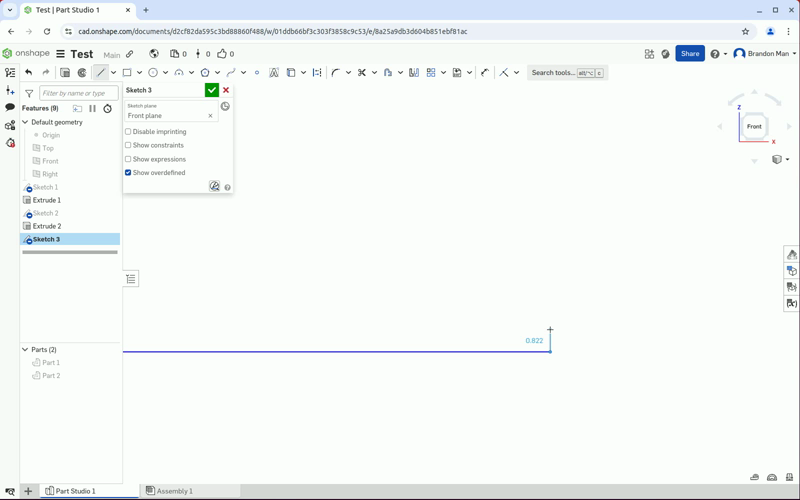
scroll(6)
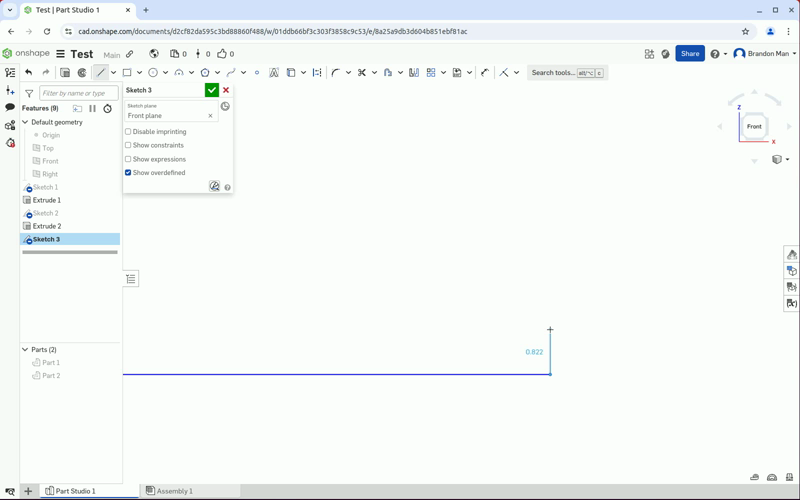
click(550, 329)
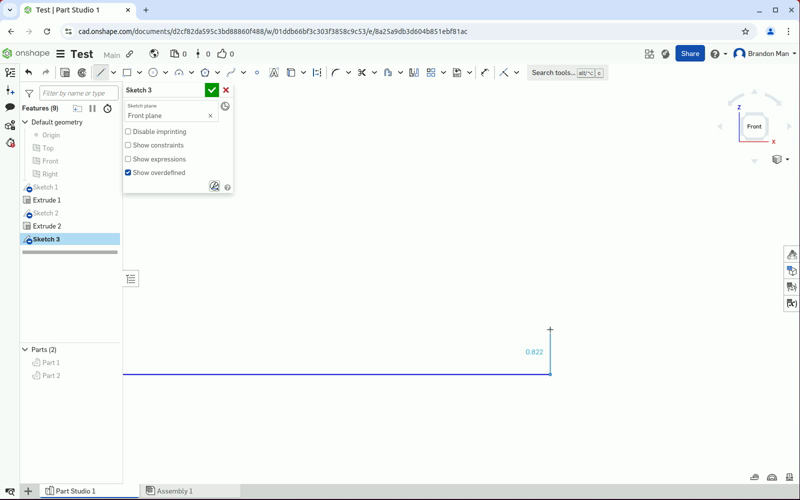
scroll(-6)
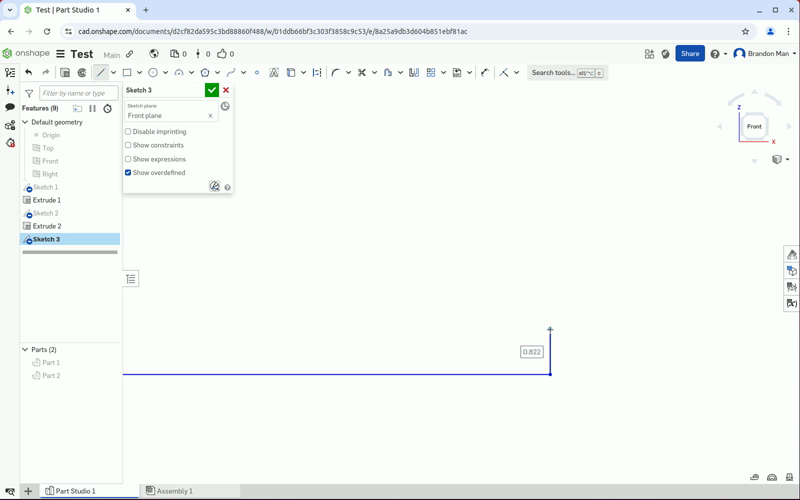
scroll(-6)
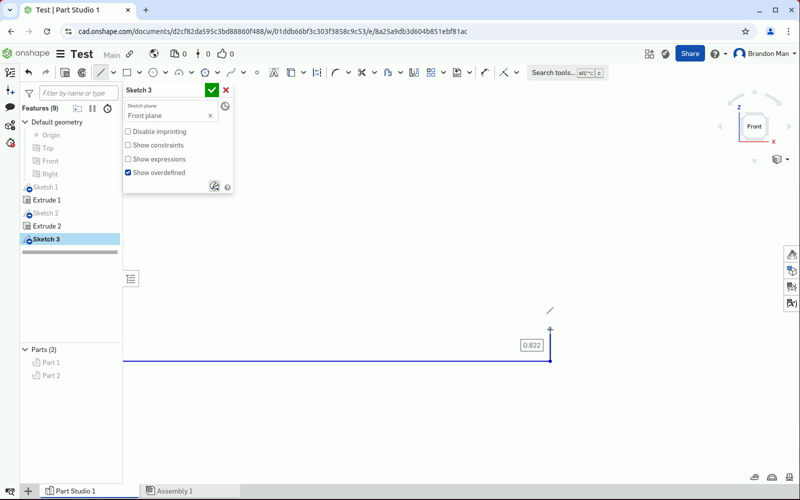
scroll(-6)
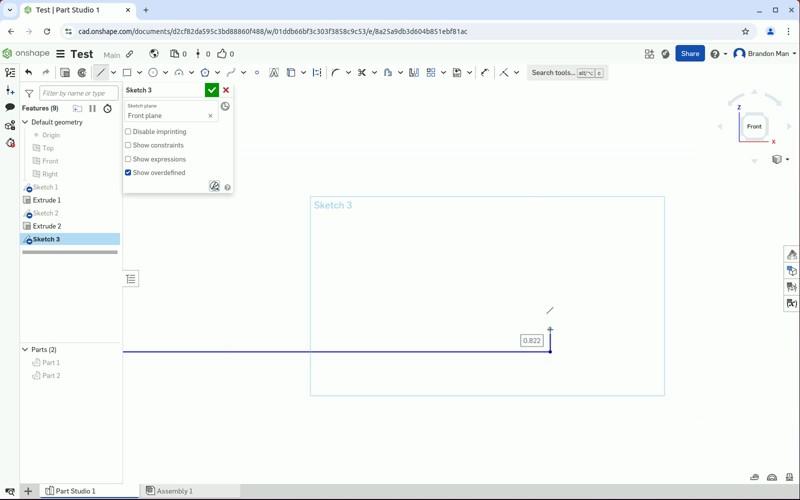
scroll(-6)
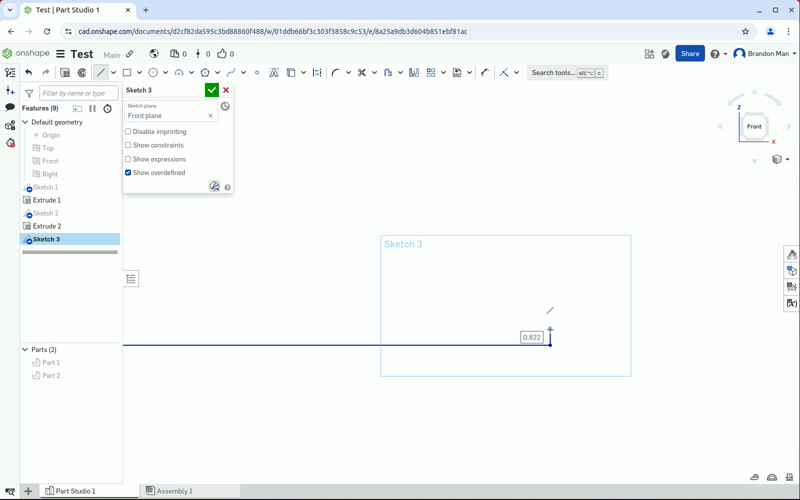
scroll(-6)
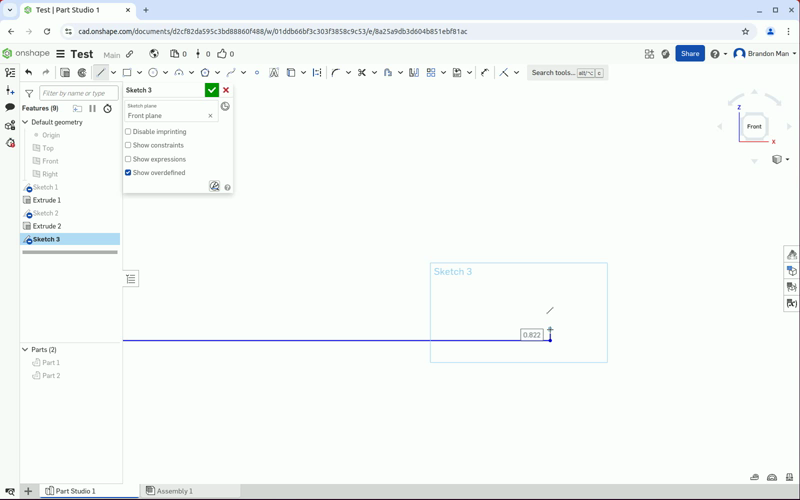
scroll(-6)
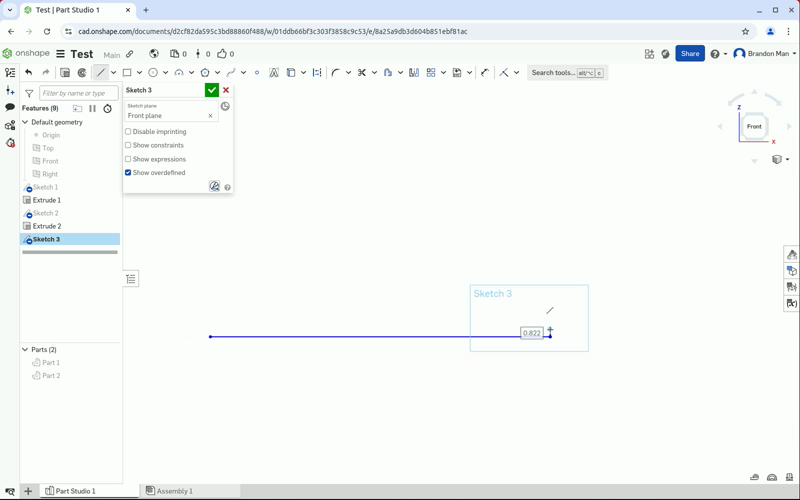
scroll(-6)
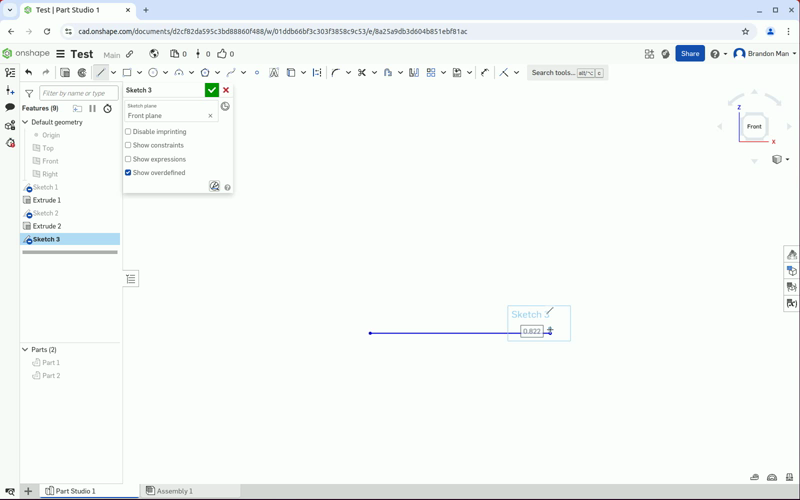
key_up(shift)
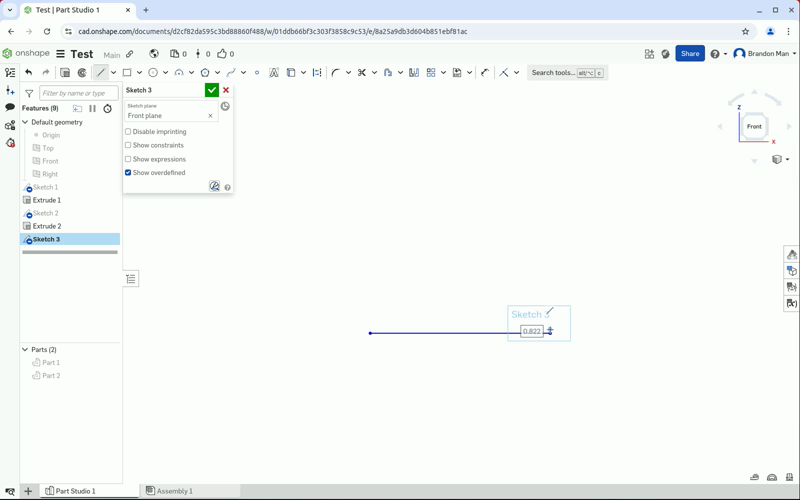
key_down(shift)
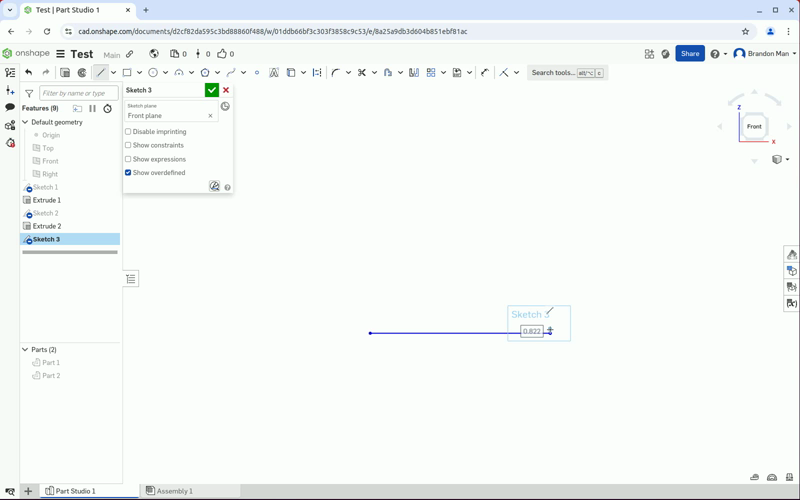
mouse_move(370, 329)
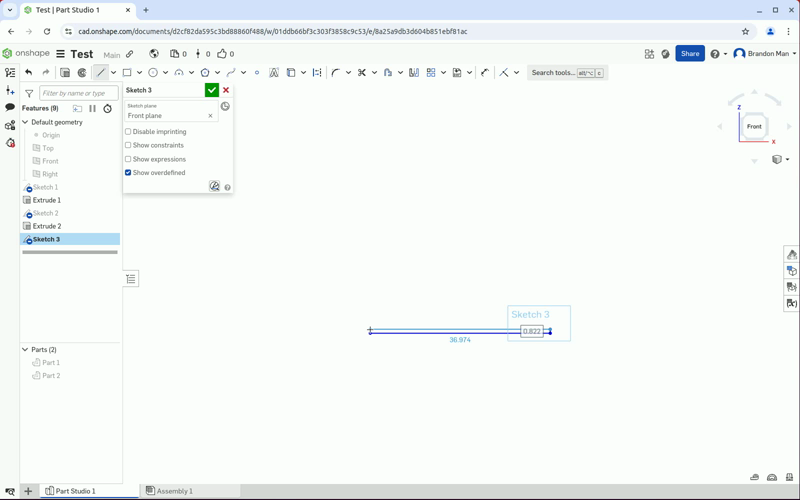
scroll(6)
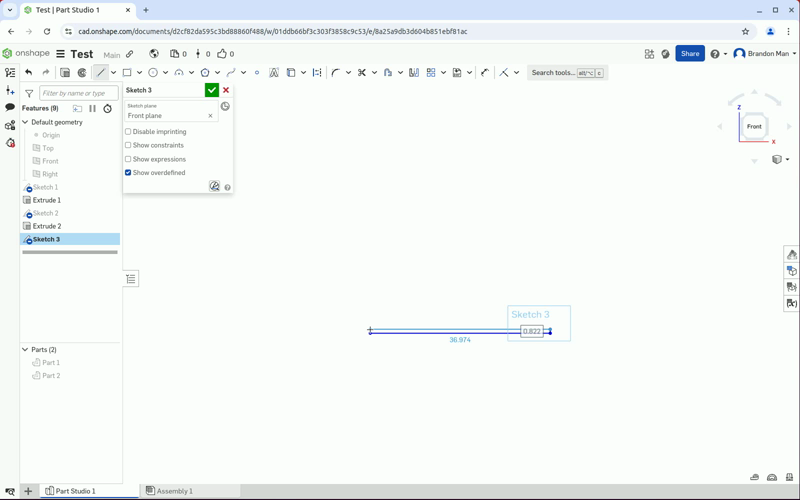
scroll(6)
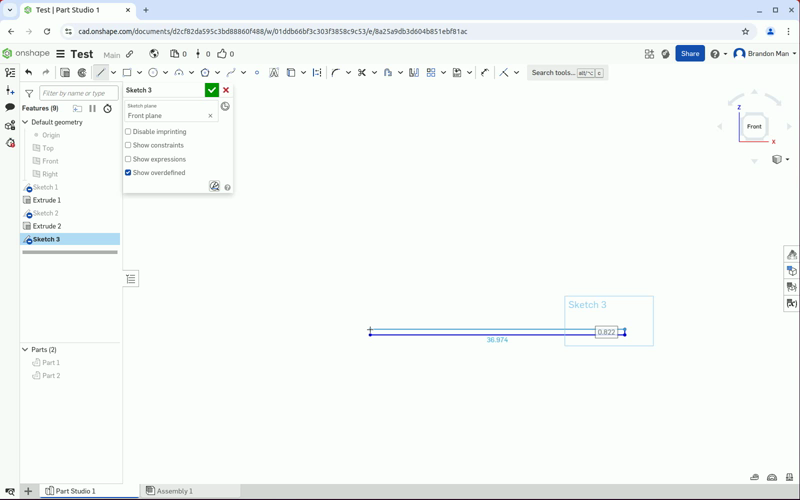
scroll(6)
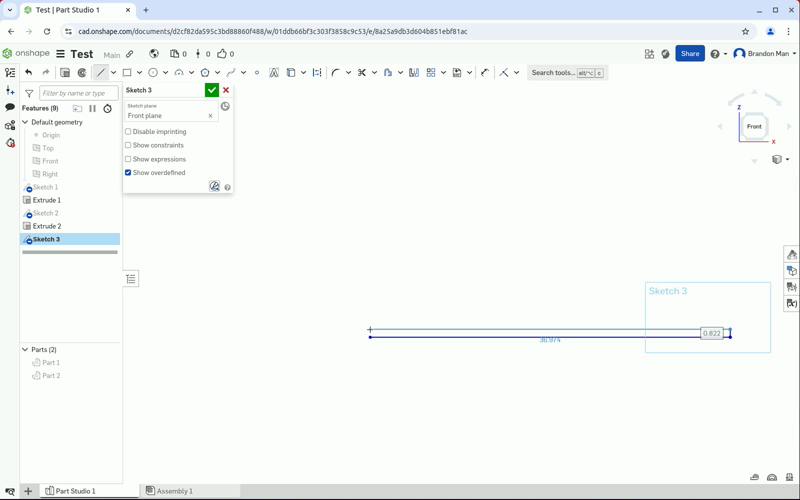
scroll(6)
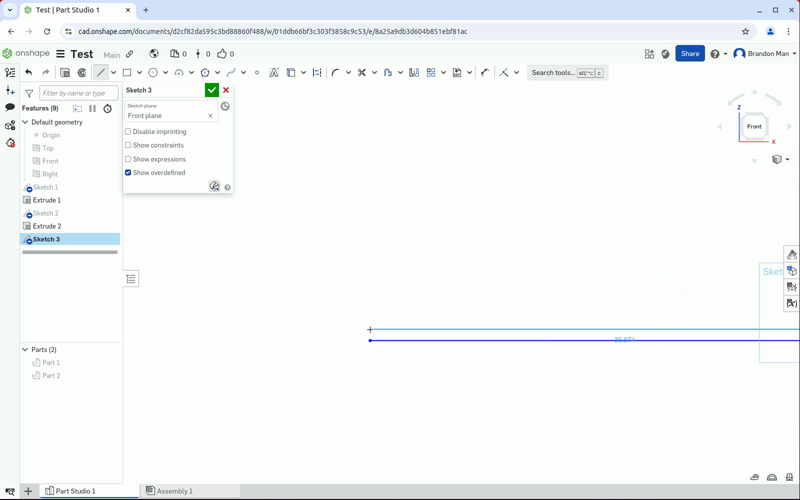
scroll(6)
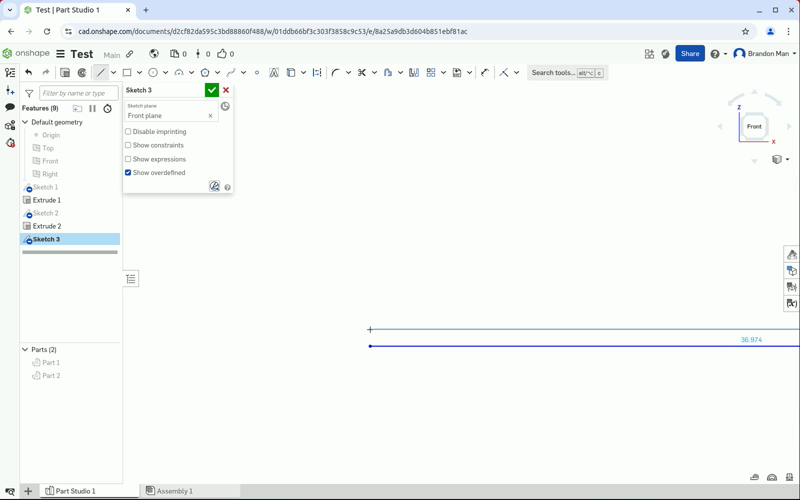
scroll(6)
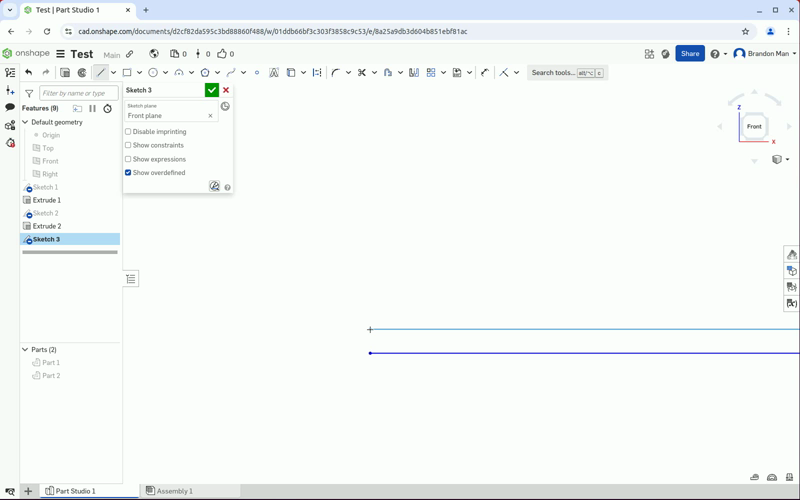
scroll(6)
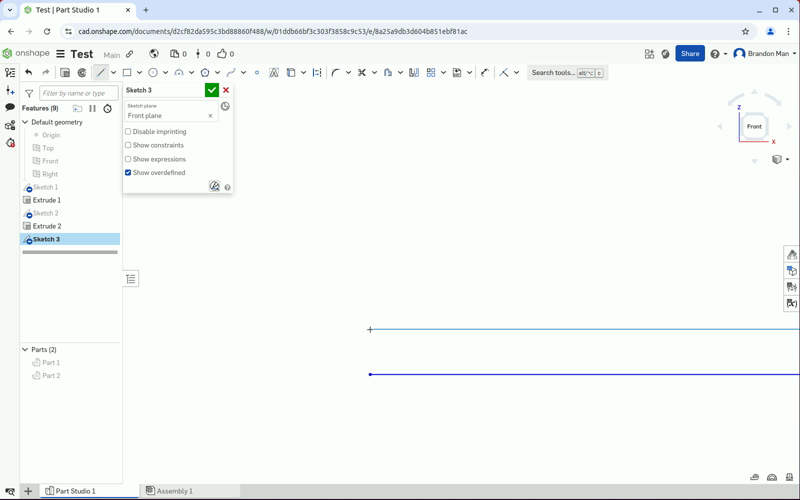
click(370, 329)
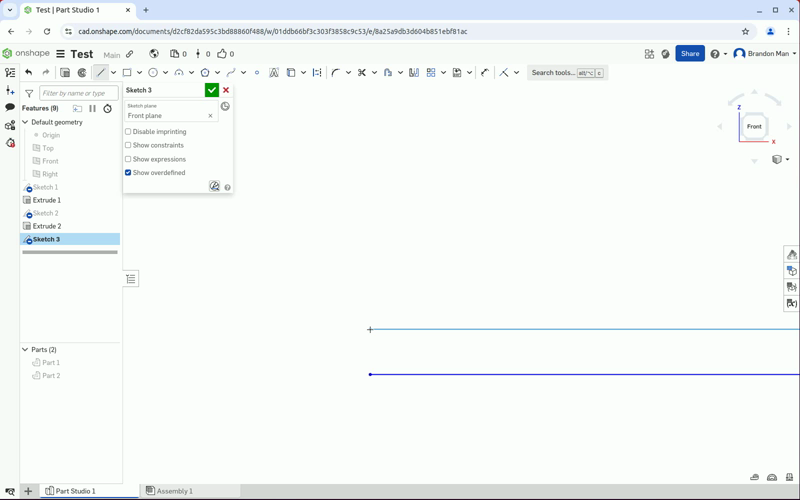
scroll(-6)
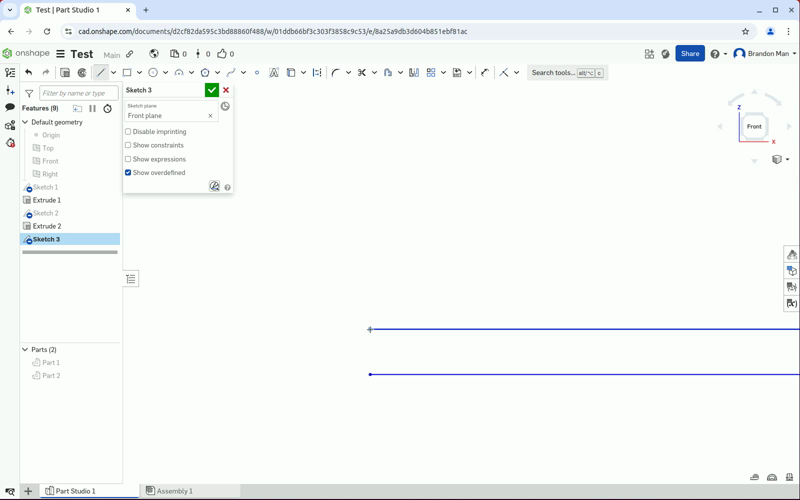
scroll(-6)
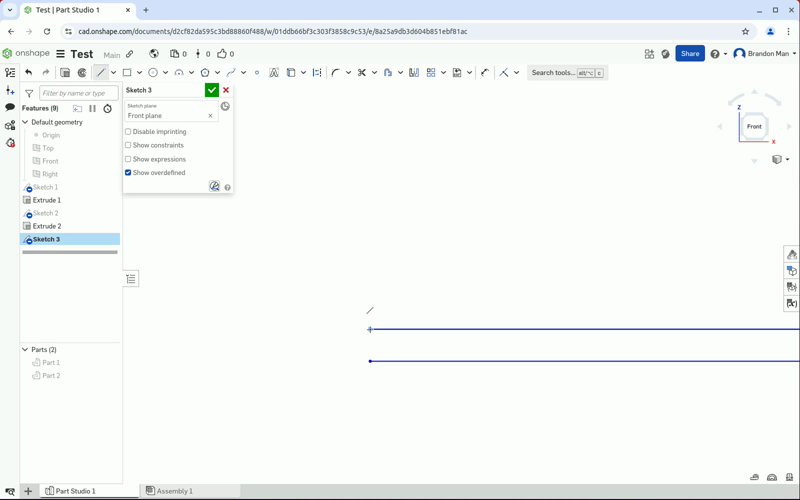
scroll(-6)
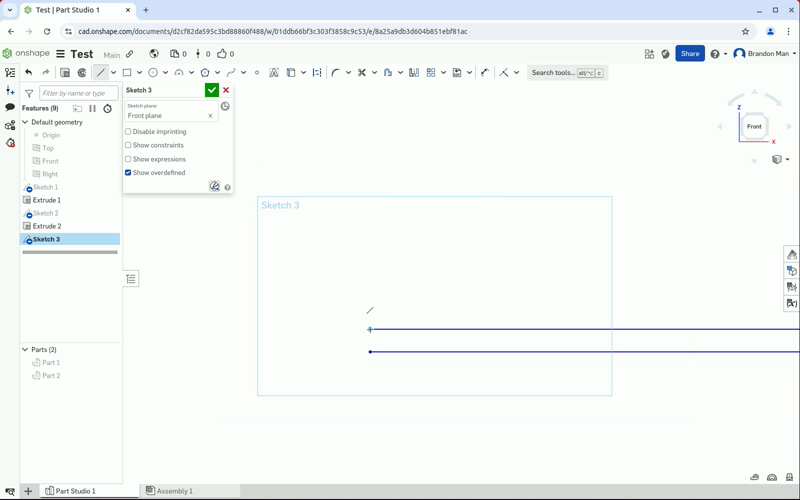
scroll(-6)
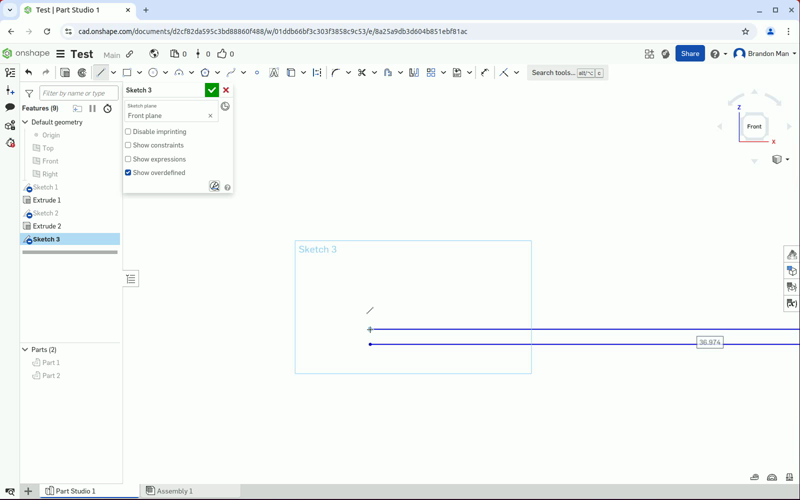
scroll(-6)
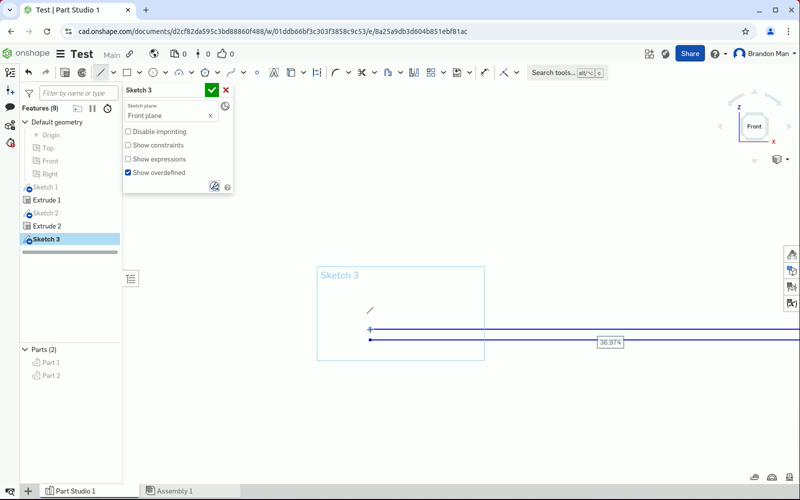
scroll(-6)
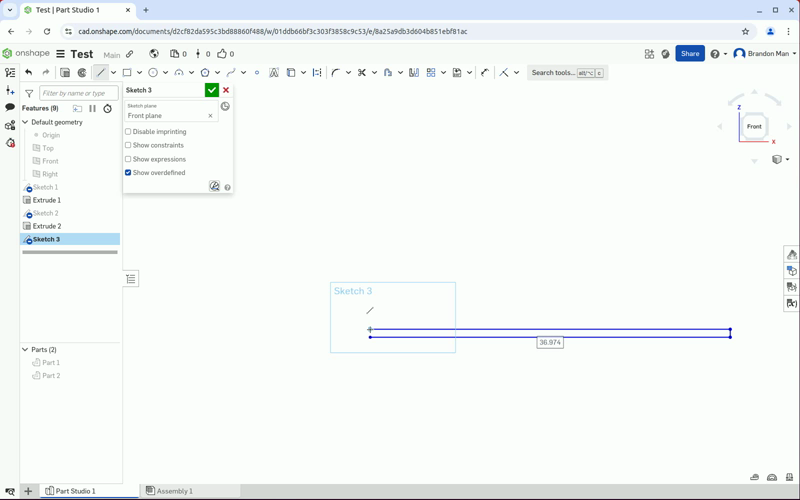
scroll(-6)
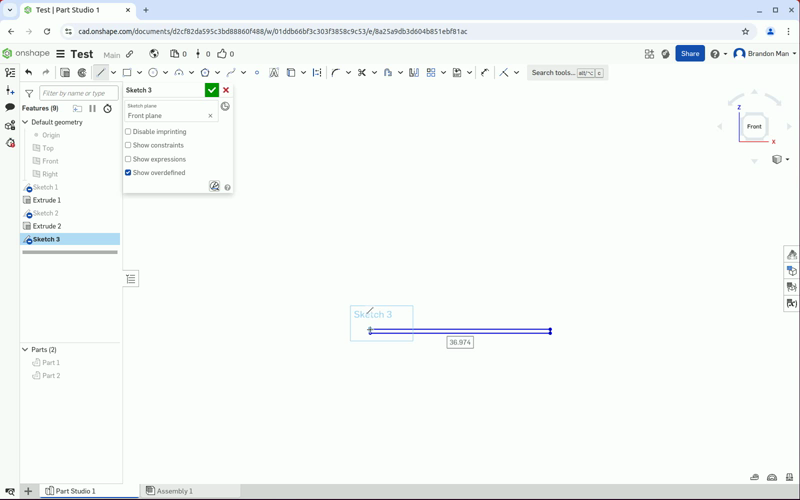
key_up(shift)
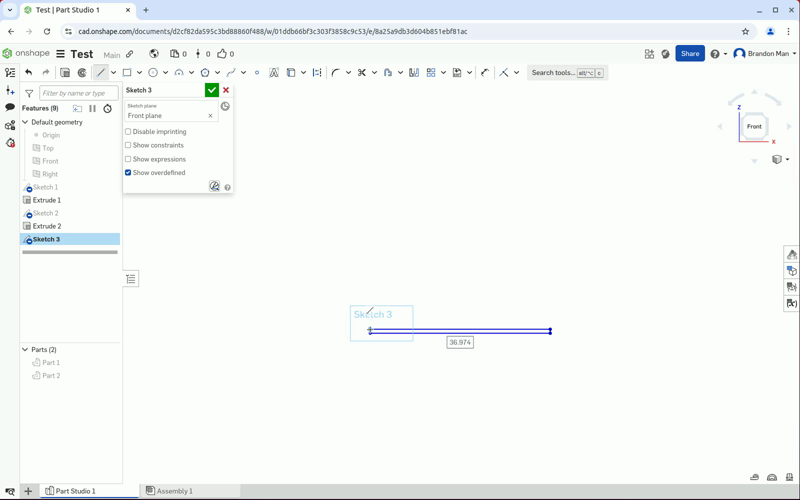
mouse_move(400, 329)
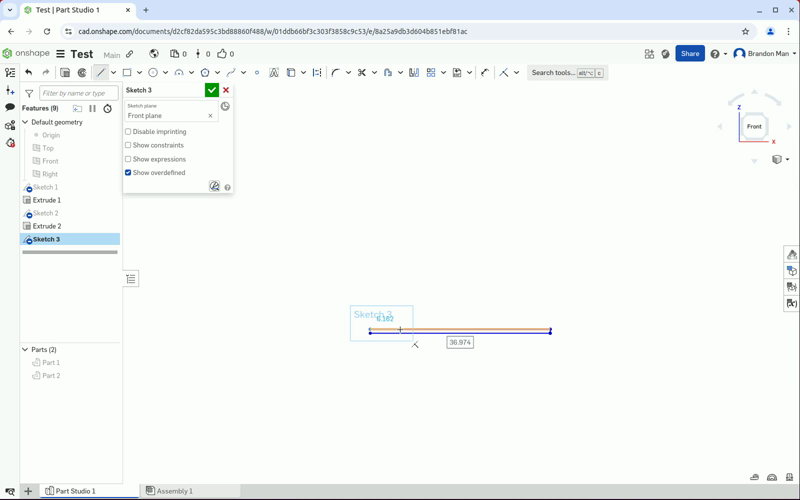
key_down(shift)
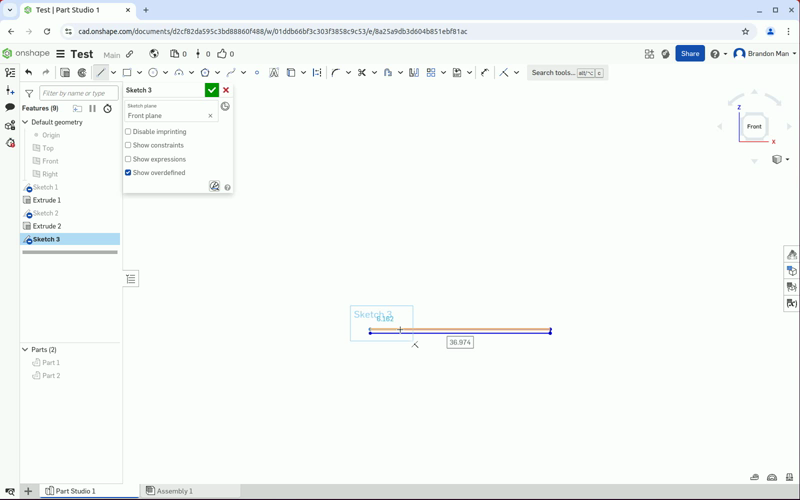
mouse_move(370, 333)
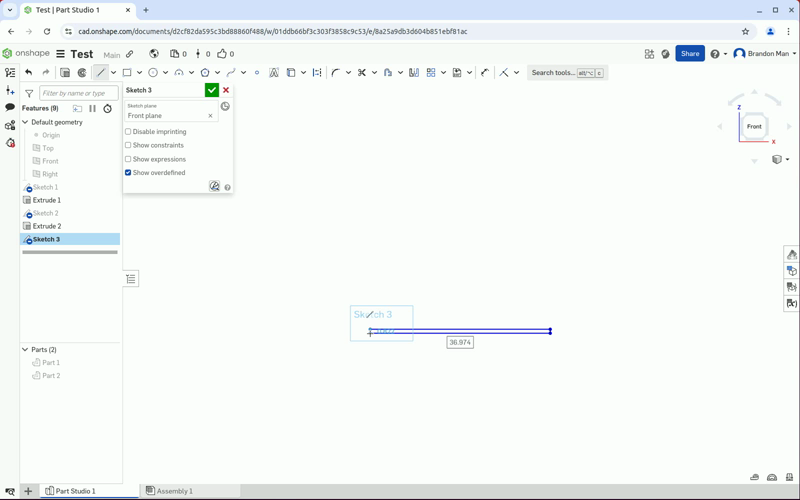
scroll(6)
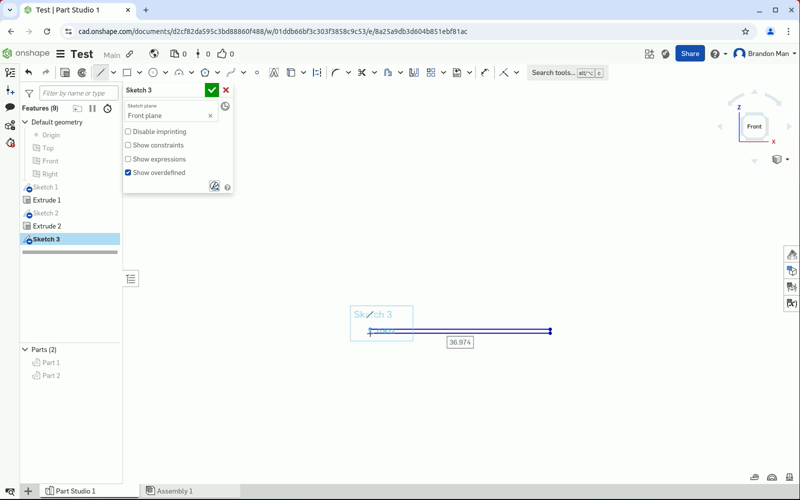
scroll(6)
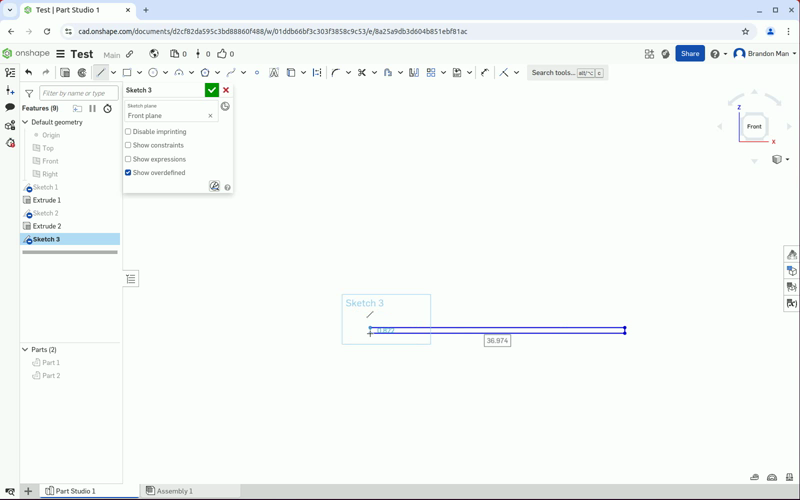
scroll(6)
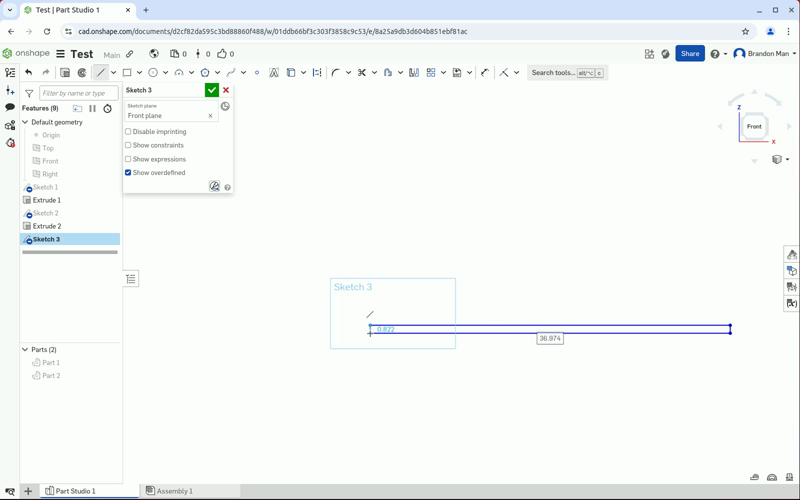
scroll(6)
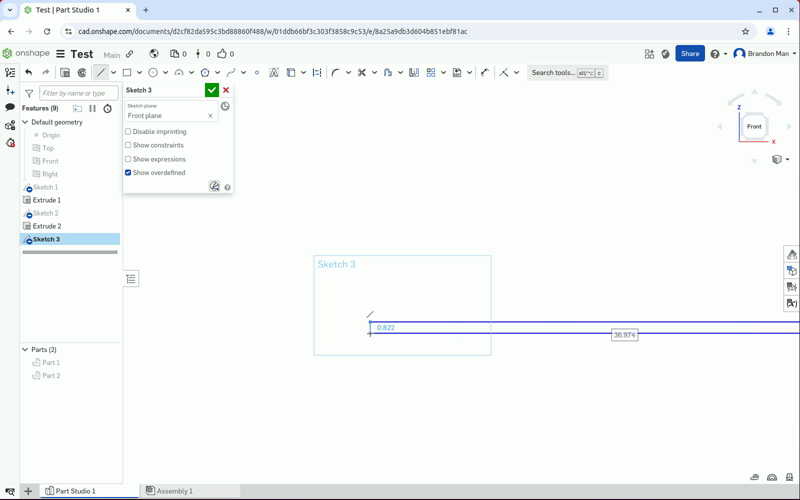
scroll(6)
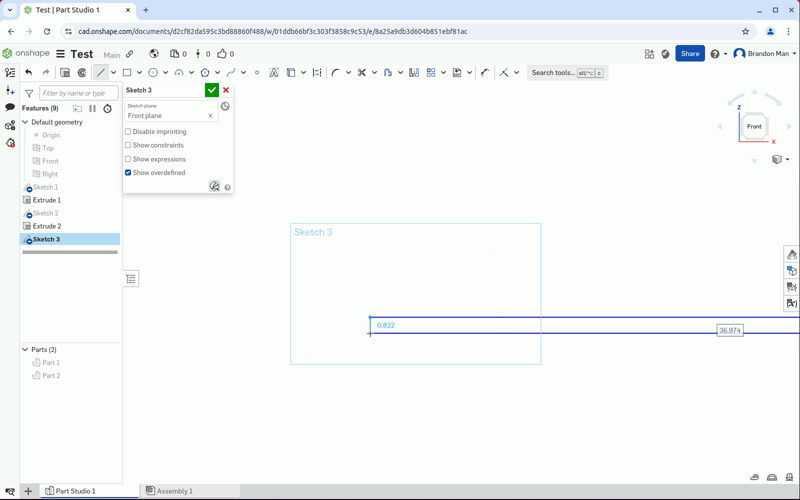
scroll(6)
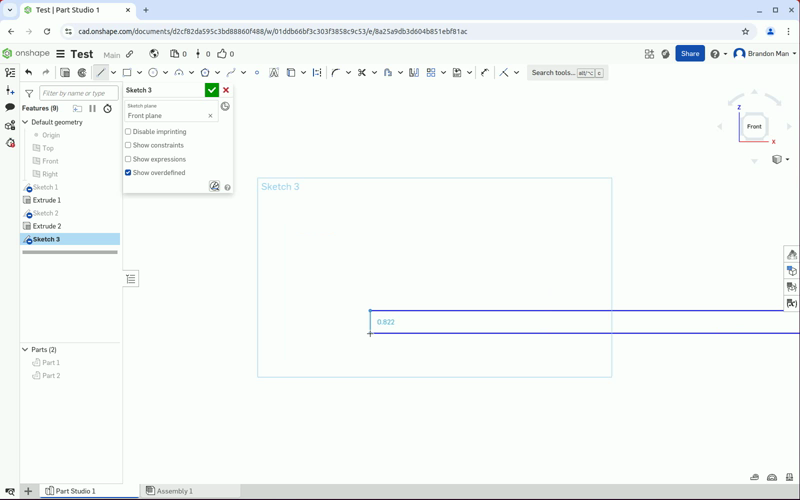
scroll(6)
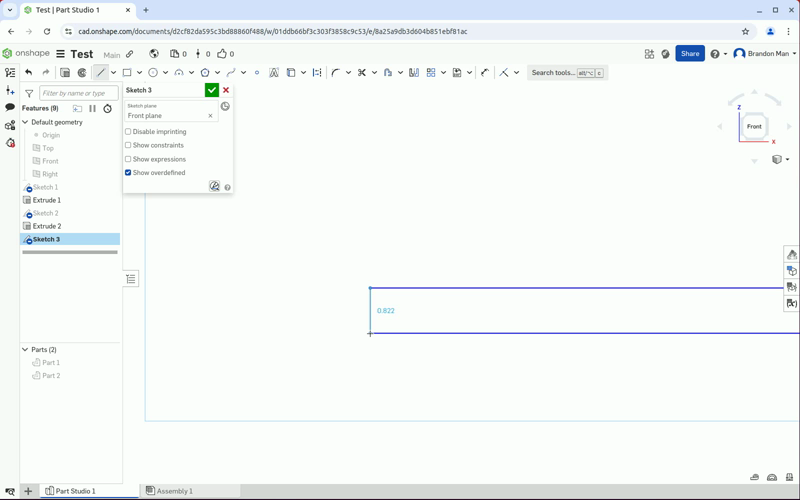
key_up(shift)
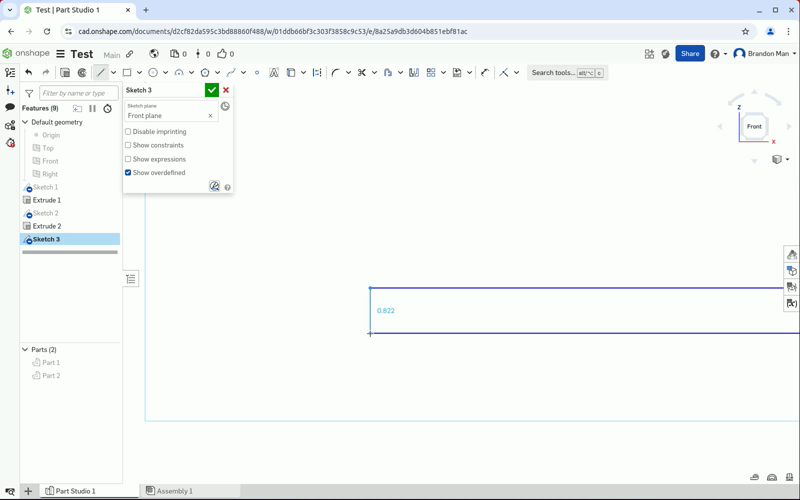
click(370, 333)
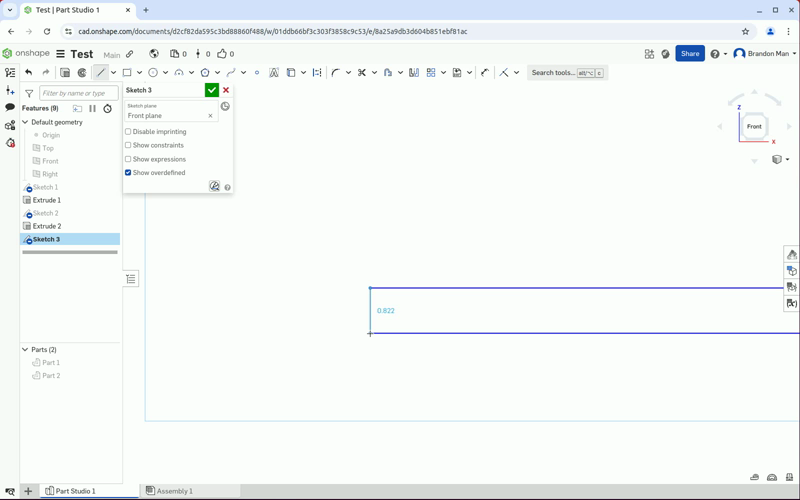
scroll(-6)
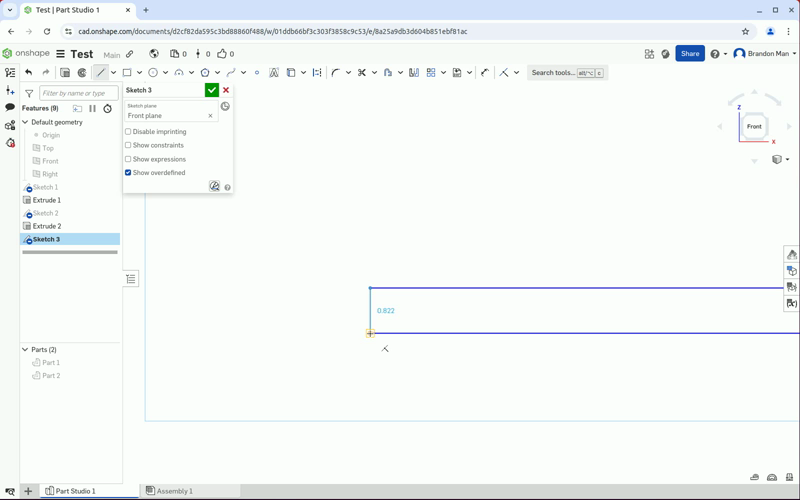
scroll(-6)
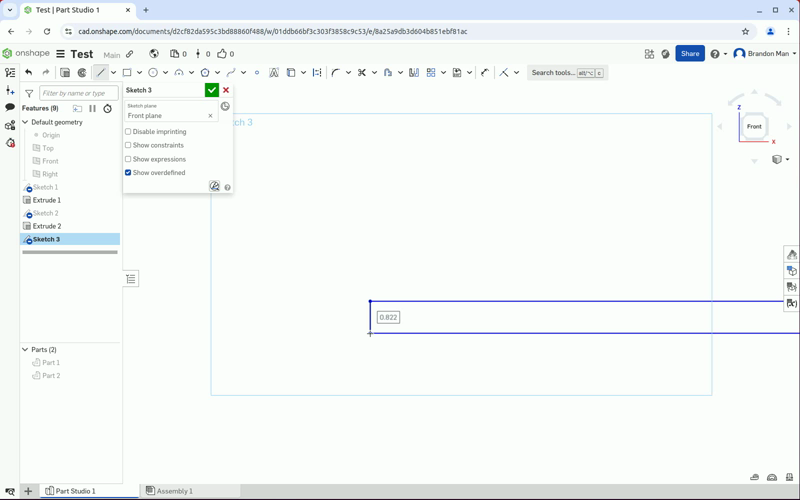
scroll(-6)
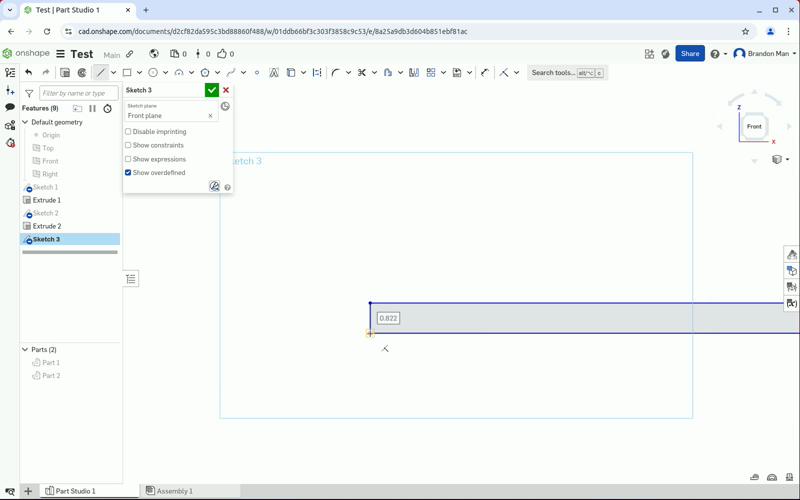
scroll(-6)
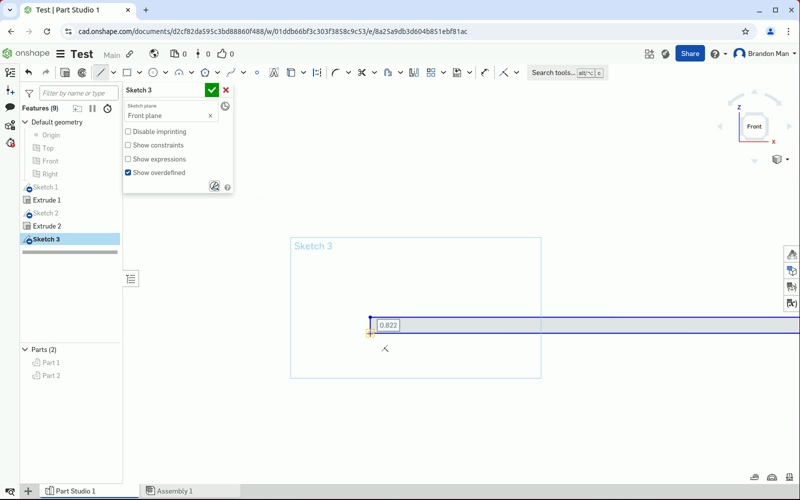
scroll(-6)
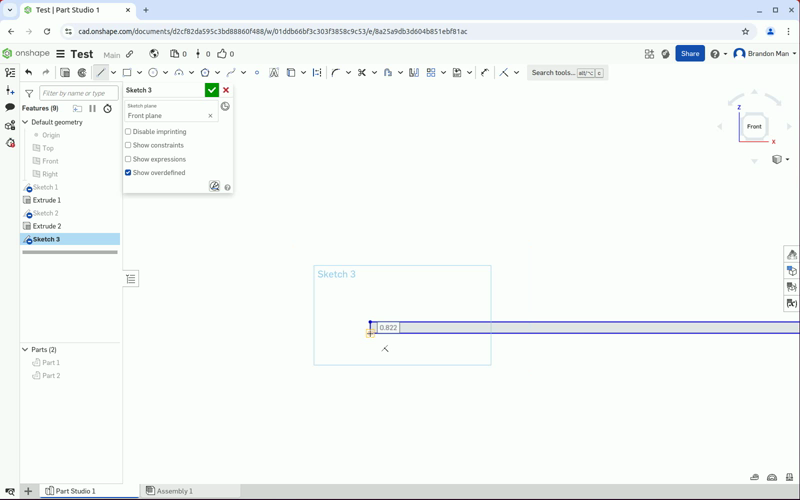
scroll(-6)
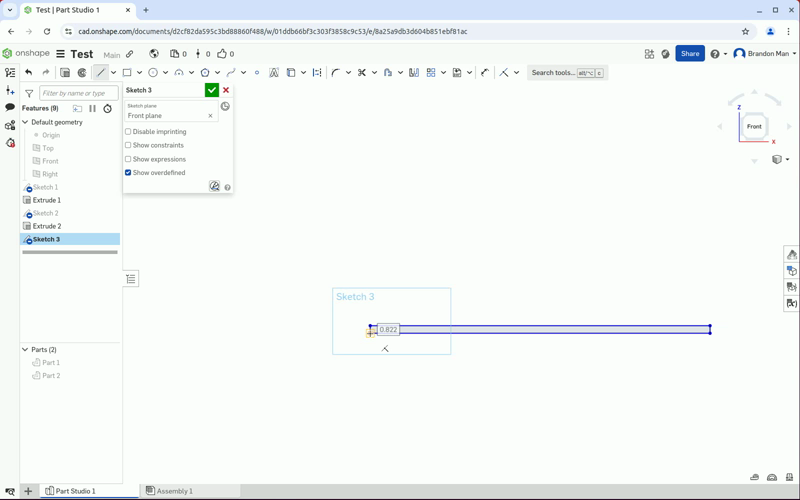
scroll(-6)
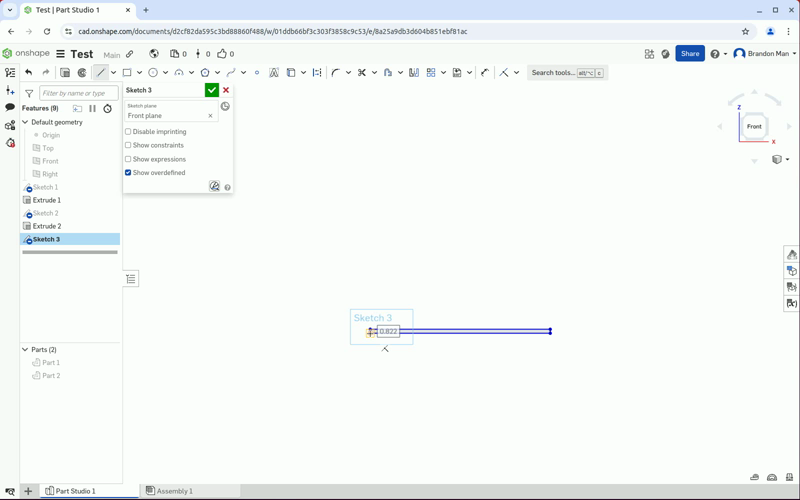
key(esc)
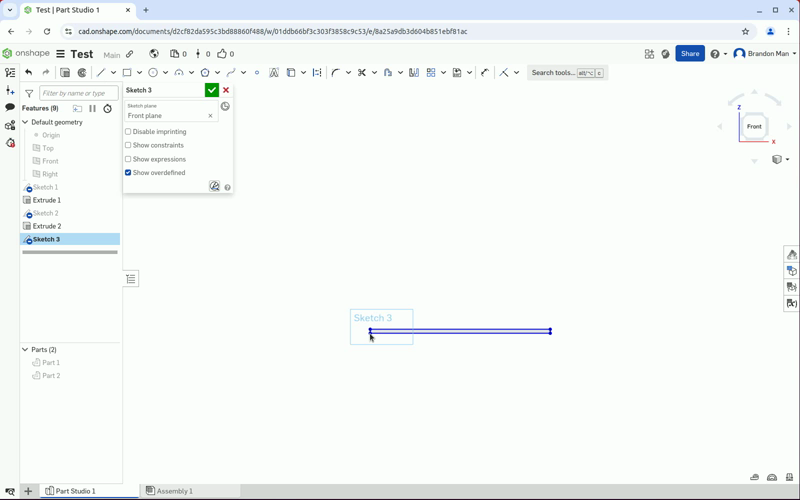
mouse_move(511, 331)
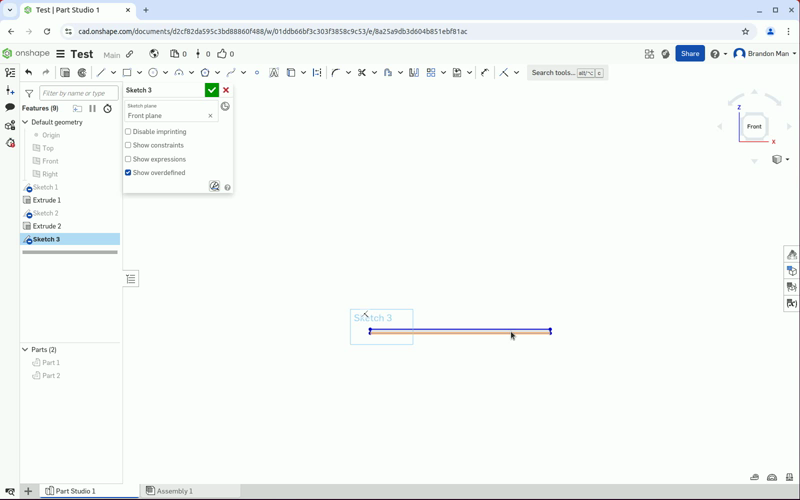
scroll(6)
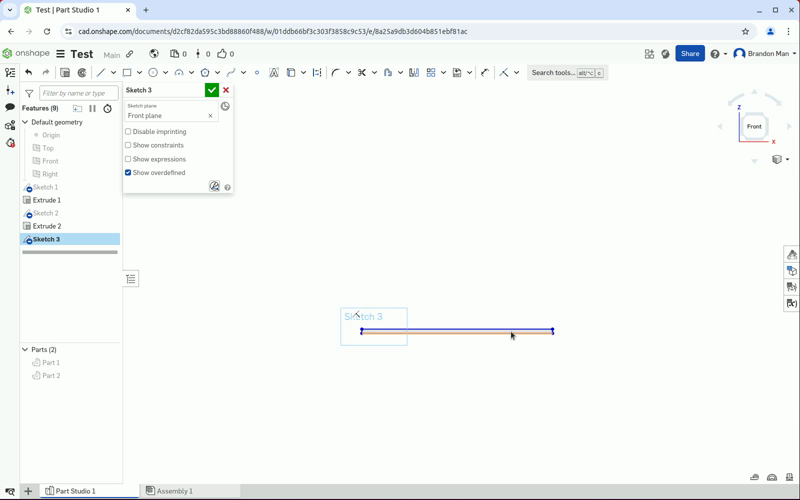
scroll(6)
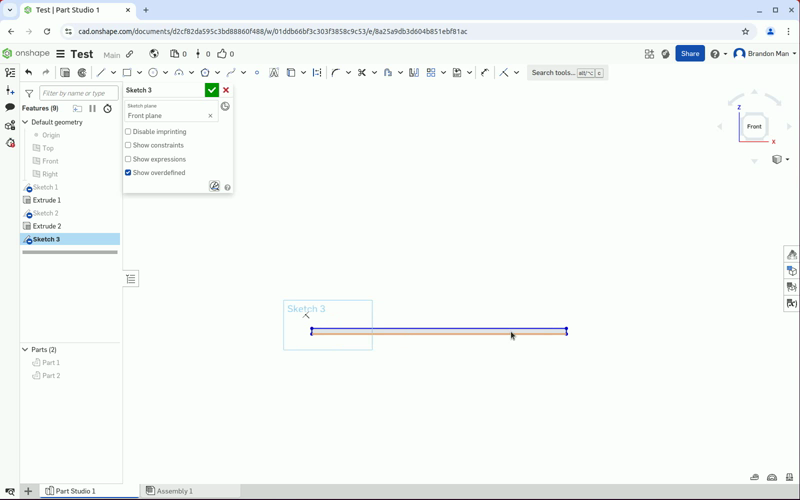
scroll(6)
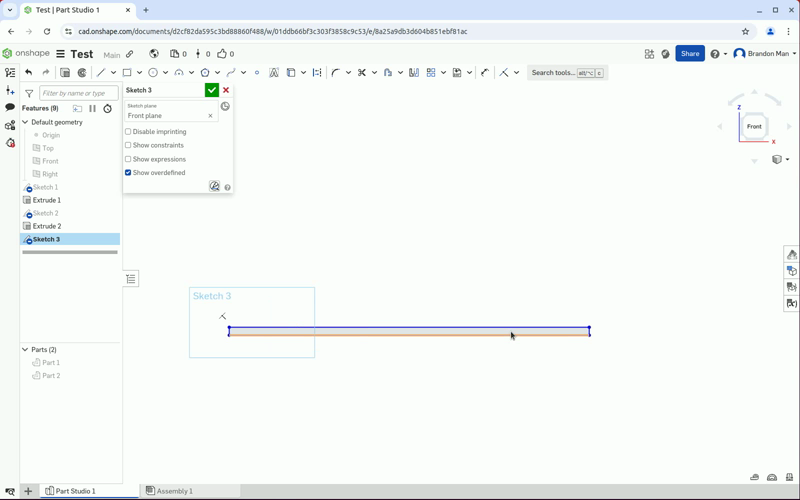
scroll(6)
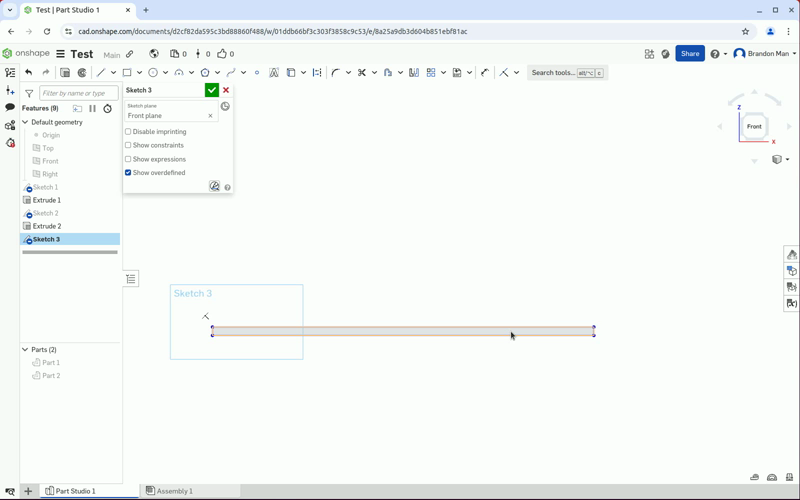
scroll(6)
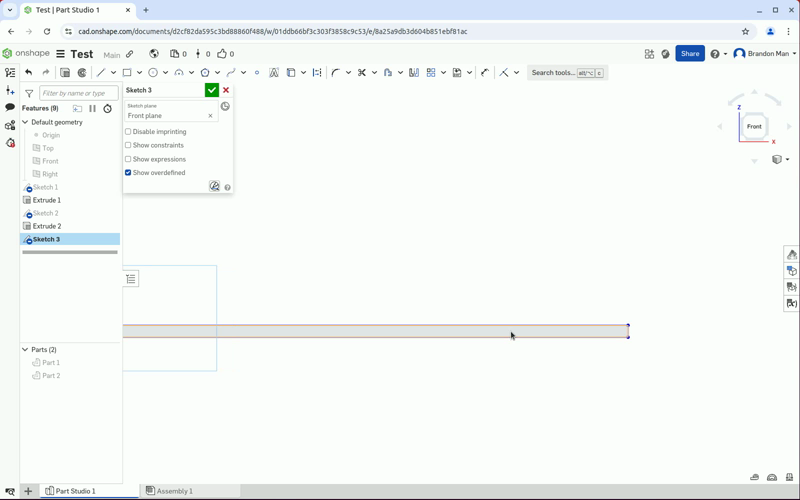
scroll(6)
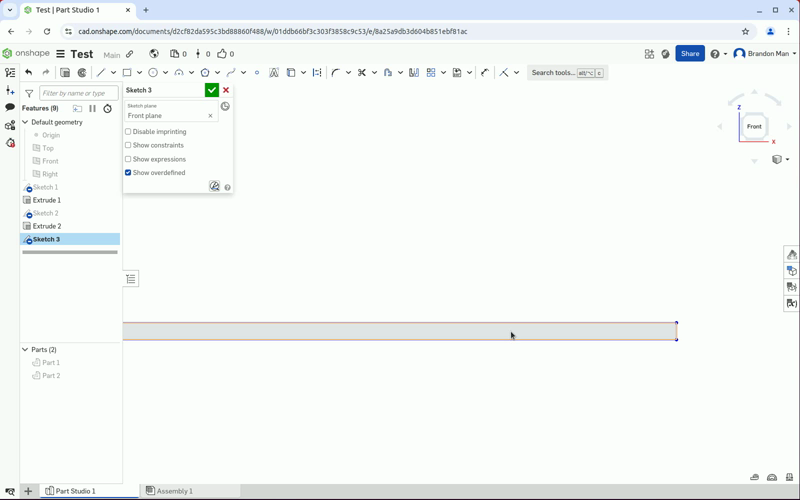
scroll(6)
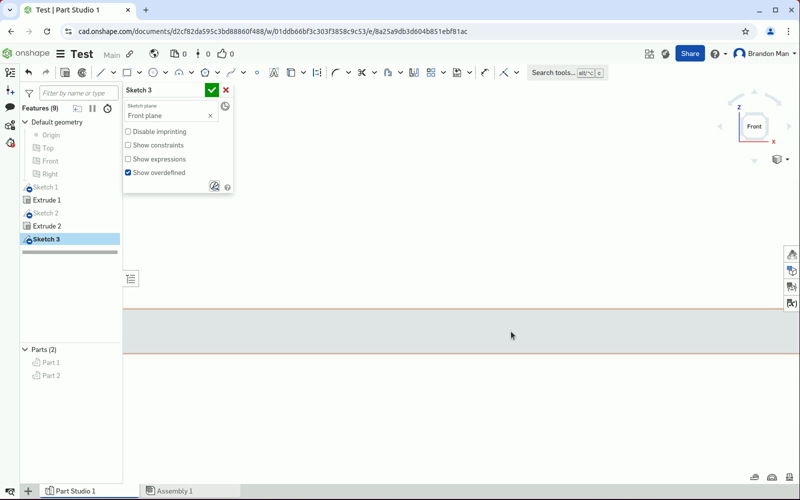
click(511, 331)
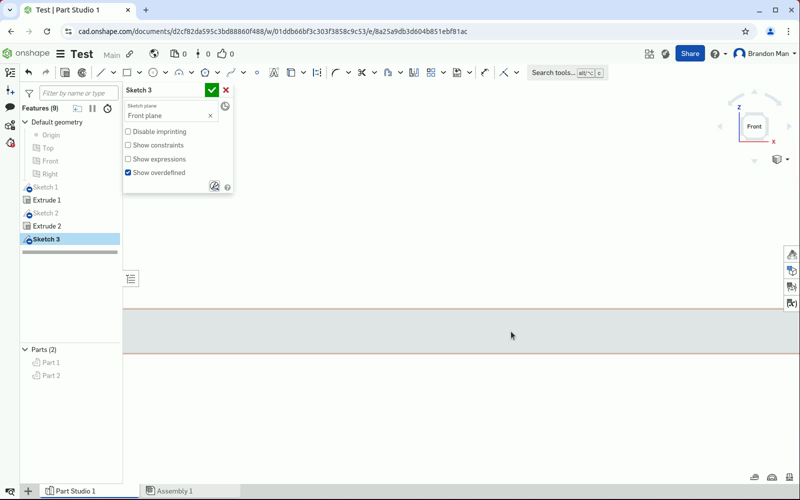
scroll(-6)
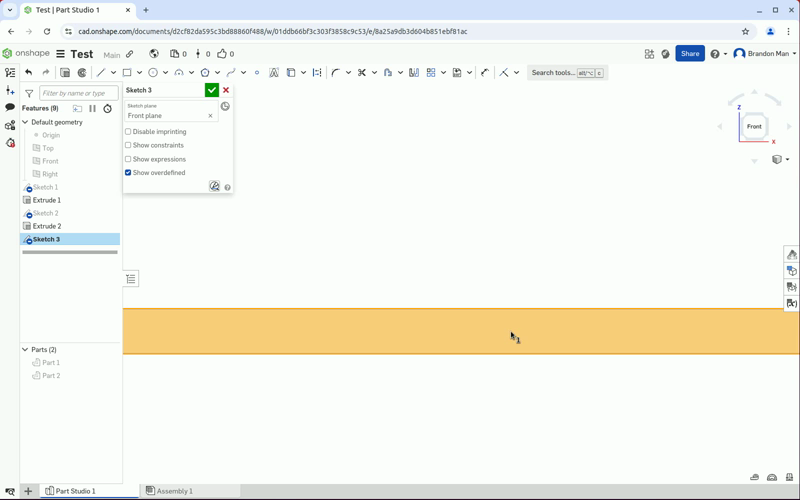
scroll(-6)
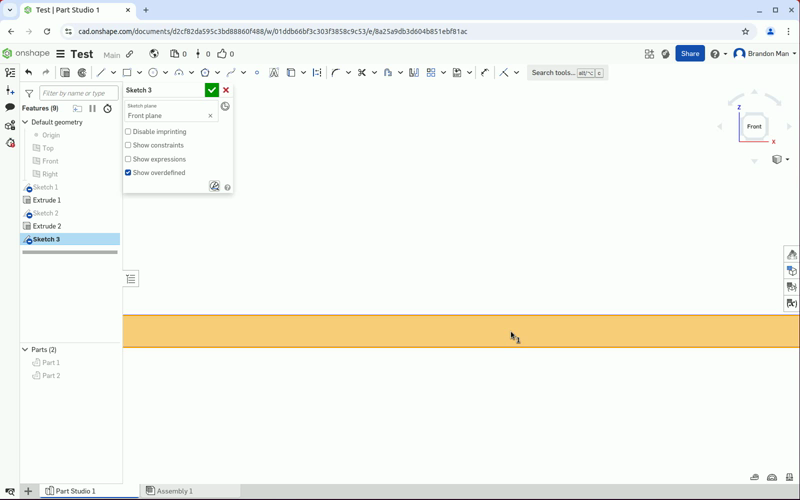
scroll(-6)
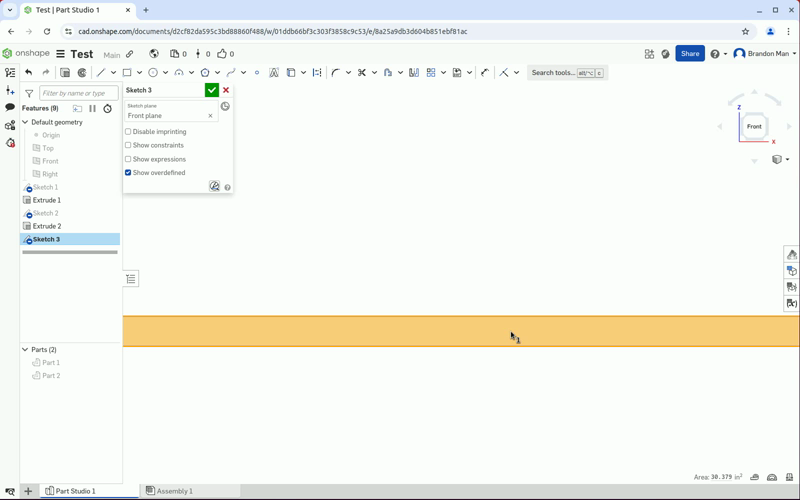
scroll(-6)
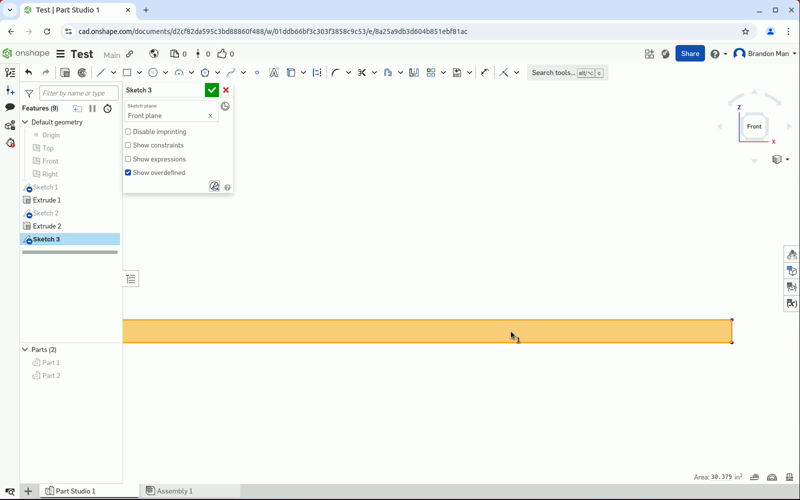
scroll(-6)
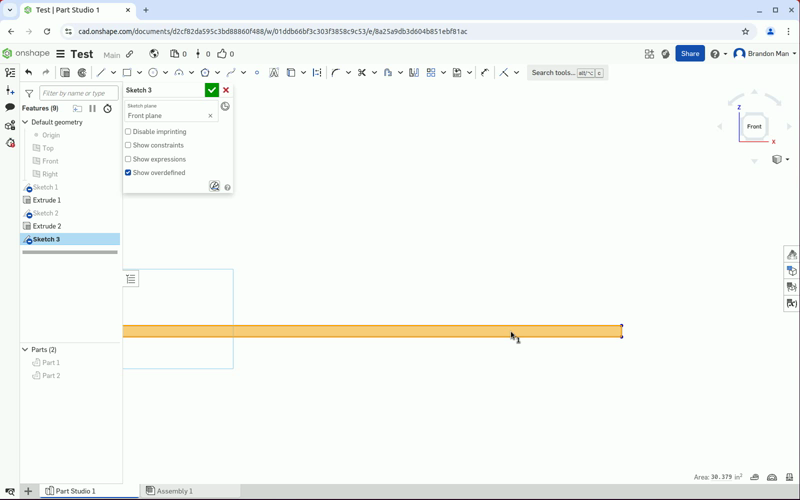
scroll(-6)
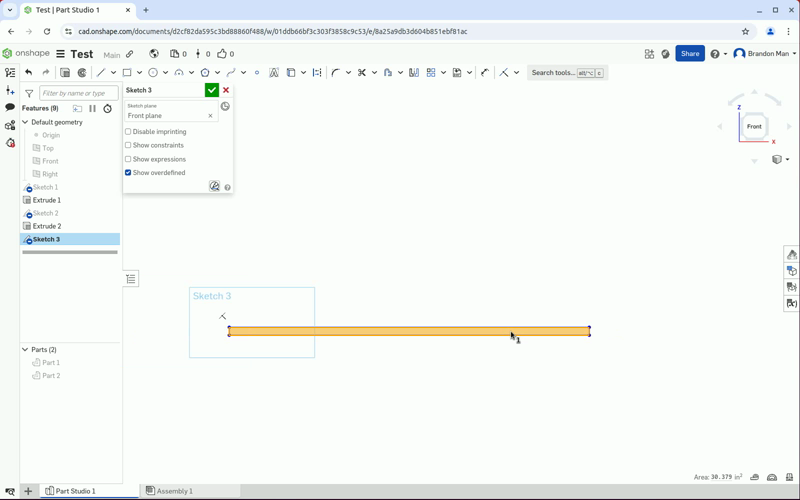
scroll(-6)
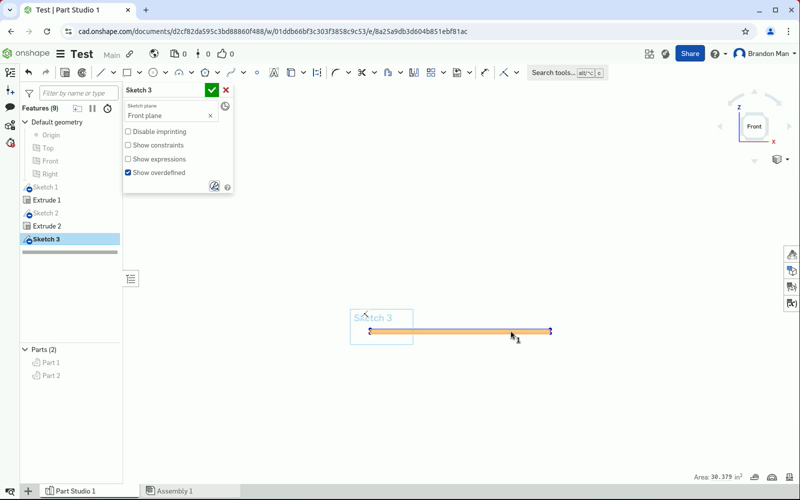
mouse_move(73, 352)
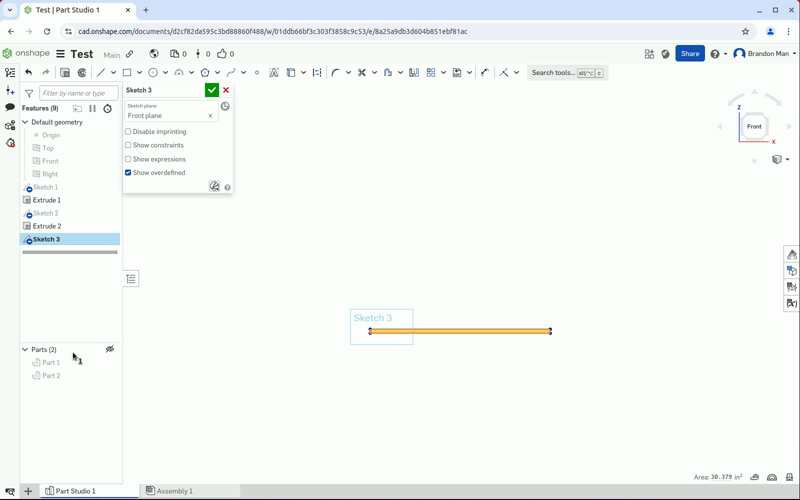
key(shift+y)
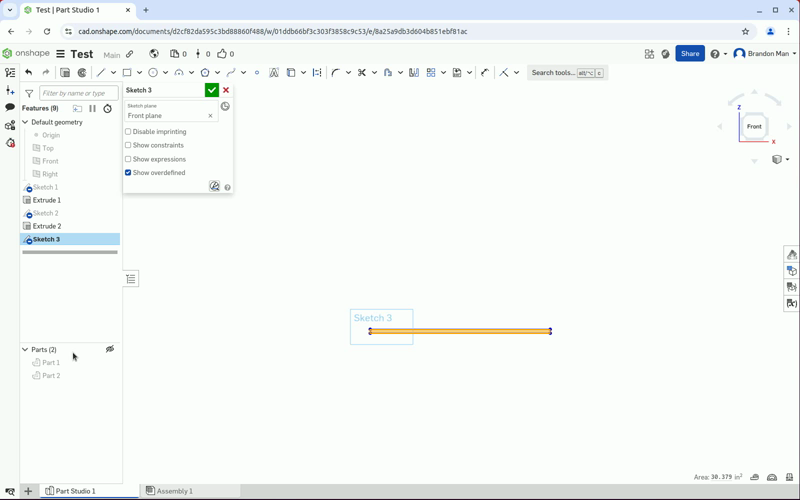
key(shift+e)
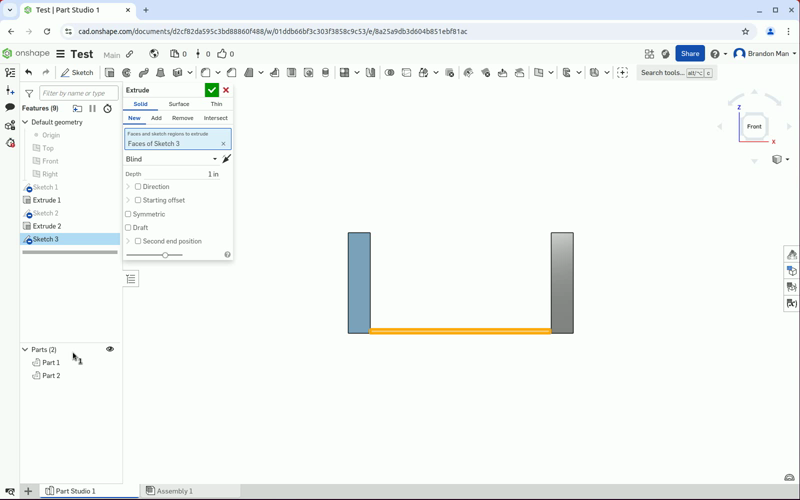
mouse_move(143, 106)
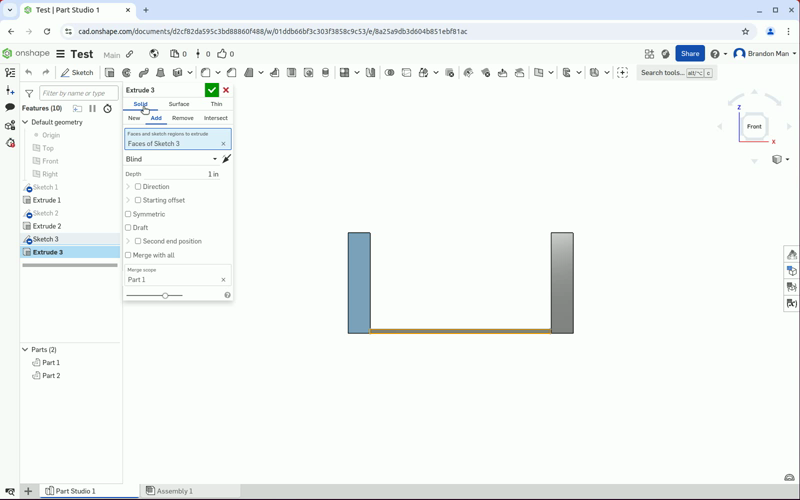
click(143, 106)
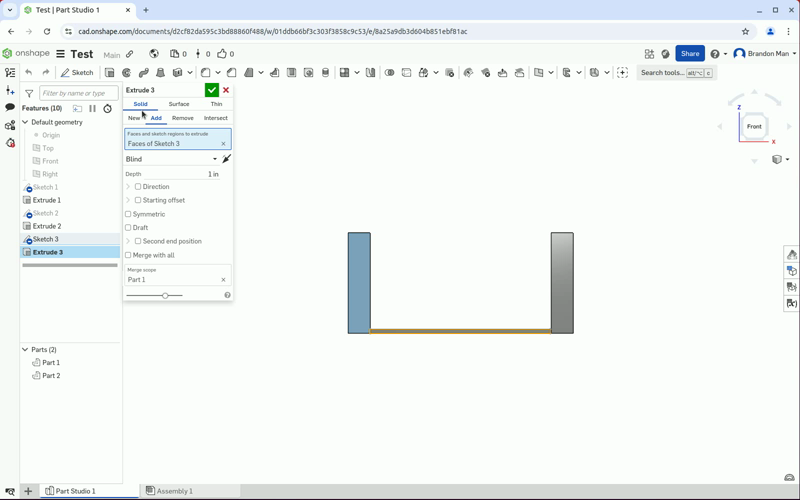
mouse_move(137, 120)
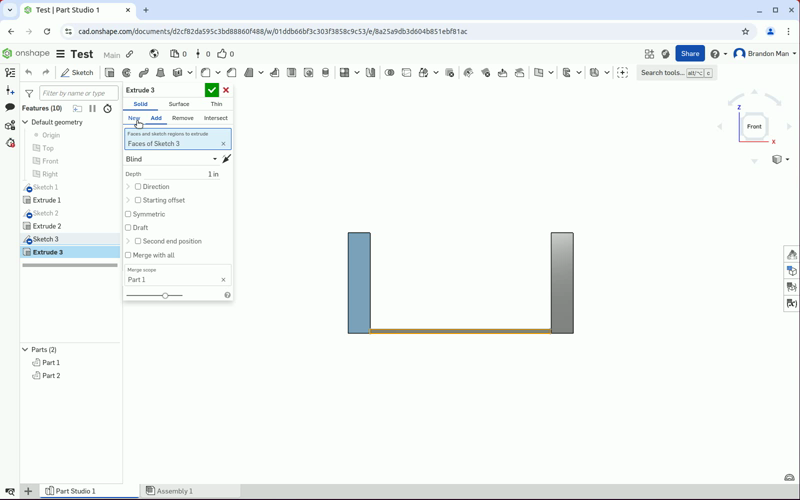
click(137, 120)
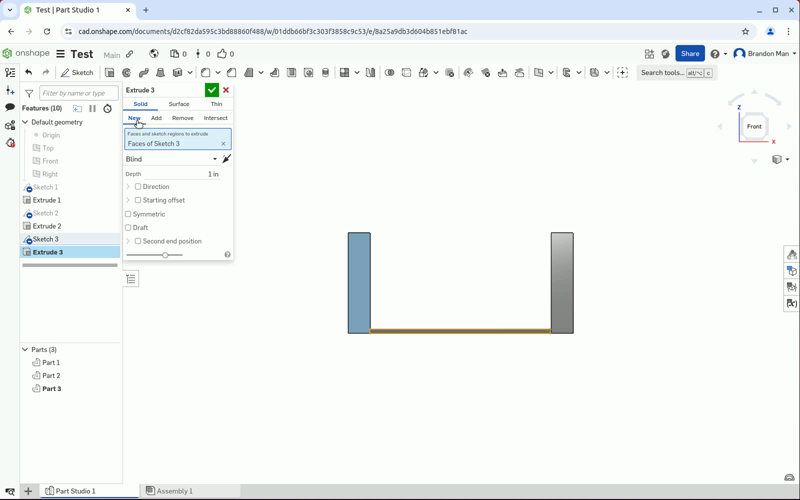
key(tab, 4)
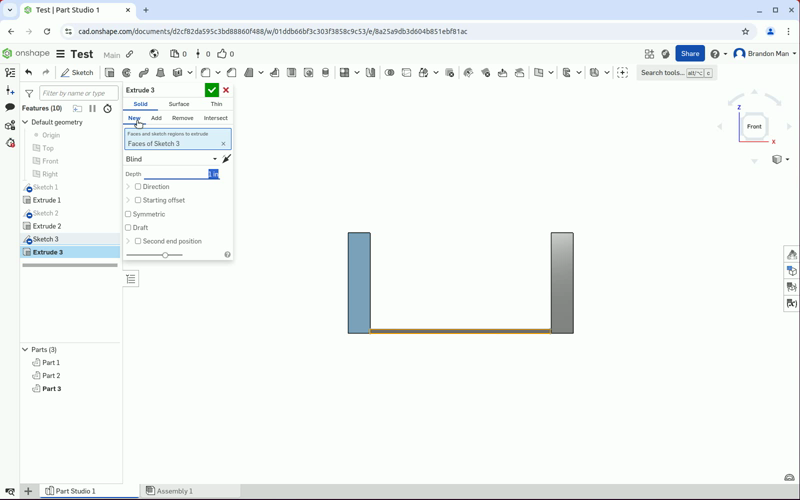
text(2.889)
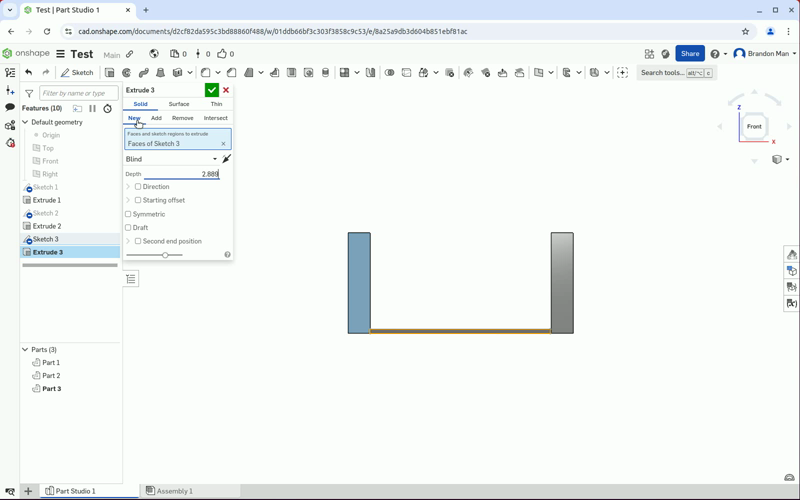
key(enter)
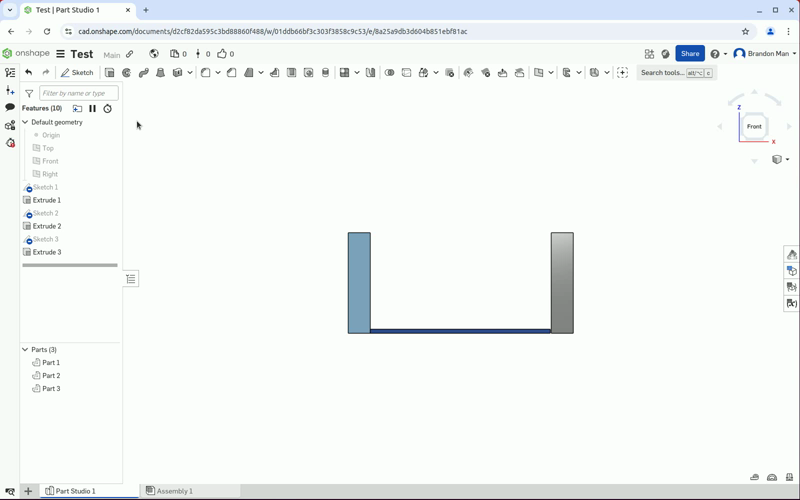
key(shift+h)
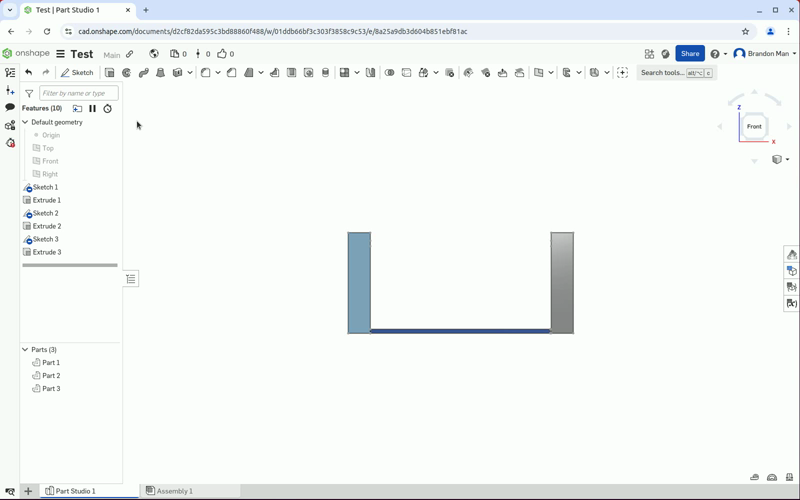
key(shift+h)
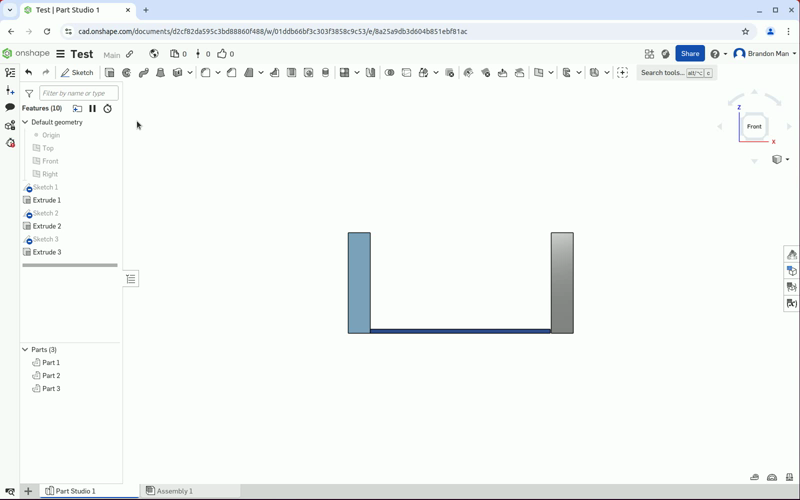
mouse_move(73, 189)
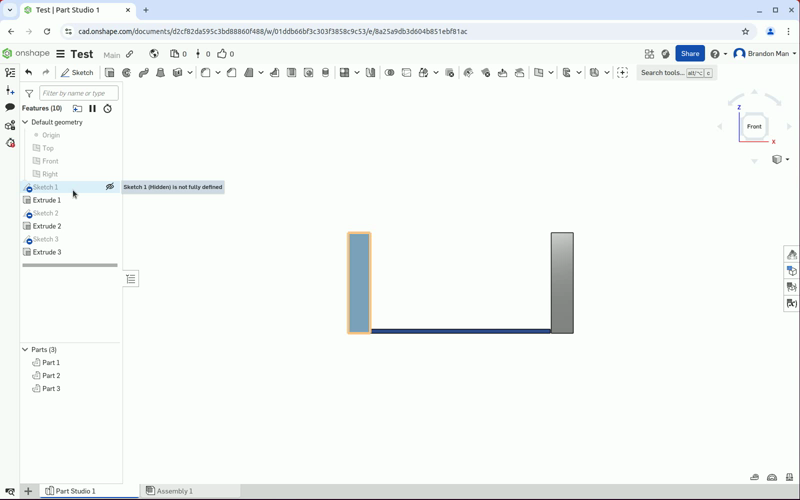
click(73, 189)
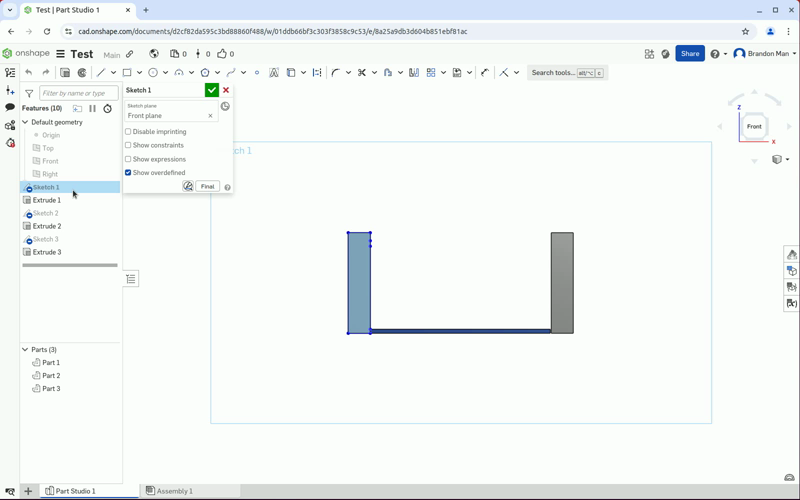
mouse_move(229, 92)
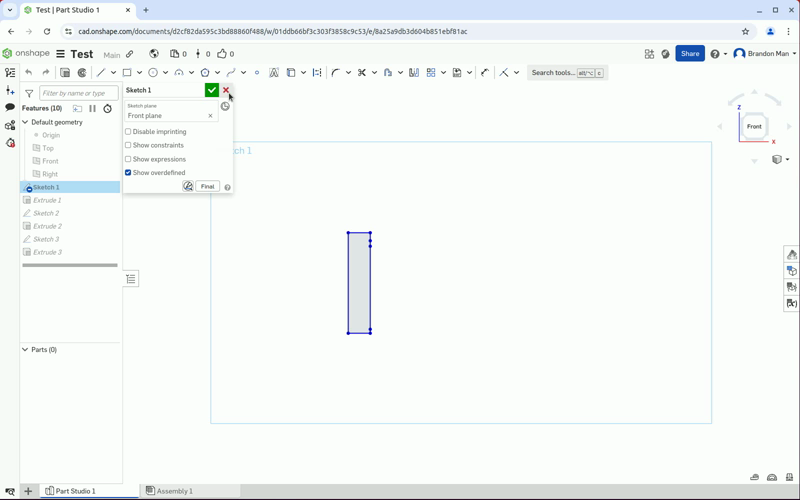
click(229, 92)
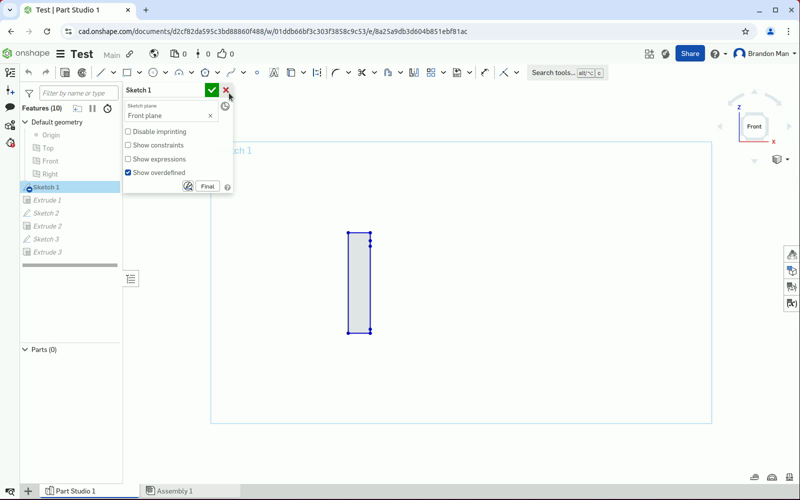
key(shift+s)
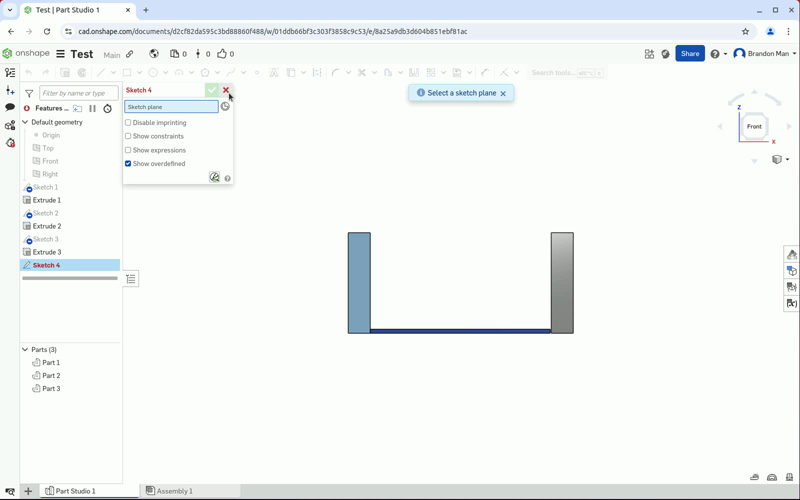
mouse_move(73, 163)
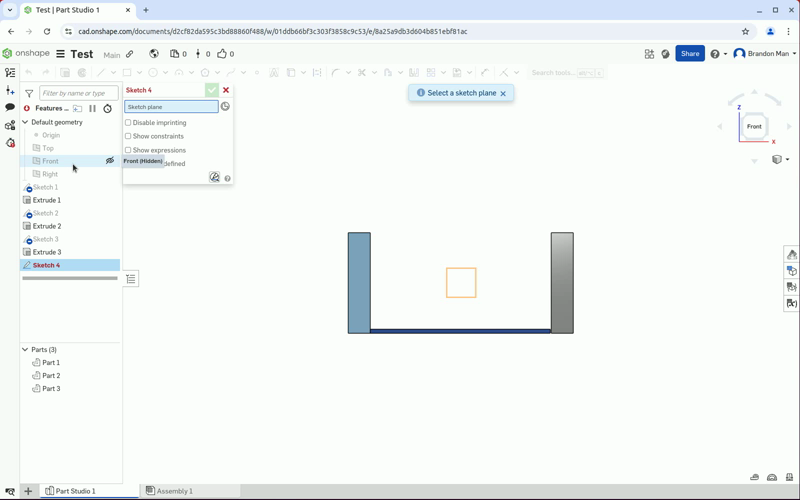
click(73, 163)
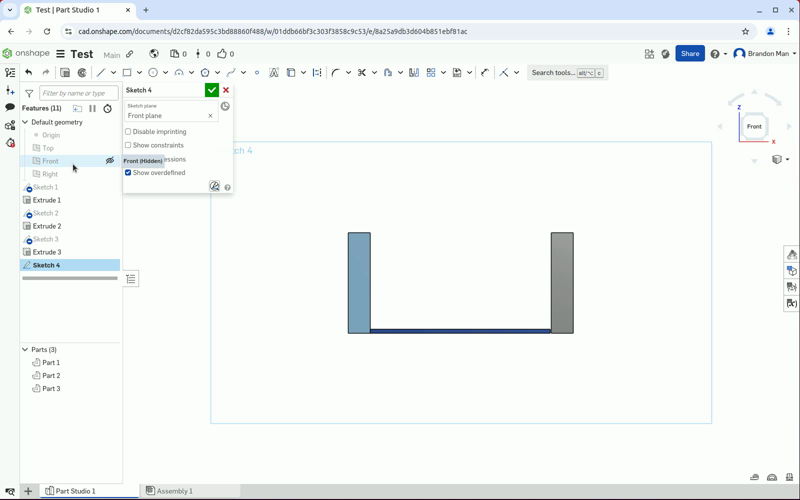
mouse_move(73, 352)
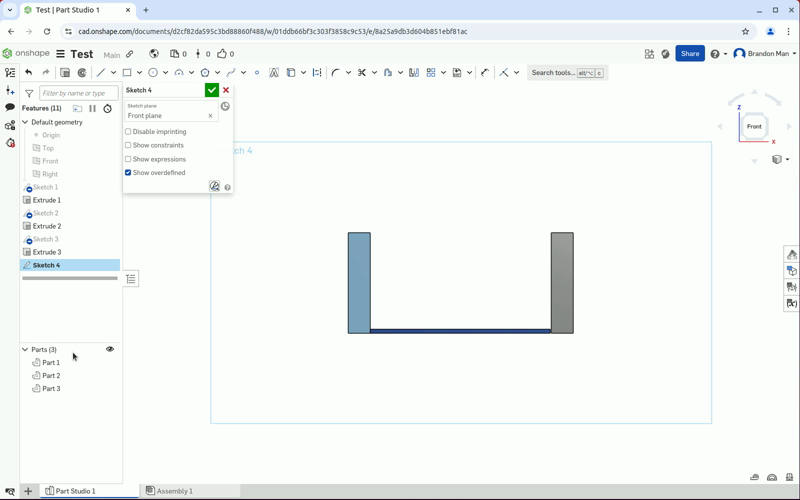
key(y)
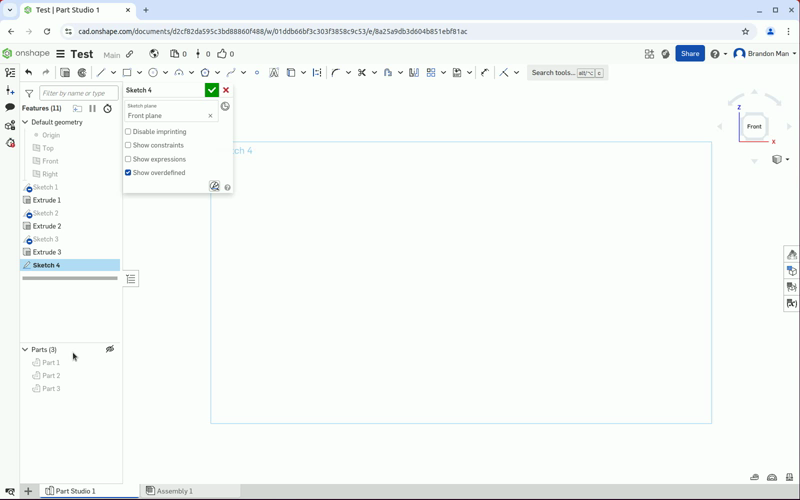
key(l)
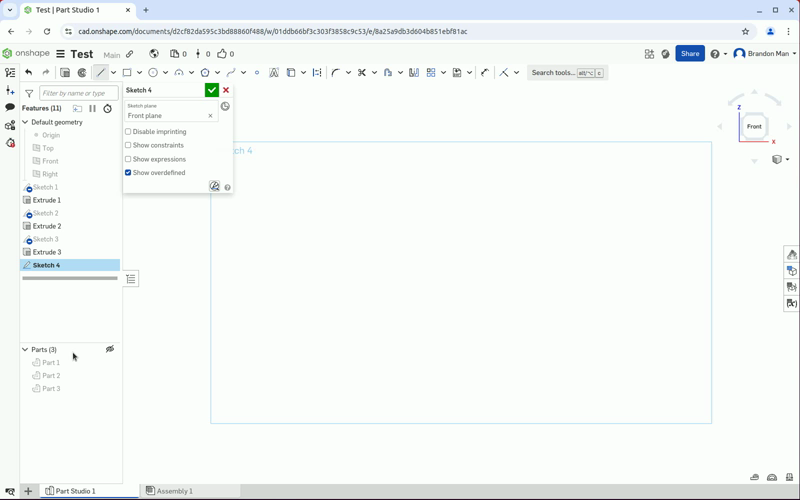
key_down(shift)
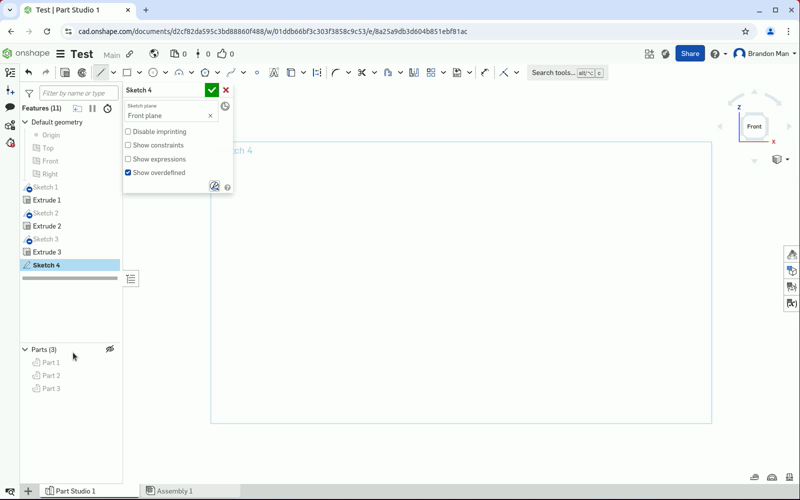
mouse_move(370, 245)
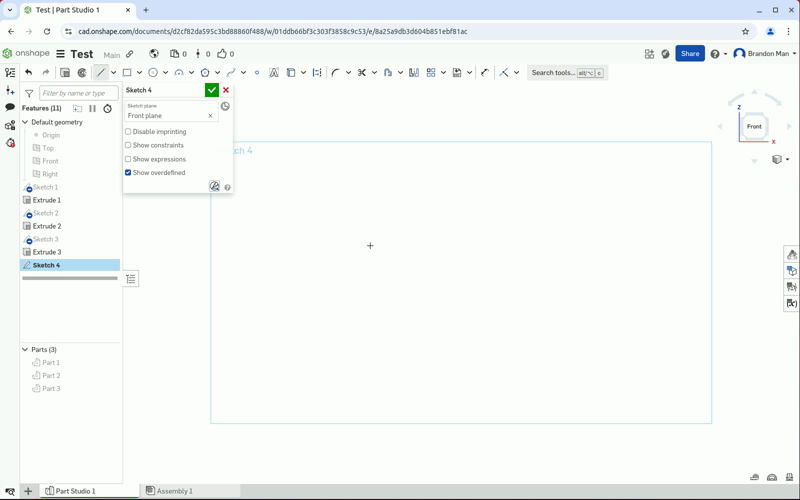
click(370, 245)
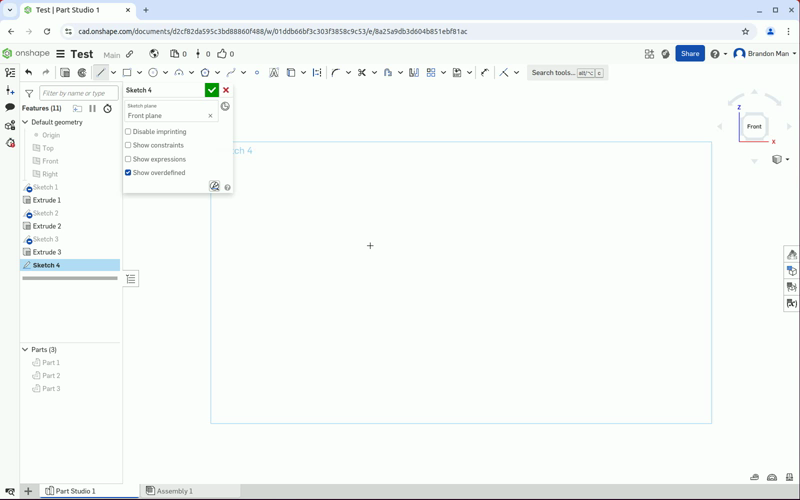
key_up(shift)
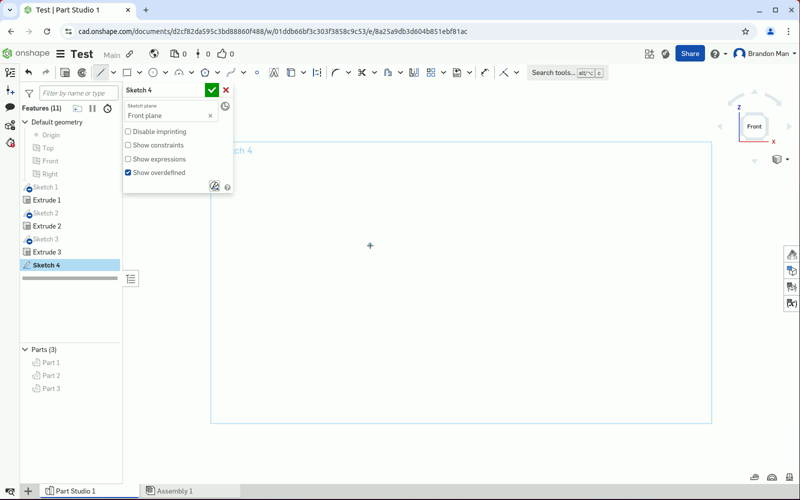
key_down(shift)
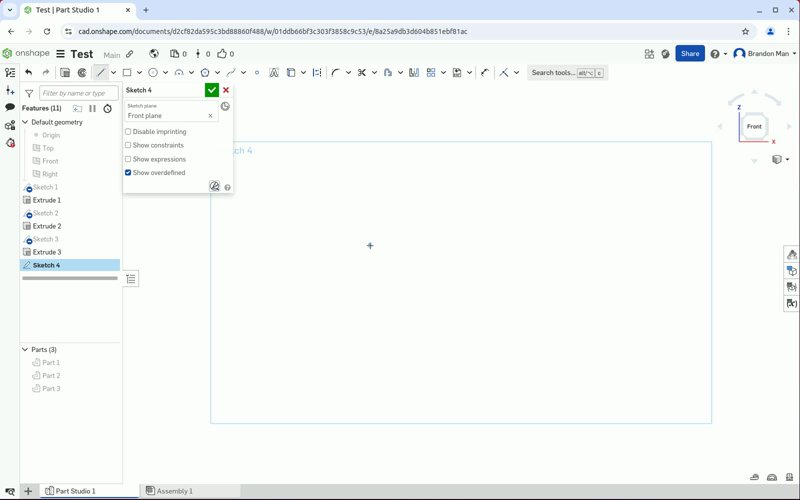
mouse_move(550, 245)
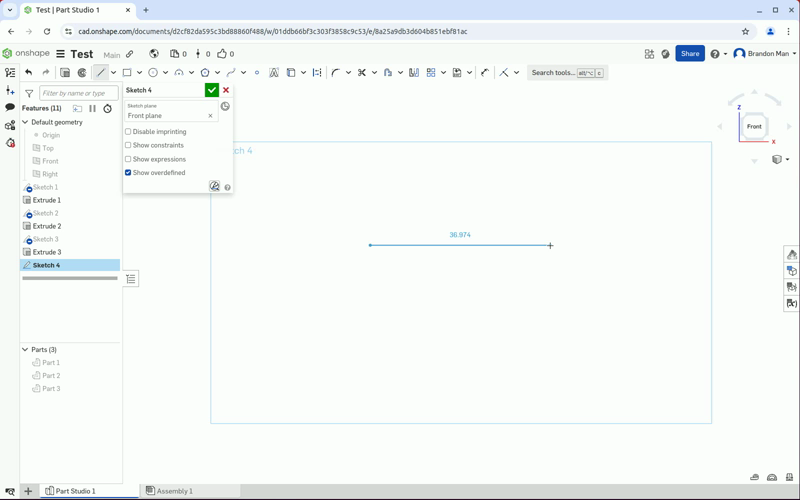
click(550, 245)
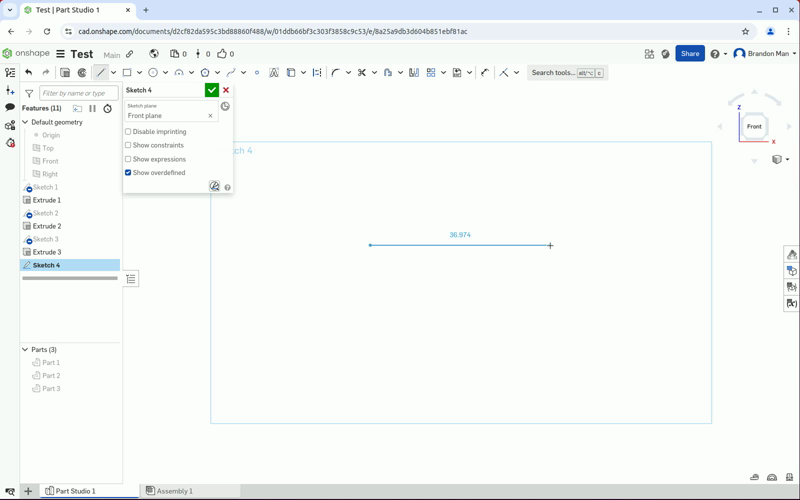
key_up(shift)
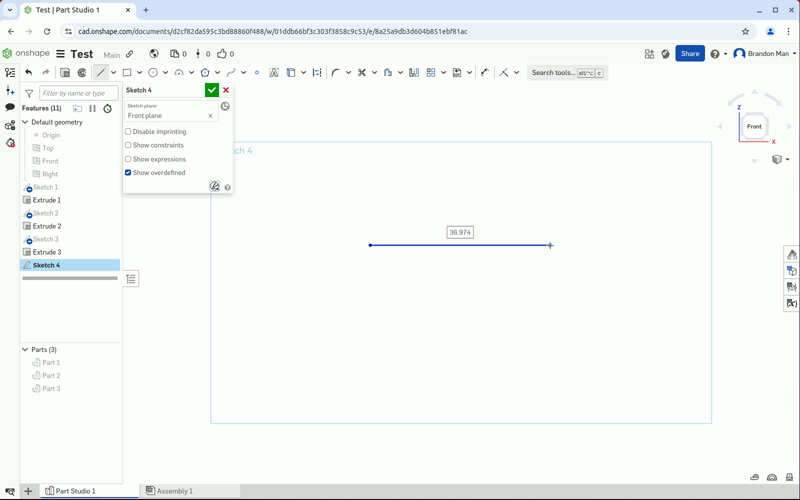
key_down(shift)
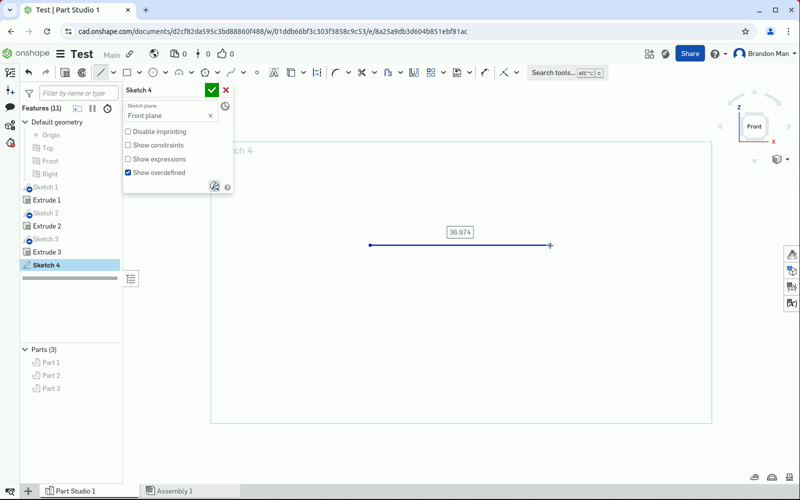
mouse_move(580, 245)
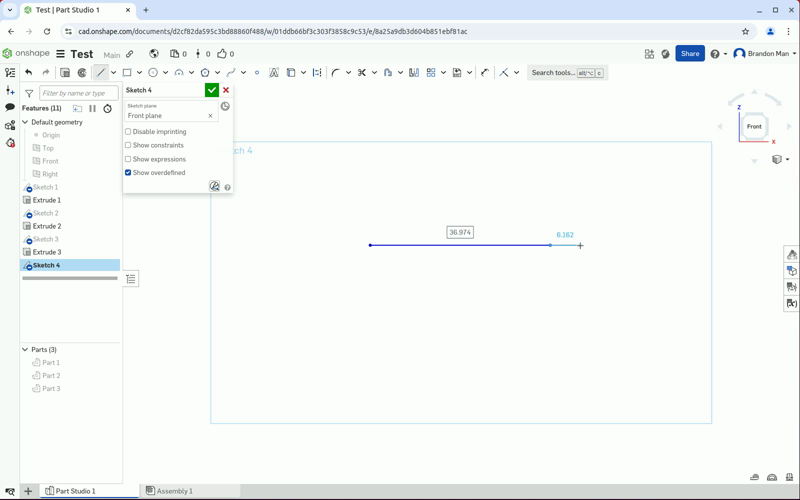
mouse_move(550, 241)
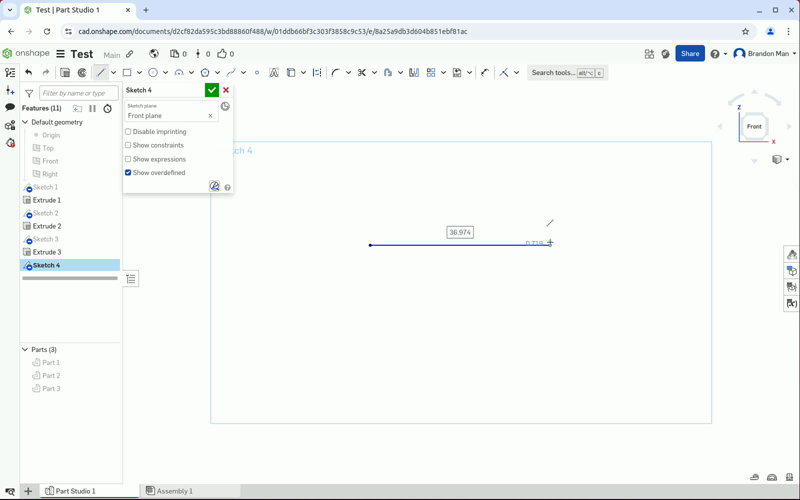
scroll(6)
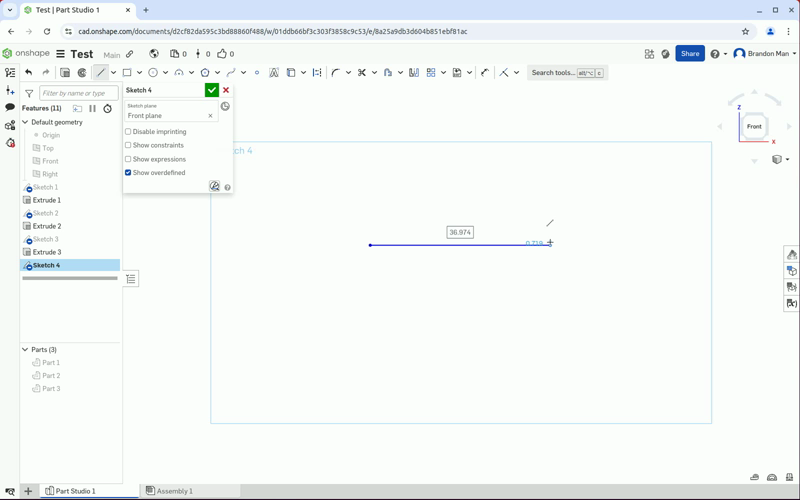
scroll(6)
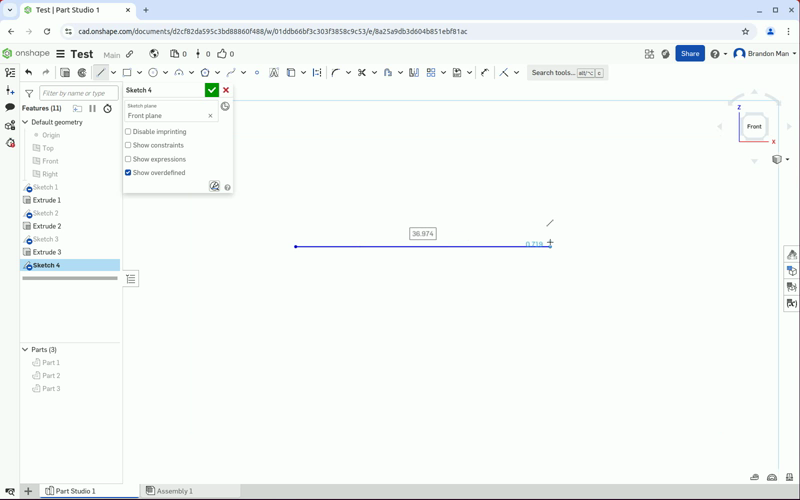
scroll(6)
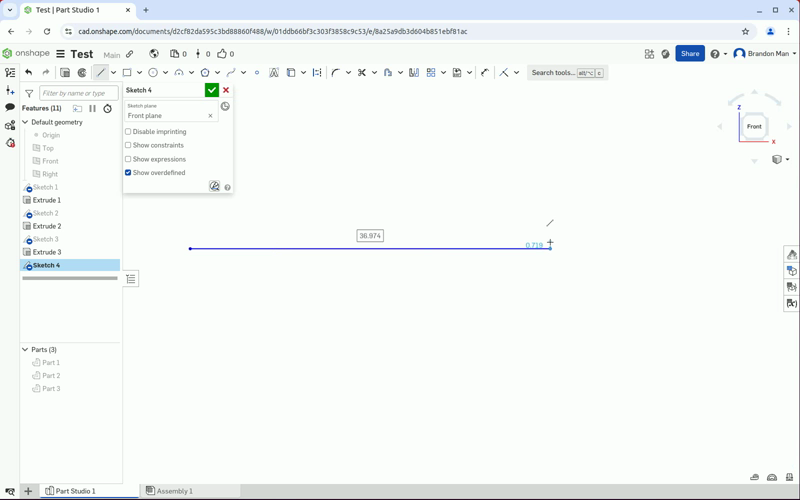
scroll(6)
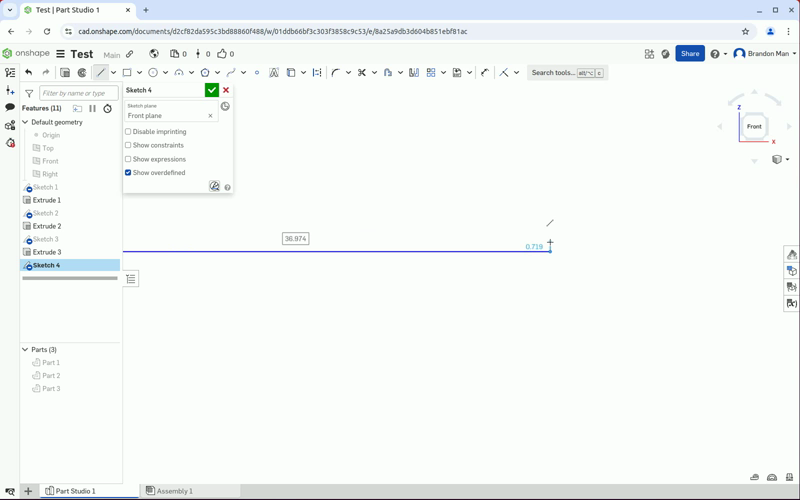
scroll(6)
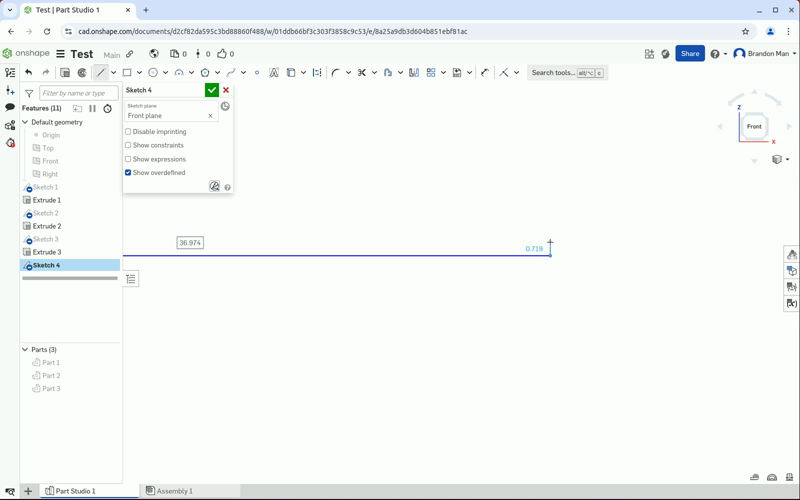
scroll(6)
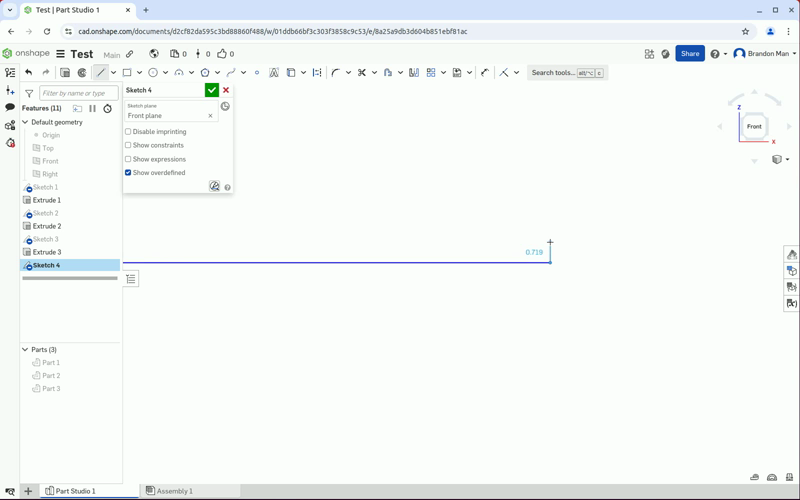
scroll(6)
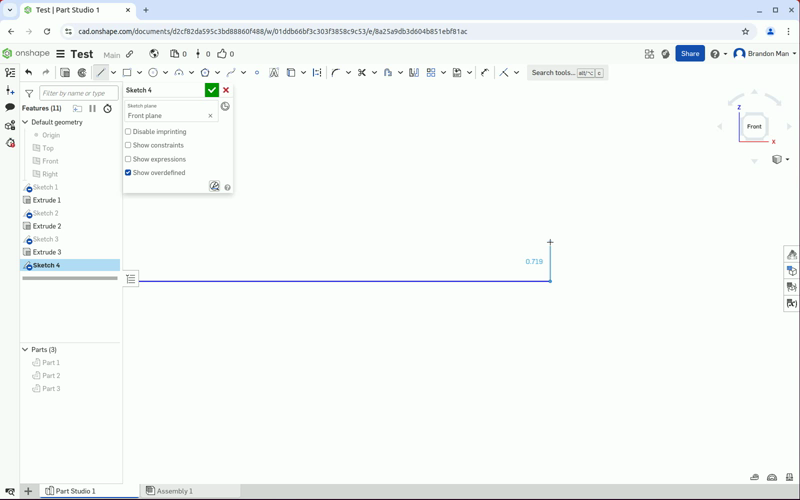
click(550, 241)
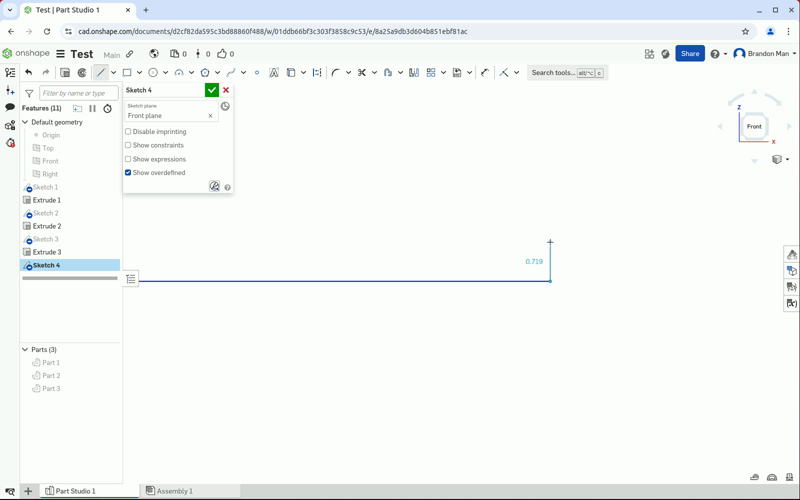
scroll(-6)
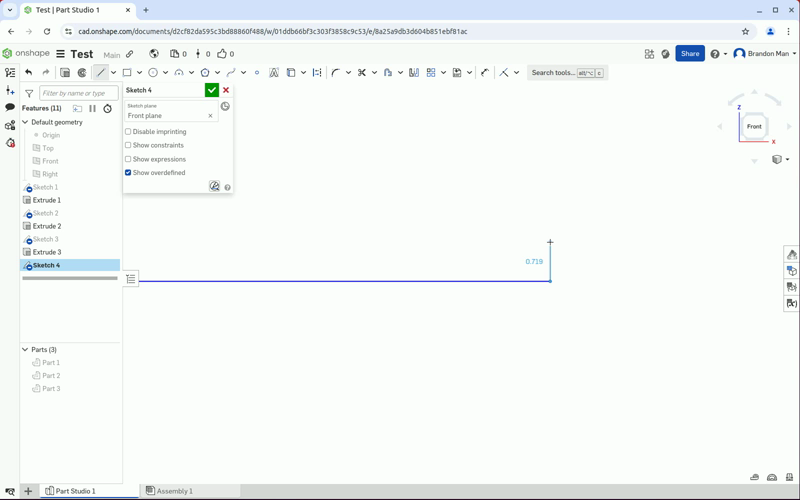
scroll(-6)
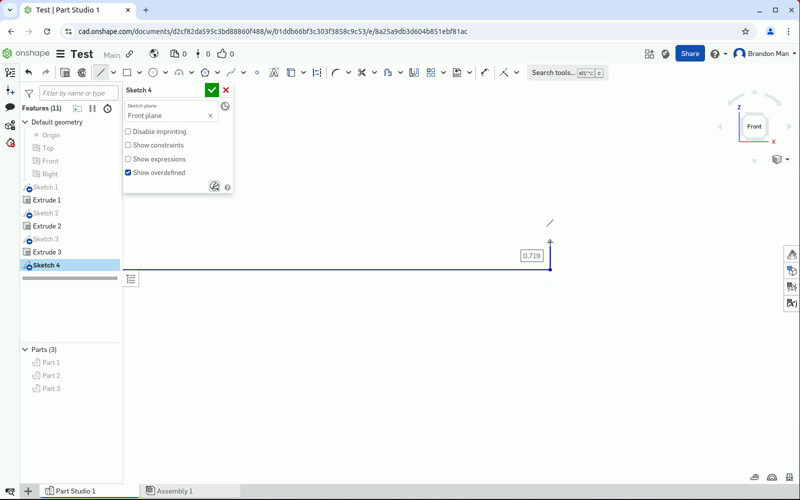
scroll(-6)
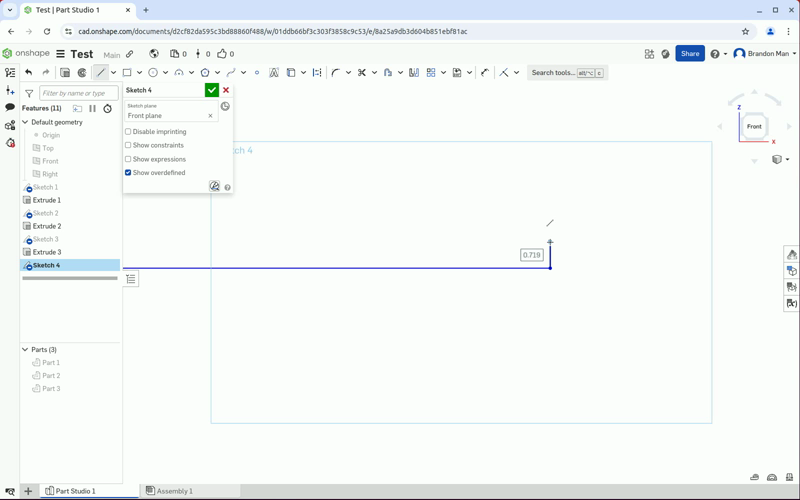
scroll(-6)
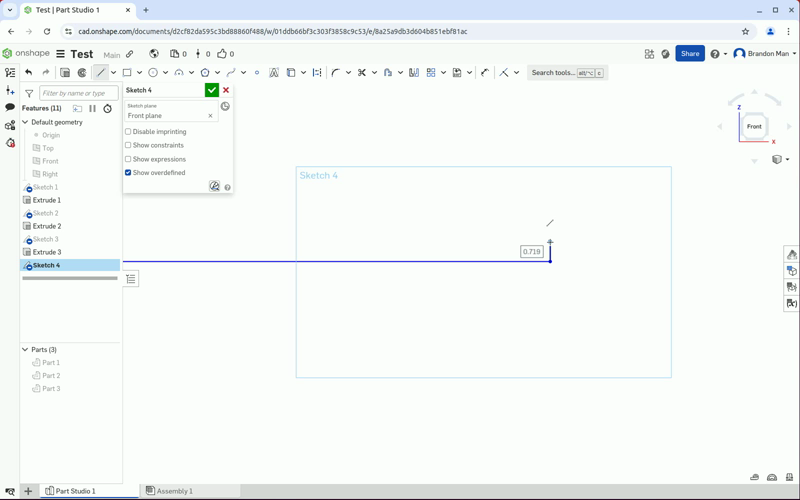
scroll(-6)
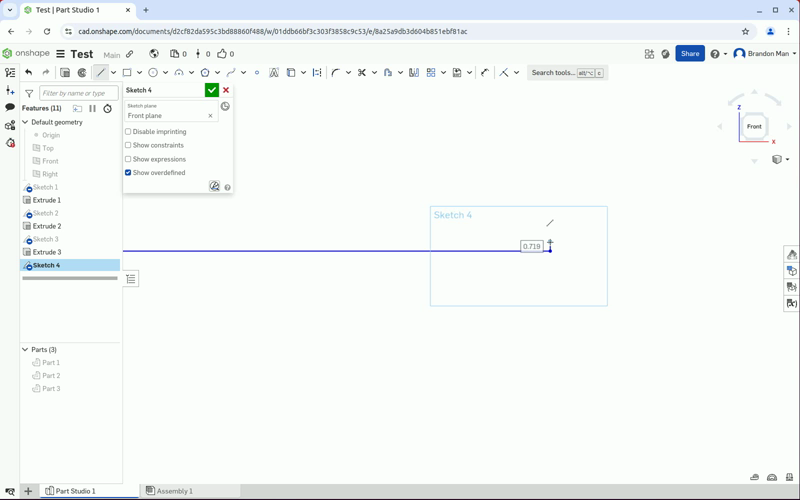
scroll(-6)
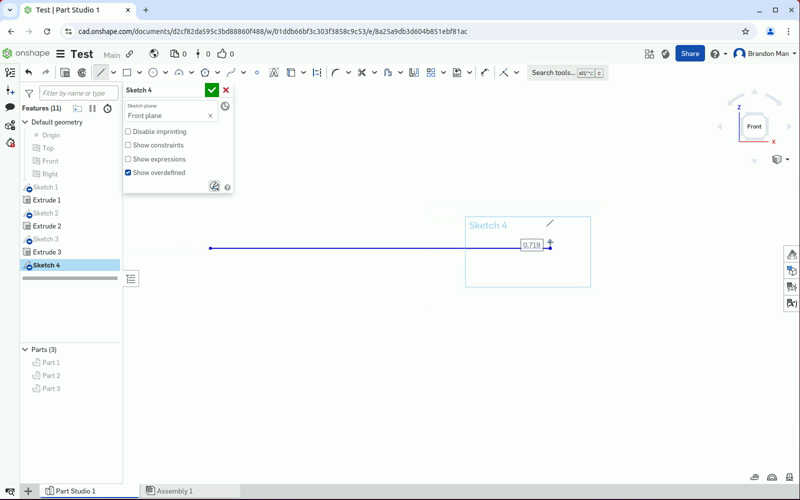
scroll(-6)
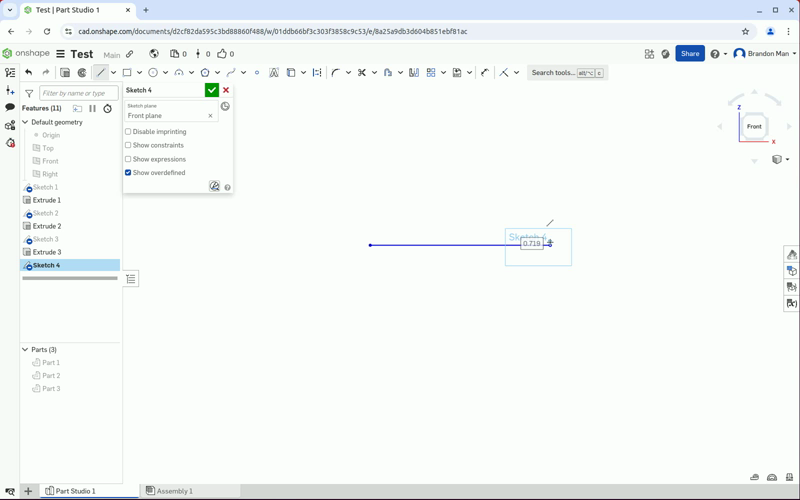
key_up(shift)
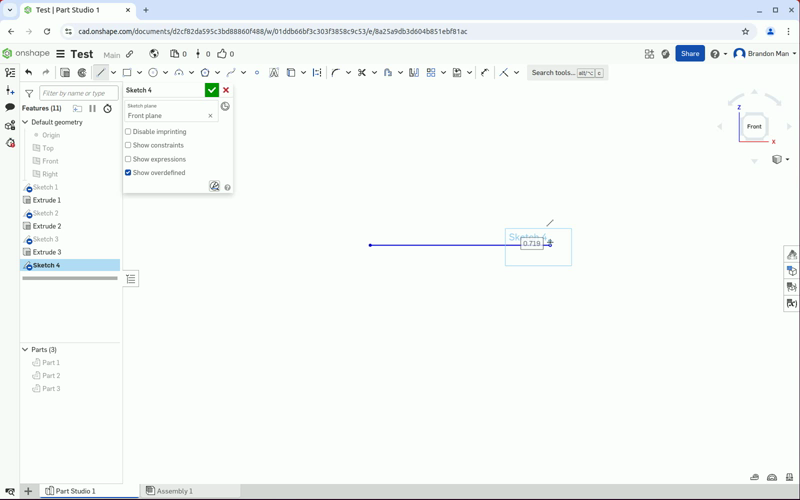
key_down(shift)
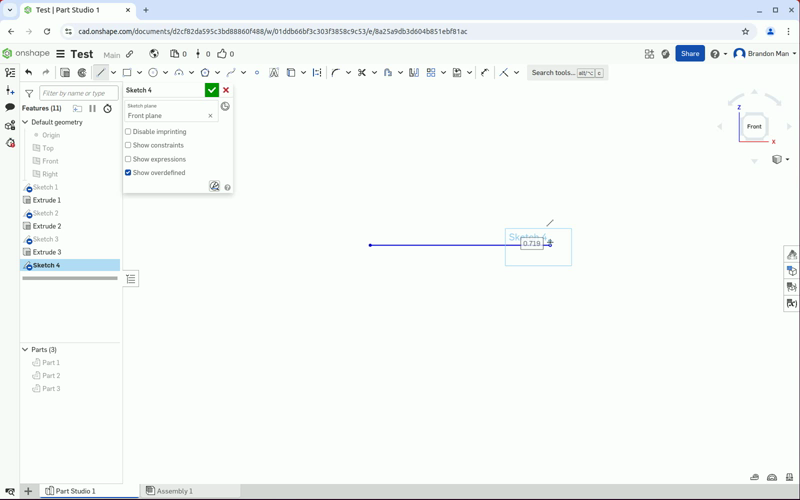
mouse_move(370, 241)
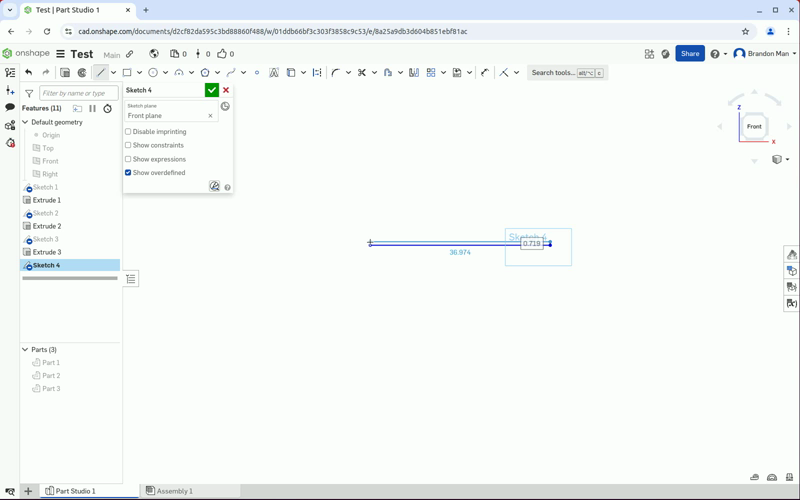
scroll(6)
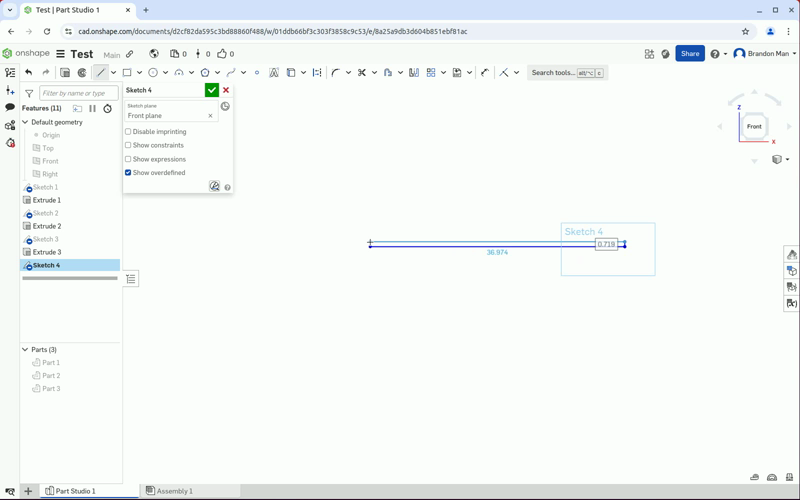
scroll(6)
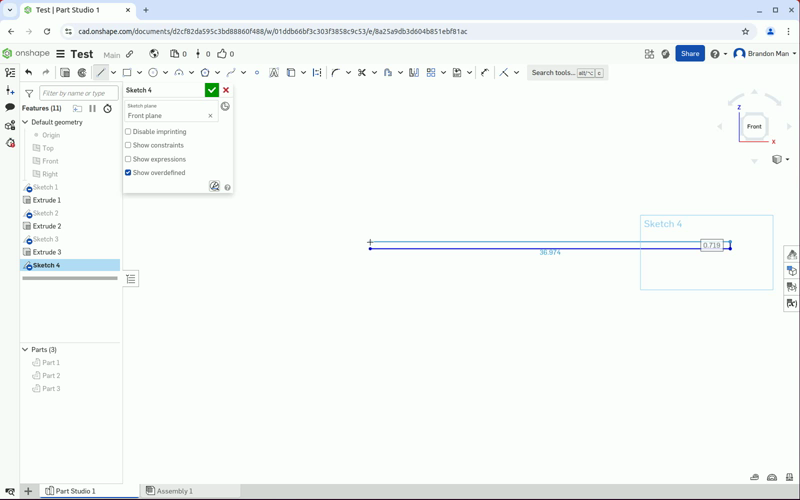
scroll(6)
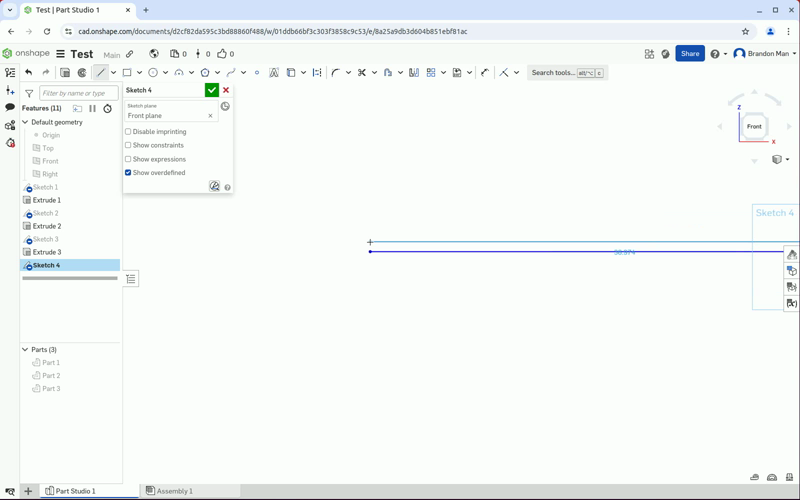
scroll(6)
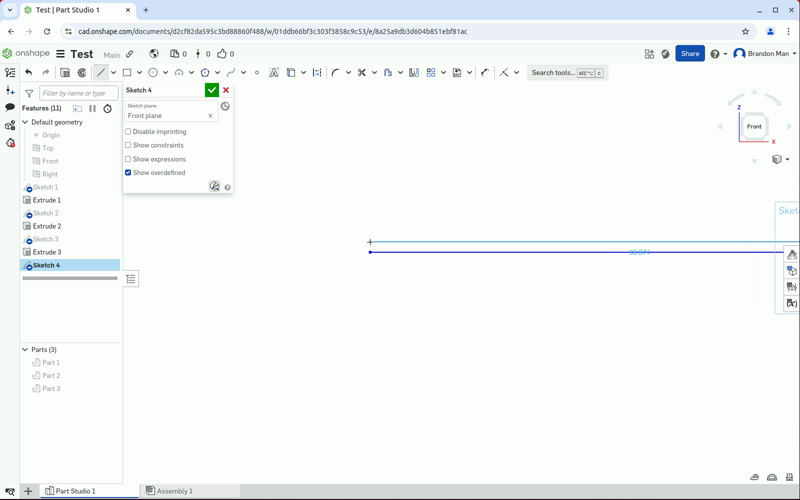
scroll(6)
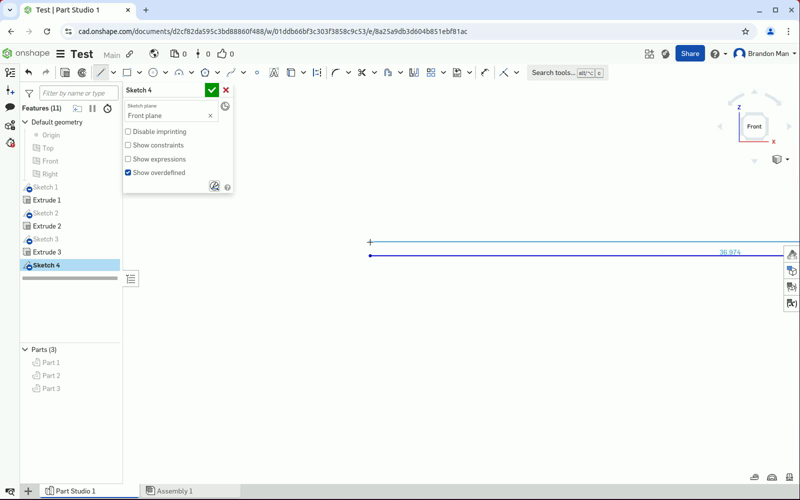
scroll(6)
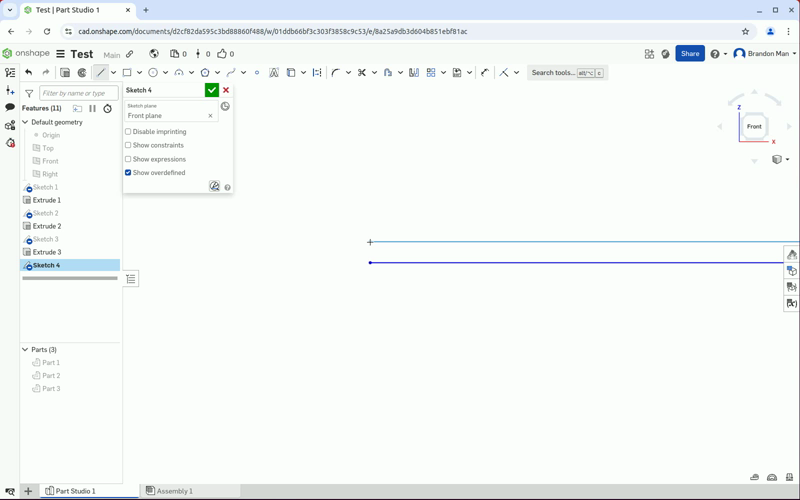
scroll(6)
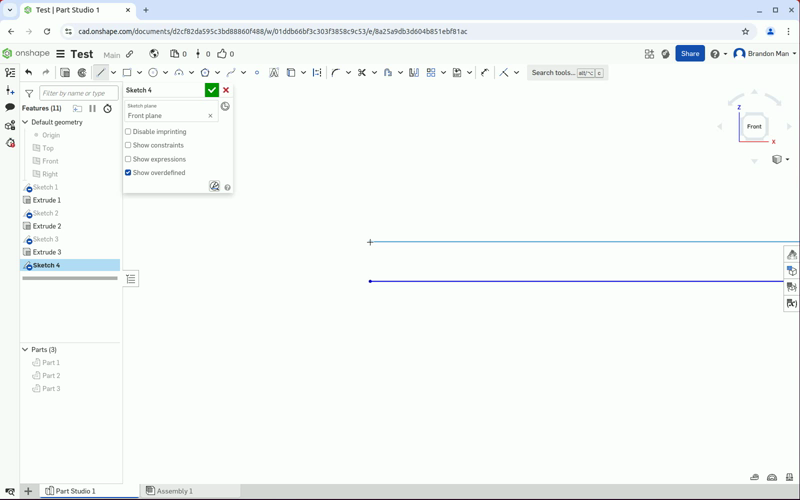
click(370, 241)
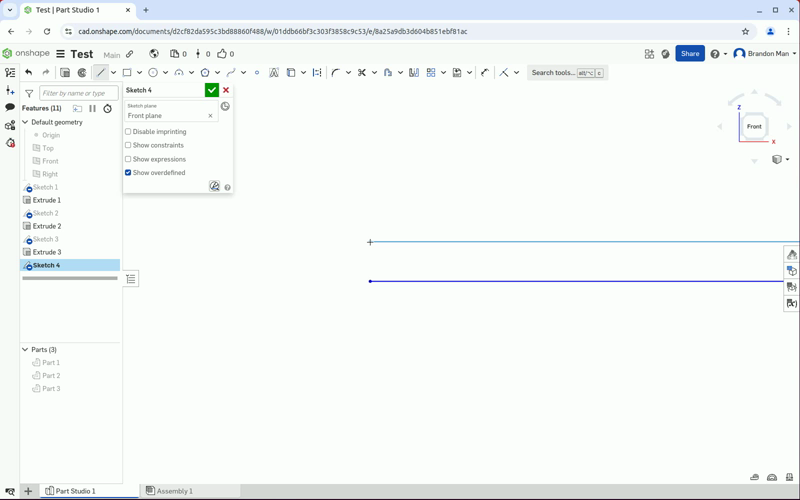
scroll(-6)
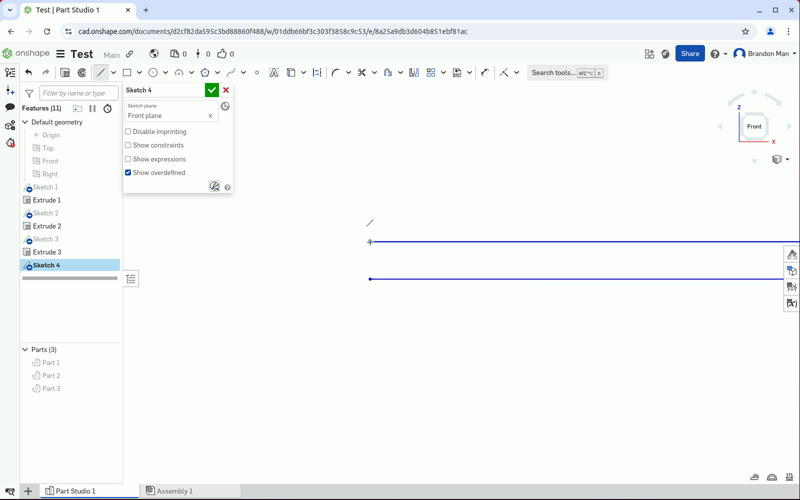
scroll(-6)
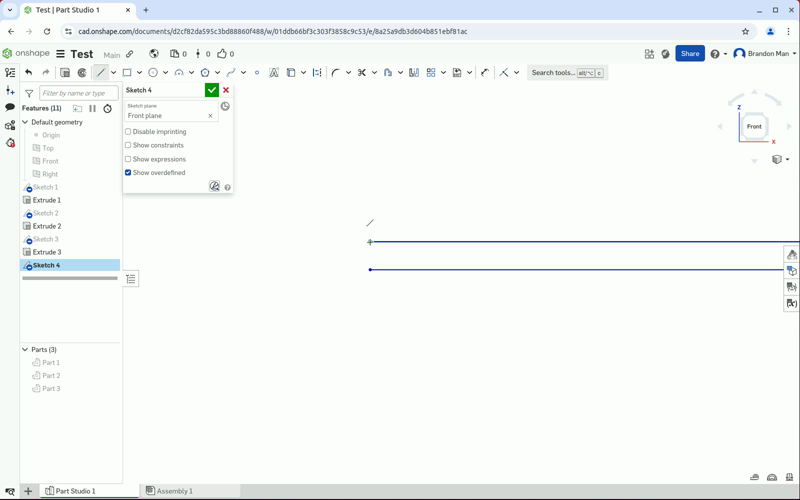
scroll(-6)
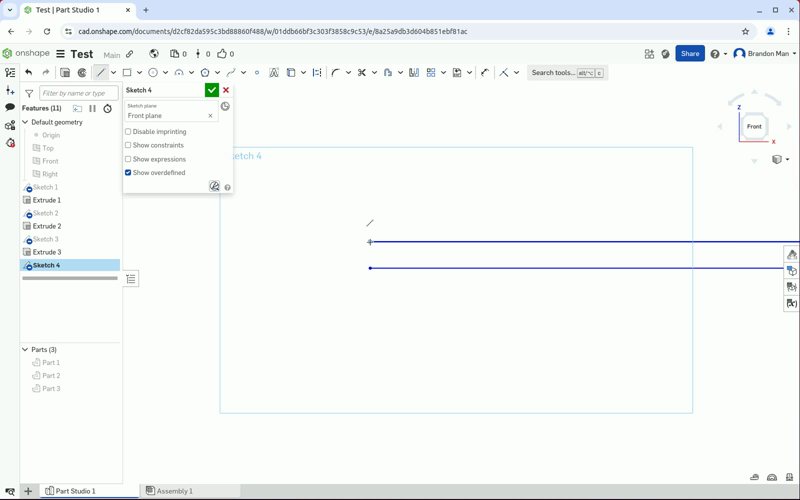
scroll(-6)
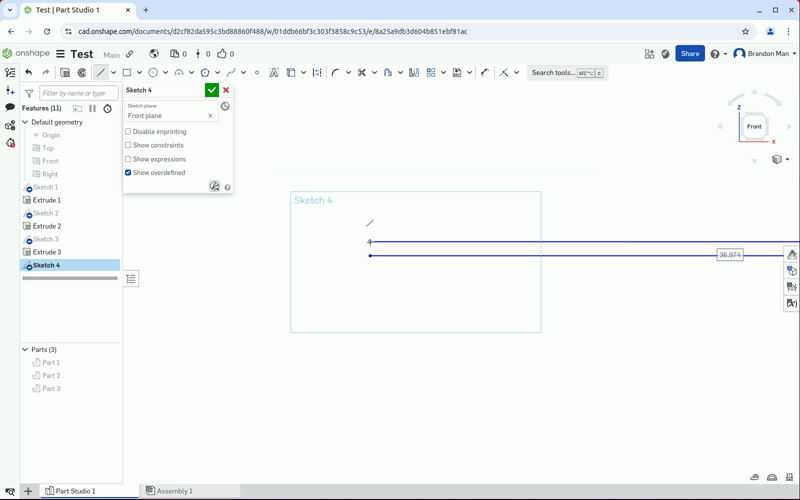
scroll(-6)
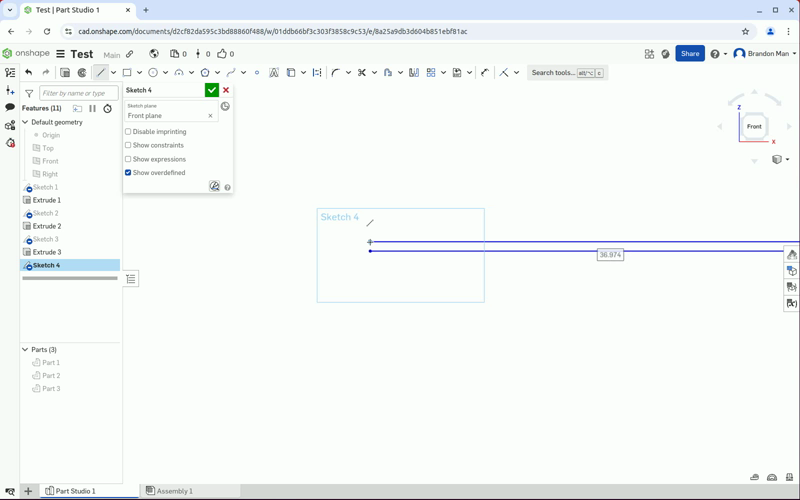
scroll(-6)
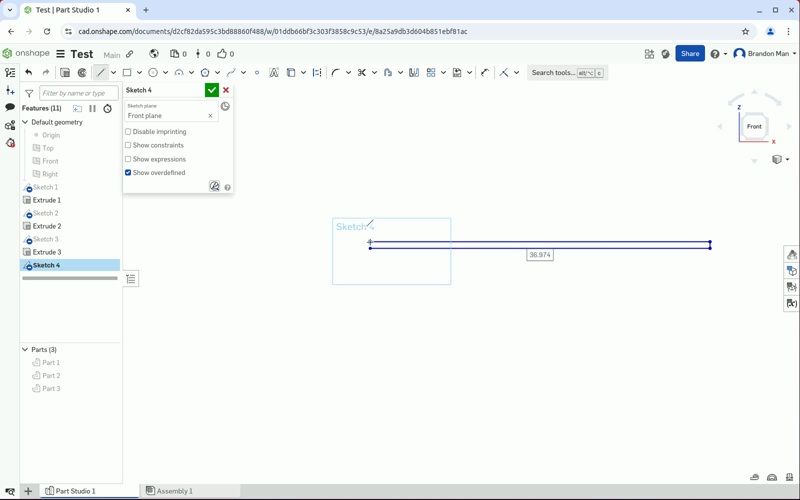
scroll(-6)
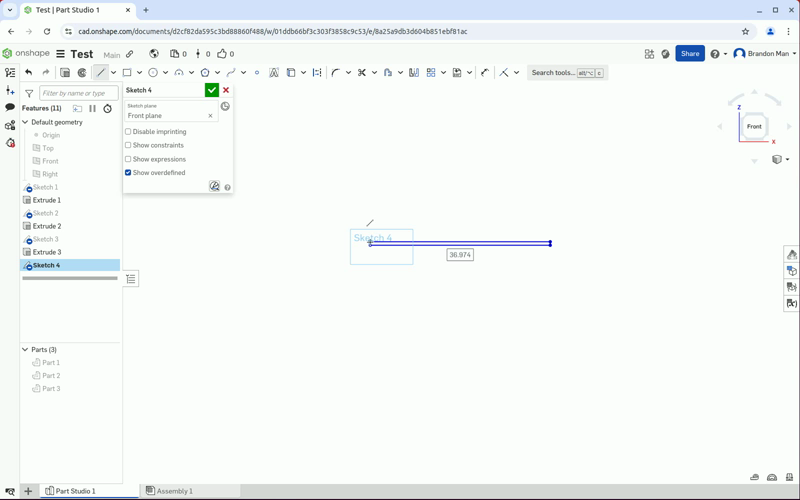
key_up(shift)
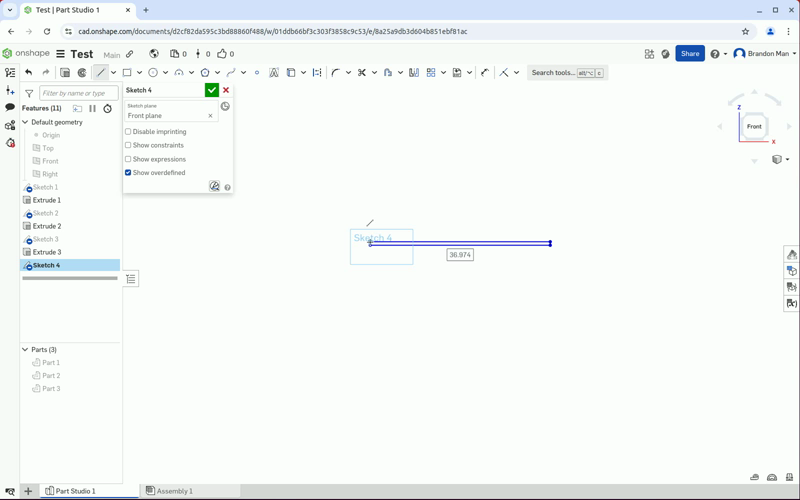
mouse_move(400, 241)
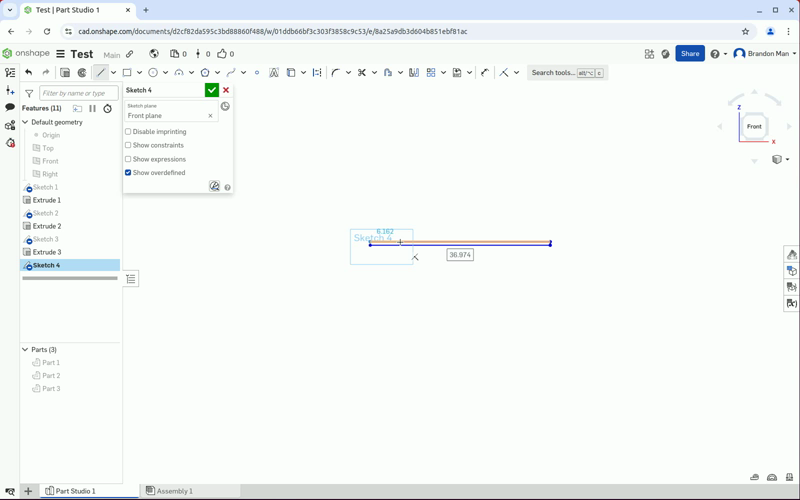
key_down(shift)
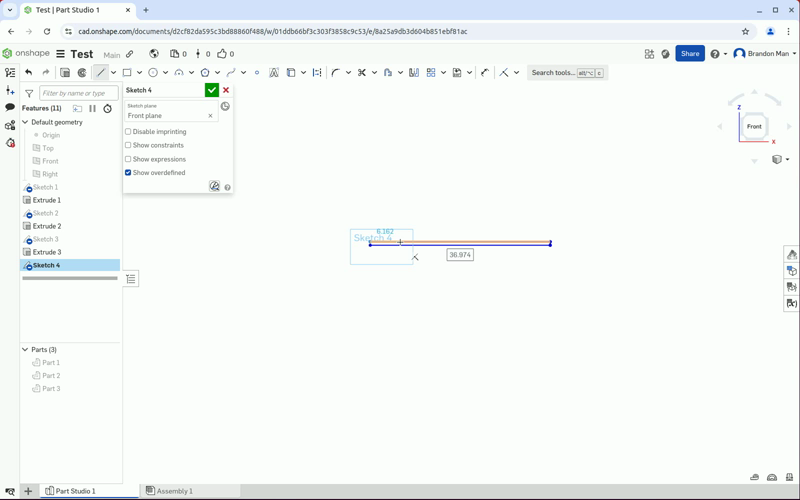
mouse_move(370, 245)
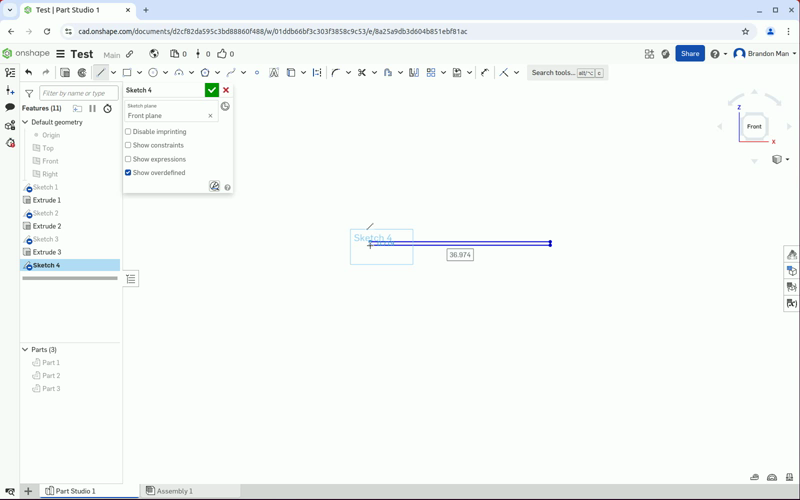
scroll(6)
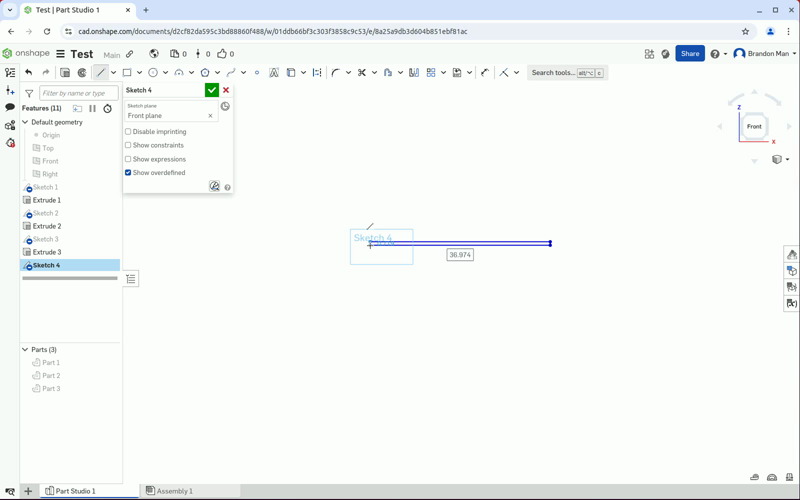
scroll(6)
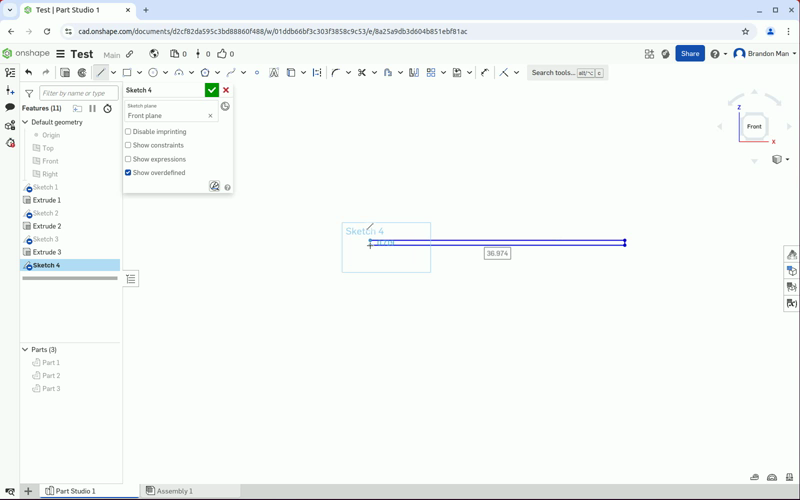
scroll(6)
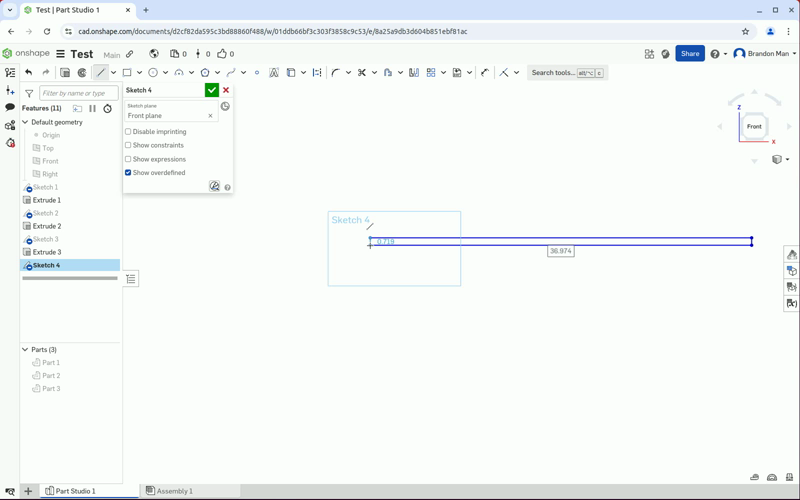
scroll(6)
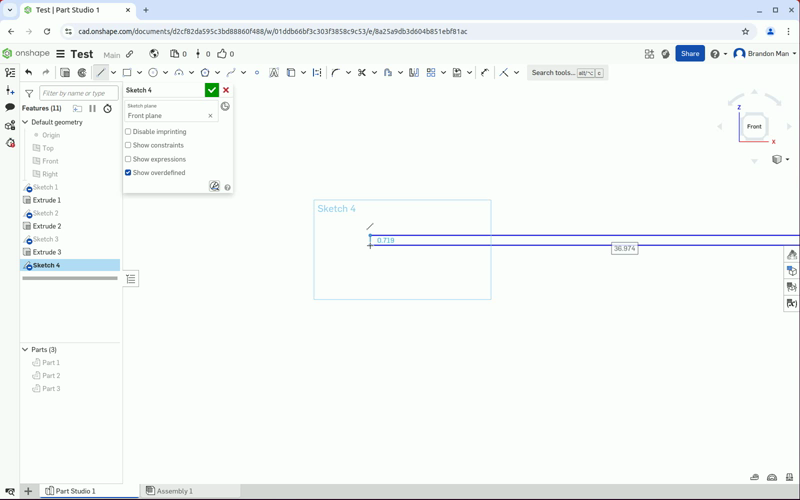
scroll(6)
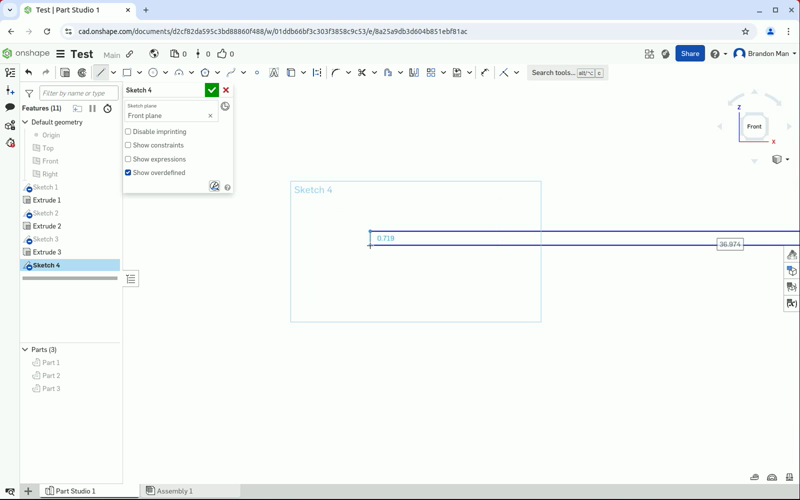
scroll(6)
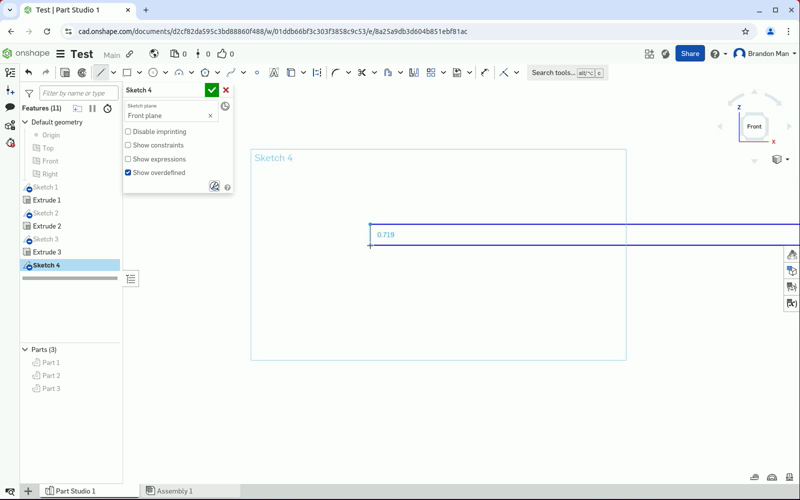
scroll(6)
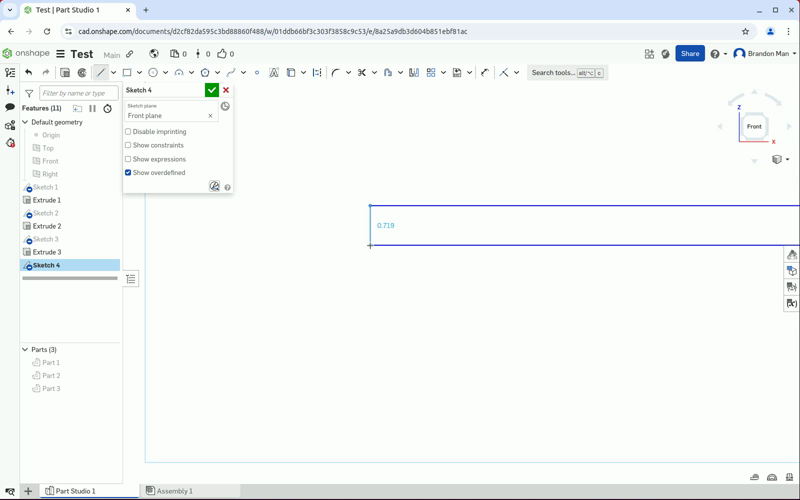
key_up(shift)
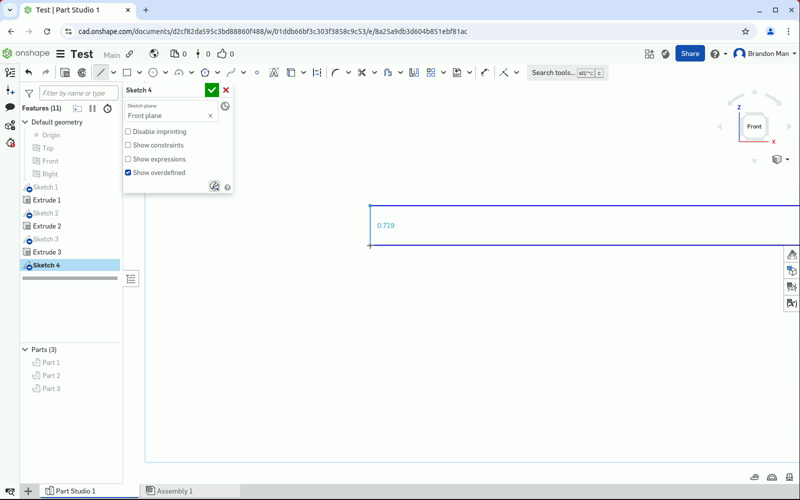
click(370, 245)
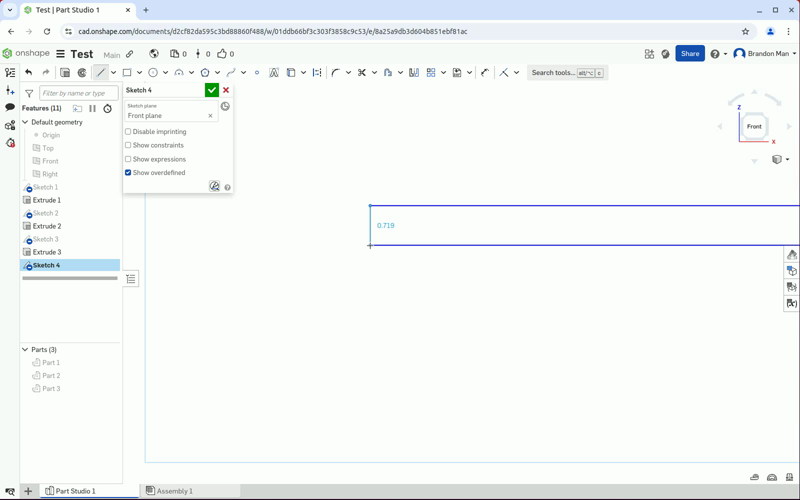
scroll(-6)
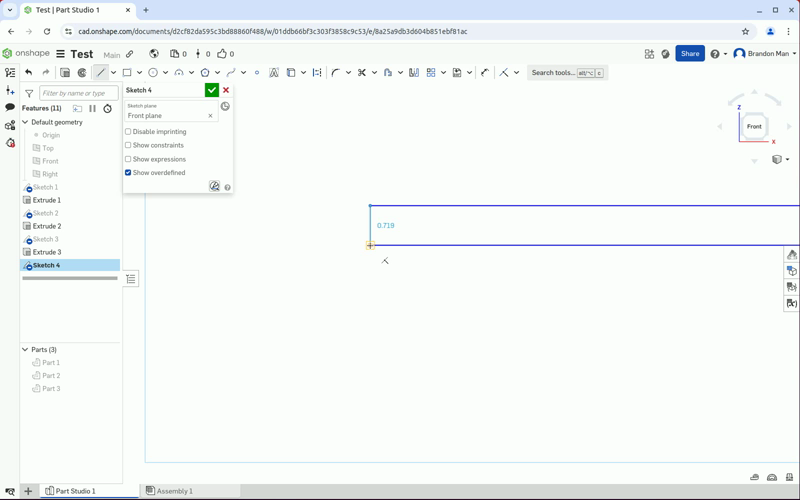
scroll(-6)
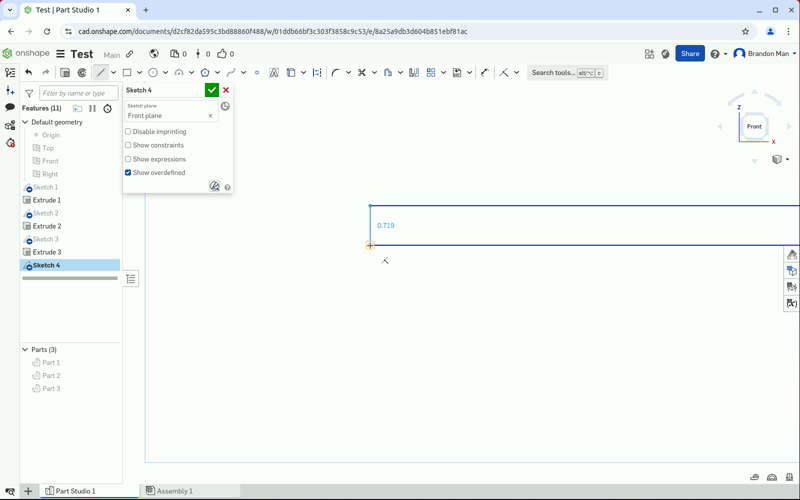
scroll(-6)
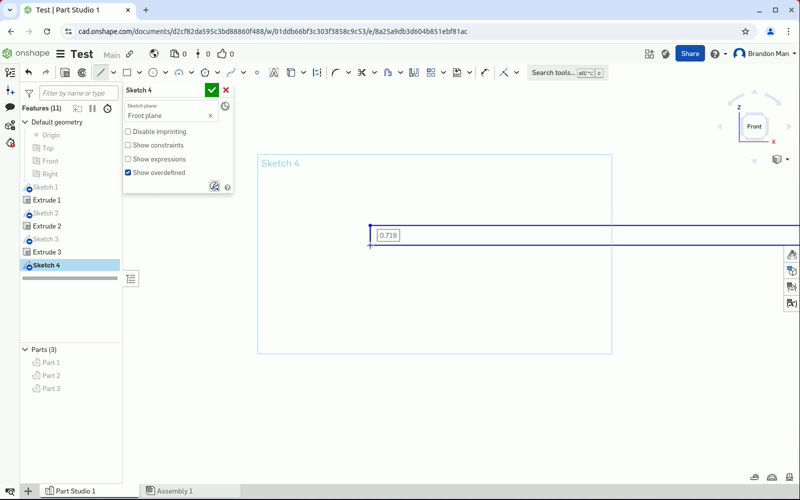
scroll(-6)
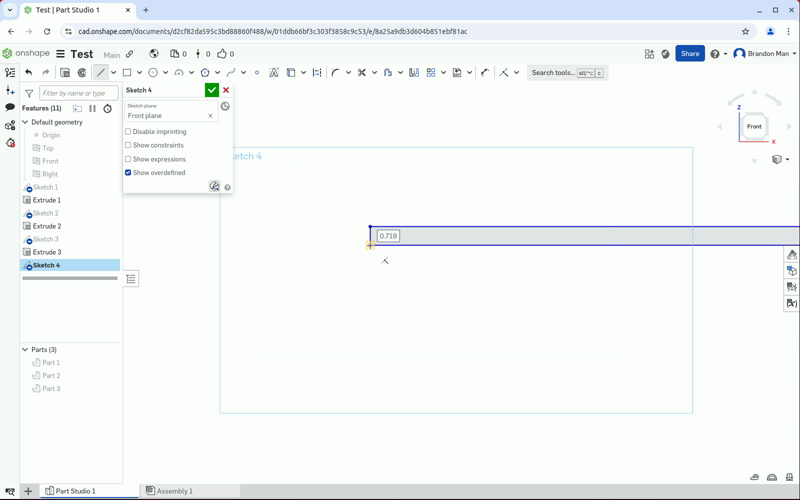
scroll(-6)
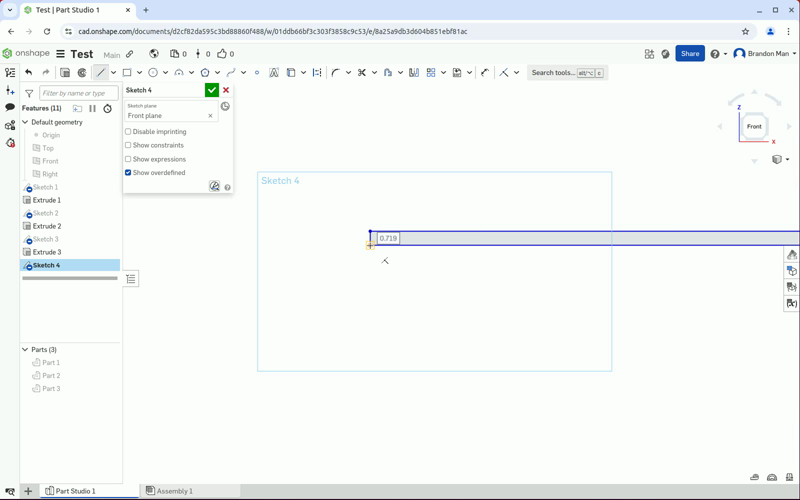
scroll(-6)
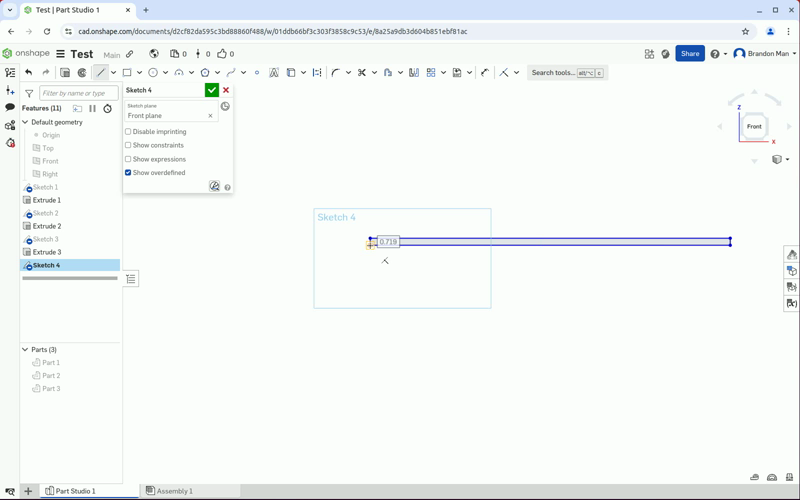
scroll(-6)
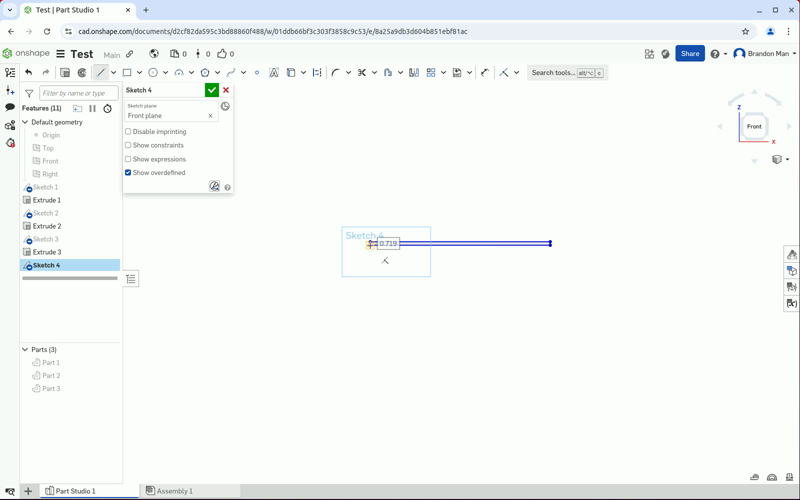
key(esc)
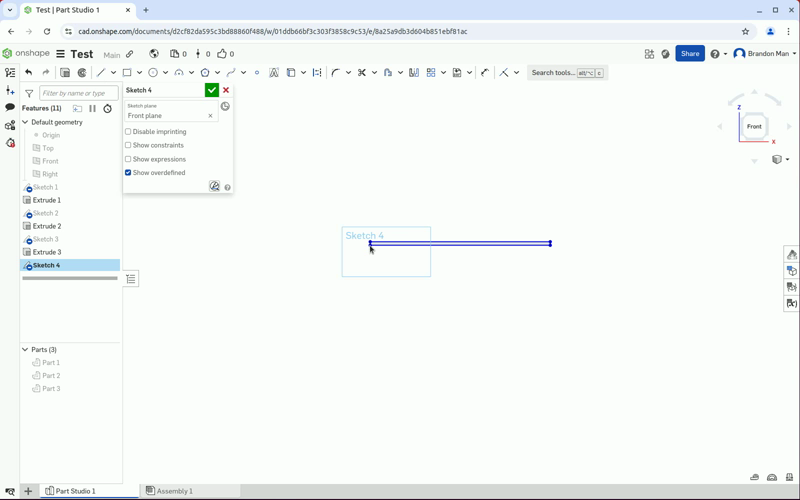
mouse_move(538, 243)
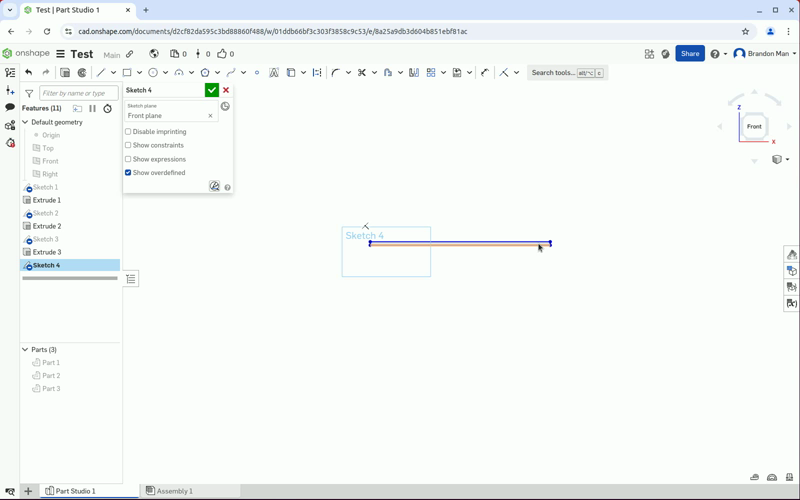
scroll(6)
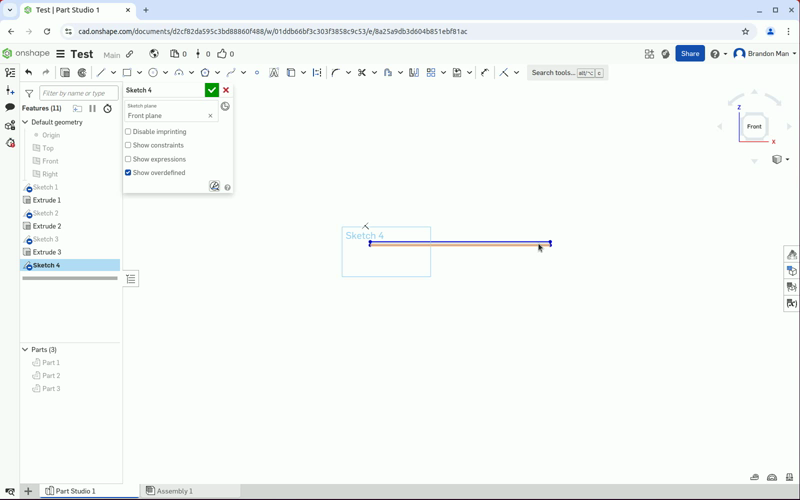
scroll(6)
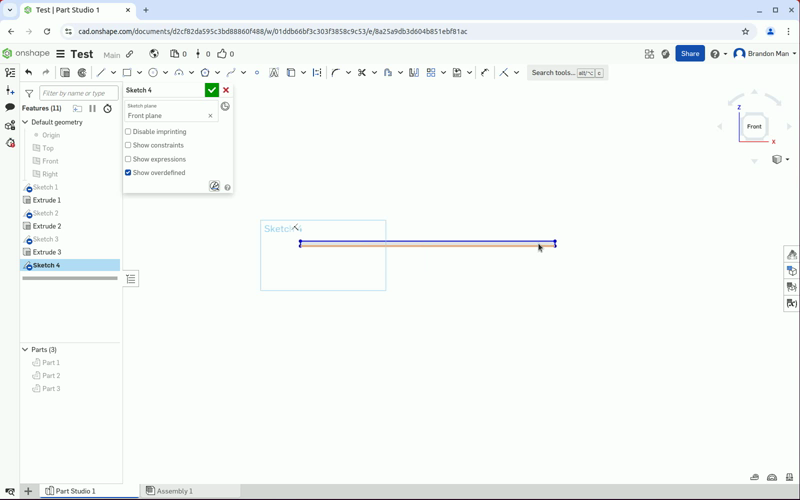
scroll(6)
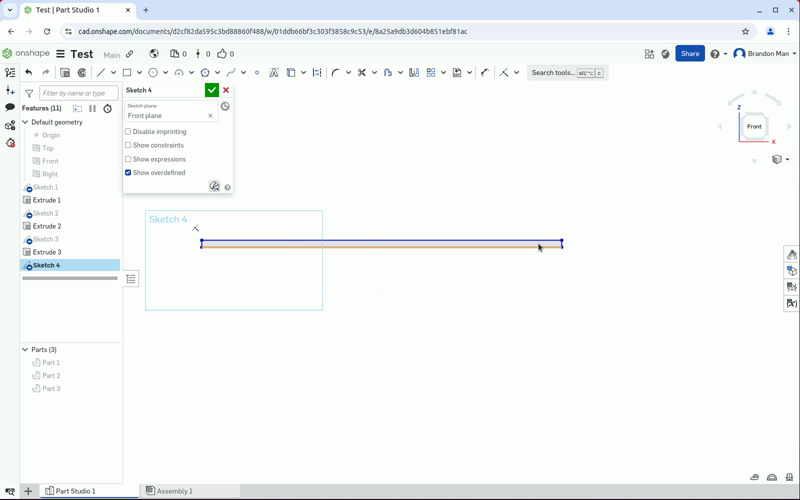
scroll(6)
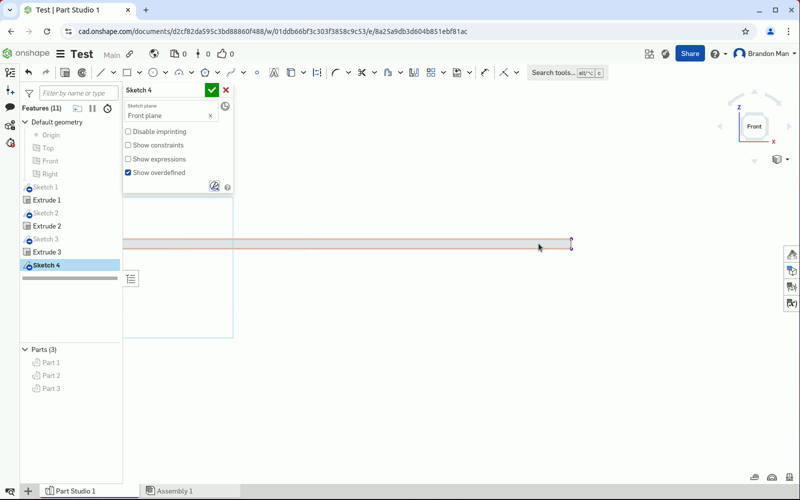
scroll(6)
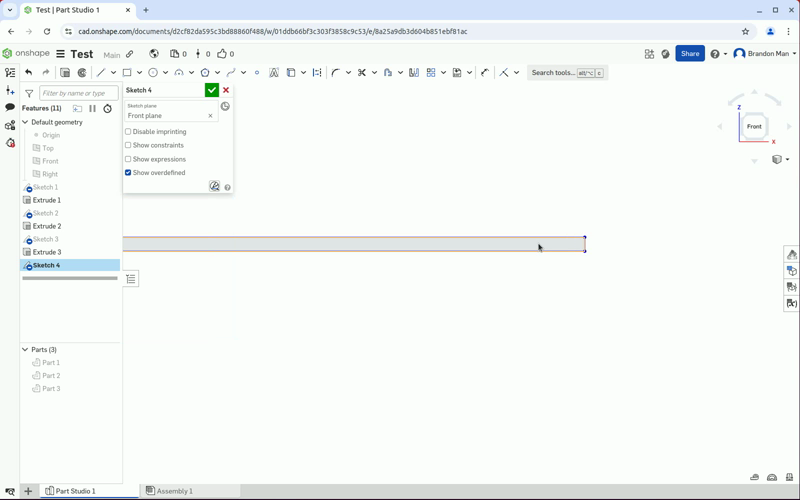
scroll(6)
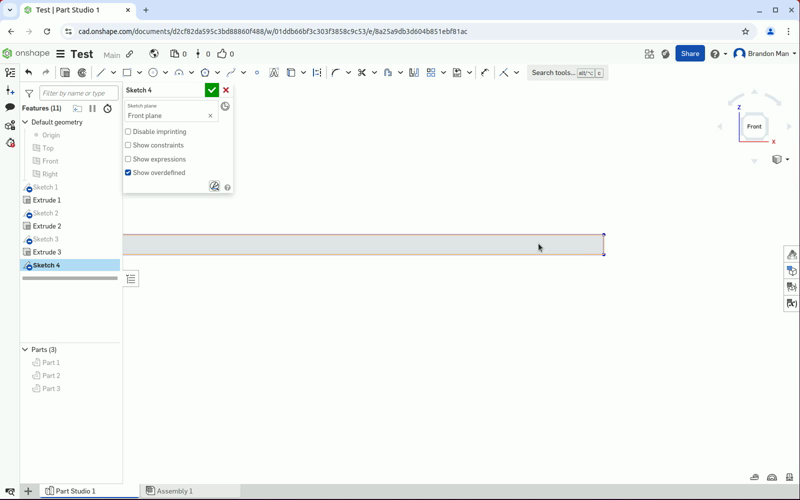
scroll(6)
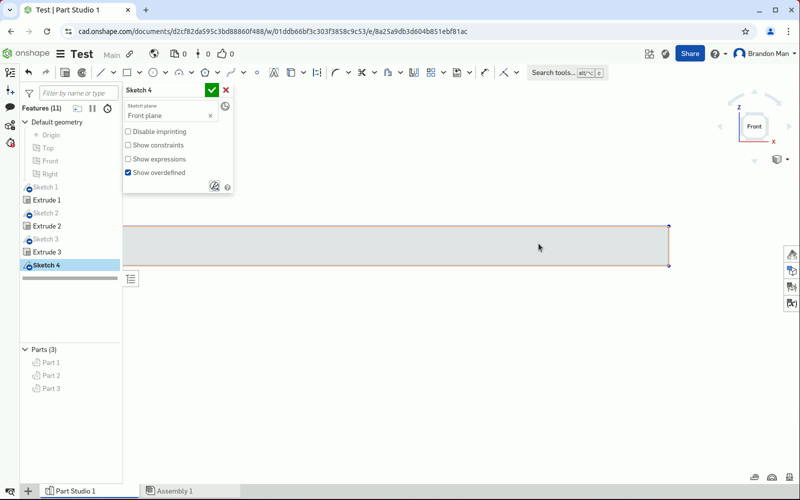
click(538, 243)
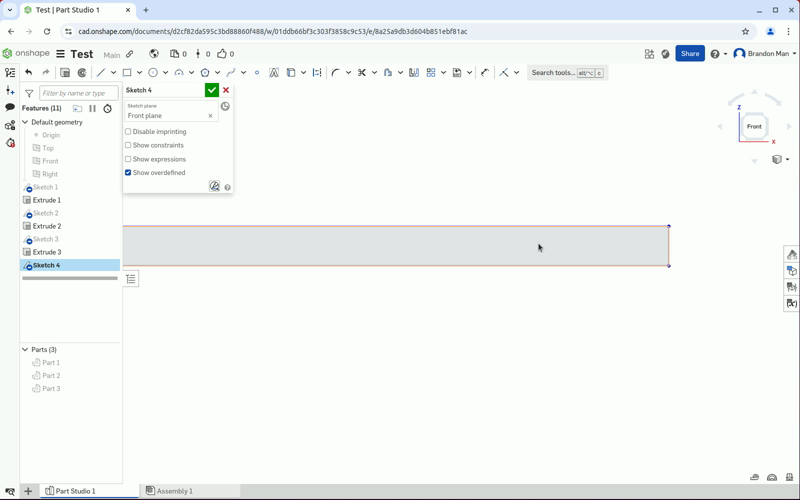
scroll(-6)
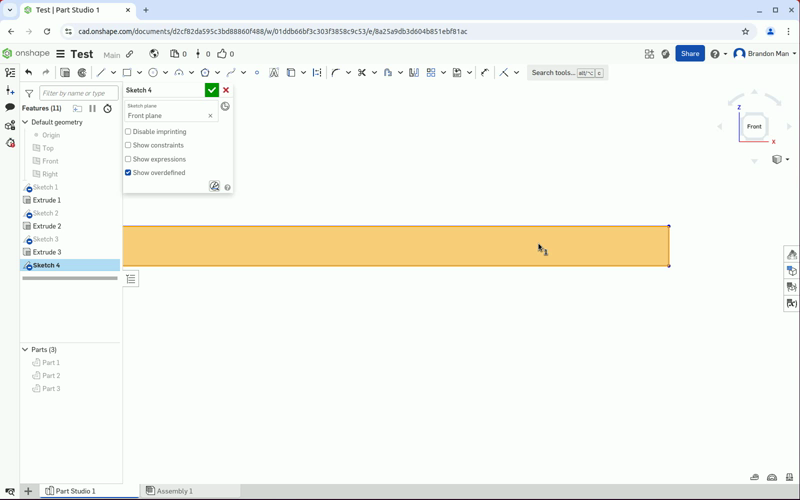
scroll(-6)
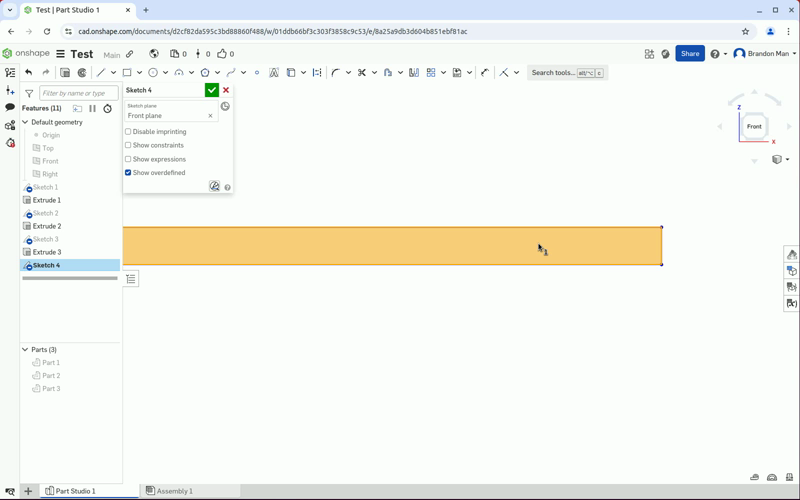
scroll(-6)
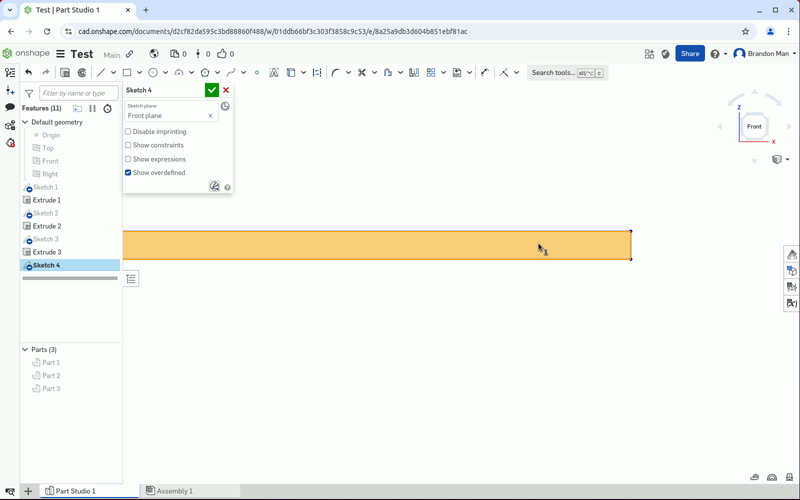
scroll(-6)
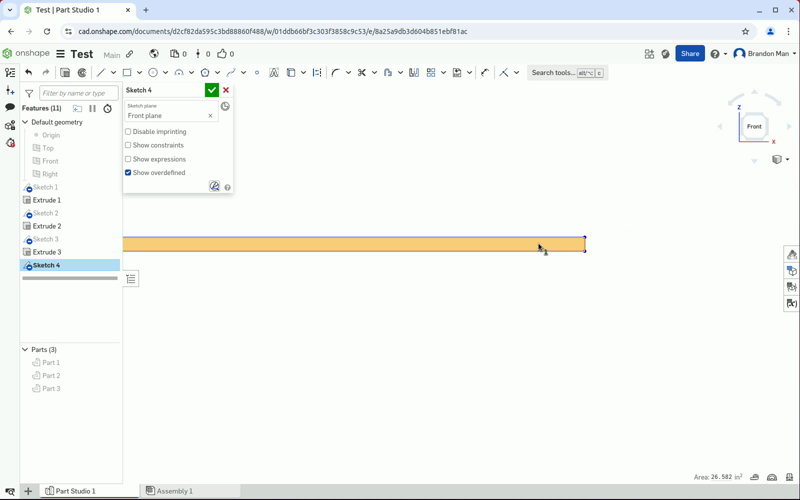
scroll(-6)
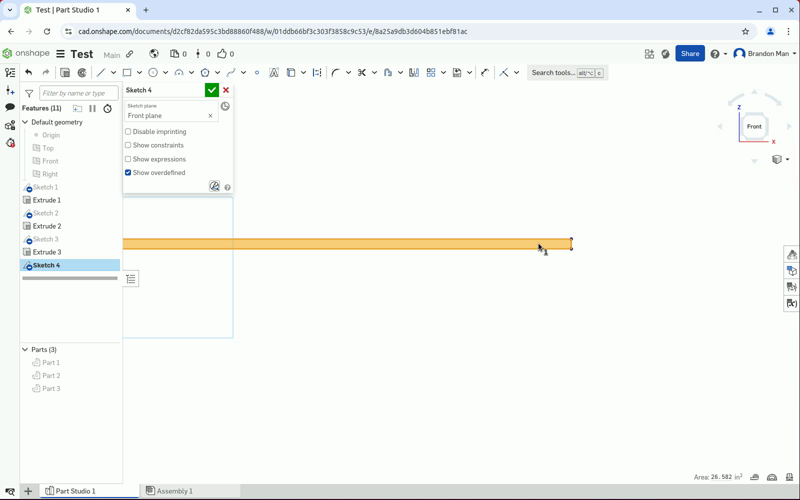
scroll(-6)
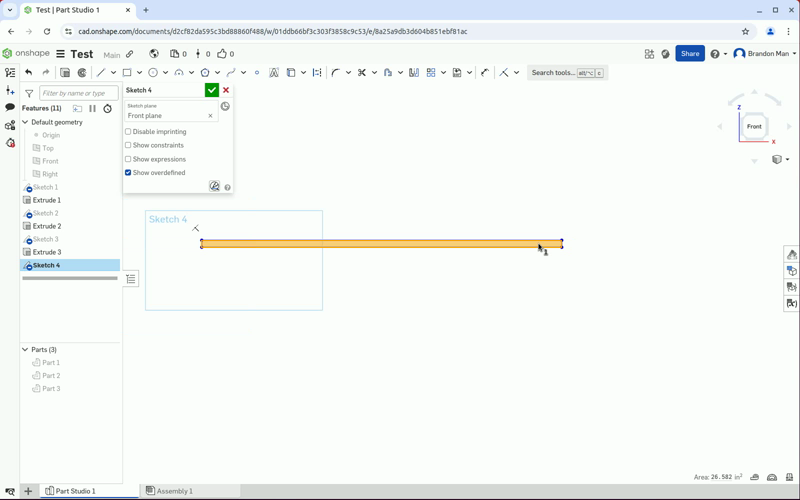
scroll(-6)
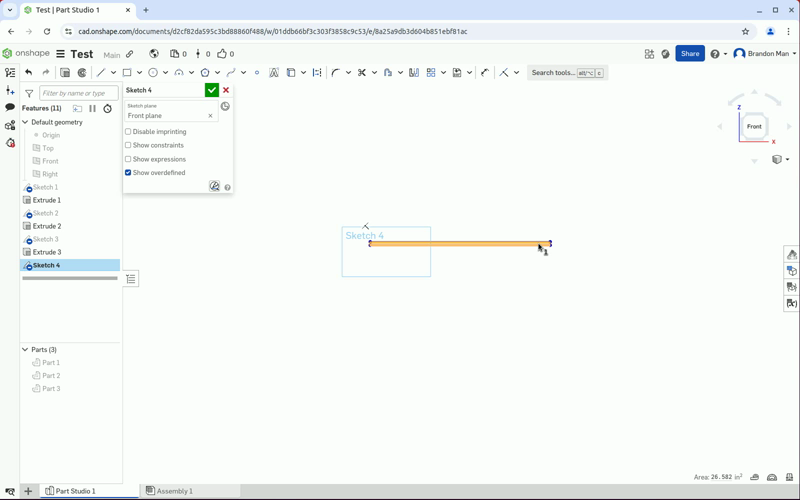
mouse_move(73, 352)
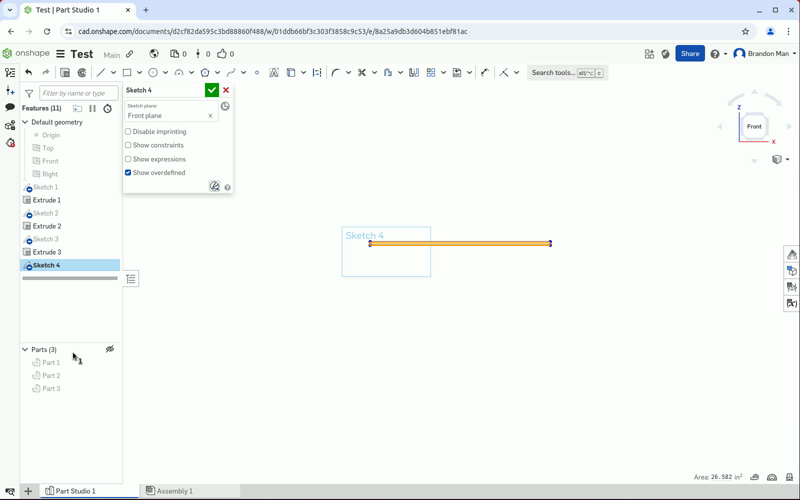
key(shift+y)
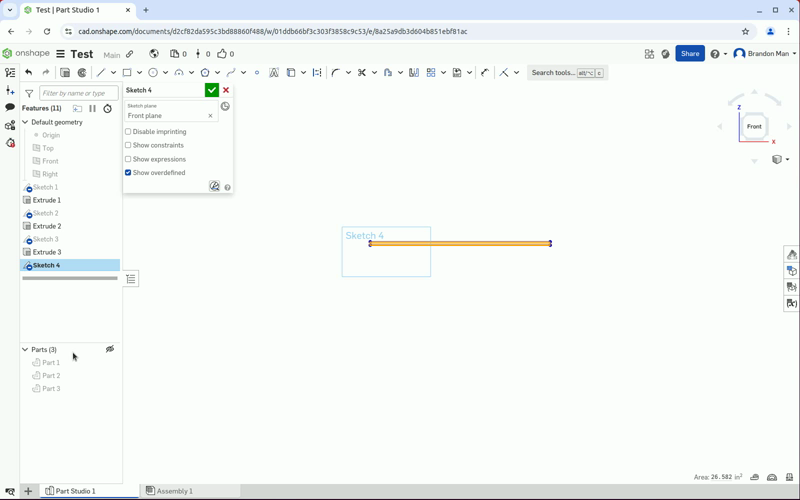
key(shift+e)
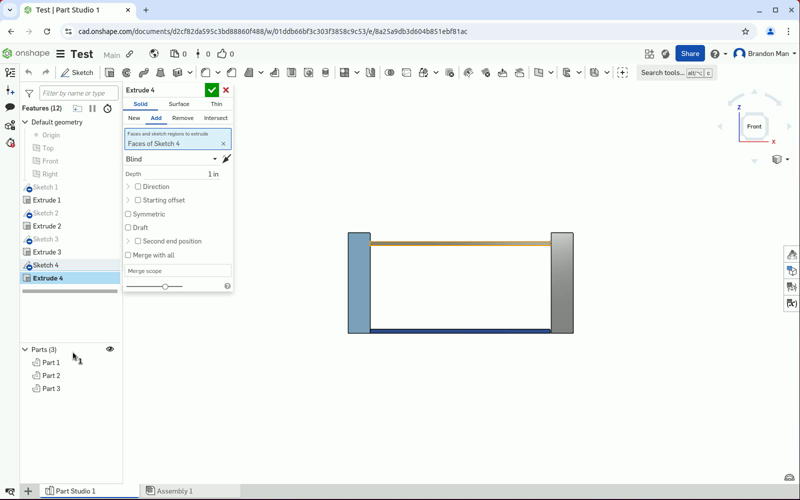
mouse_move(143, 106)
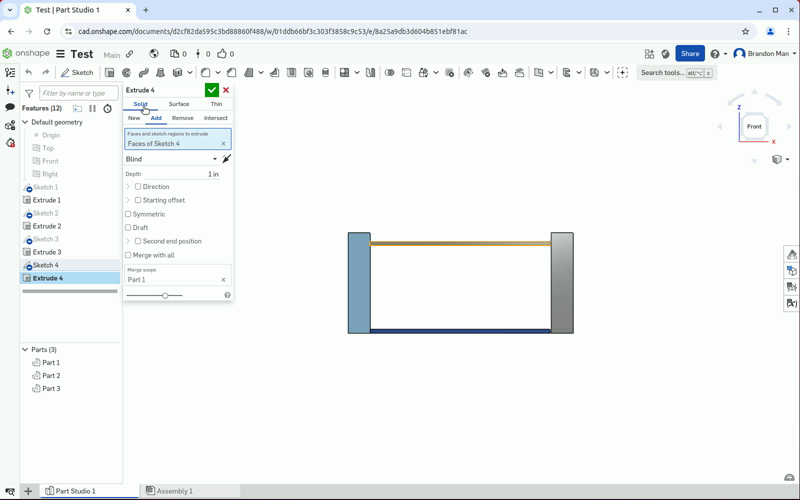
click(143, 106)
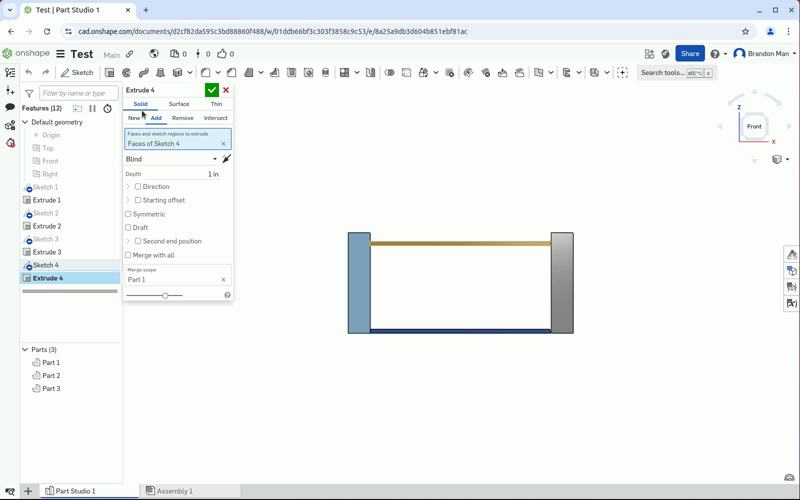
mouse_move(137, 120)
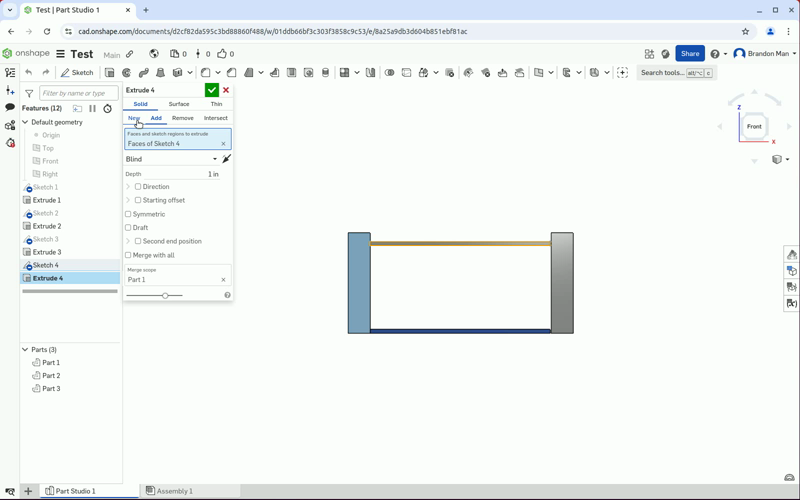
click(137, 120)
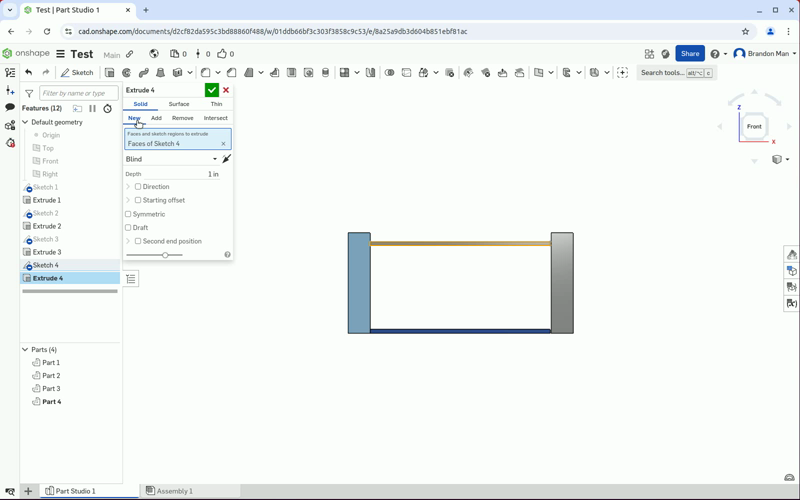
key(tab, 4)
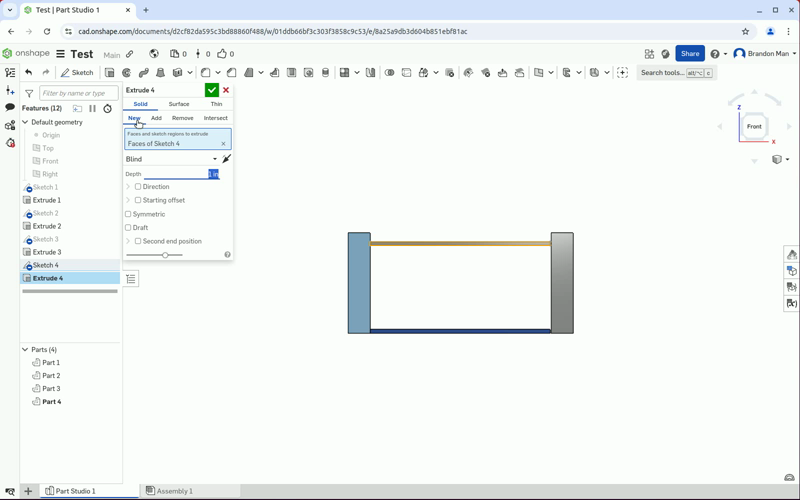
text(2.889)
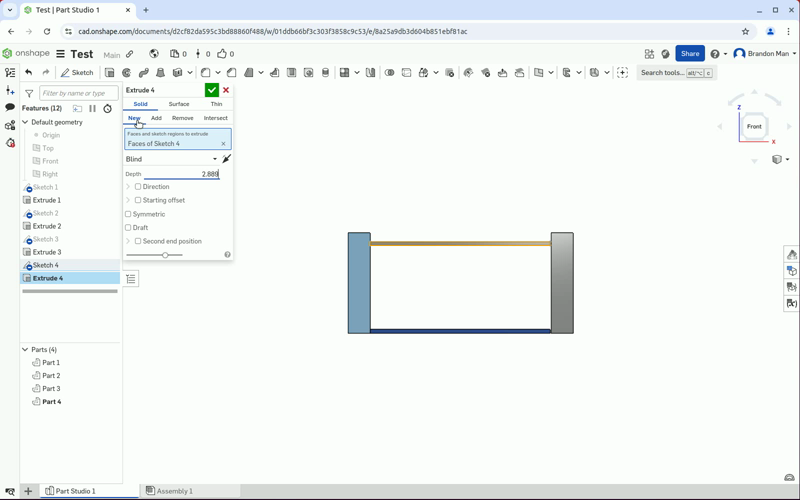
key(enter)
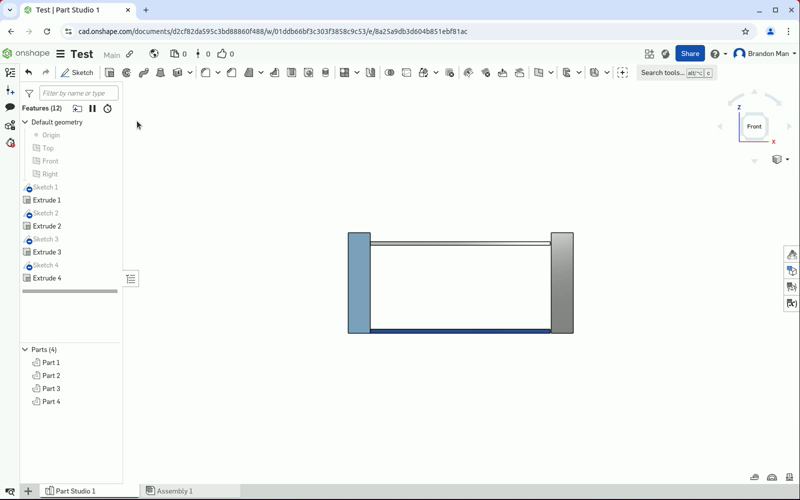
key(shift+h)
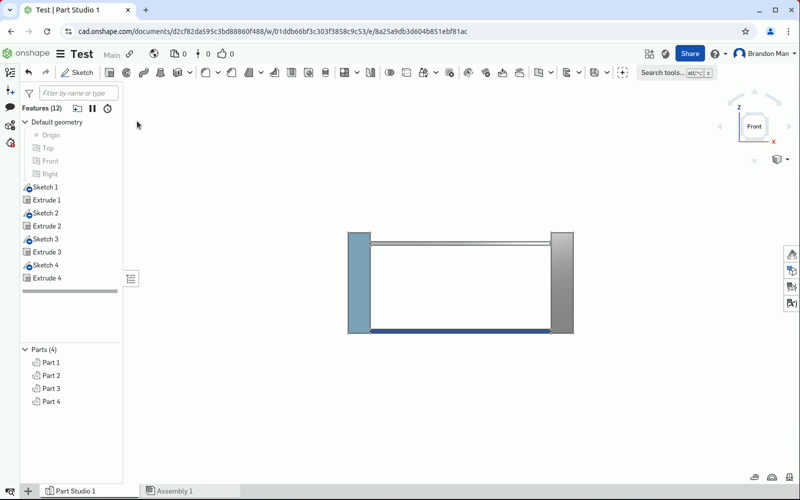
key(shift+h)
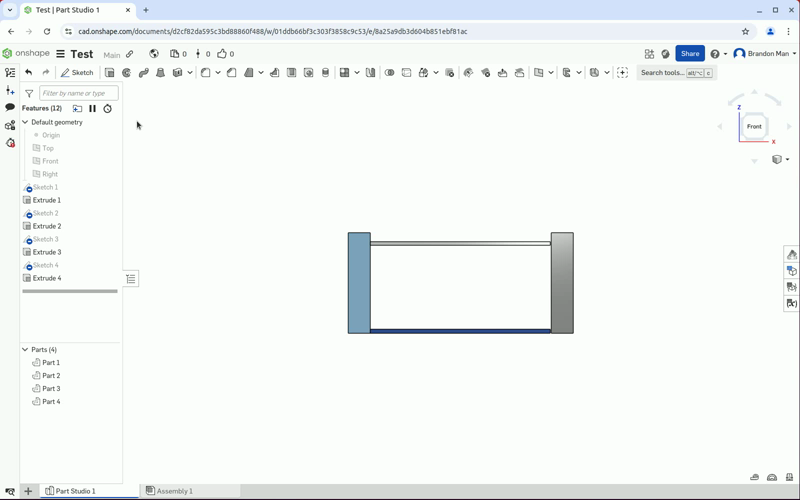
mouse_move(73, 189)
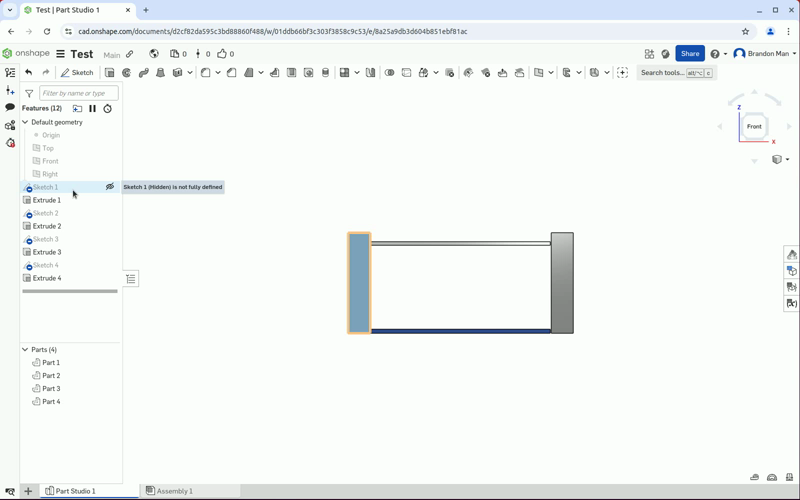
click(73, 189)
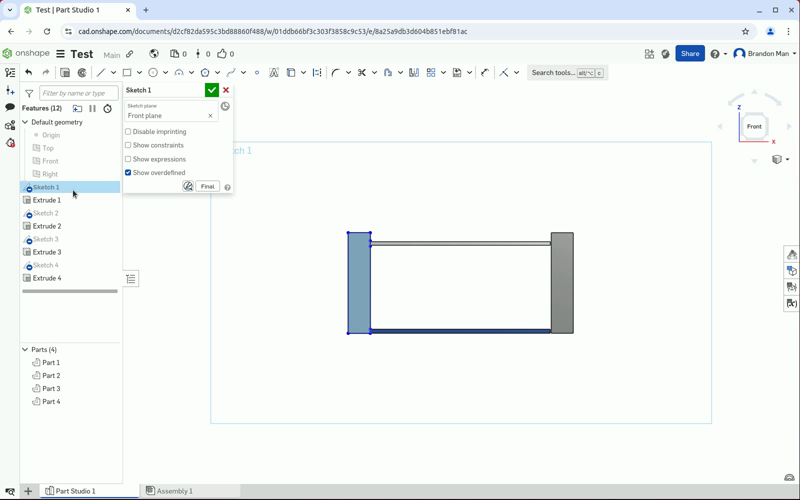
mouse_move(229, 92)
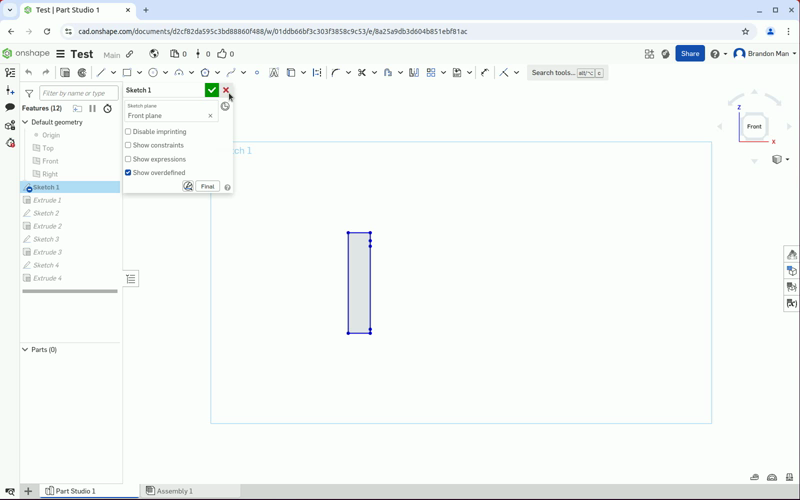
click(229, 92)
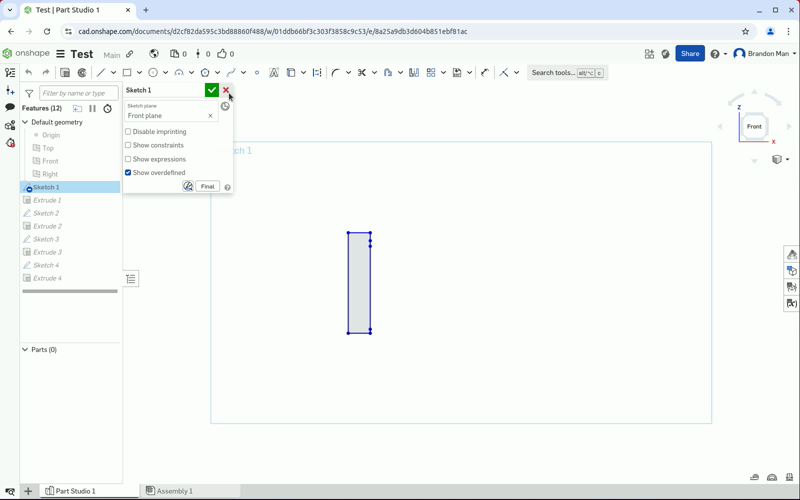
key(shift+s)
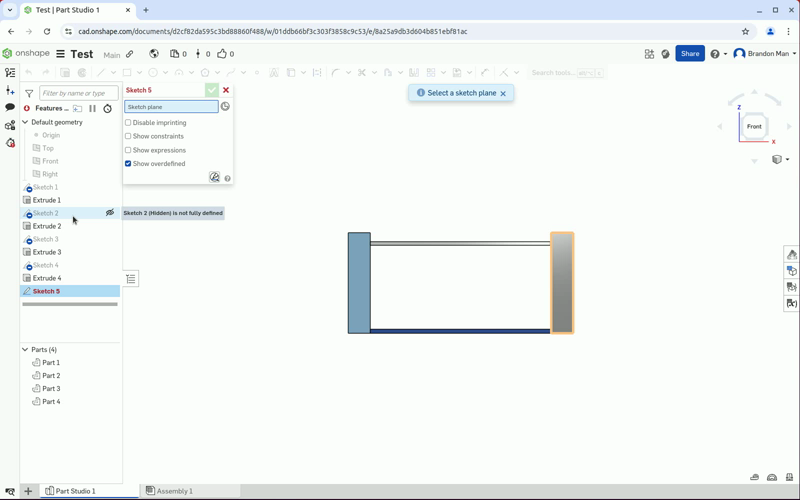
scroll(3)
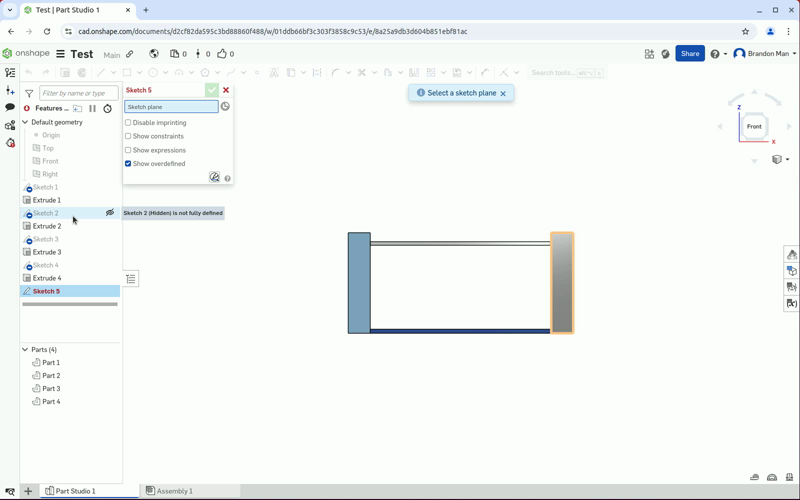
mouse_move(73, 163)
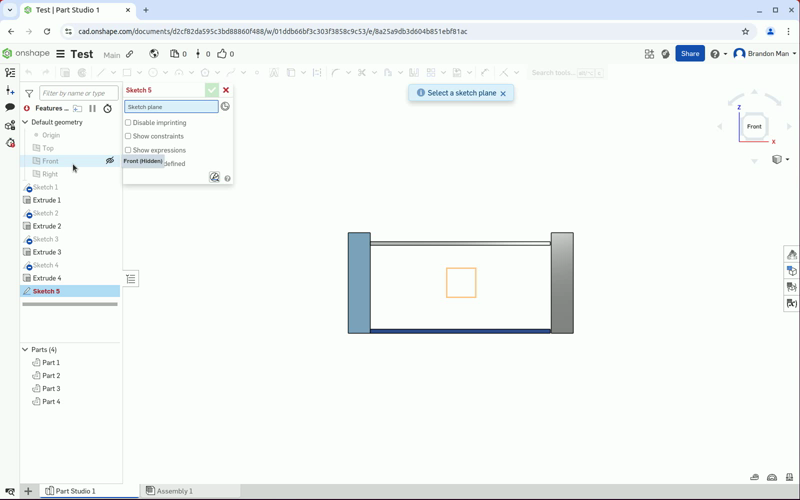
click(73, 163)
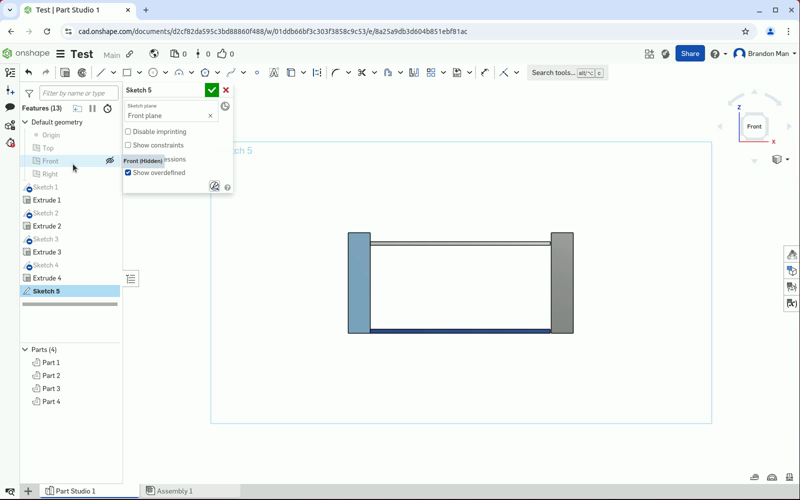
mouse_move(73, 352)
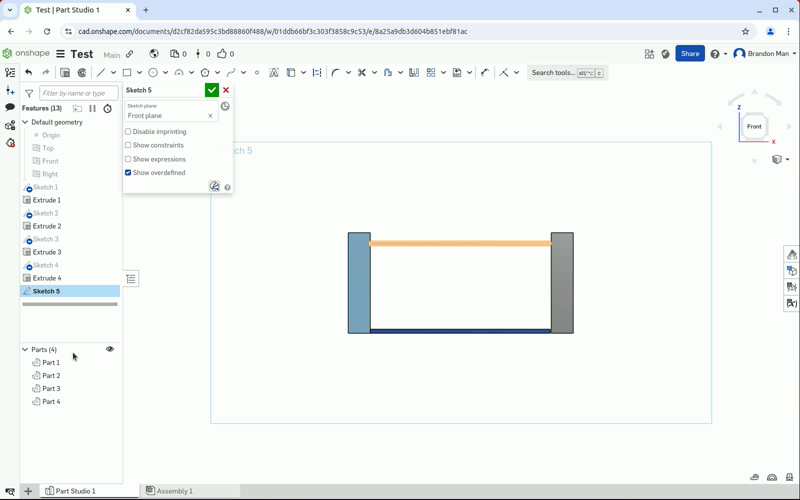
key(y)
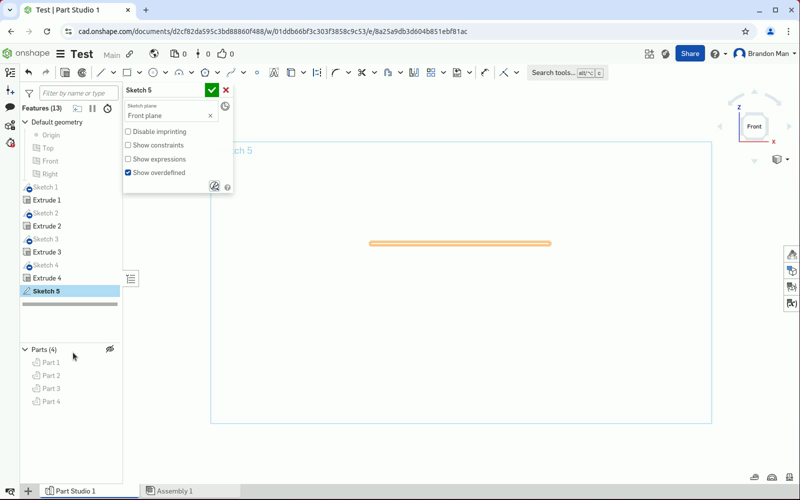
key(l)
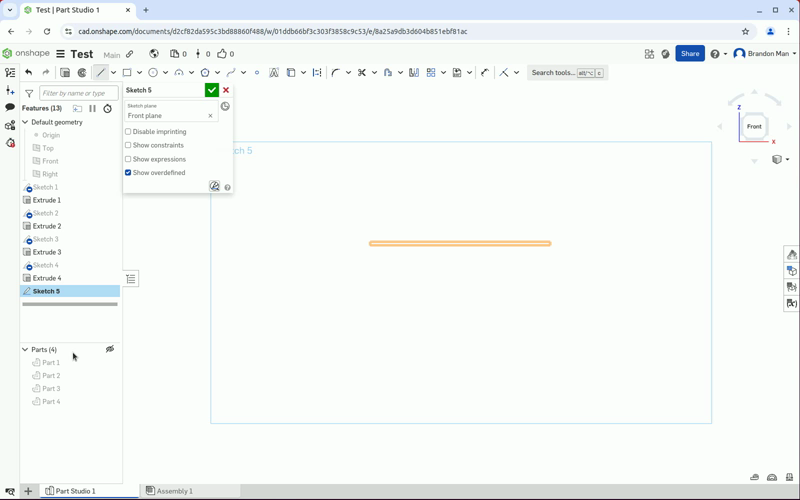
key_down(shift)
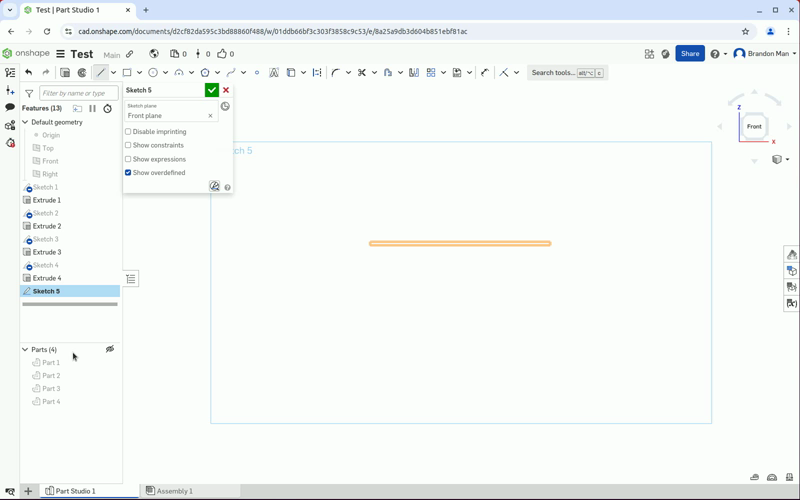
mouse_move(370, 328)
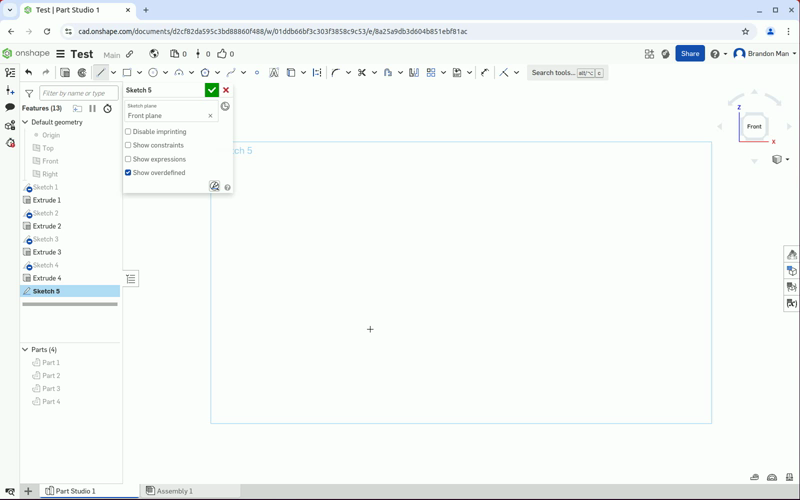
click(370, 328)
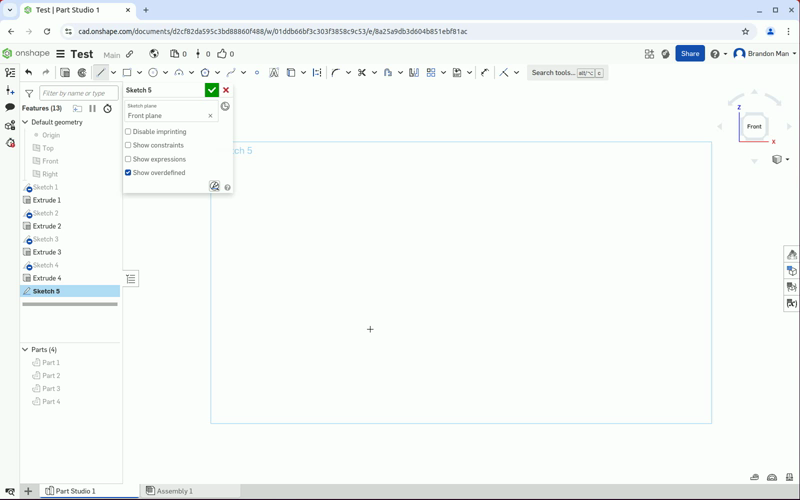
key_up(shift)
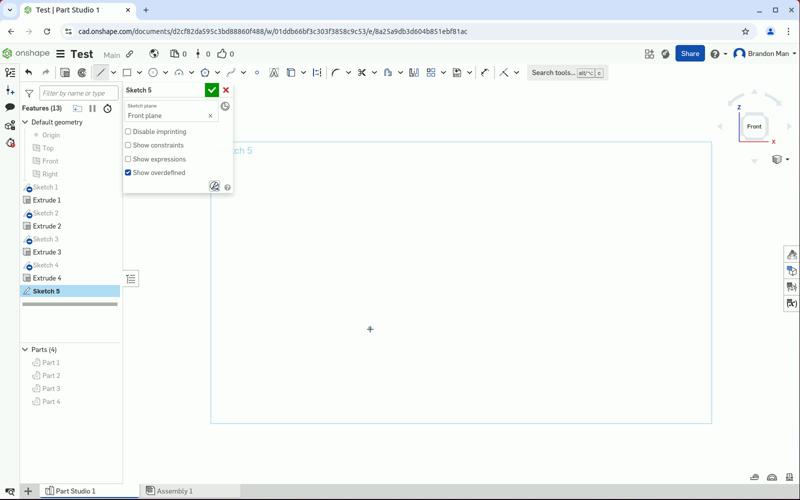
key_down(shift)
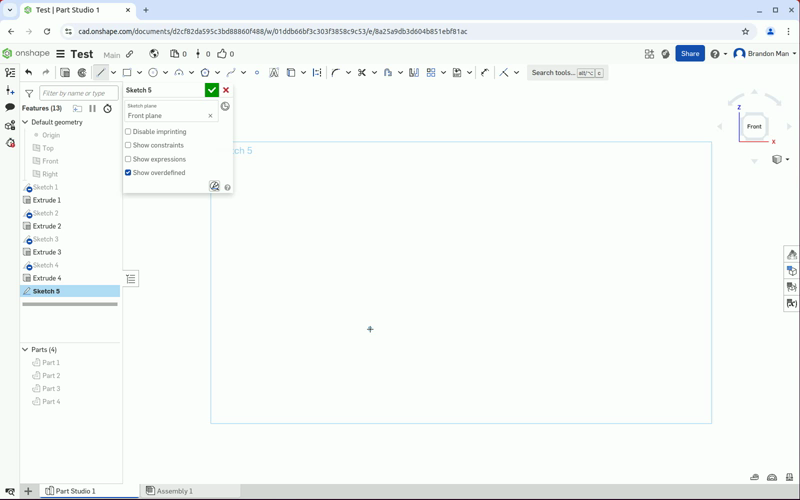
mouse_move(550, 328)
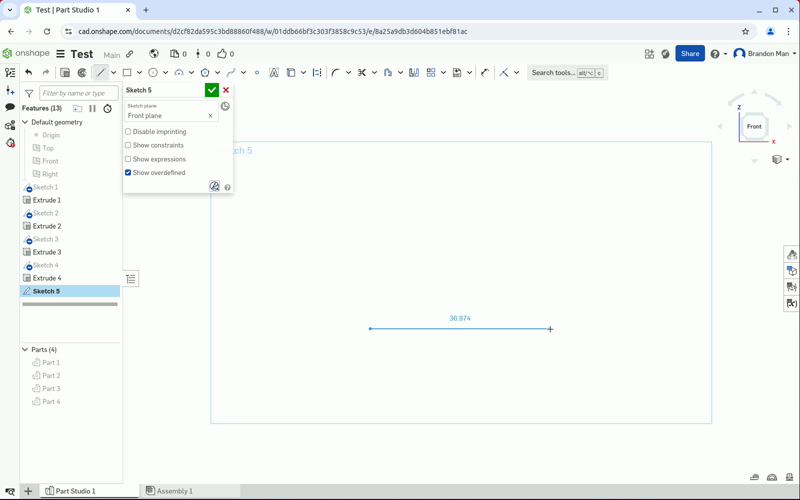
click(550, 328)
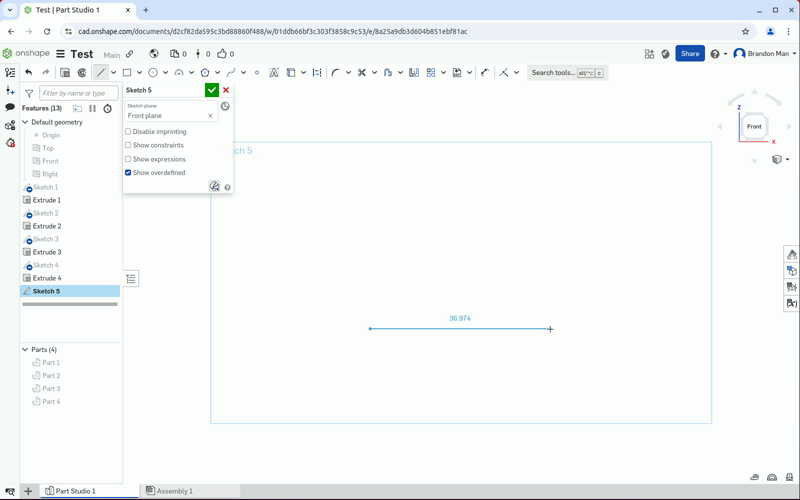
key_up(shift)
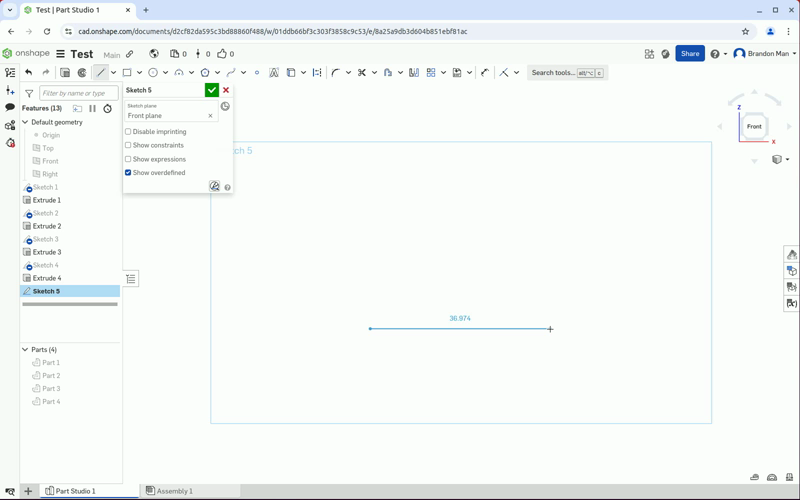
key_down(shift)
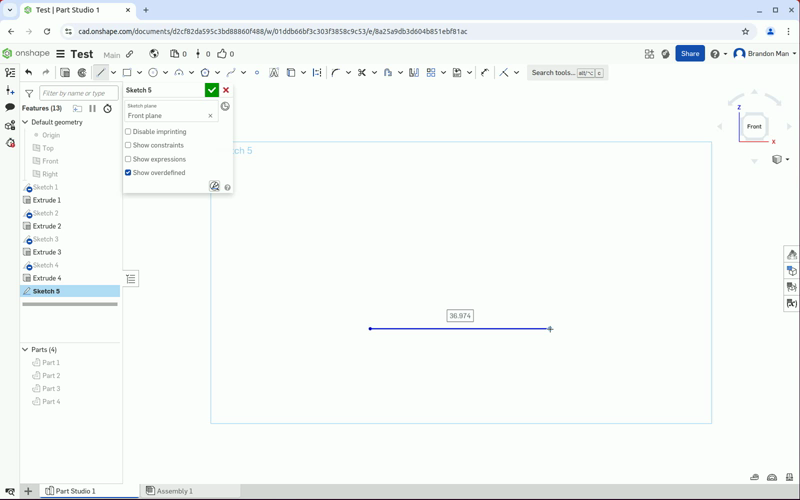
mouse_move(550, 245)
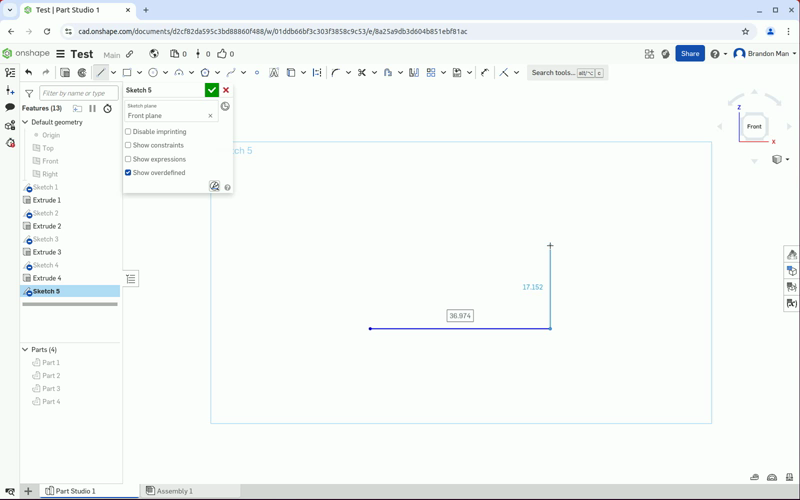
click(550, 245)
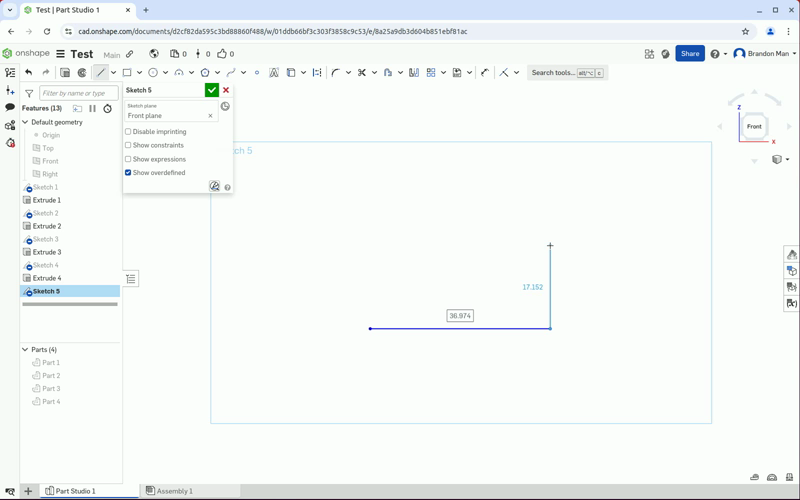
key_up(shift)
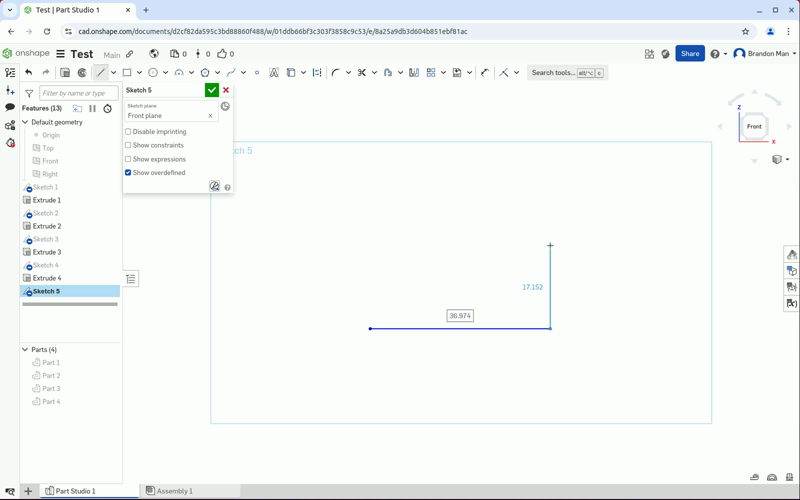
key_down(shift)
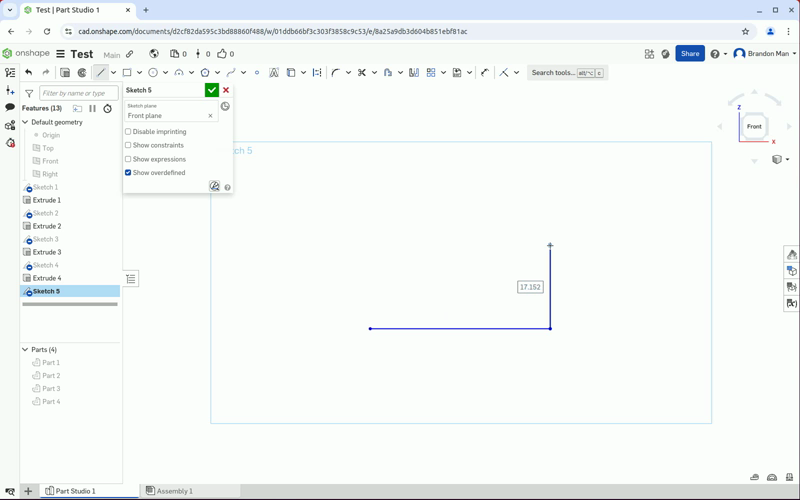
mouse_move(370, 245)
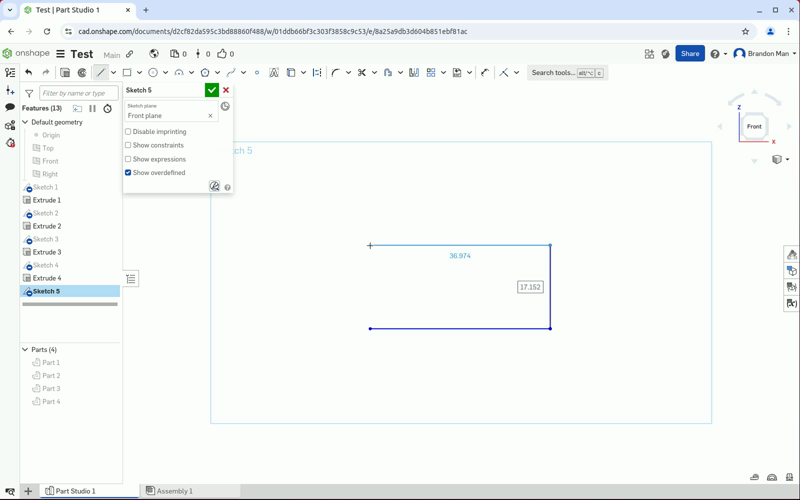
click(370, 245)
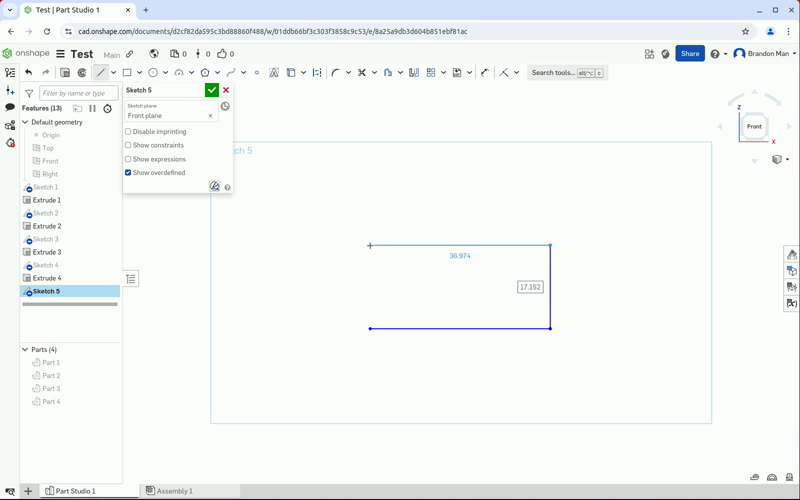
key_up(shift)
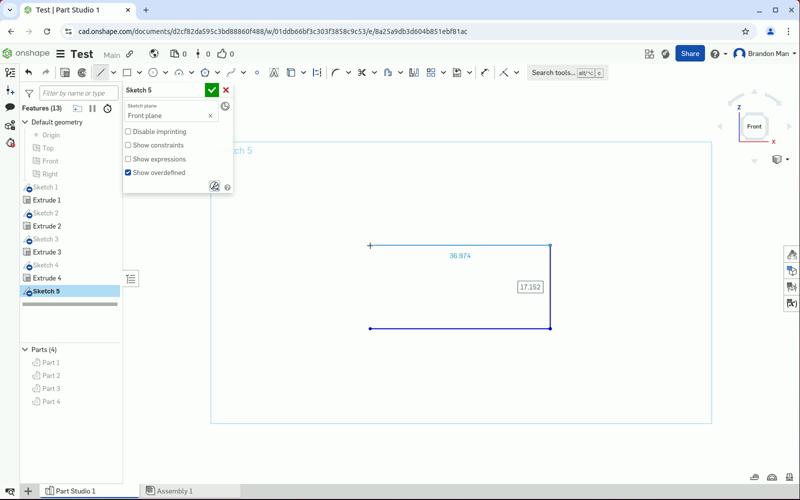
key_down(shift)
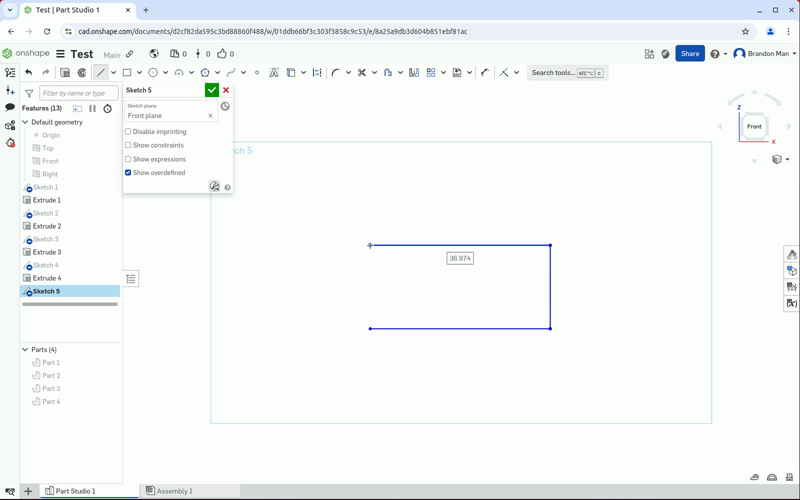
mouse_move(370, 328)
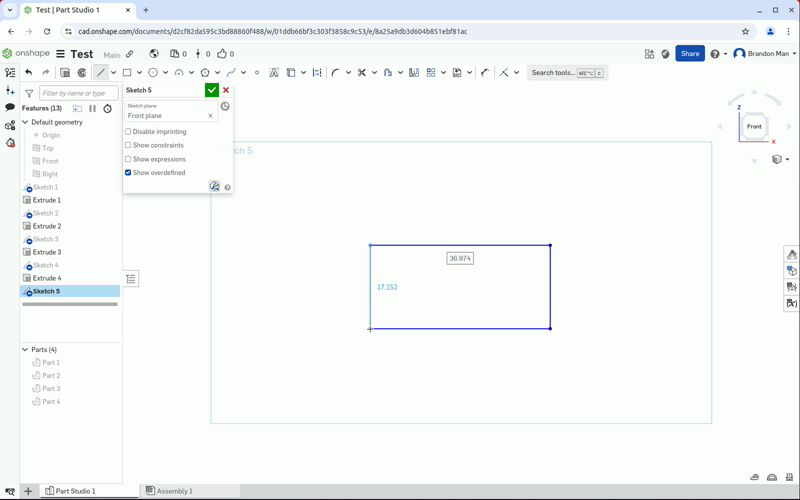
key_up(shift)
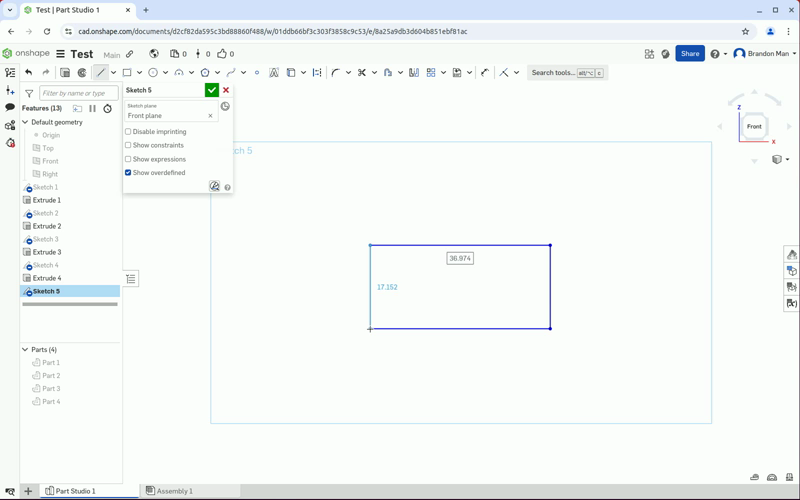
click(370, 328)
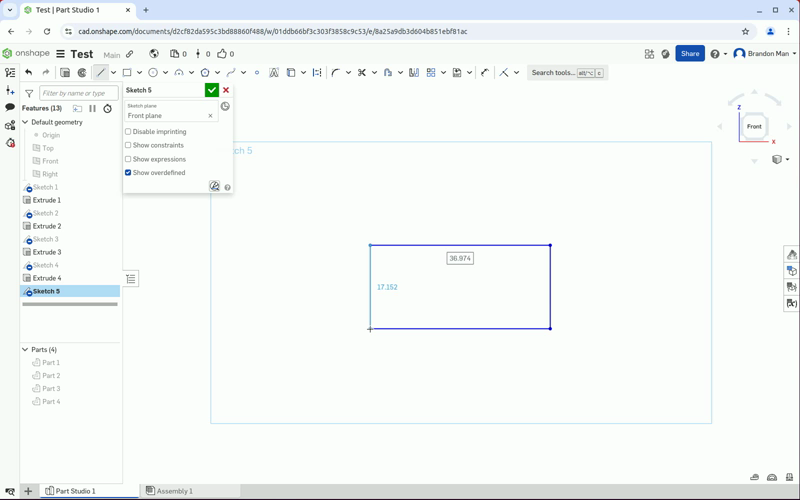
key(esc)
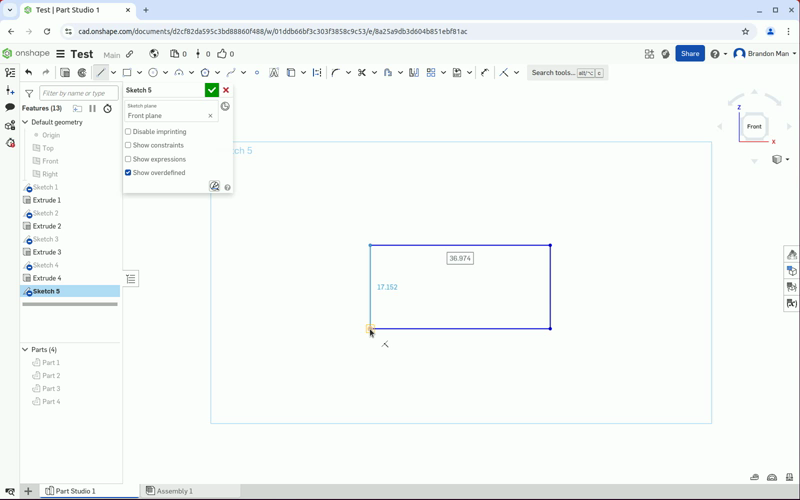
mouse_move(512, 308)
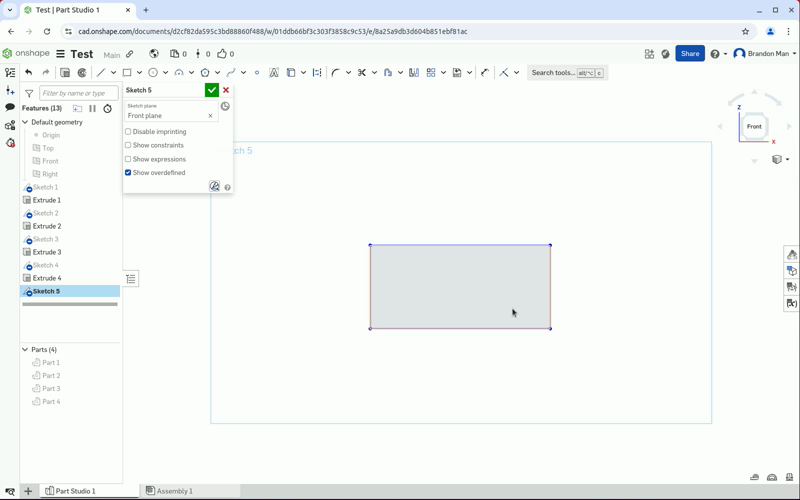
click(512, 308)
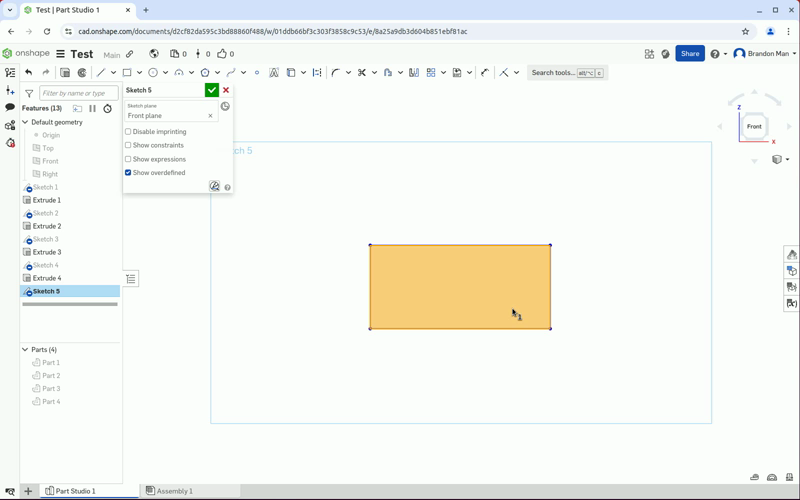
mouse_move(73, 352)
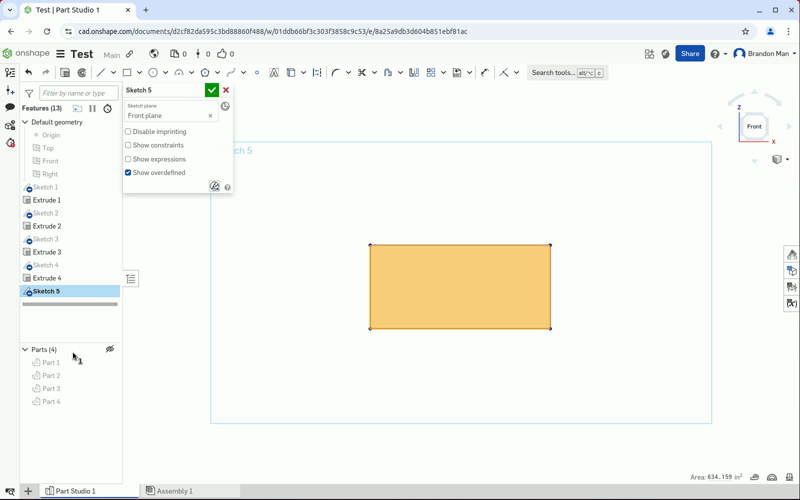
key(shift+y)
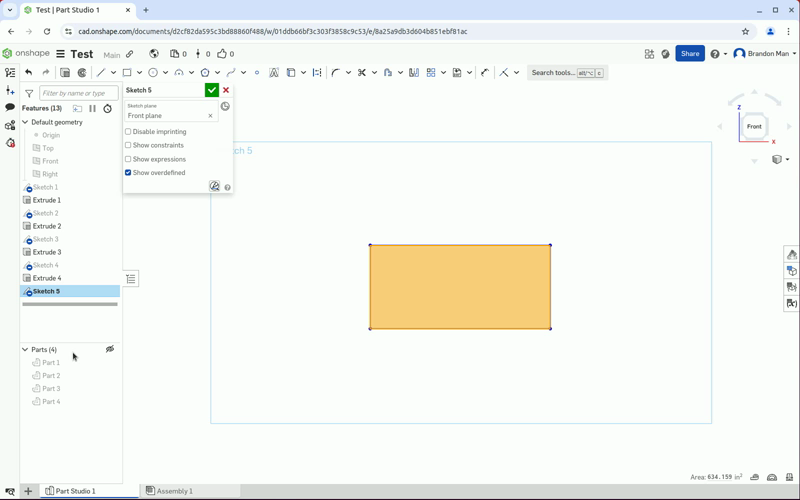
key(shift+e)
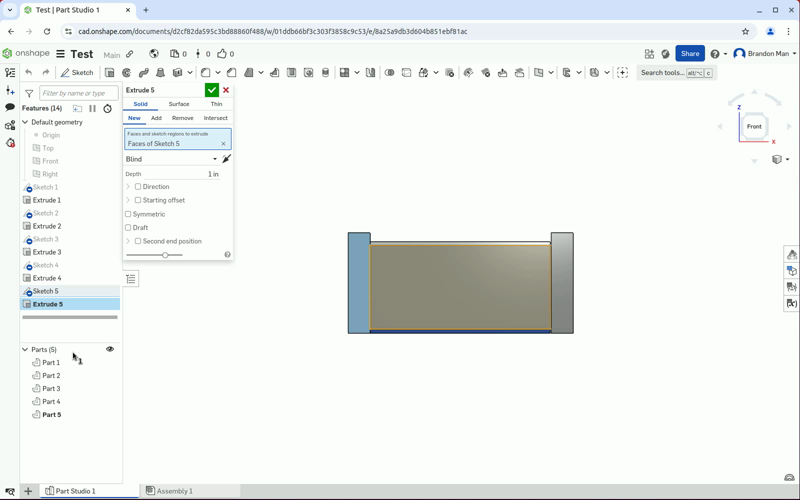
mouse_move(143, 106)
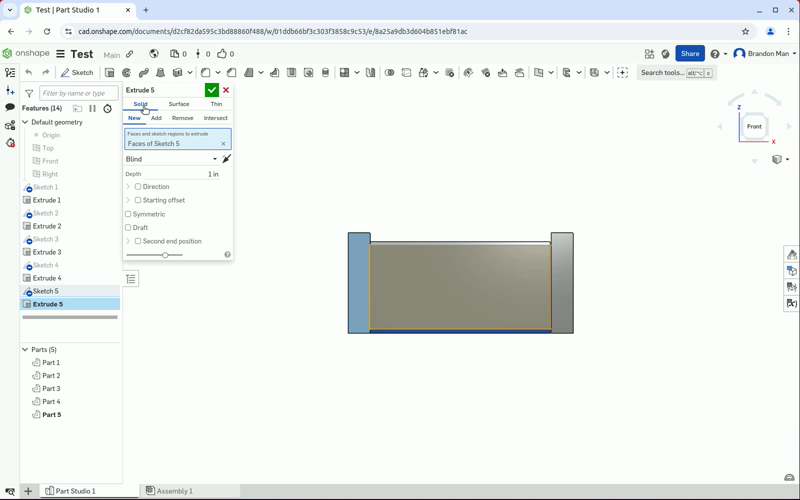
click(143, 106)
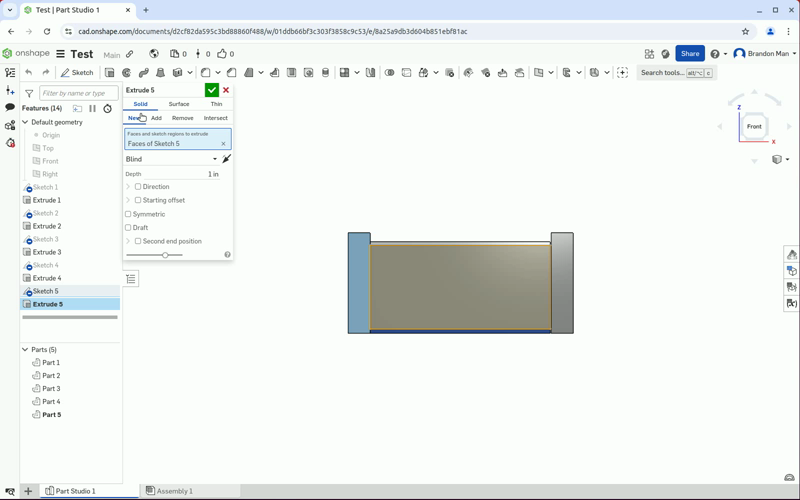
mouse_move(137, 120)
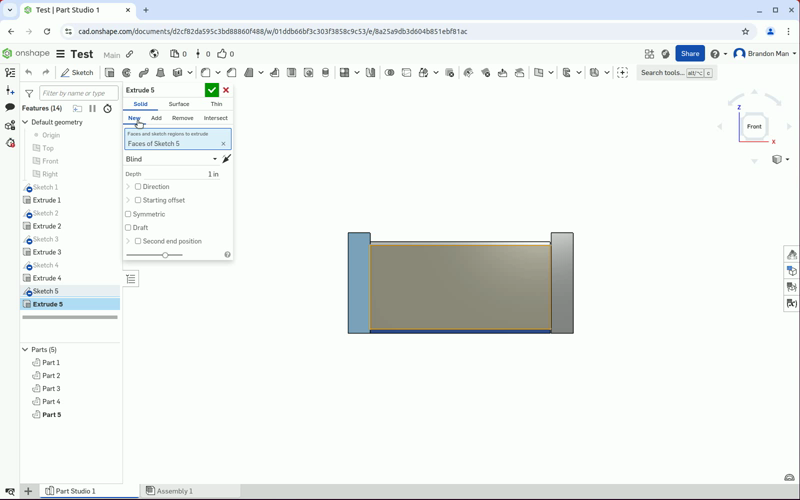
click(137, 120)
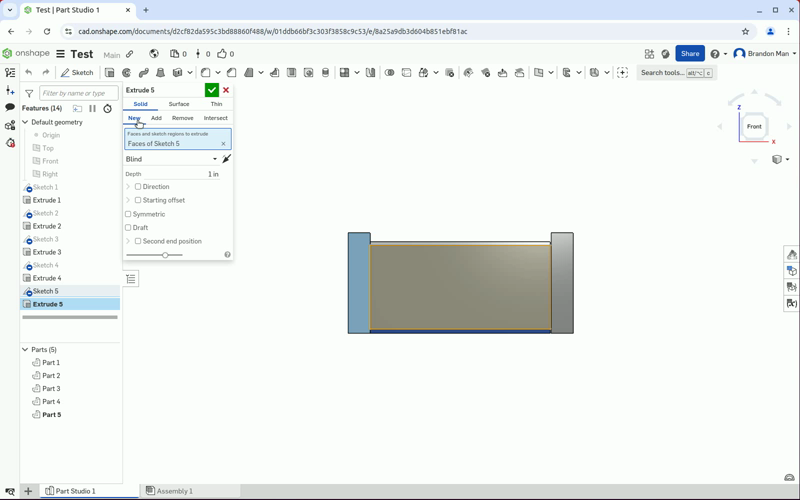
key(tab, 4)
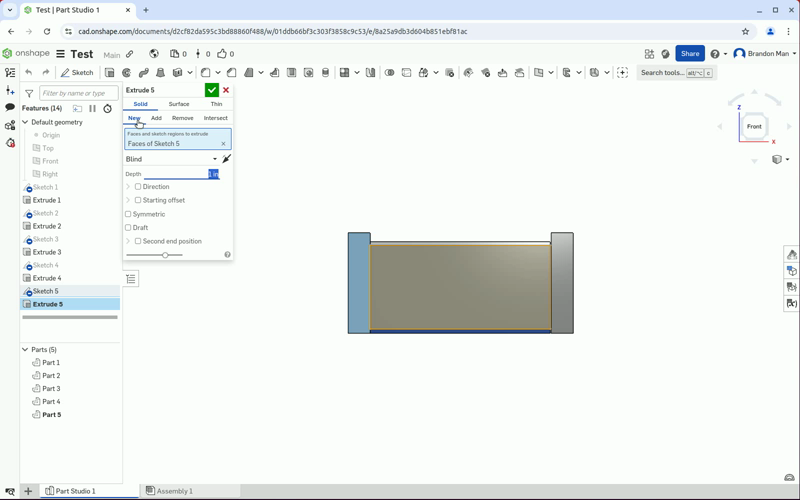
text(4.574)
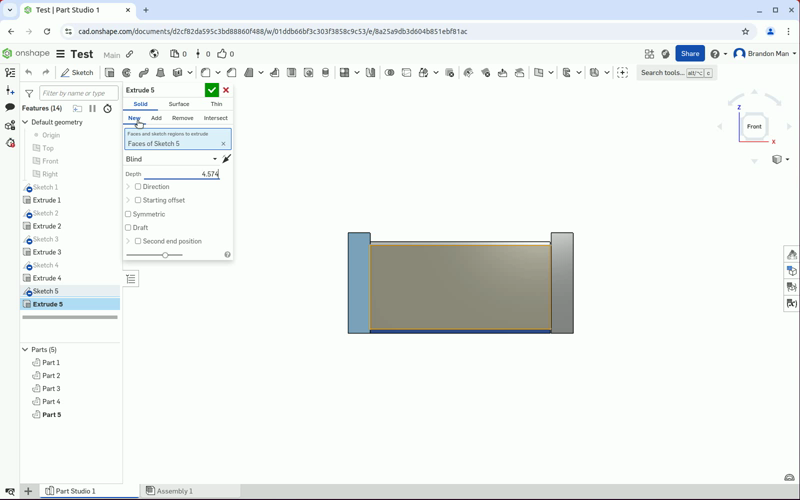
key(enter)
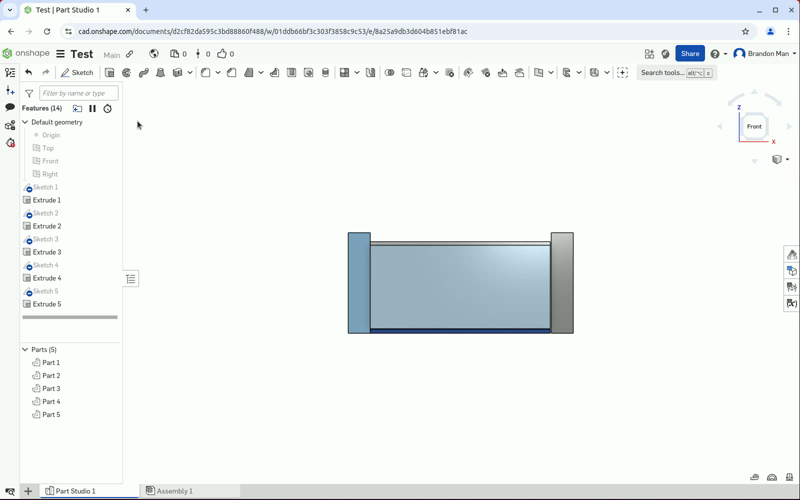
key(shift+h)
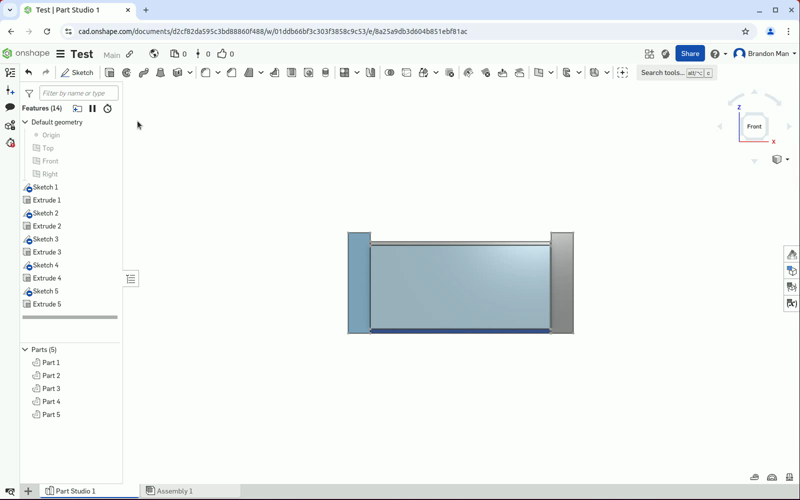
key(shift+h)
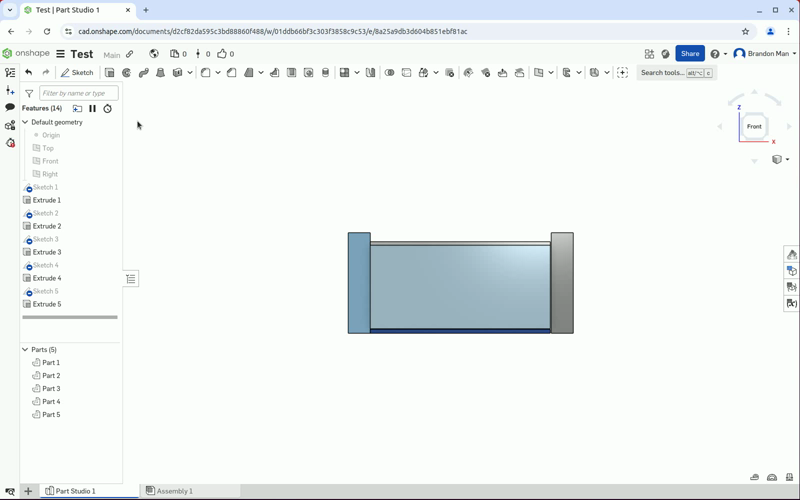
mouse_move(73, 189)
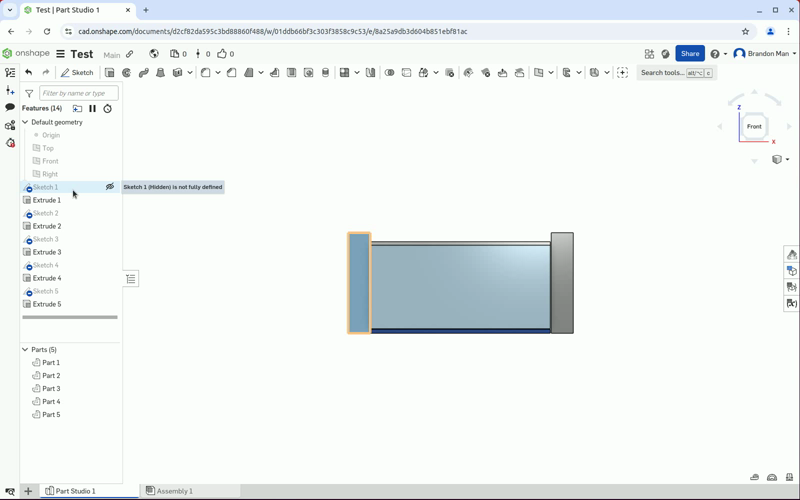
click(73, 189)
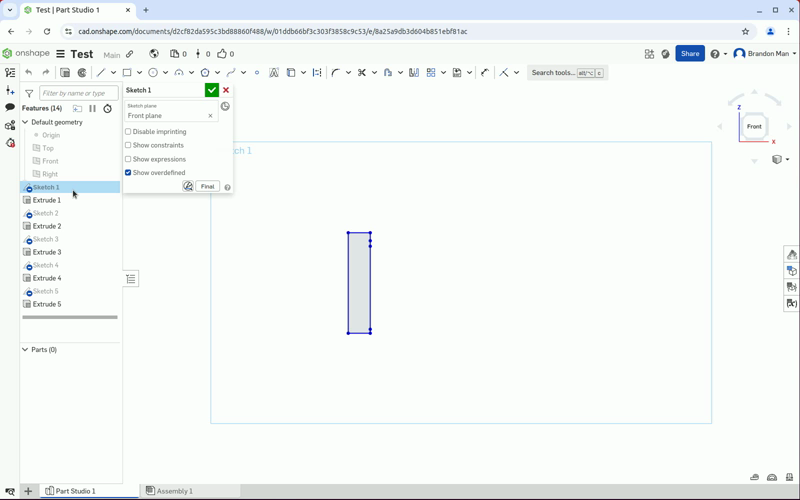
mouse_move(229, 92)
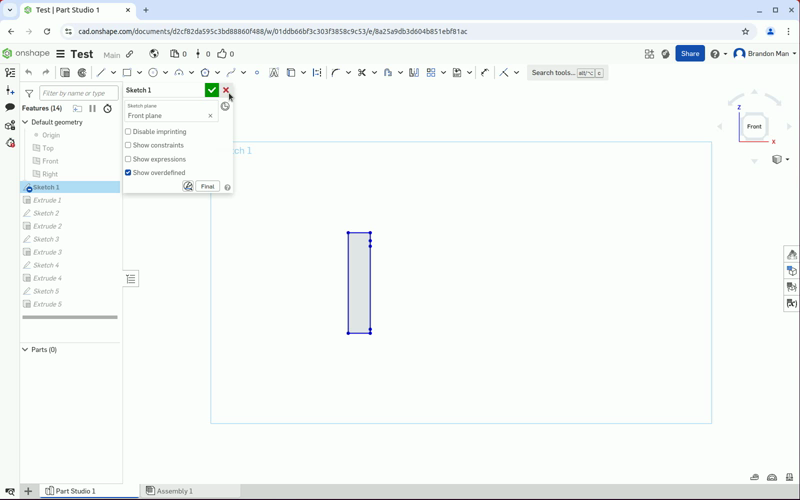
click(229, 92)
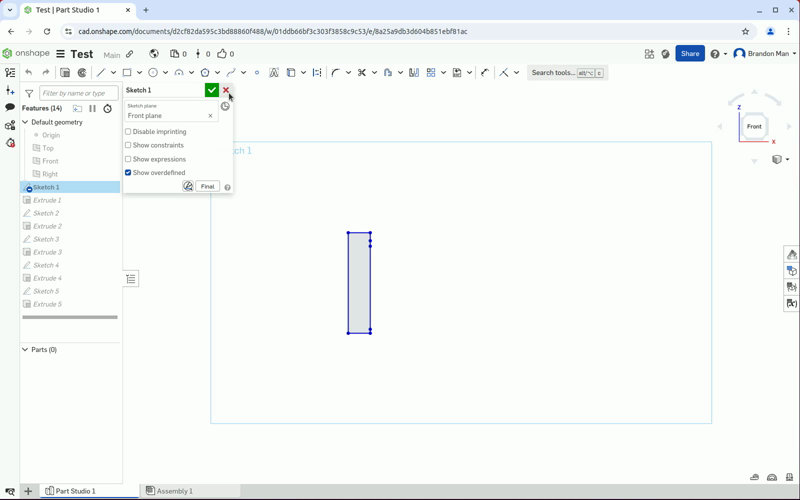
key(shift+s)
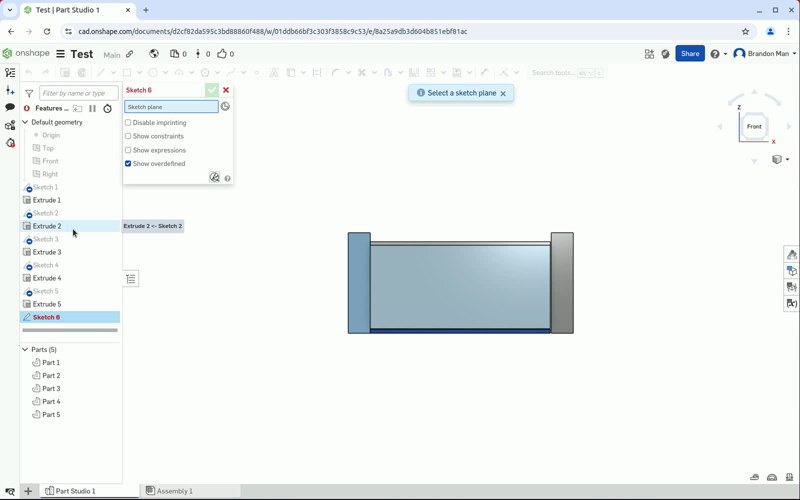
scroll(3)
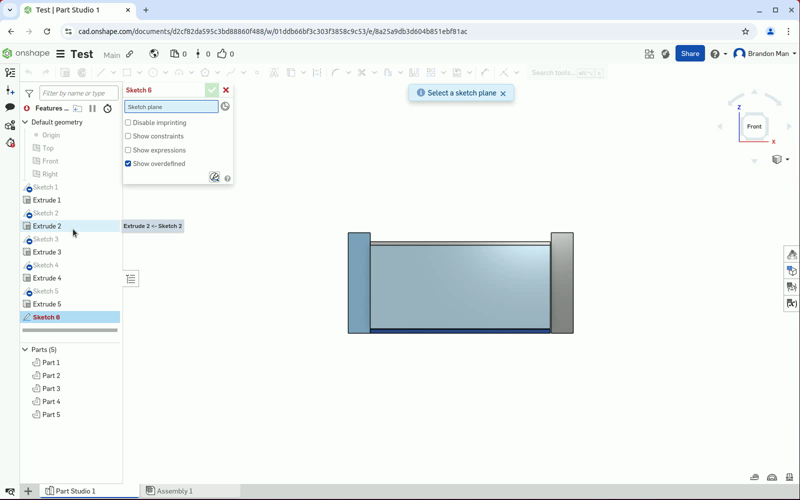
mouse_move(73, 163)
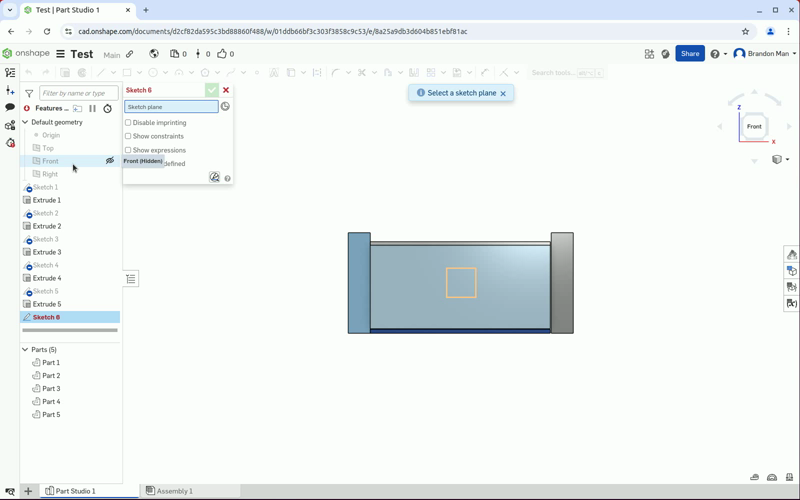
click(73, 163)
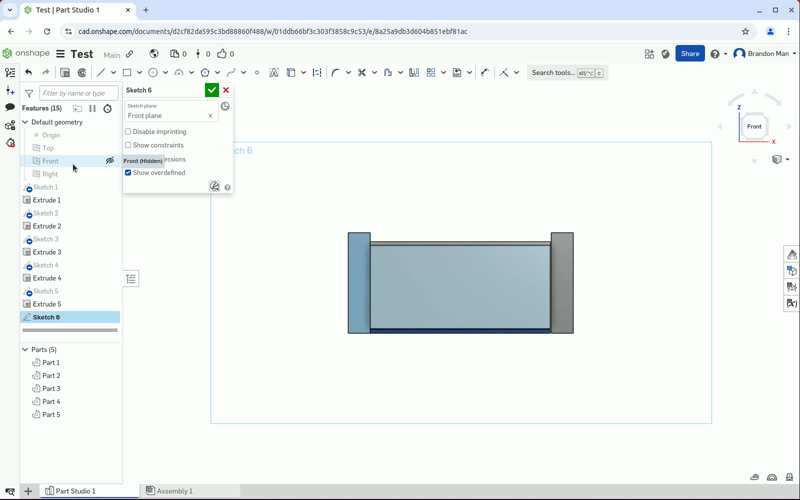
mouse_move(73, 352)
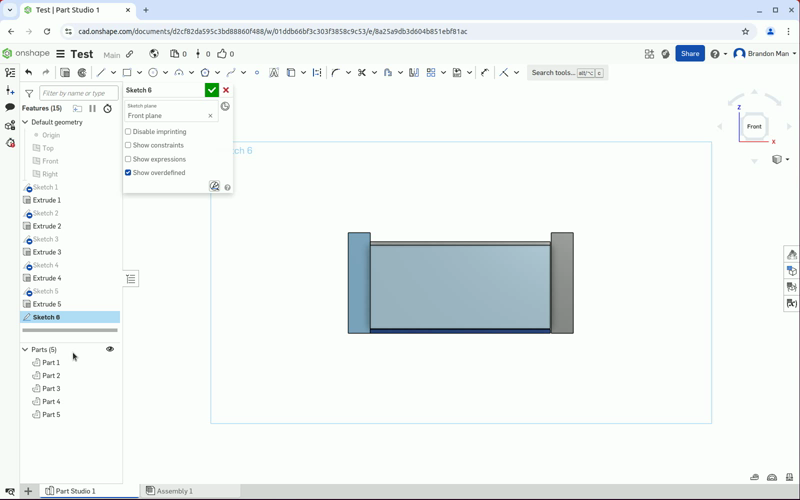
key(y)
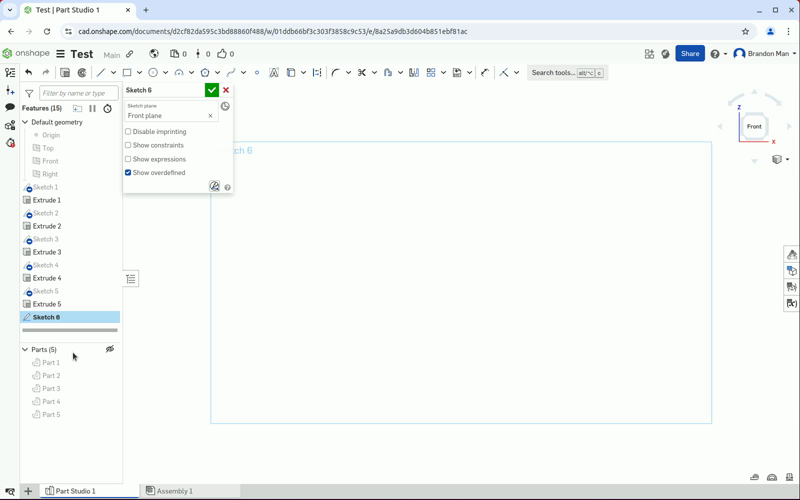
key(l)
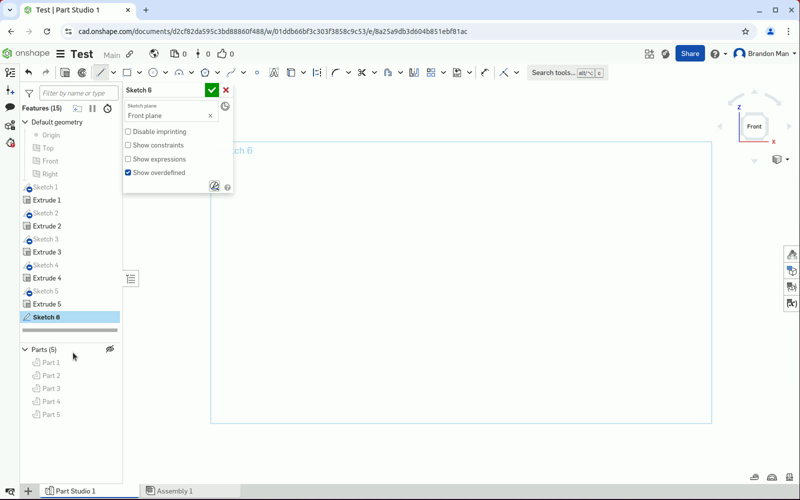
key_down(shift)
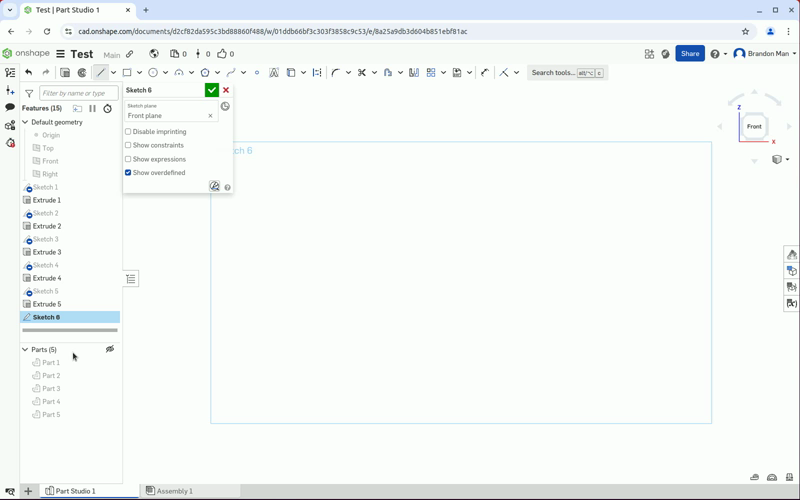
mouse_move(370, 240)
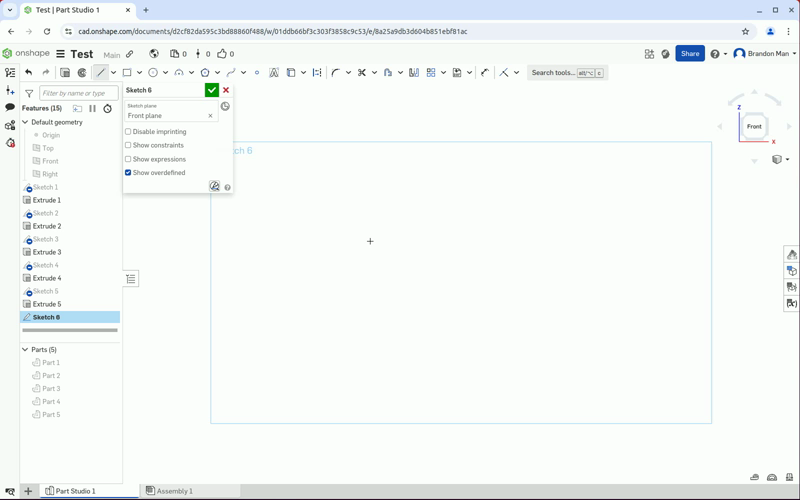
click(370, 240)
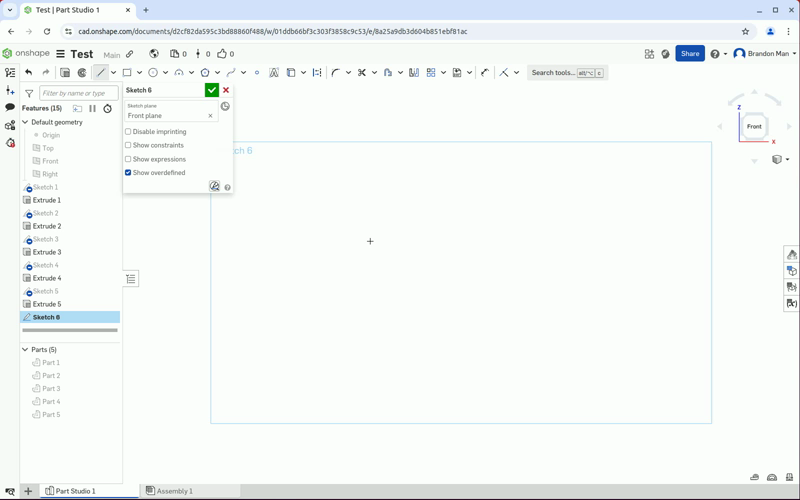
key_up(shift)
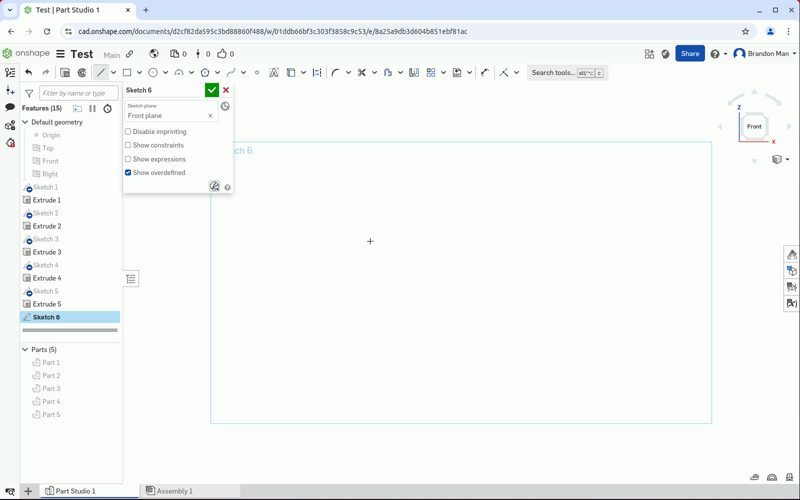
key_down(shift)
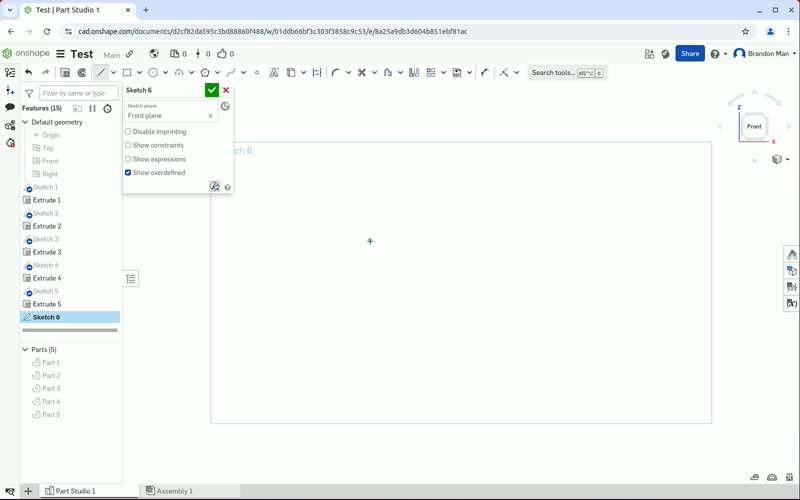
mouse_move(550, 240)
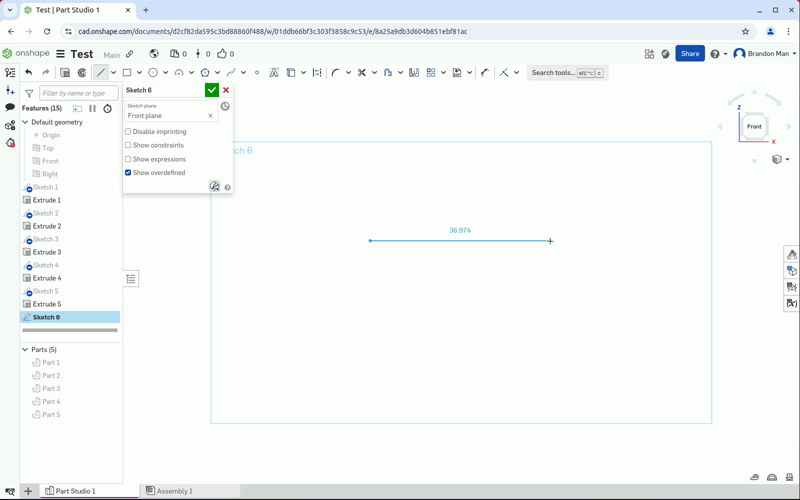
click(550, 240)
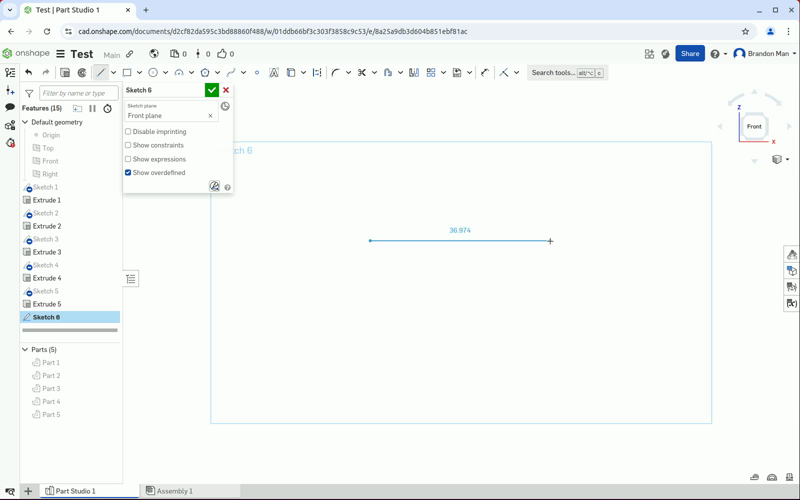
key_up(shift)
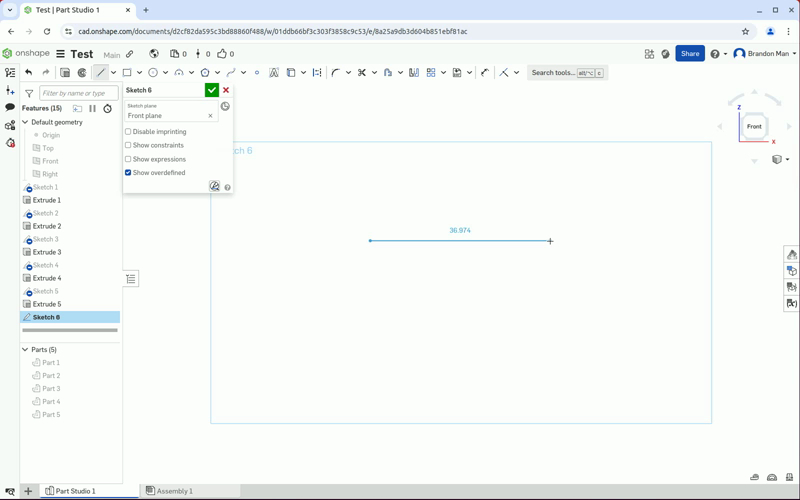
key_down(shift)
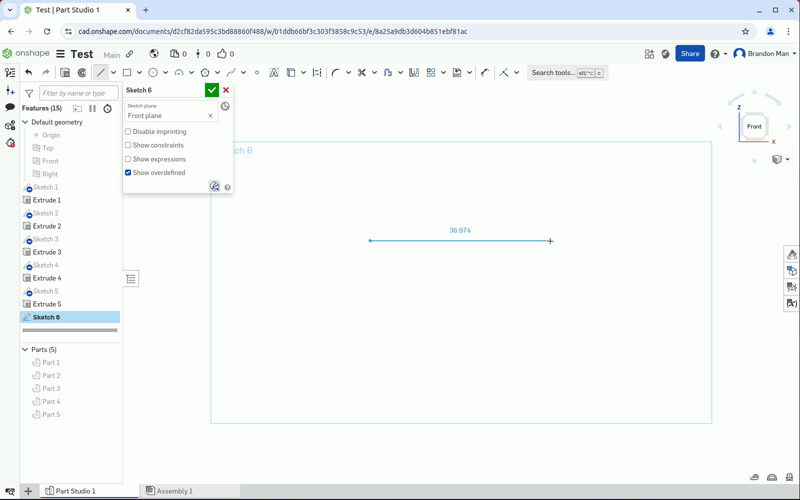
mouse_move(580, 240)
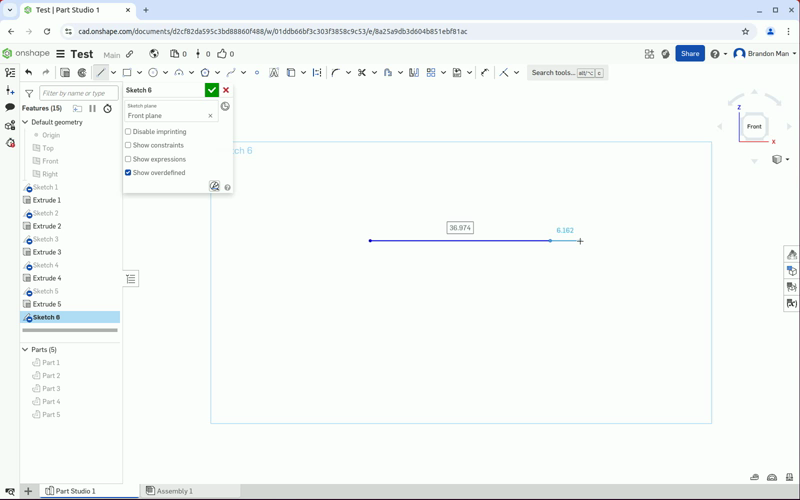
mouse_move(550, 231)
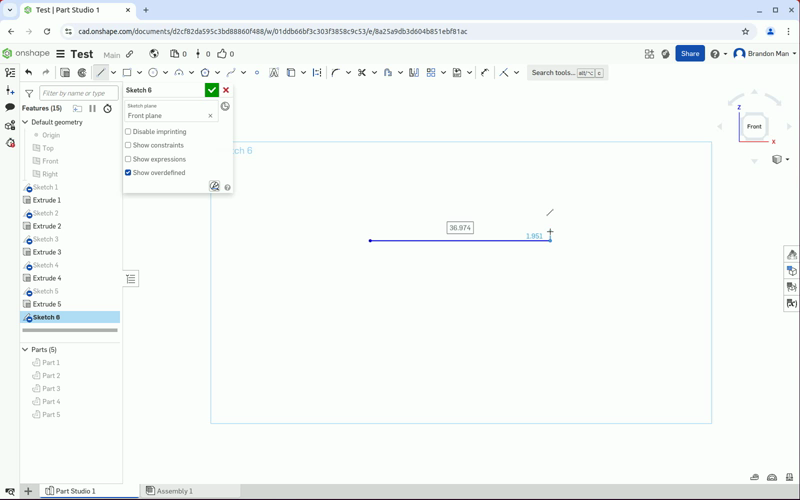
click(550, 231)
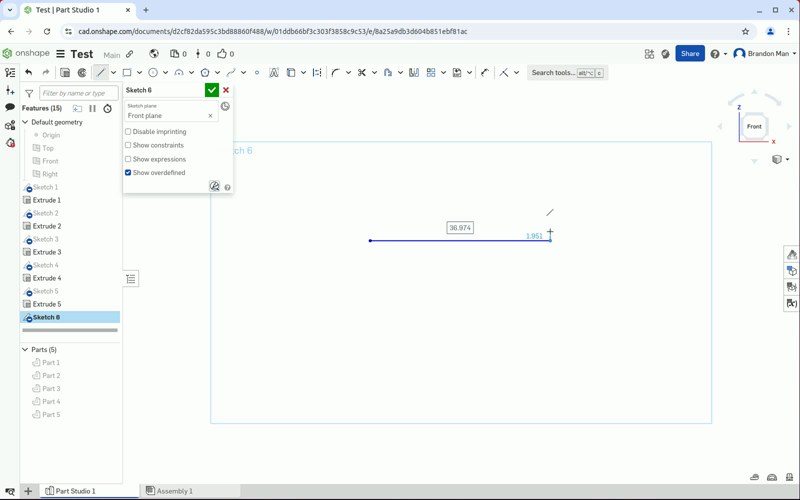
key_up(shift)
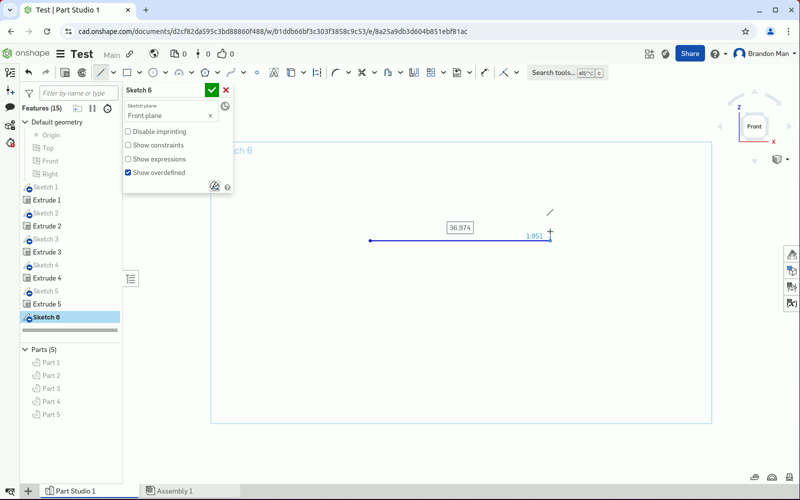
key_down(shift)
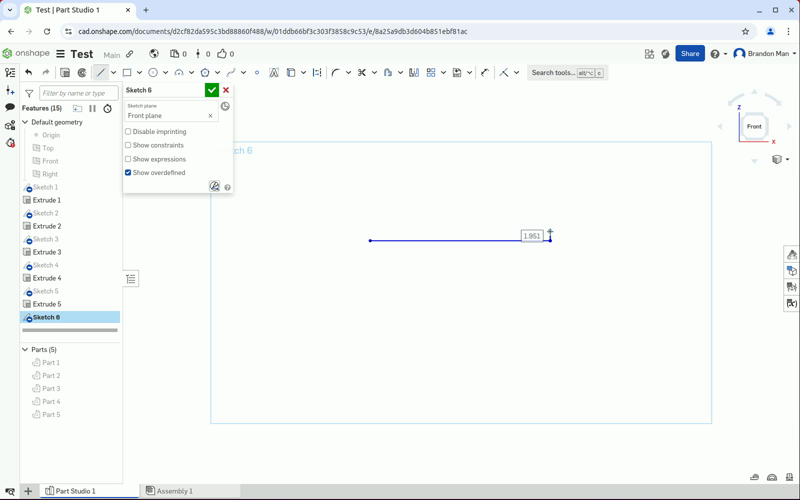
mouse_move(370, 231)
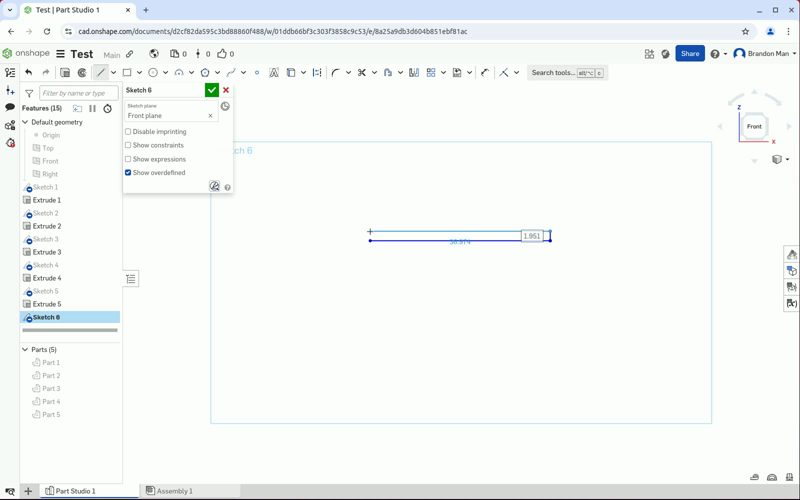
click(370, 231)
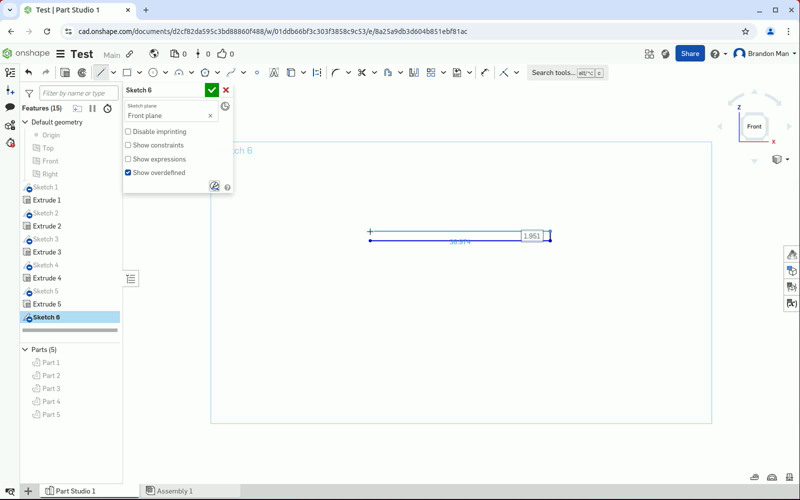
key_up(shift)
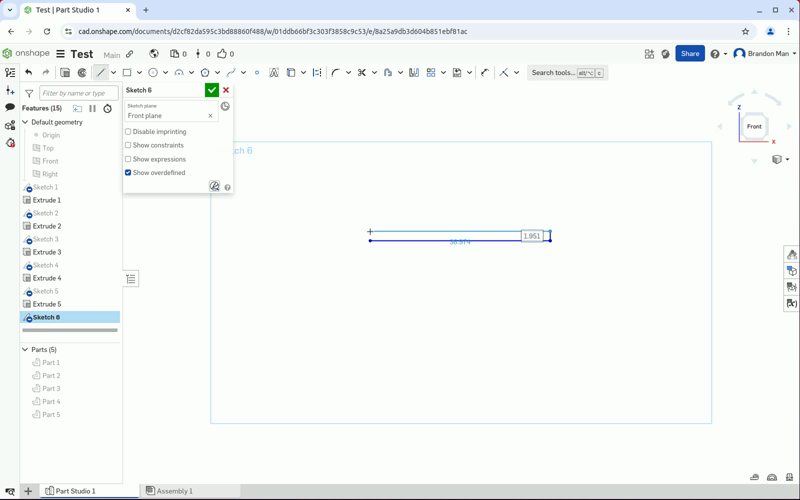
mouse_move(400, 231)
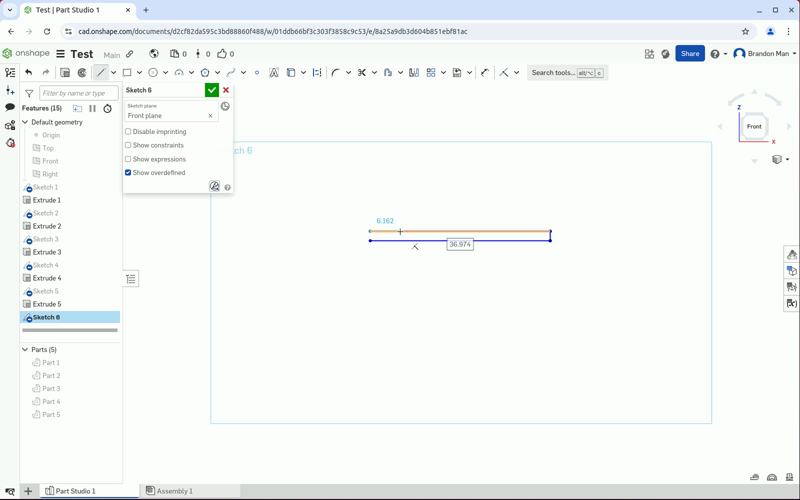
key_down(shift)
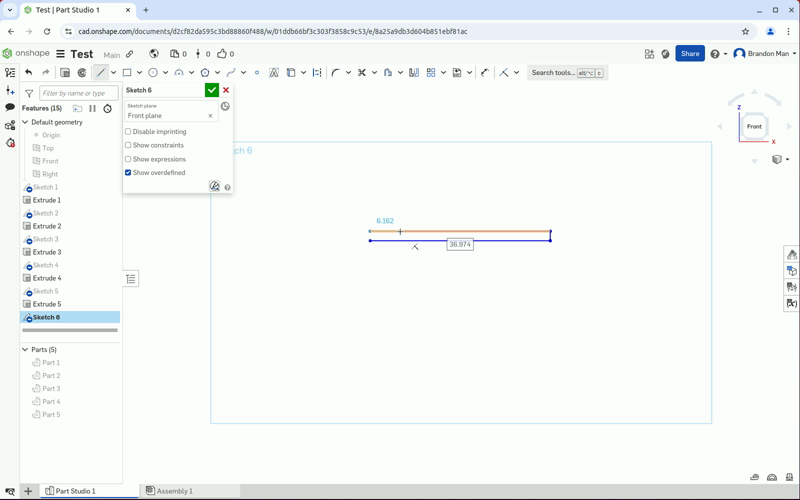
mouse_move(370, 240)
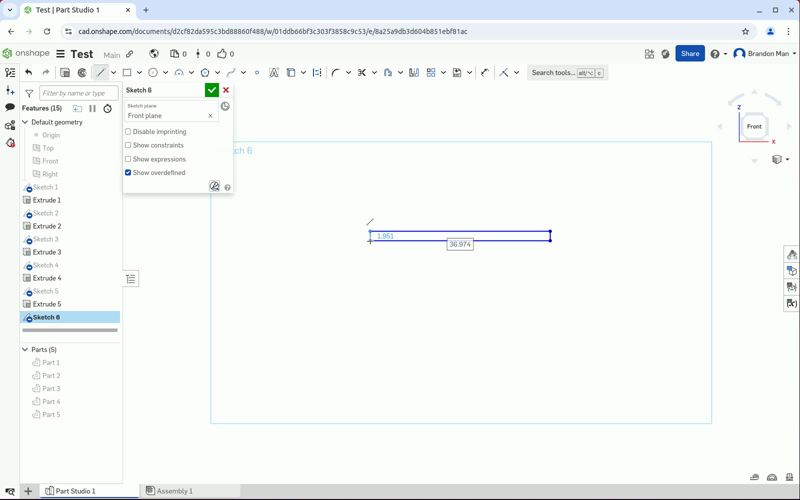
key_up(shift)
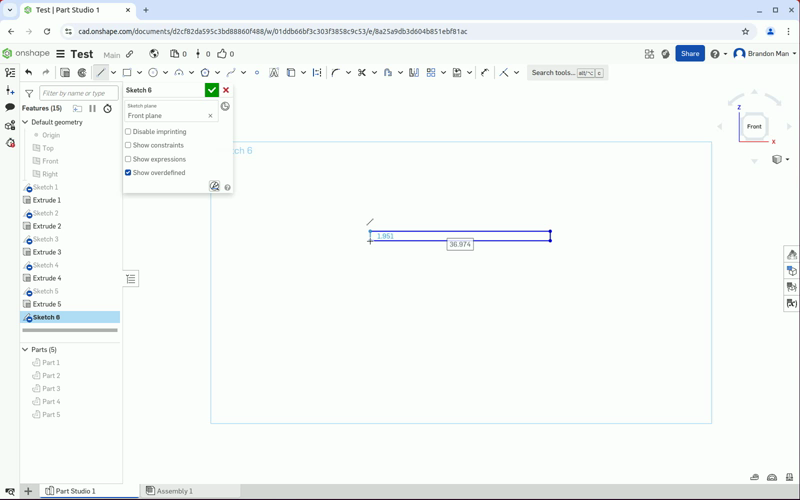
click(370, 240)
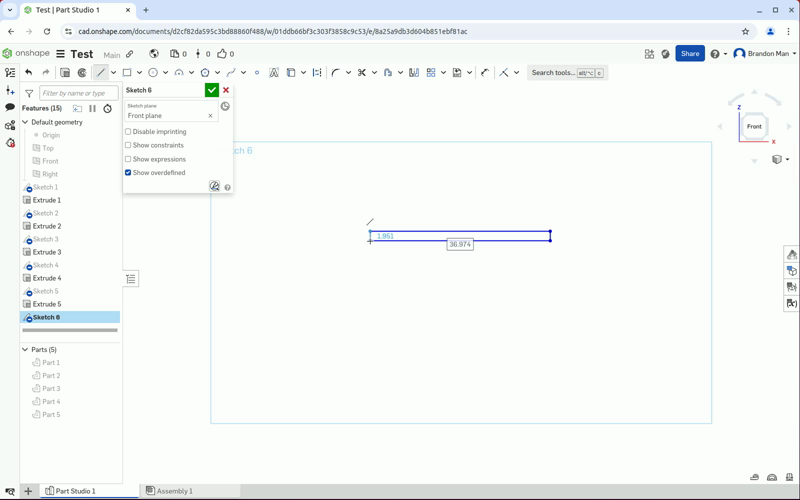
key(esc)
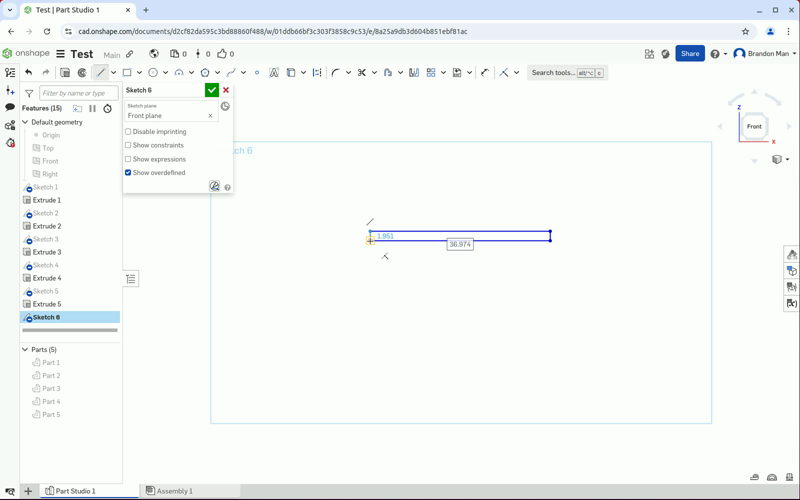
mouse_move(530, 237)
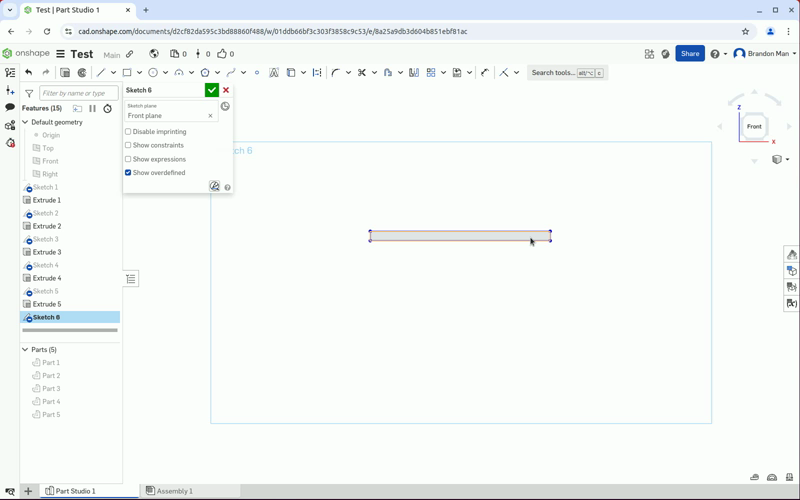
scroll(6)
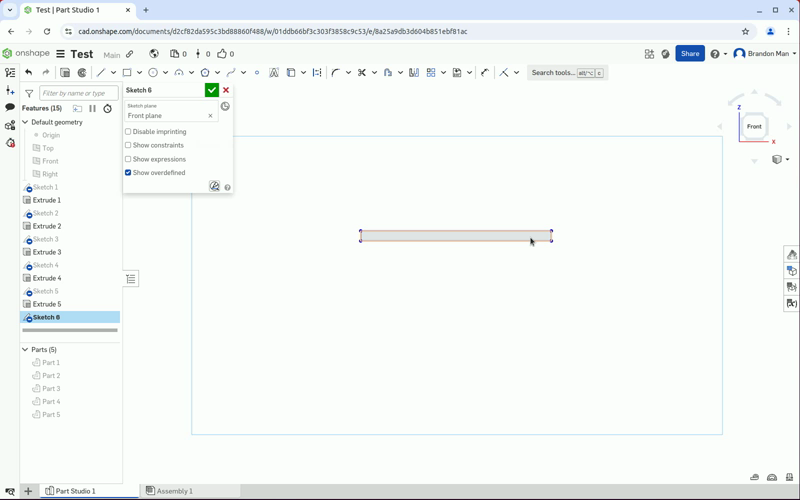
scroll(6)
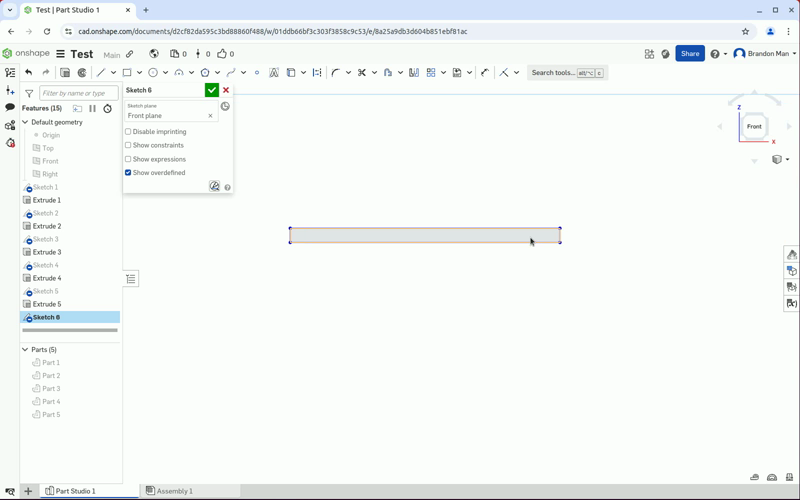
scroll(6)
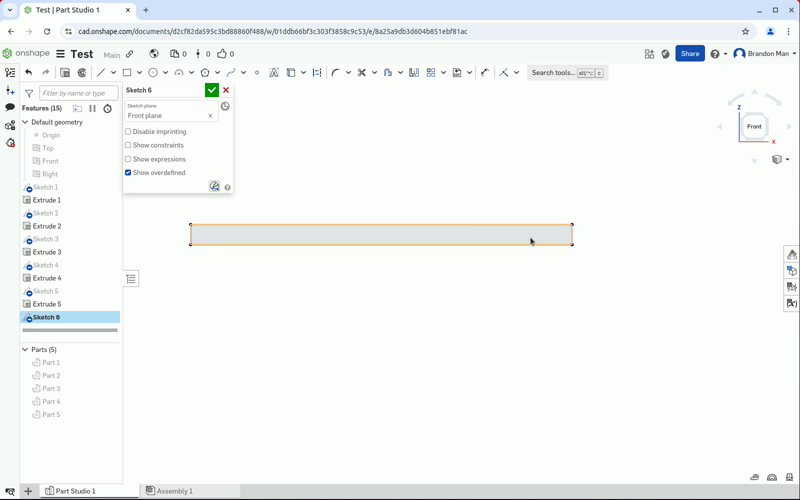
scroll(6)
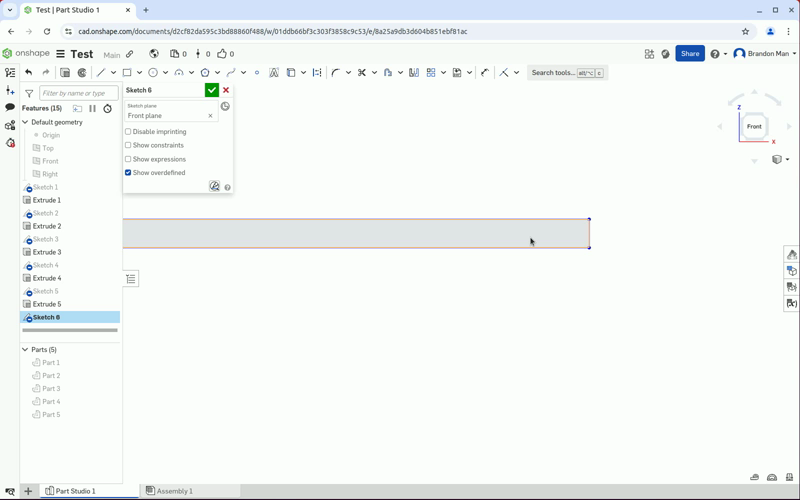
scroll(6)
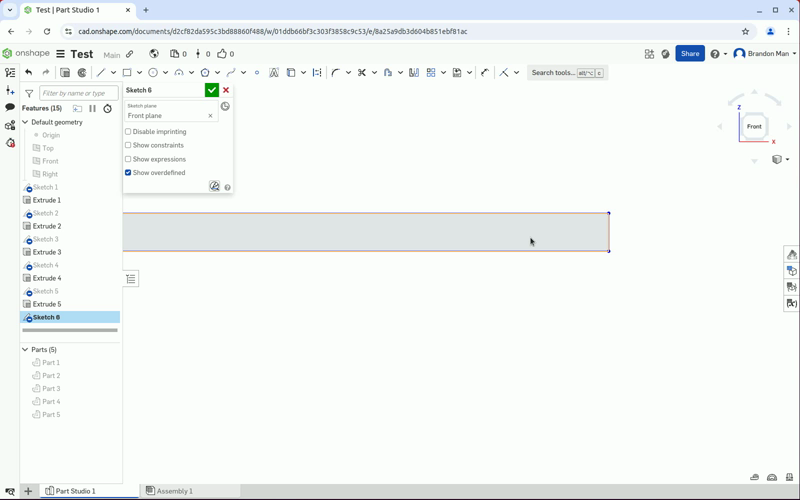
scroll(6)
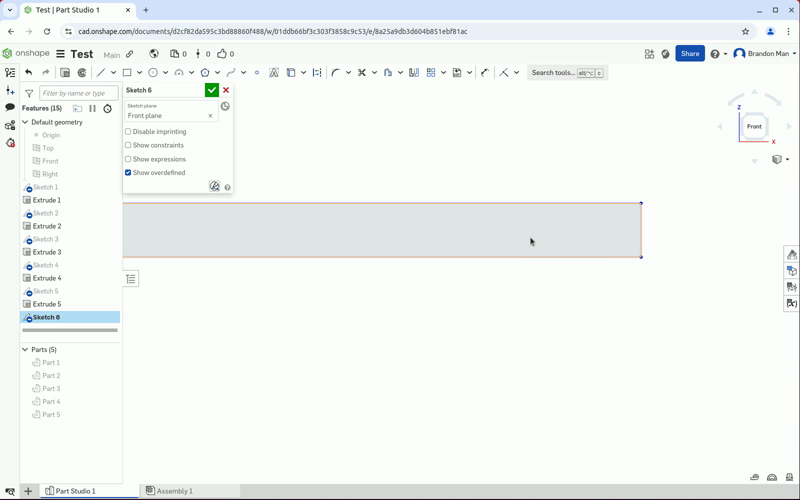
scroll(6)
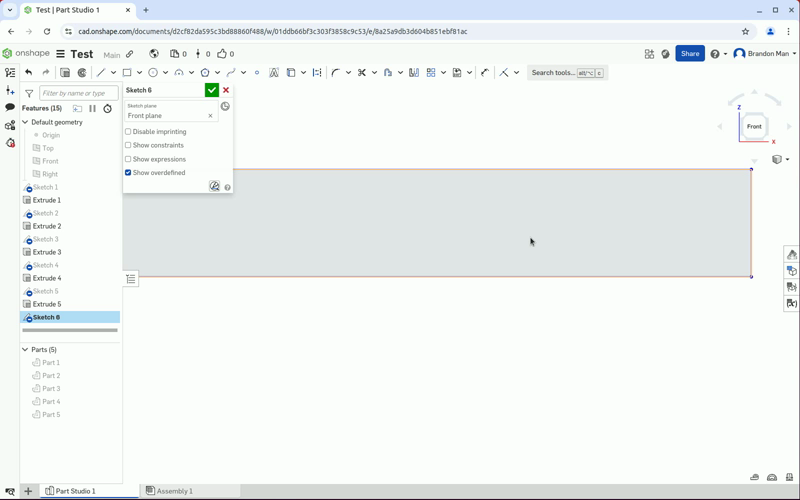
click(530, 237)
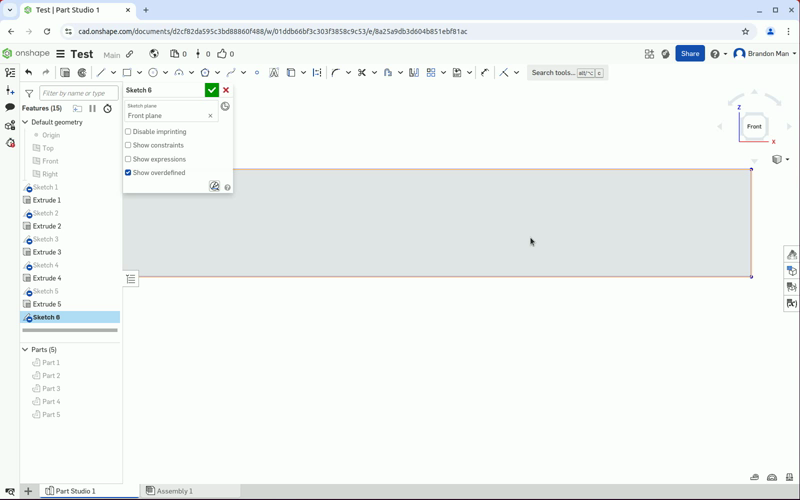
scroll(-6)
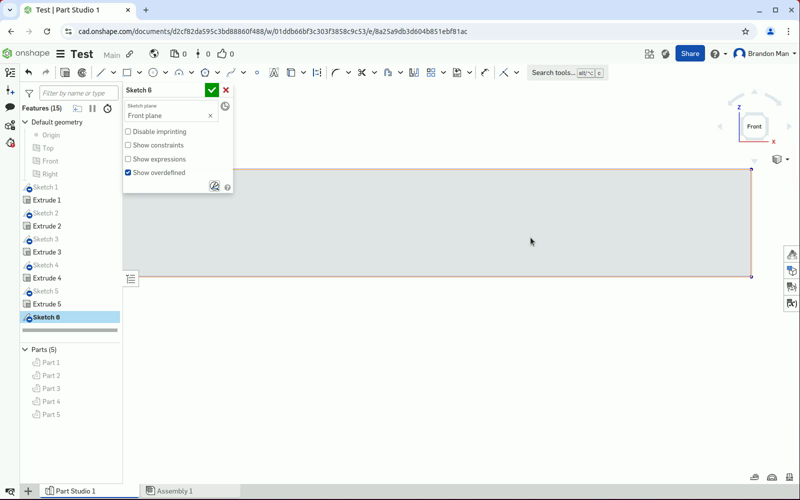
scroll(-6)
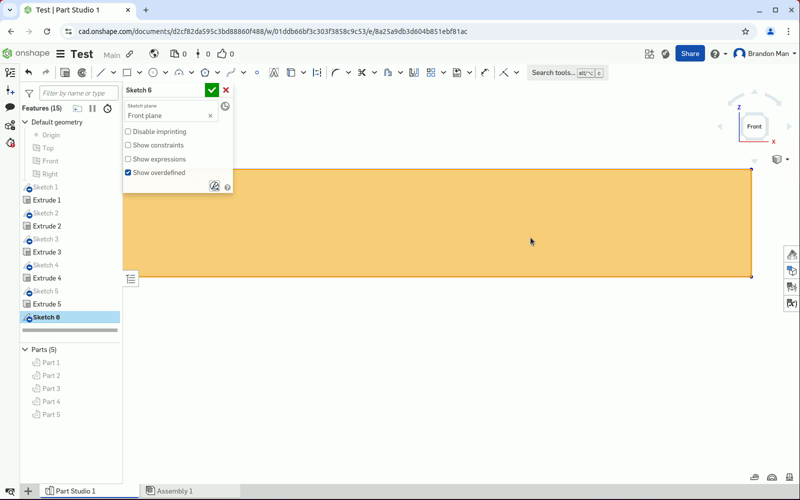
scroll(-6)
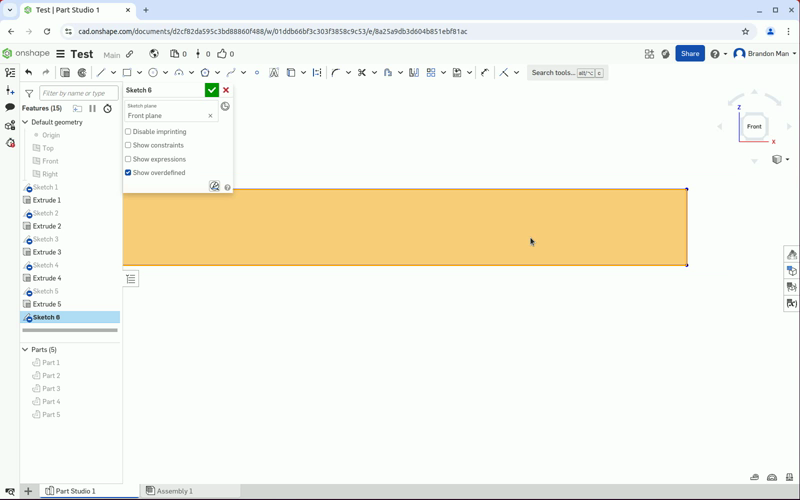
scroll(-6)
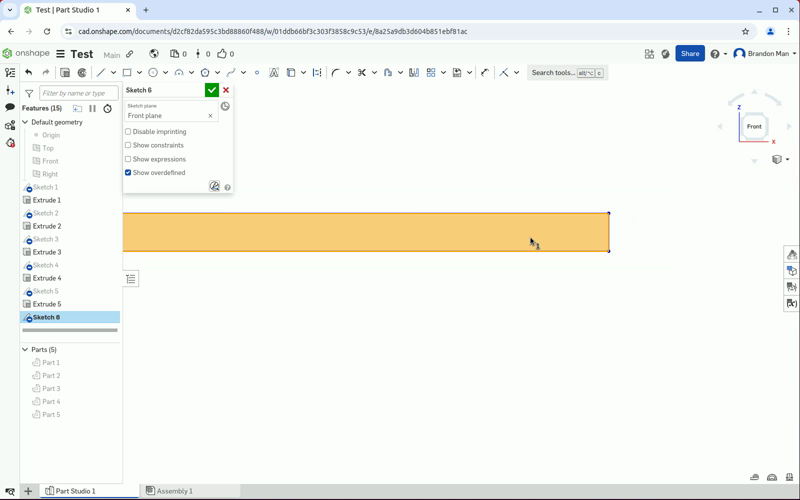
scroll(-6)
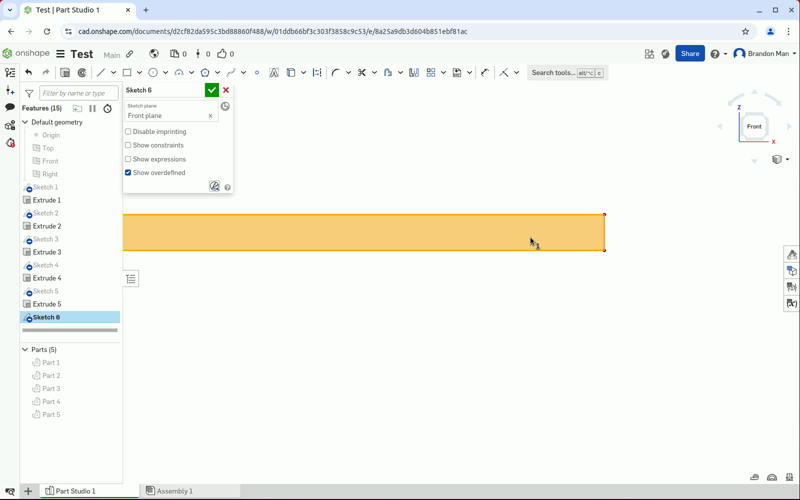
scroll(-6)
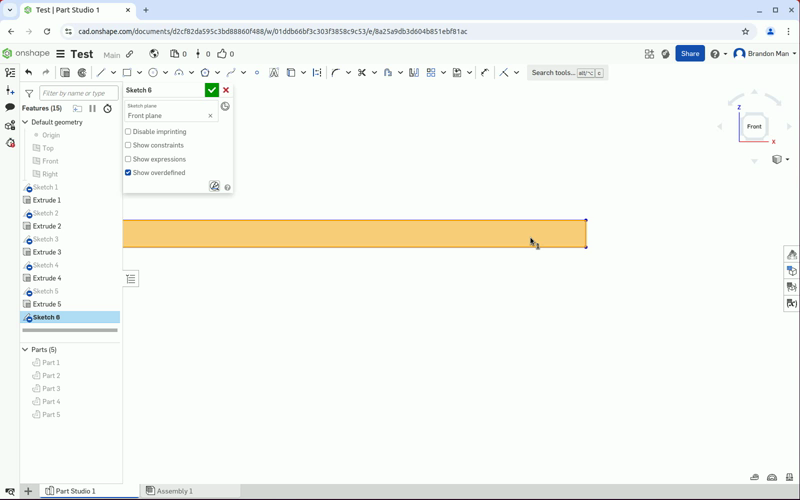
scroll(-6)
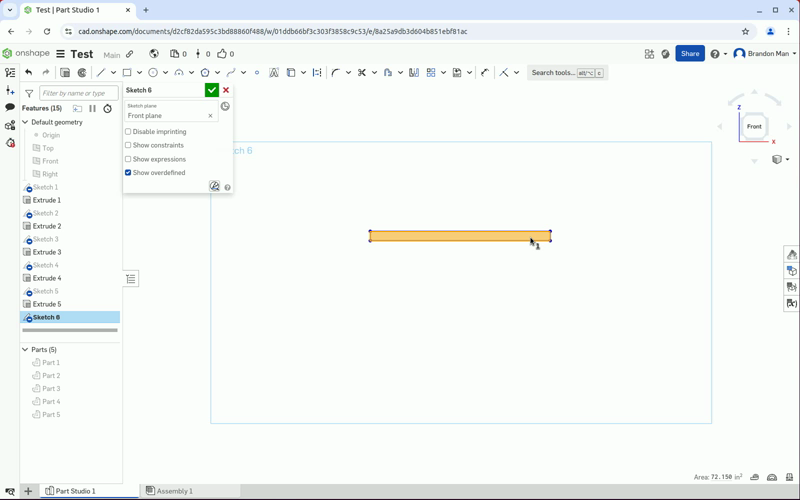
mouse_move(73, 352)
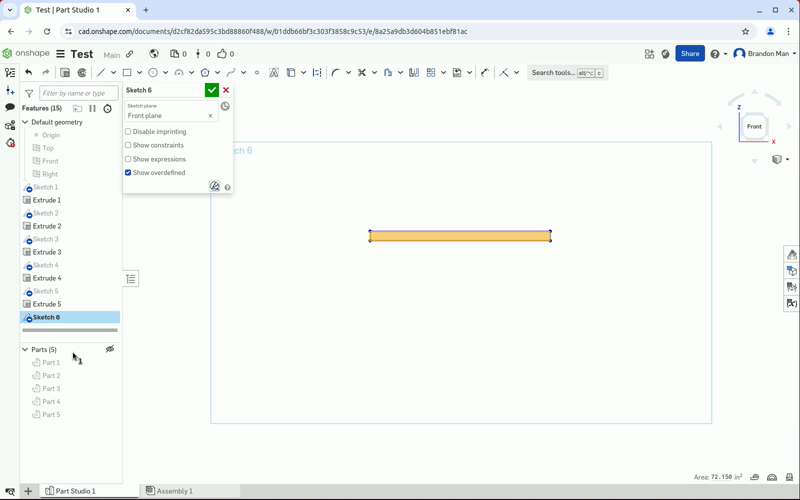
key(shift+y)
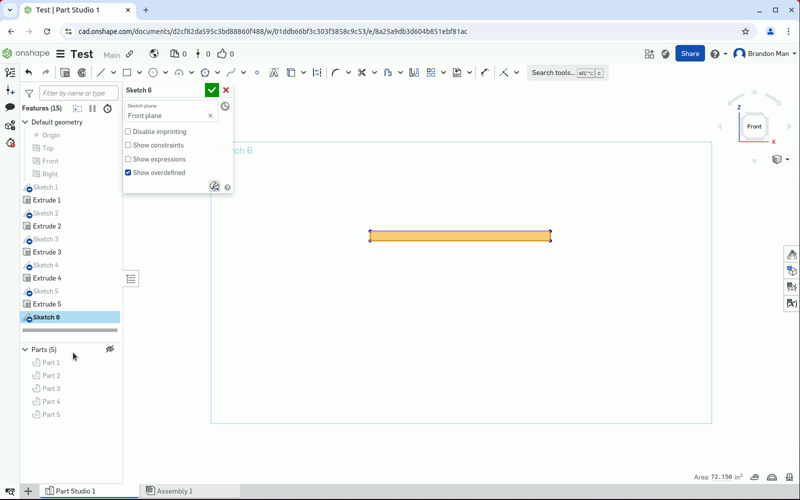
key(shift+e)
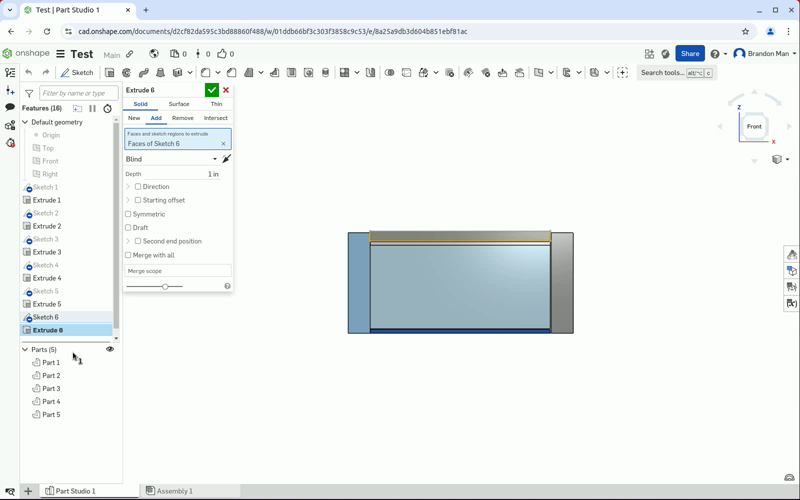
mouse_move(143, 106)
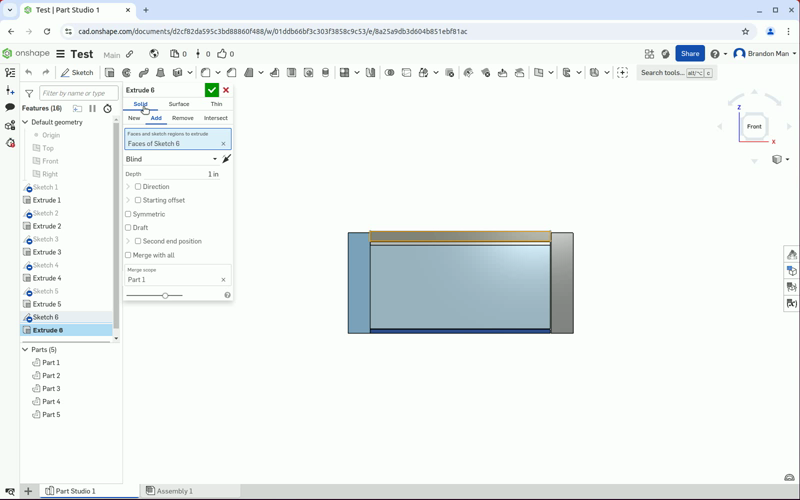
click(143, 106)
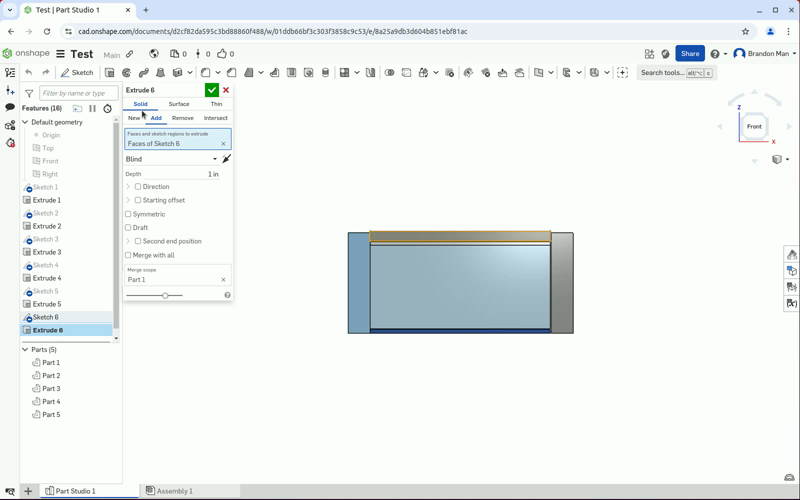
mouse_move(137, 120)
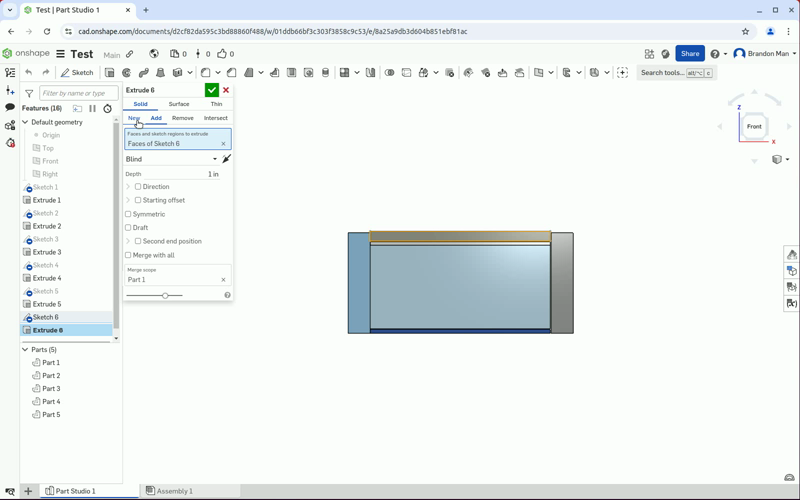
click(137, 120)
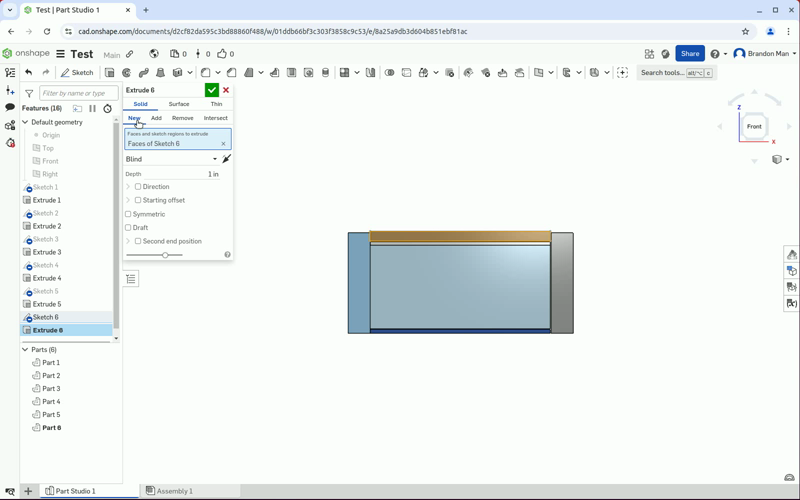
key(tab, 4)
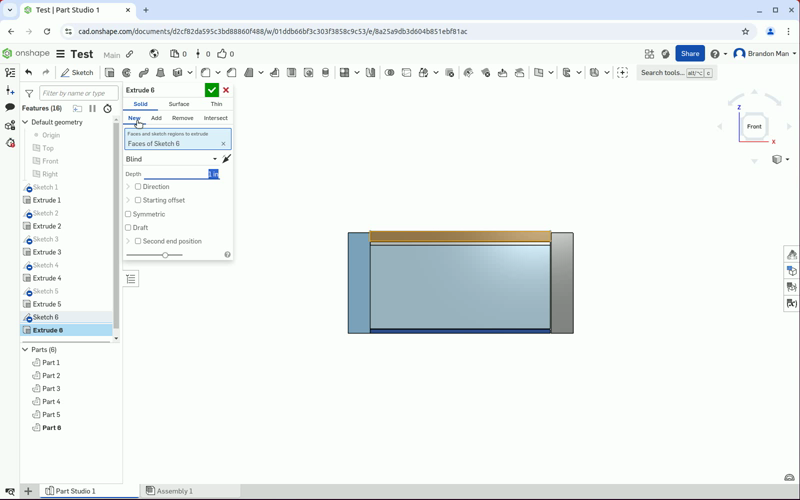
text(4.574)
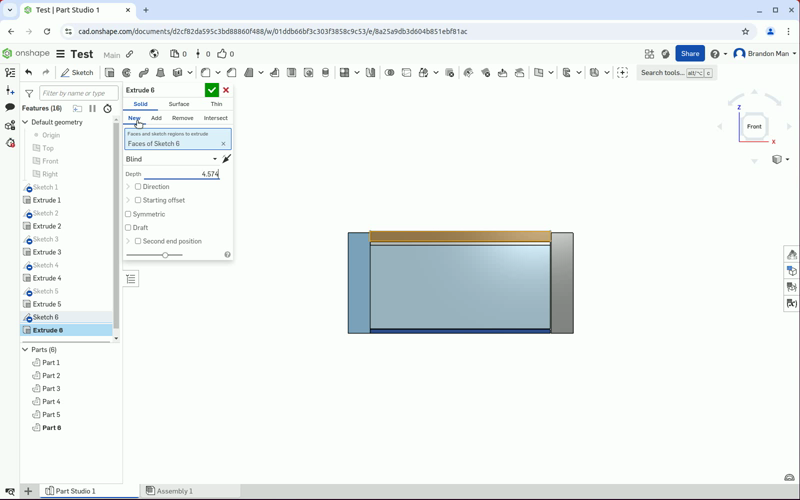
key(enter)
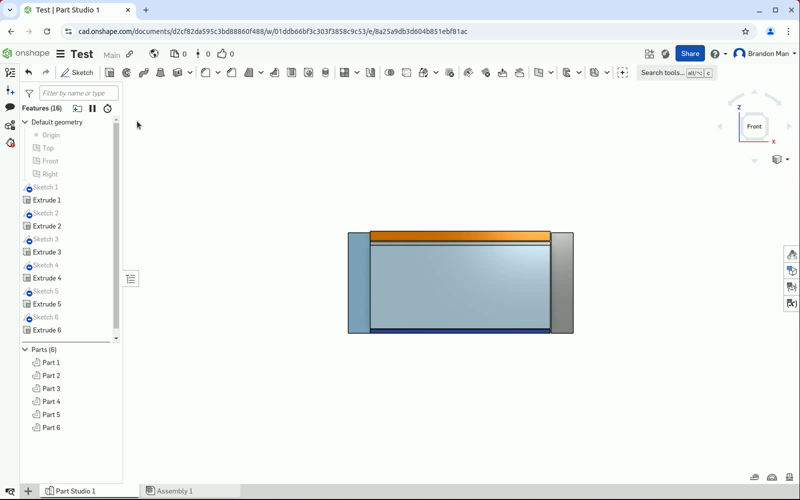
key(shift+h)
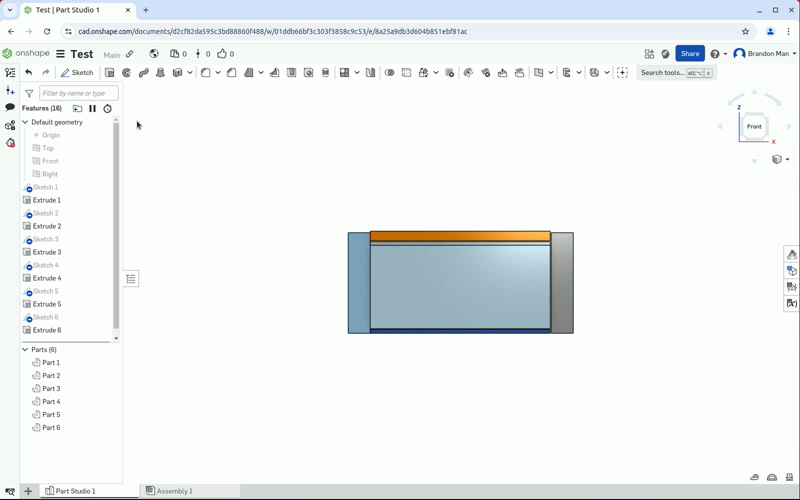
key(shift+h)
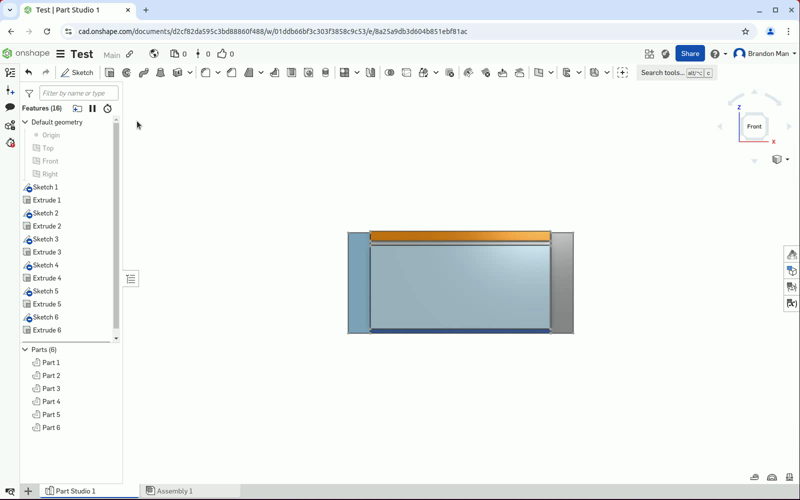
key(shift+7)
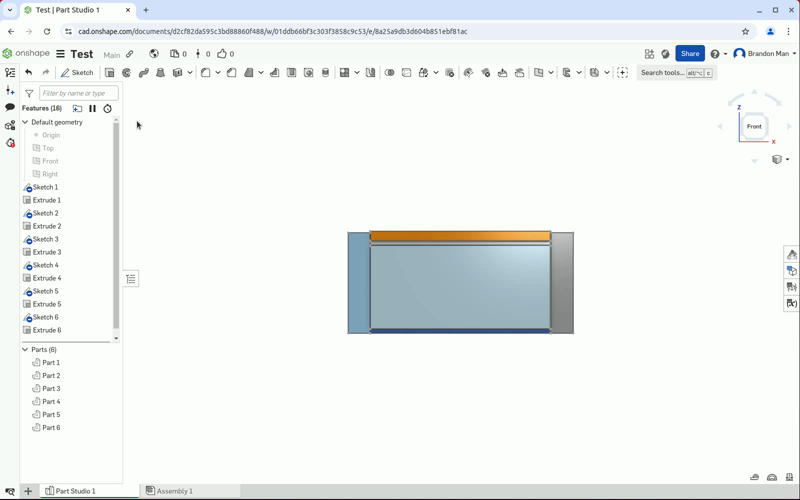
key(left, 2)
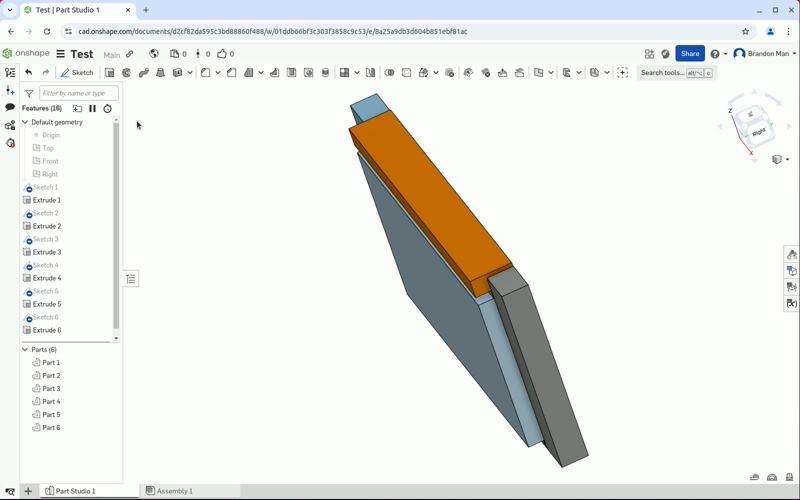
key(down, 2)
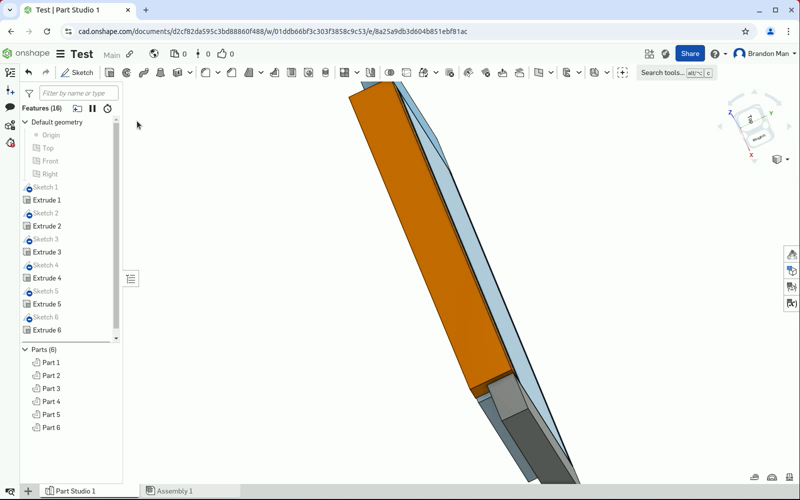
key(up, 2)
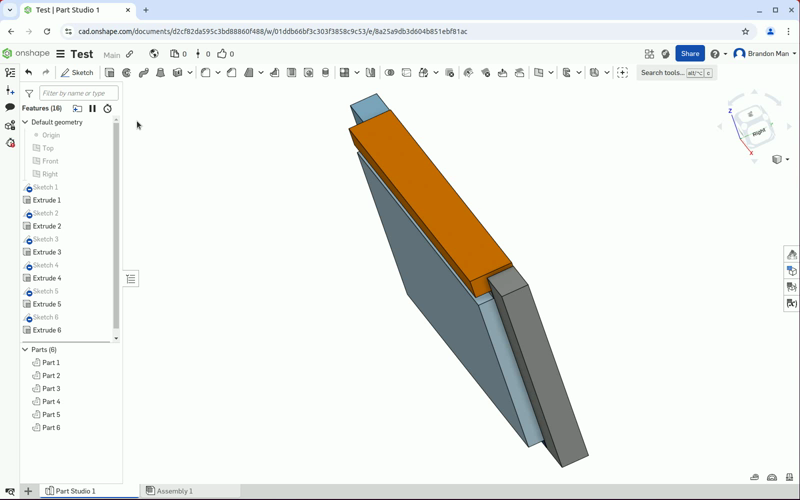
key(right, 2)
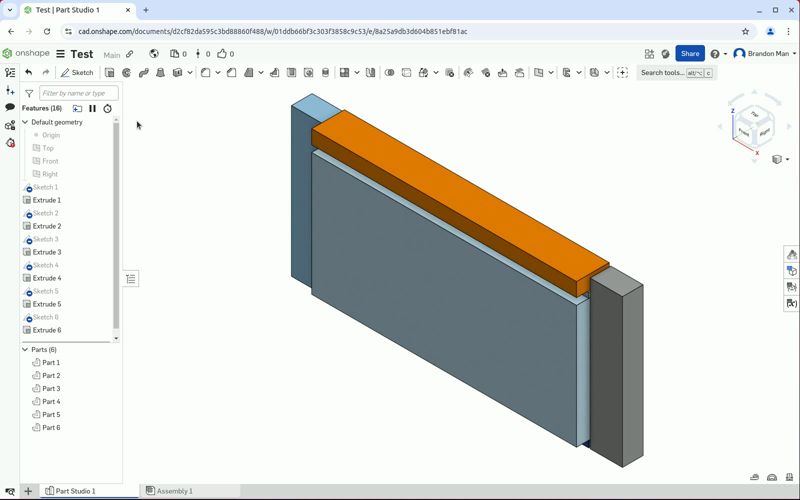
mouse_move(69, 189)
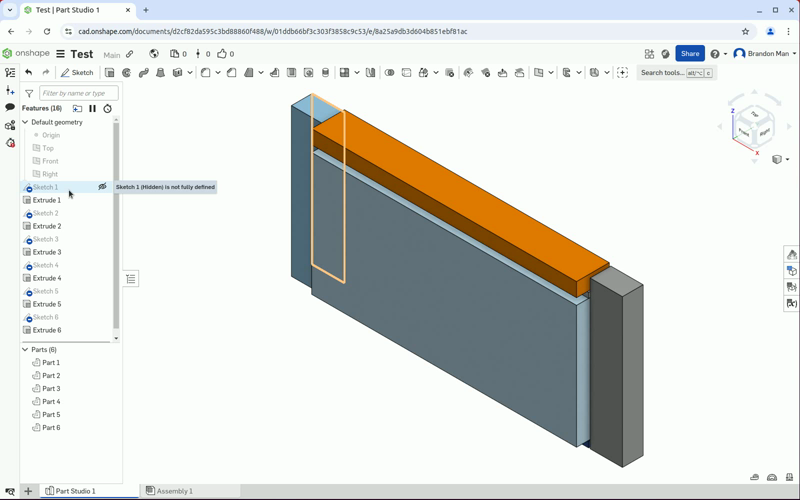
click(69, 189)